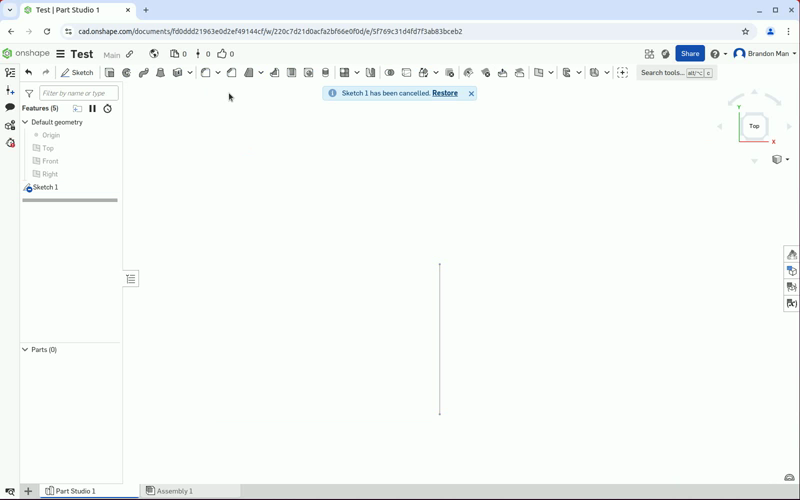
key(shift+h)
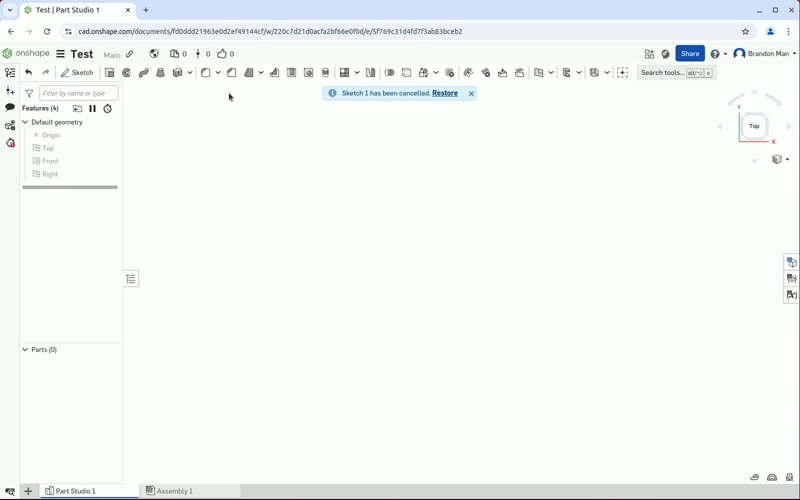
mouse_move(73, 352)
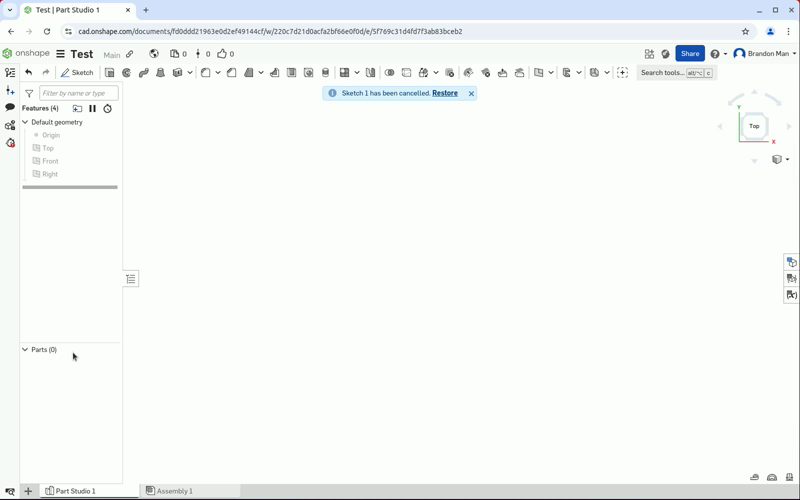
key(y)
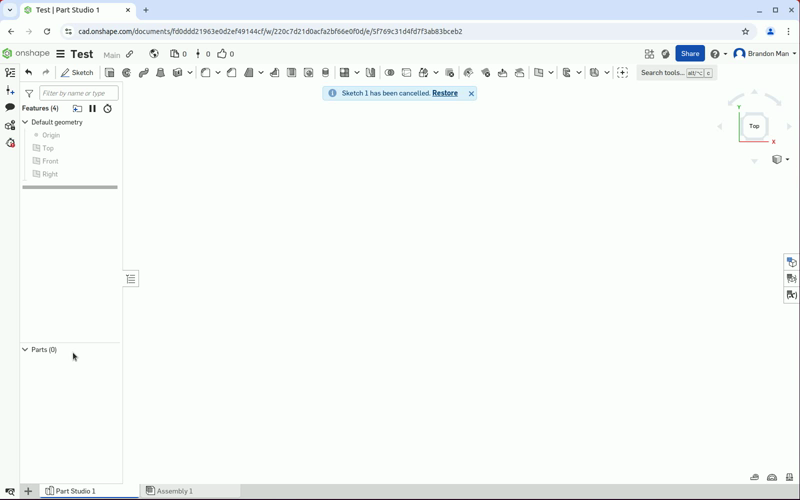
key(shift+p)
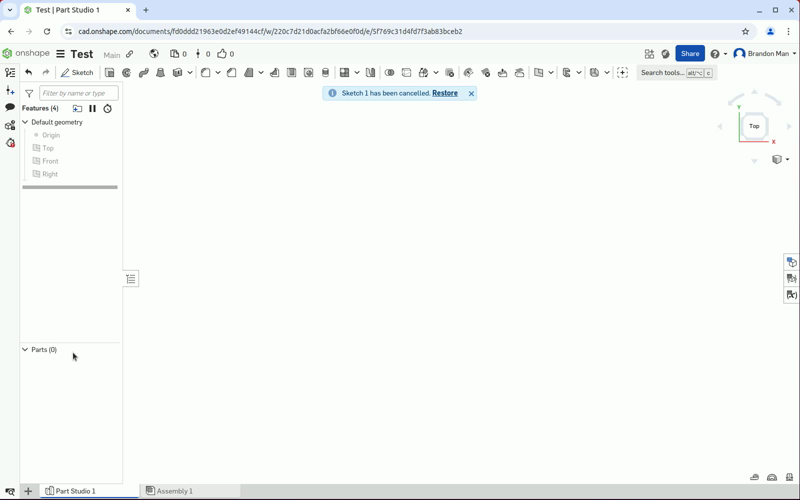
key(space)
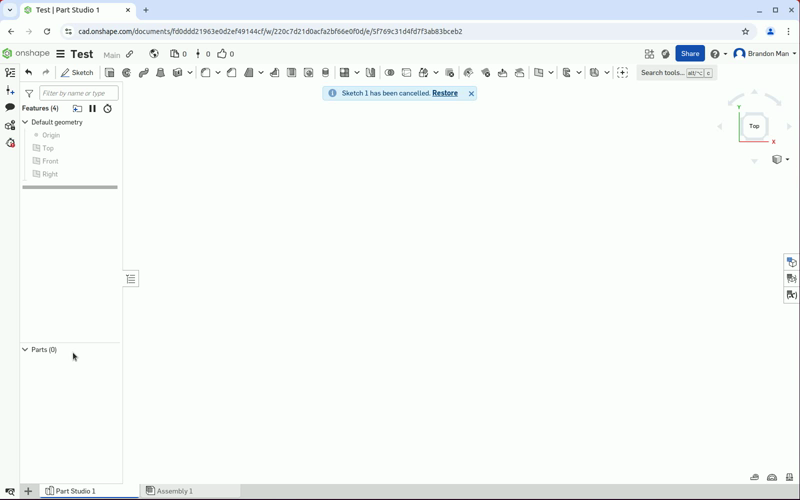
key_down(shift)
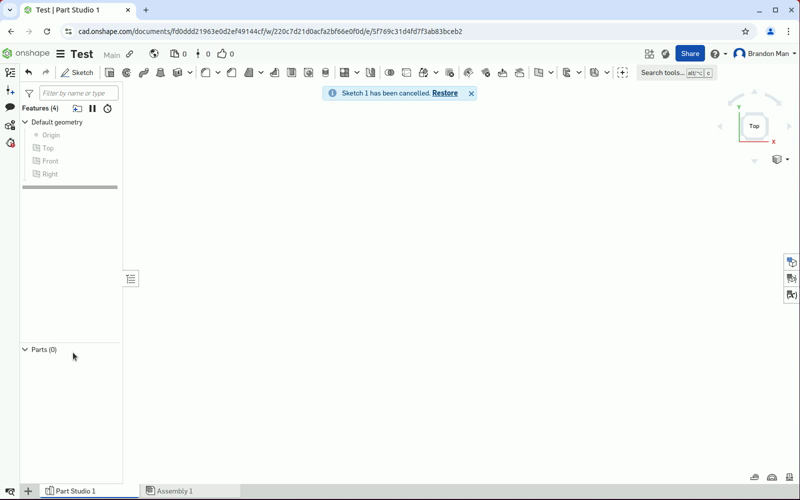
key(up)
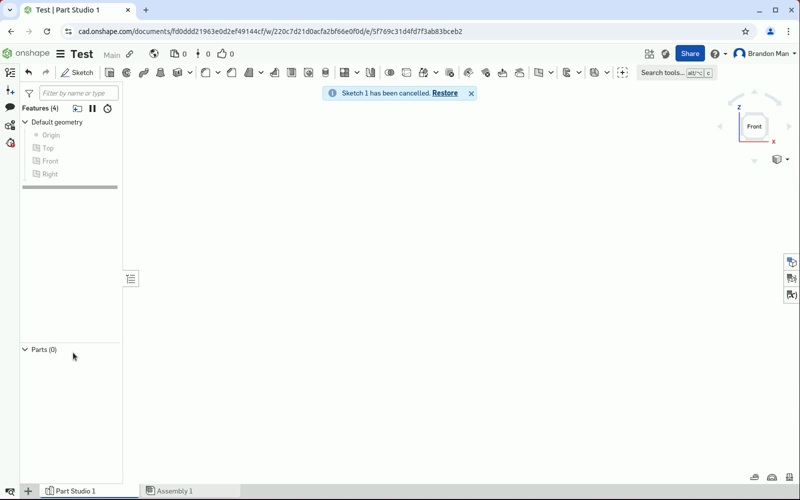
key_up(shift)
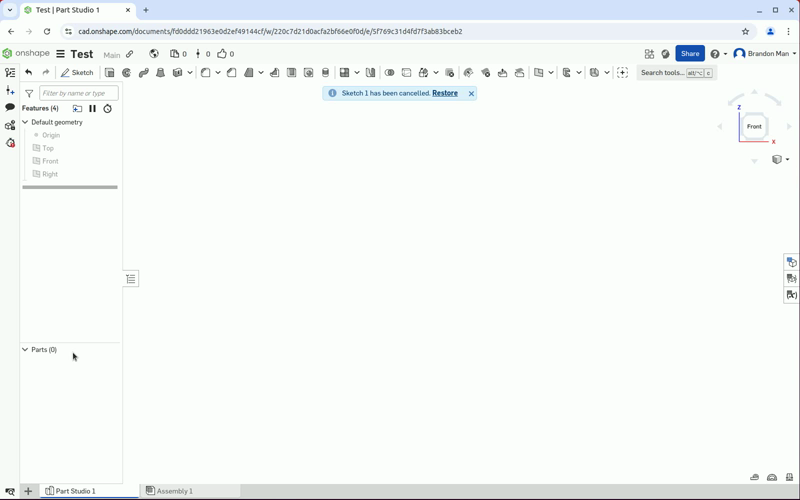
mouse_move(73, 352)
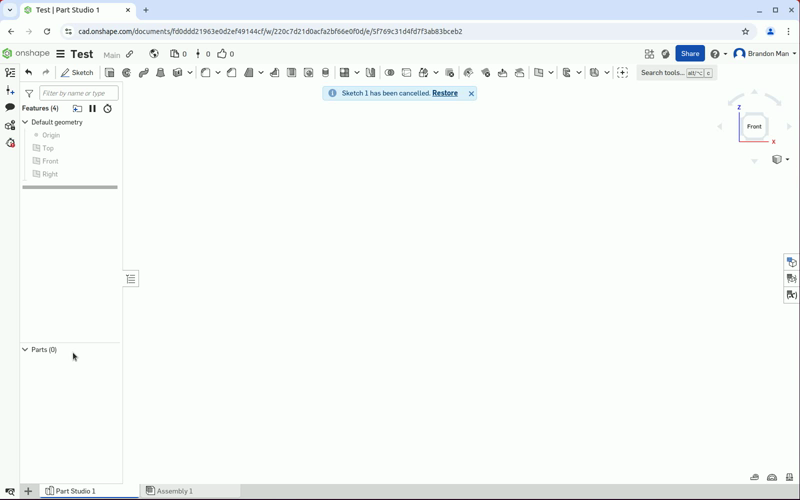
key(shift+y)
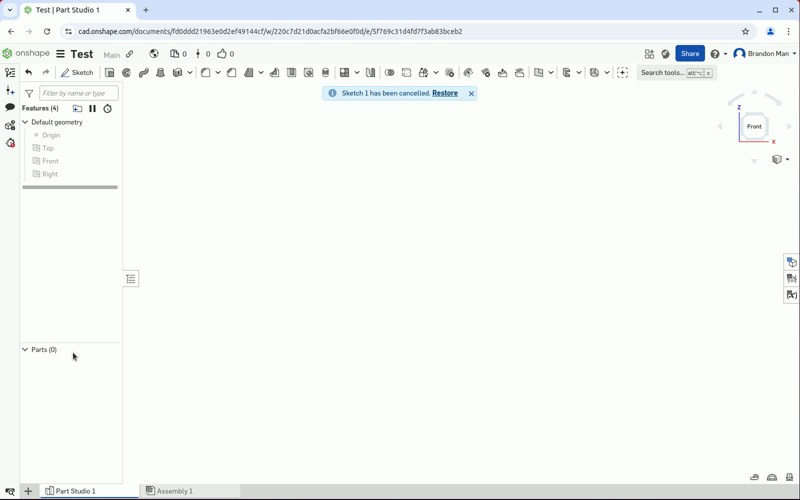
key(shift+s)
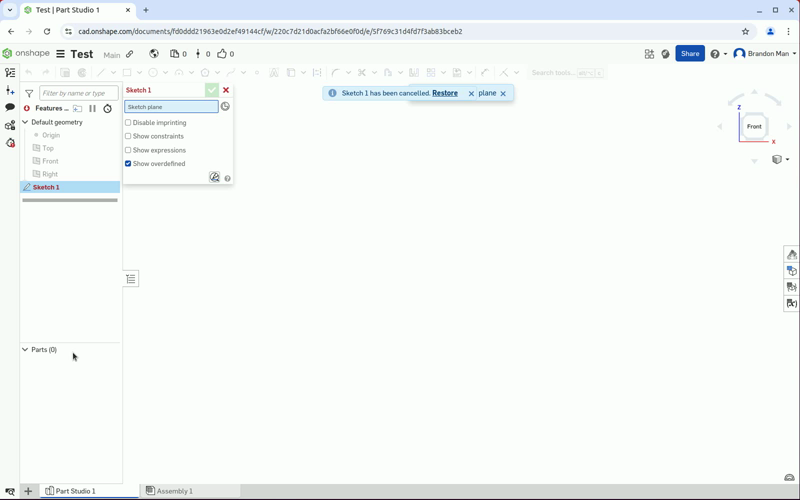
mouse_move(73, 163)
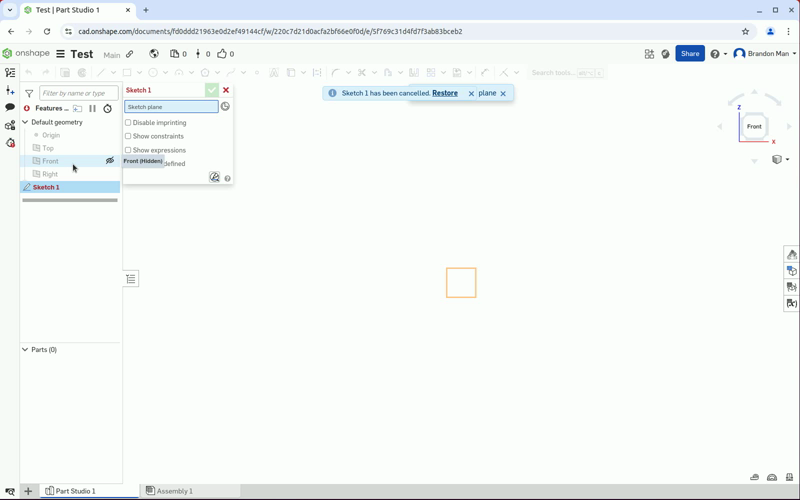
click(73, 163)
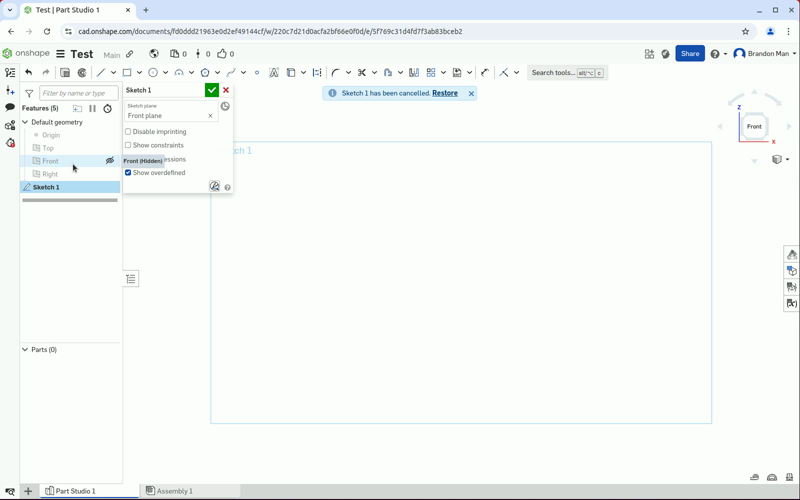
mouse_move(73, 352)
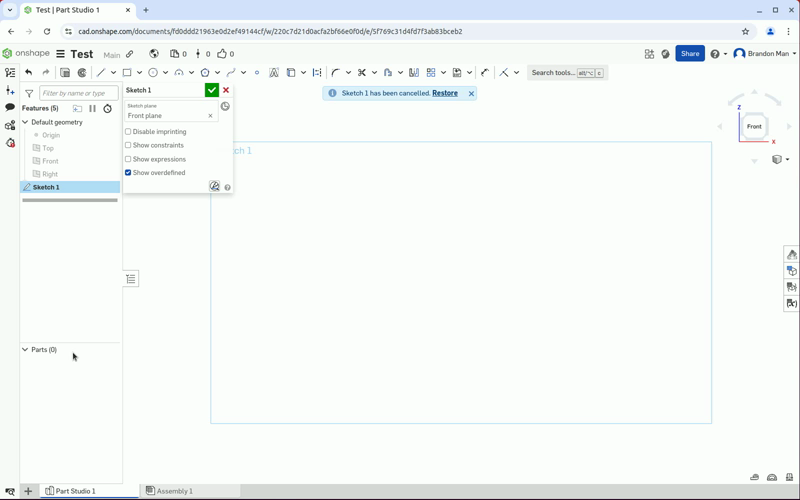
key(y)
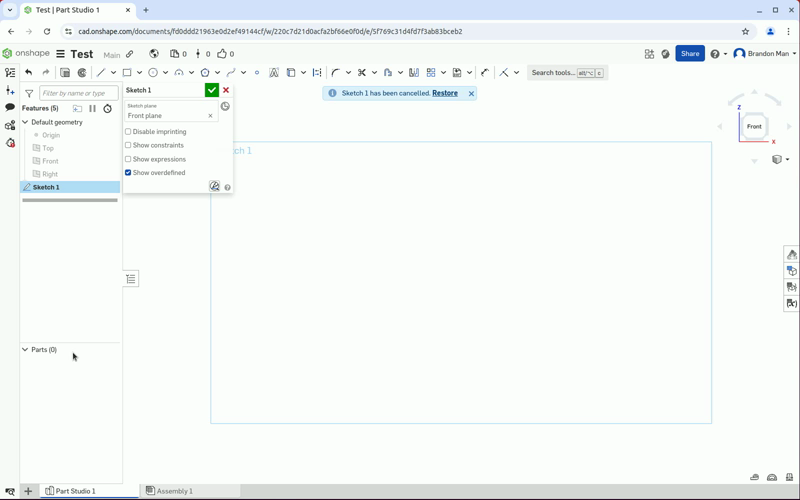
key(c)
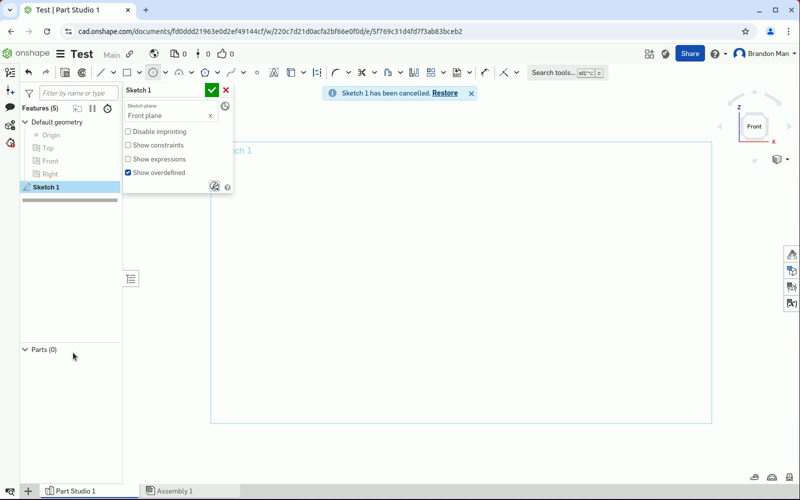
key_down(shift)
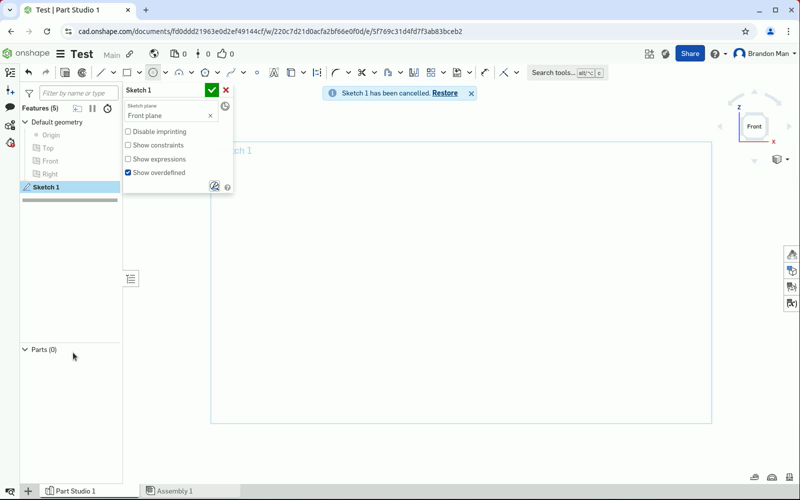
mouse_move(461, 178)
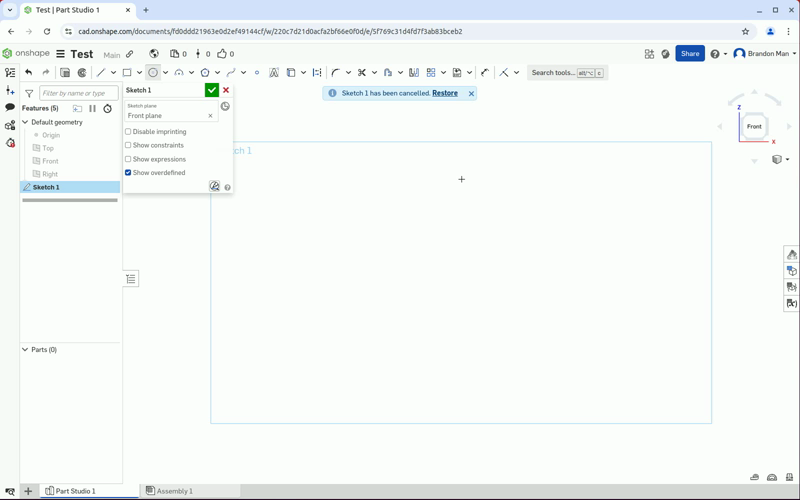
click(461, 178)
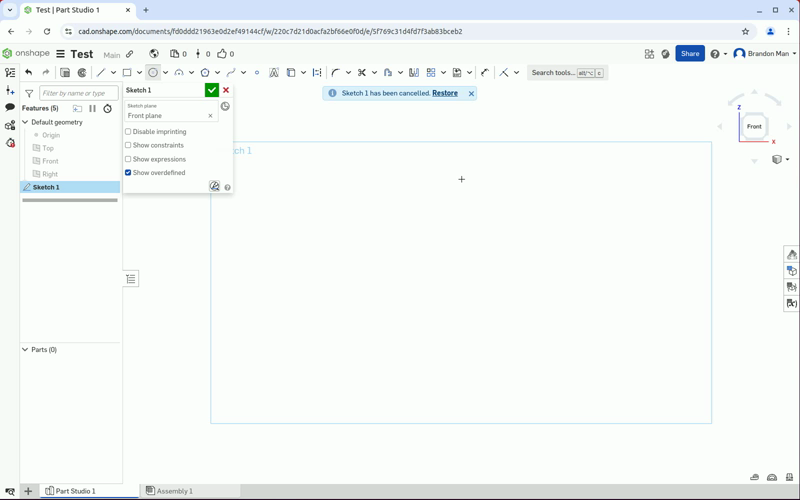
key_up(shift)
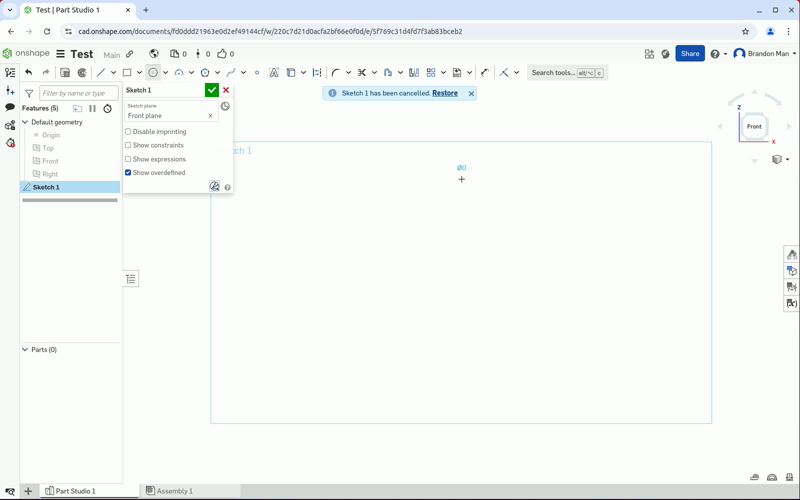
mouse_move(471, 178)
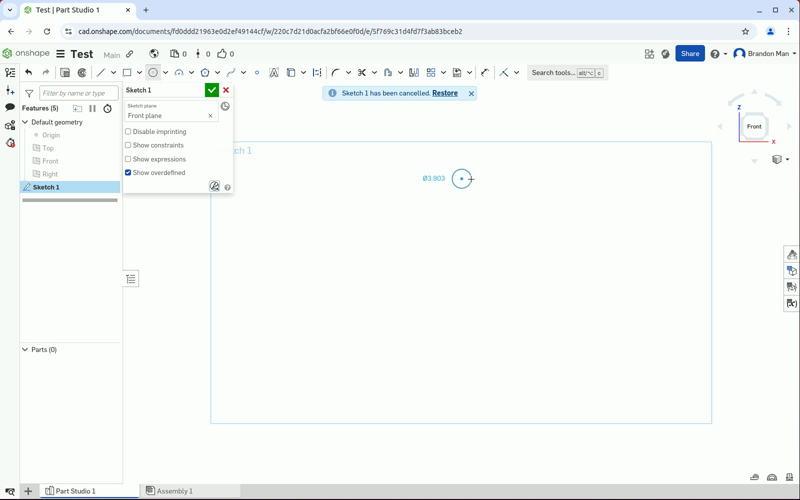
click(471, 178)
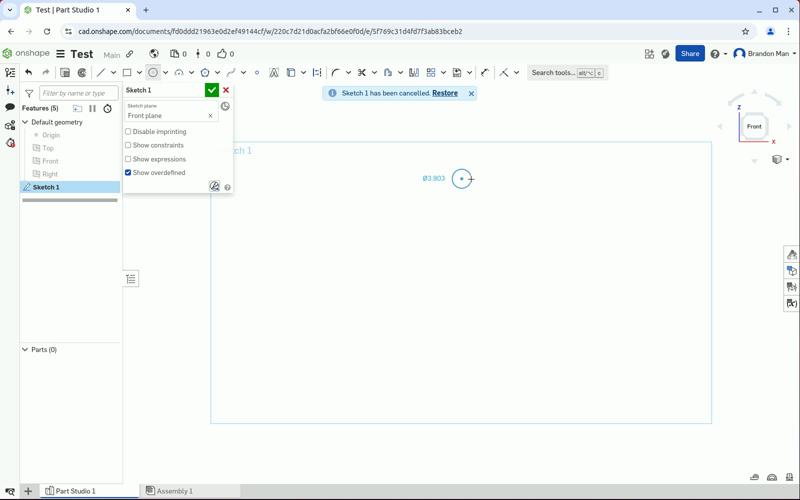
key(esc)
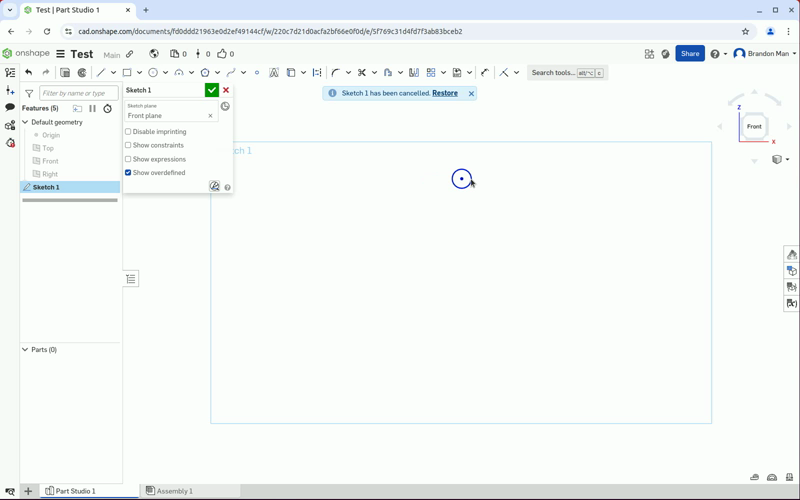
key(c)
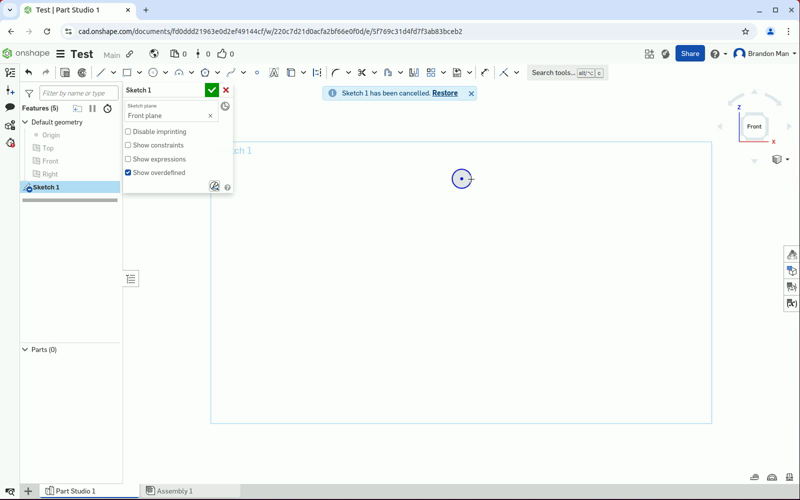
key_down(shift)
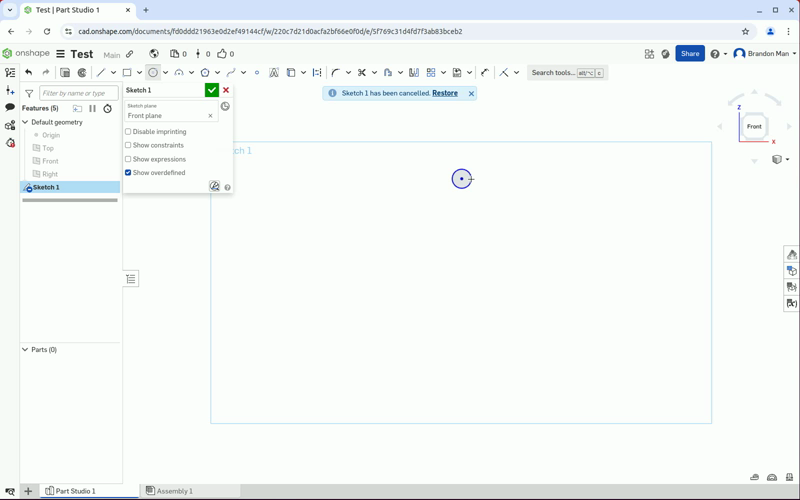
mouse_move(461, 178)
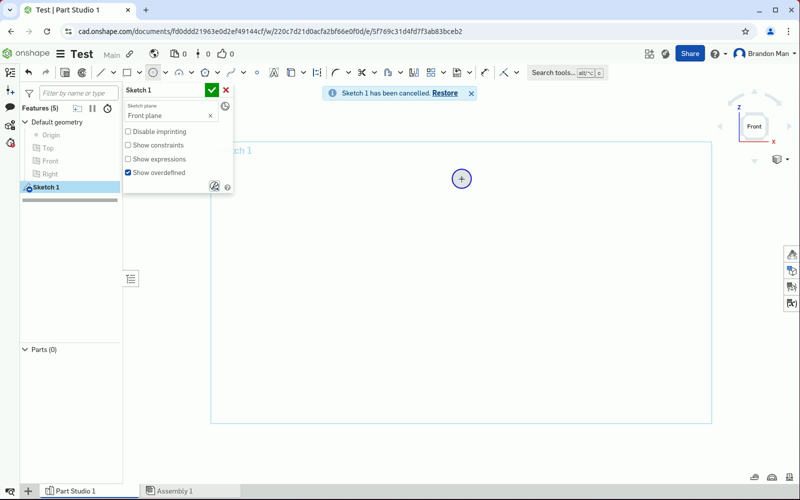
click(461, 178)
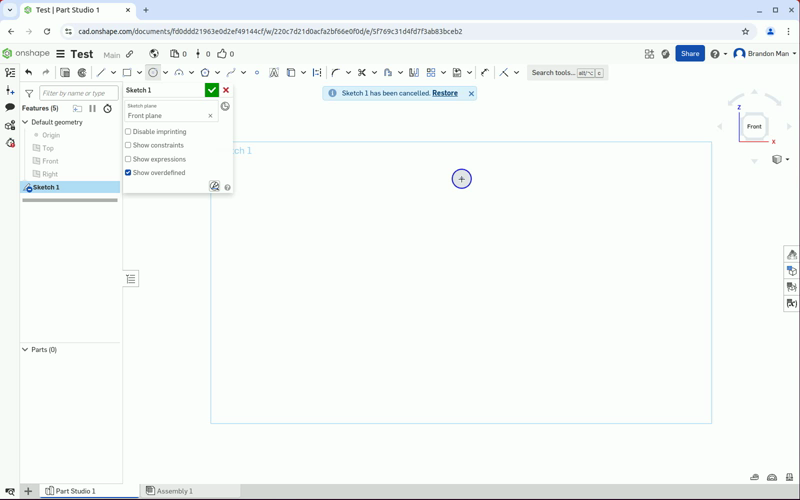
key_up(shift)
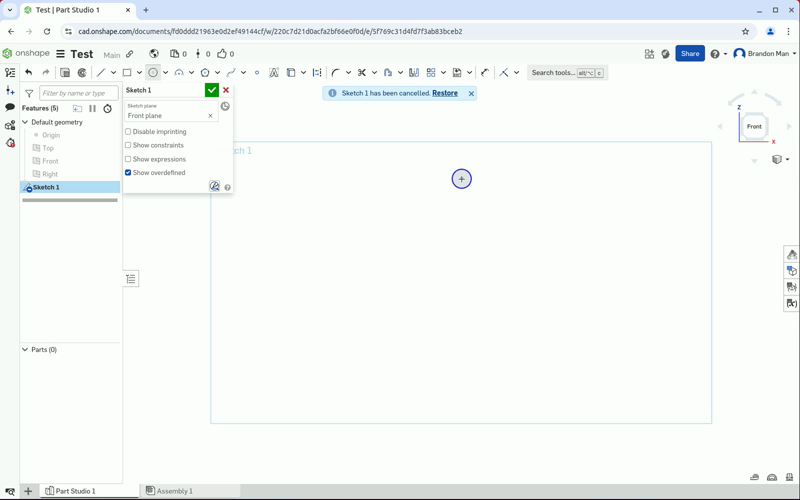
mouse_move(464, 178)
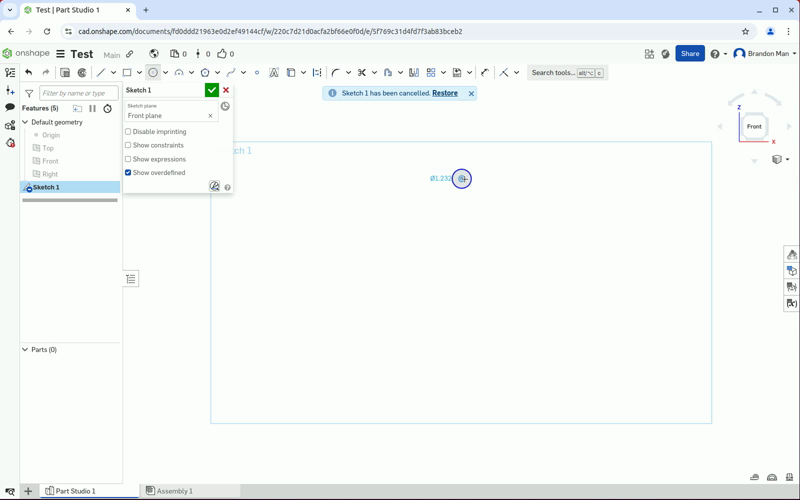
scroll(6)
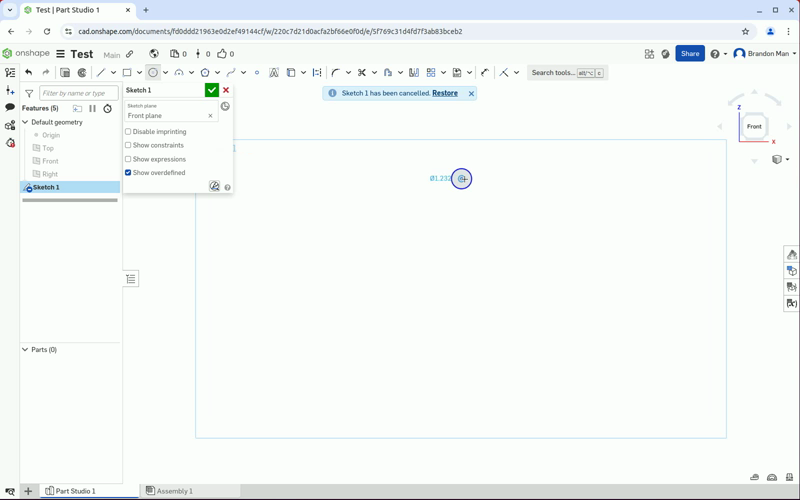
scroll(6)
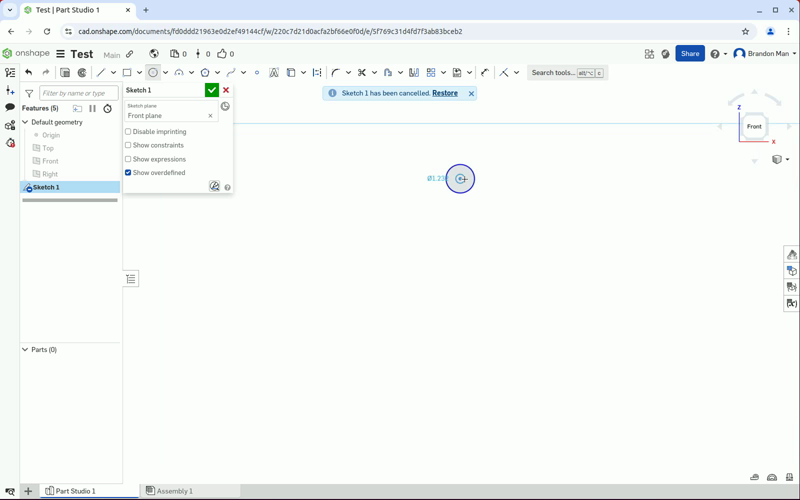
scroll(6)
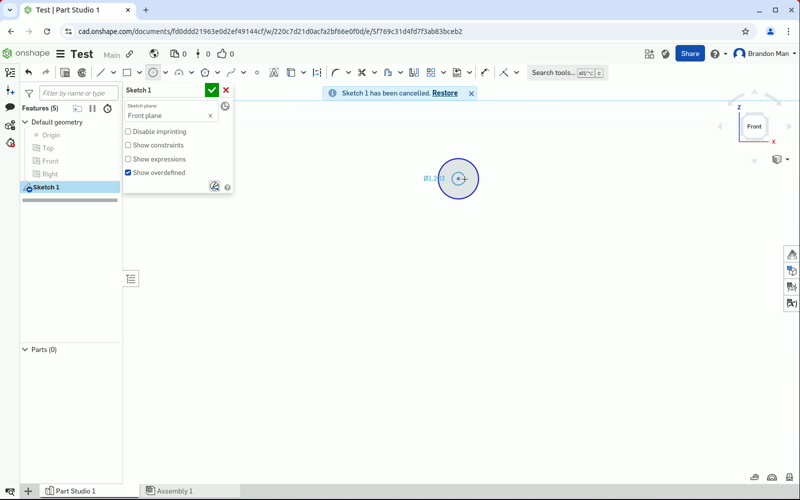
scroll(6)
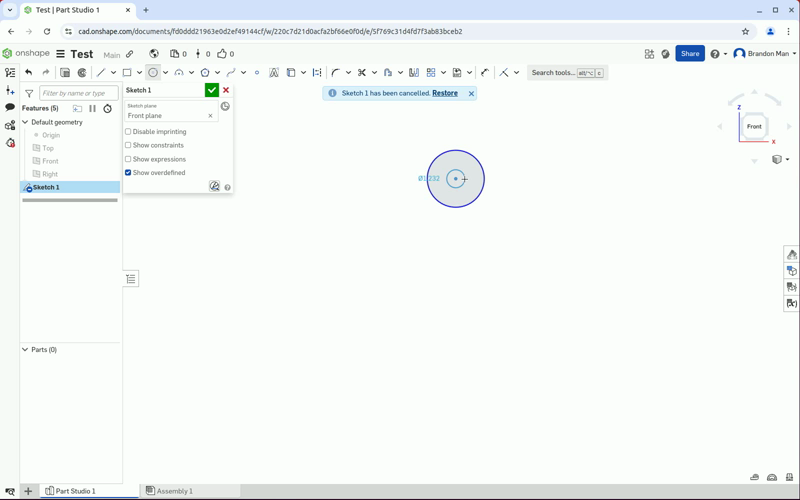
scroll(6)
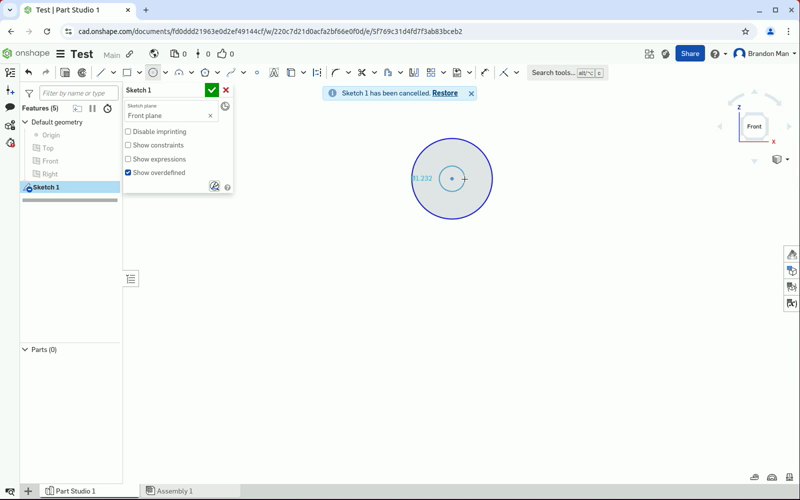
scroll(6)
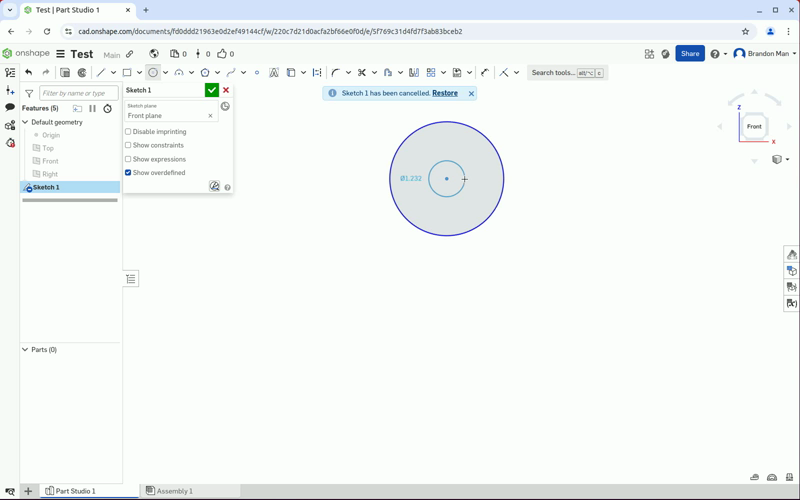
scroll(6)
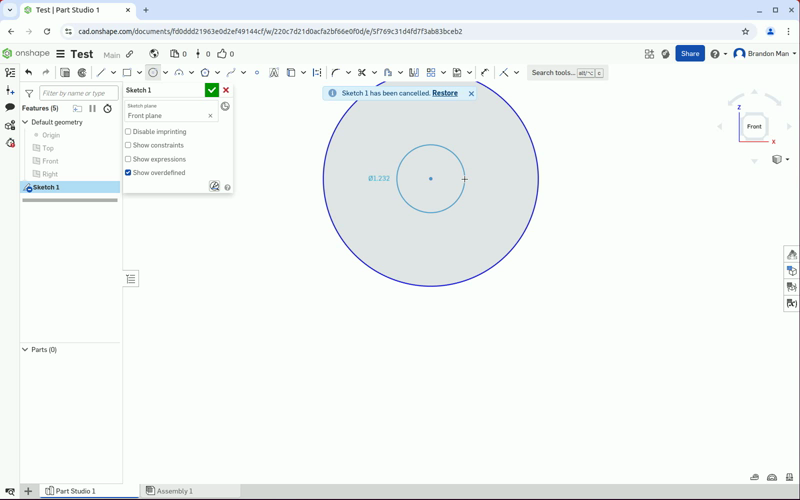
click(464, 178)
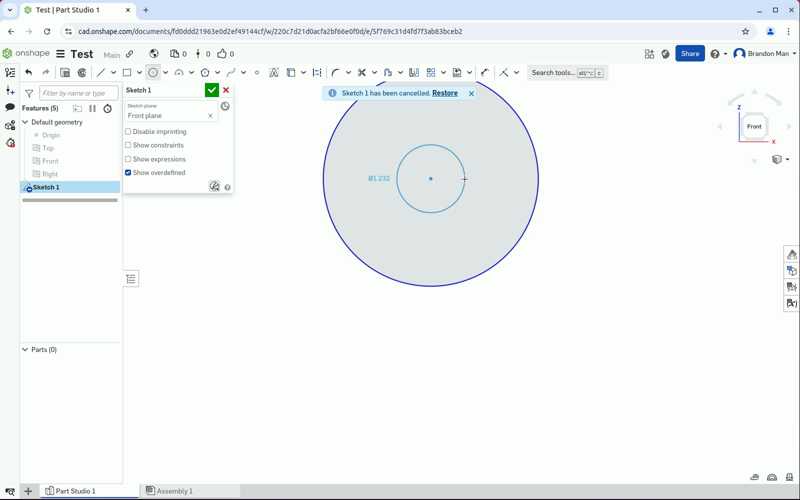
scroll(-6)
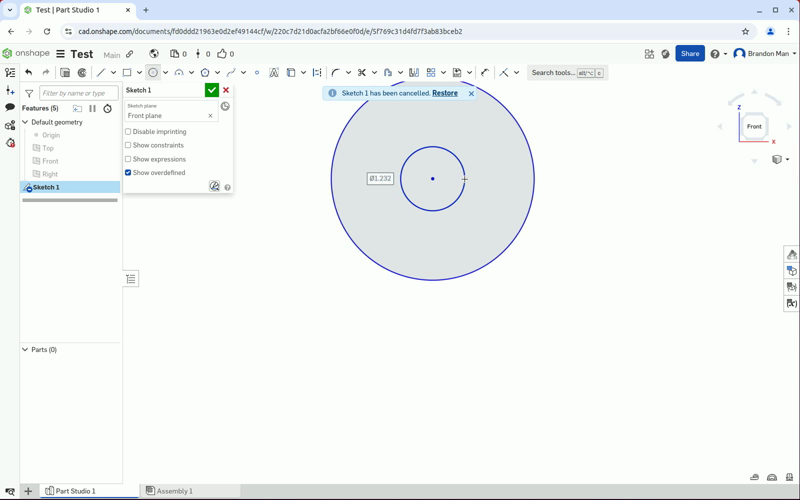
scroll(-6)
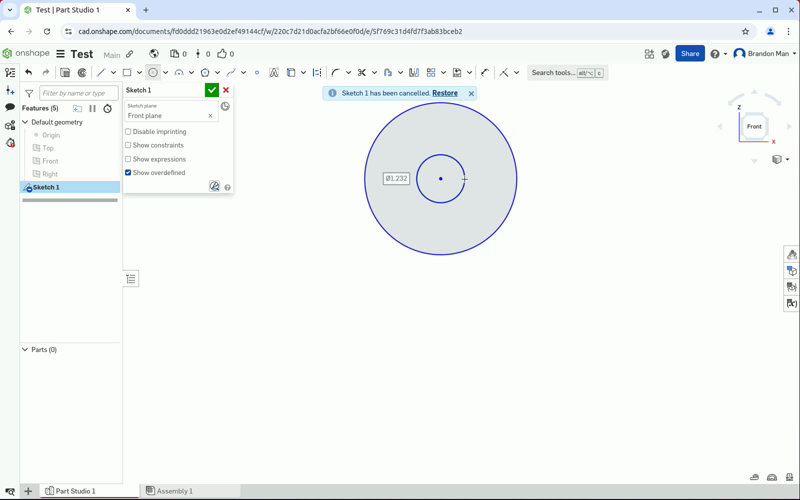
scroll(-6)
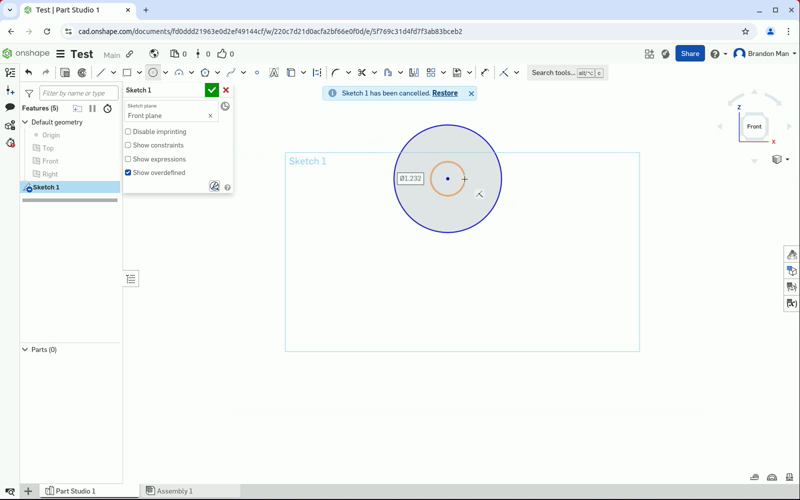
scroll(-6)
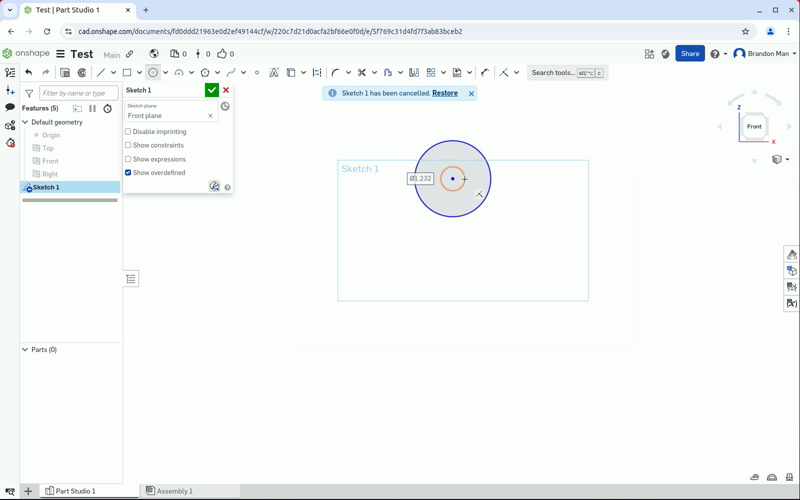
scroll(-6)
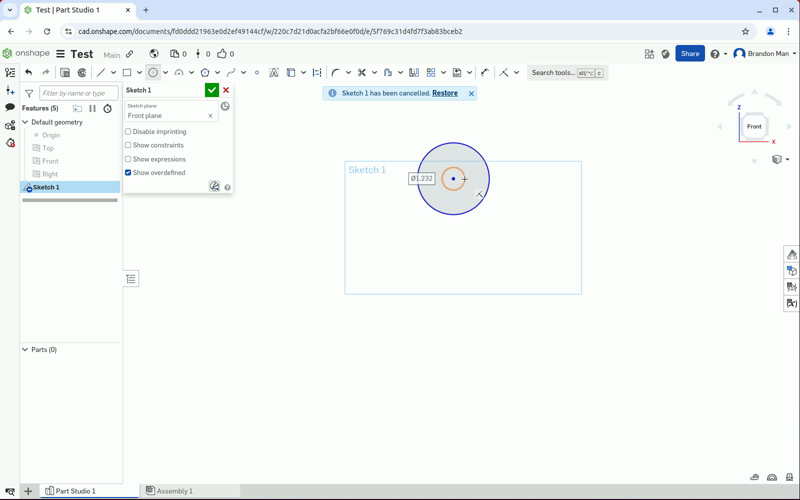
scroll(-6)
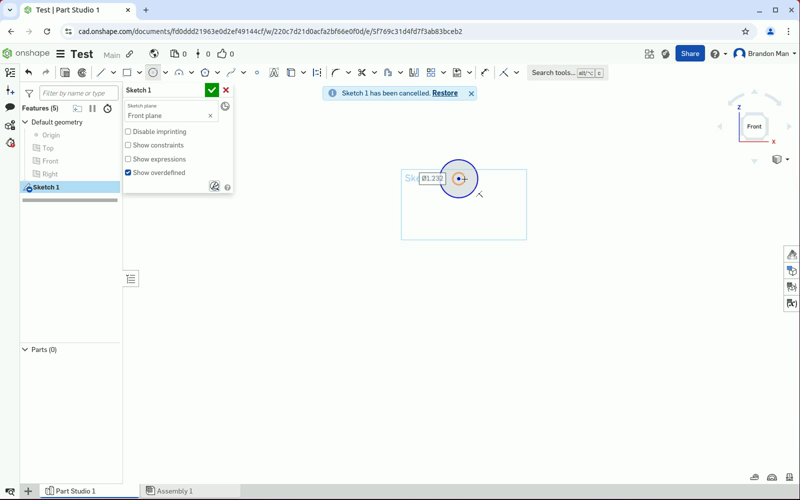
scroll(-6)
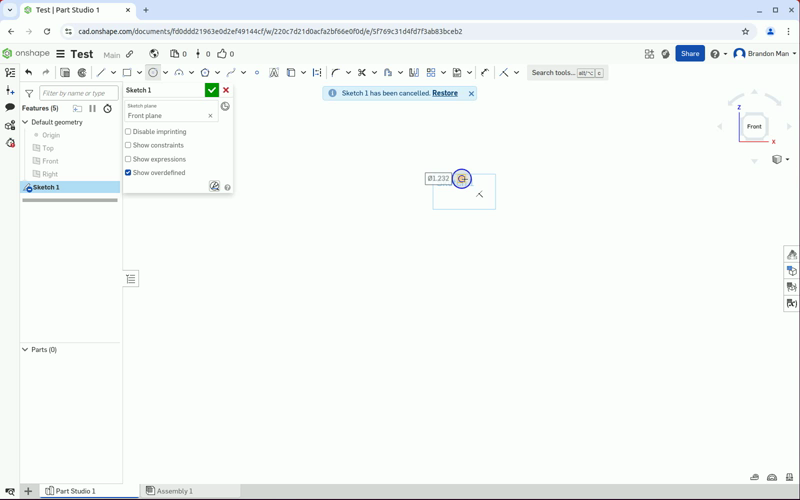
key(esc)
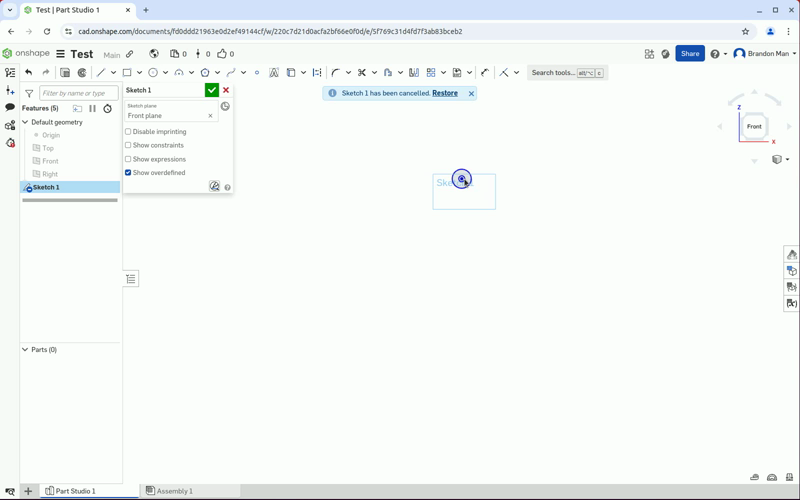
mouse_move(457, 180)
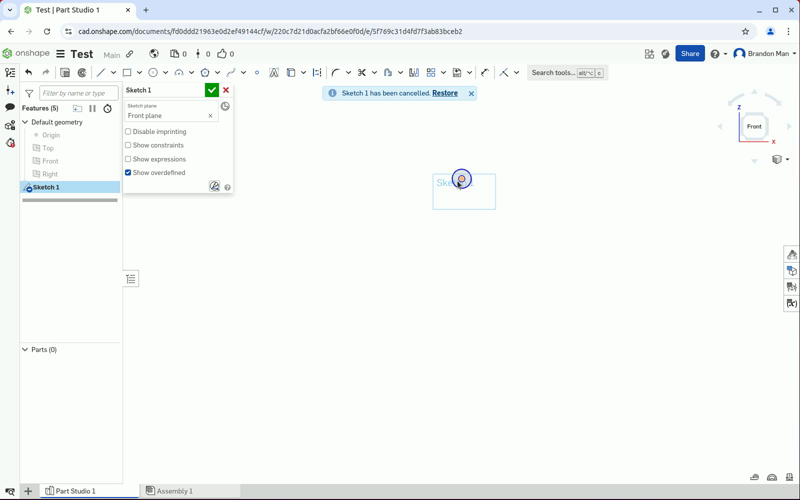
scroll(6)
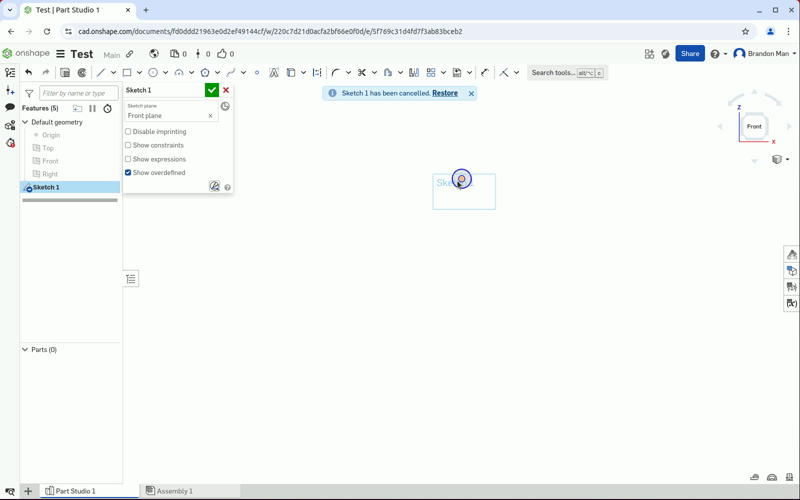
scroll(6)
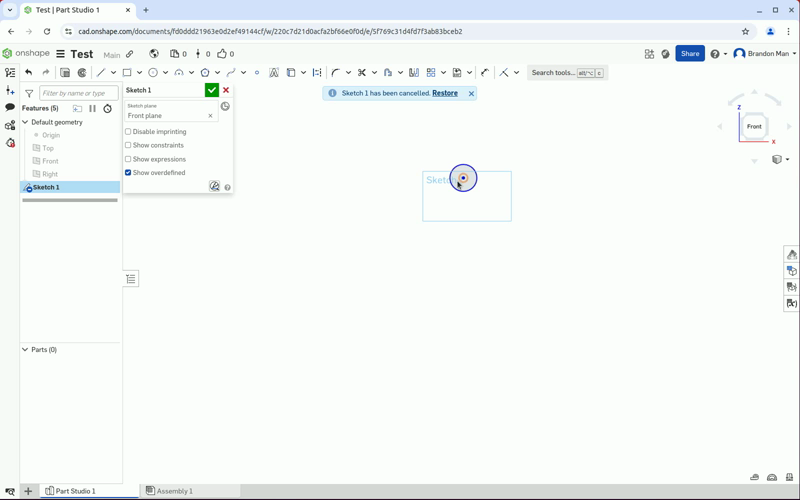
scroll(6)
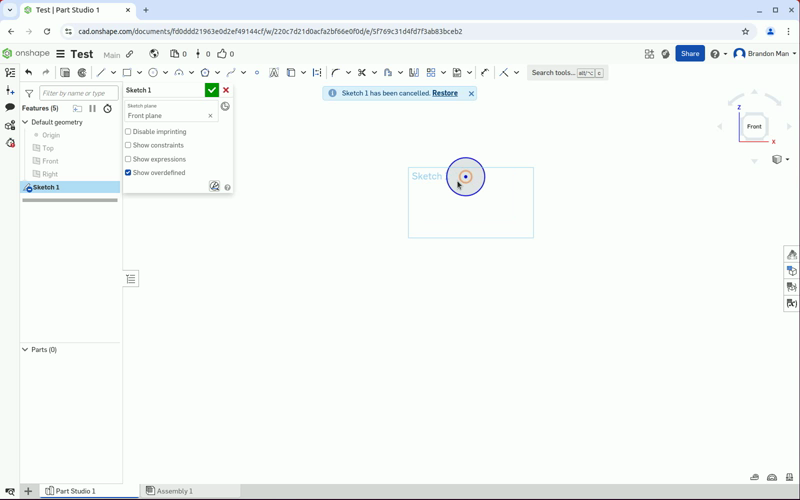
scroll(6)
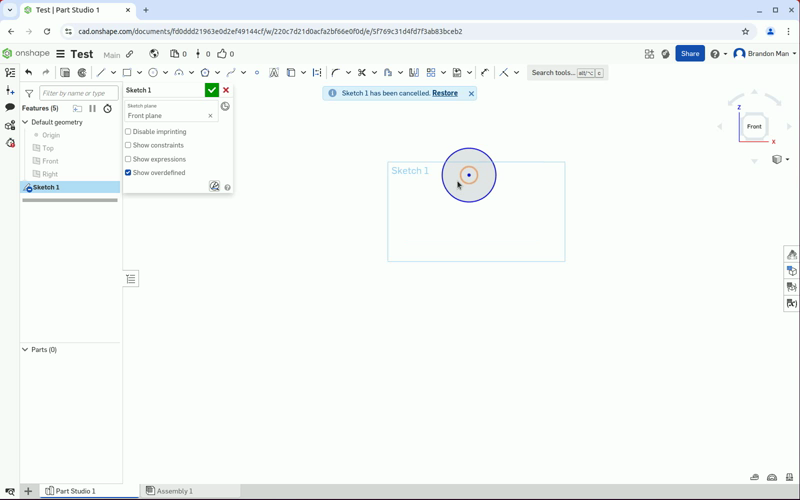
scroll(6)
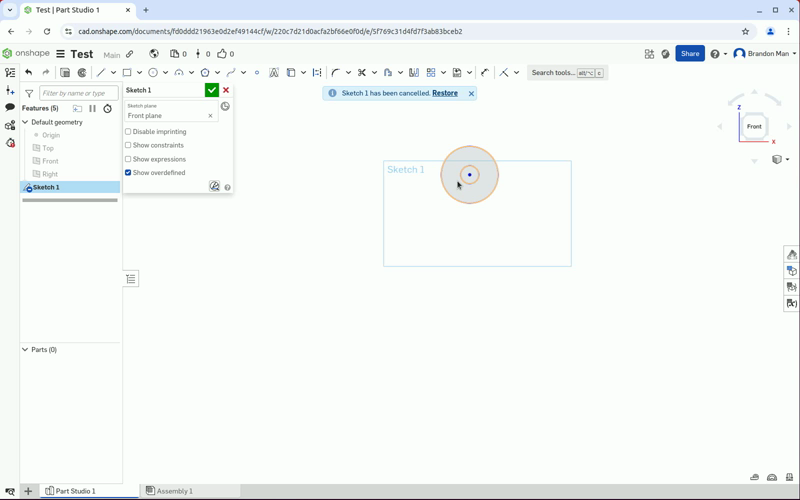
scroll(6)
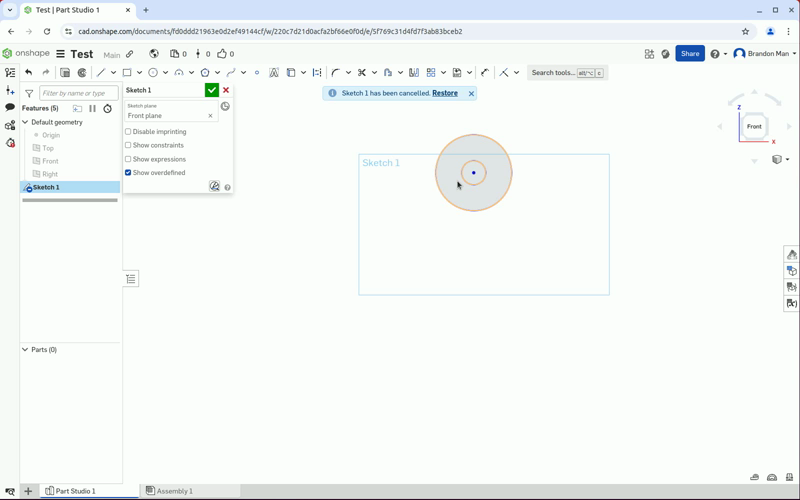
scroll(6)
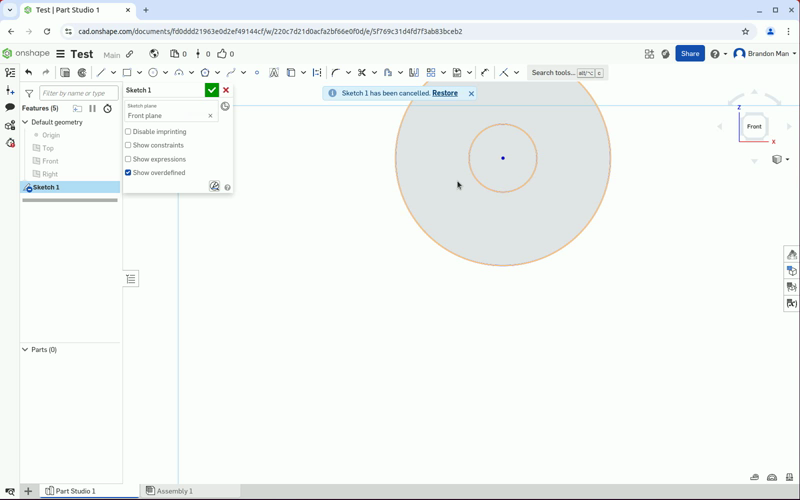
click(457, 180)
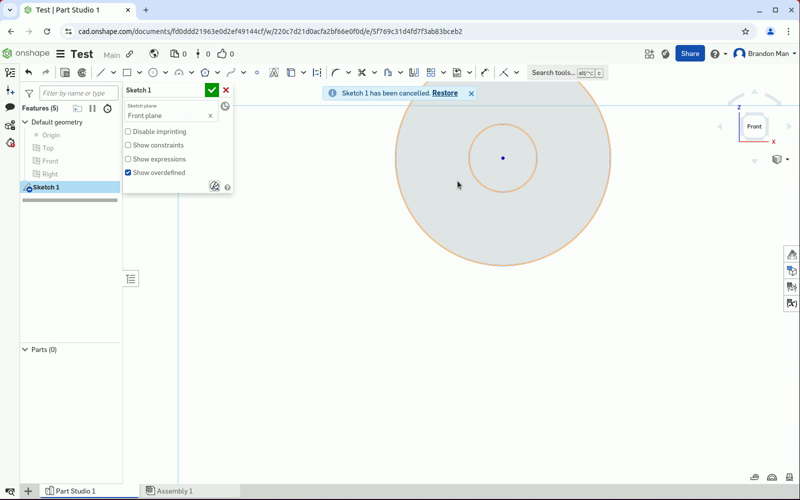
scroll(-6)
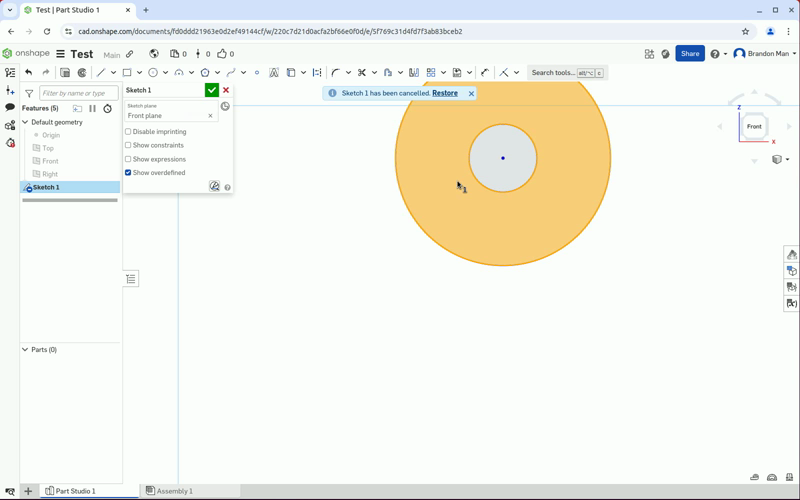
scroll(-6)
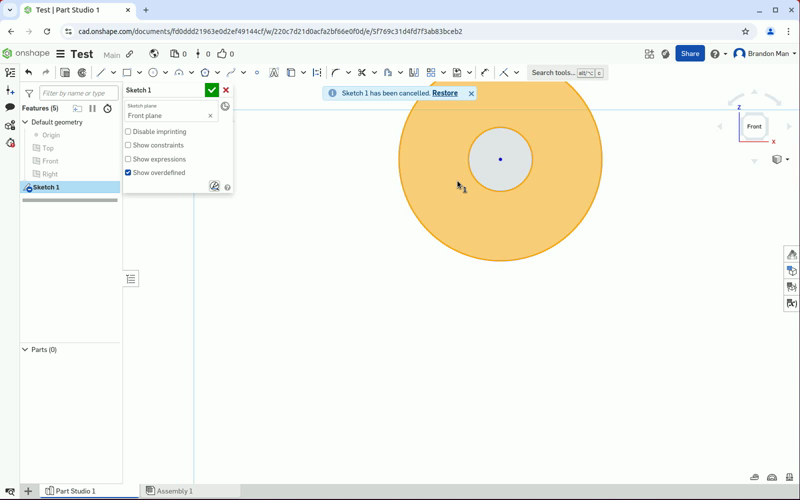
scroll(-6)
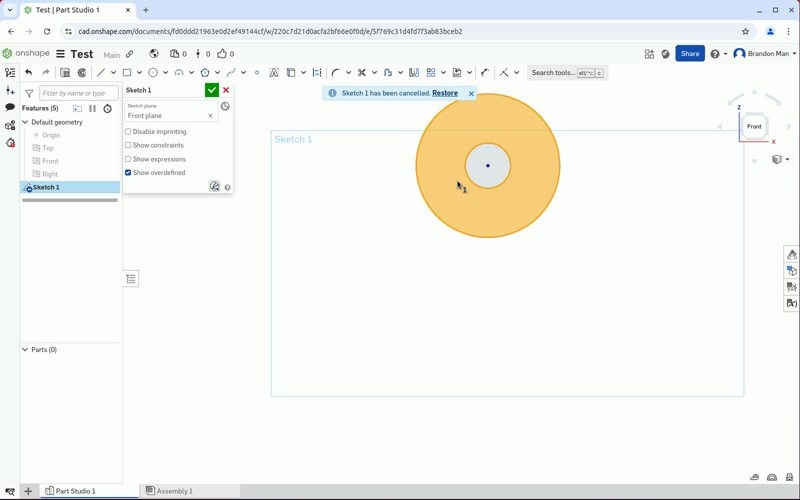
scroll(-6)
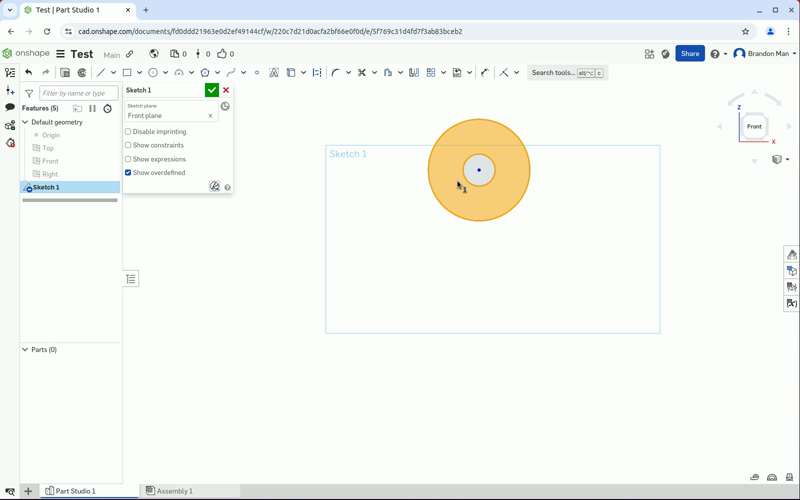
scroll(-6)
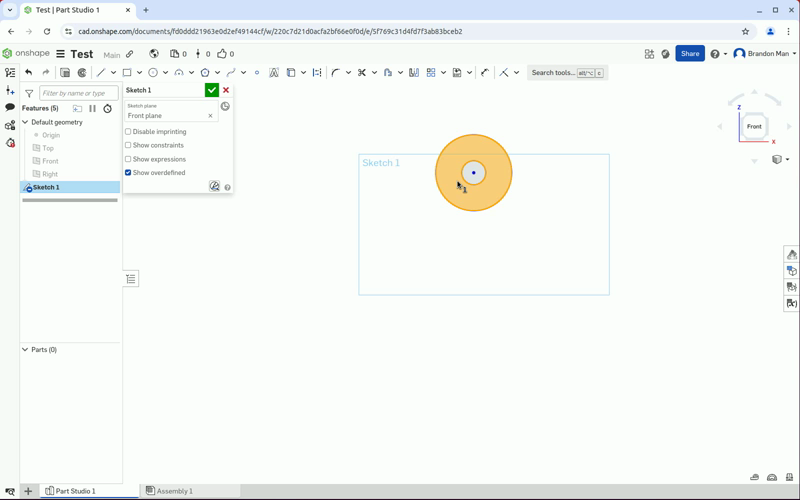
scroll(-6)
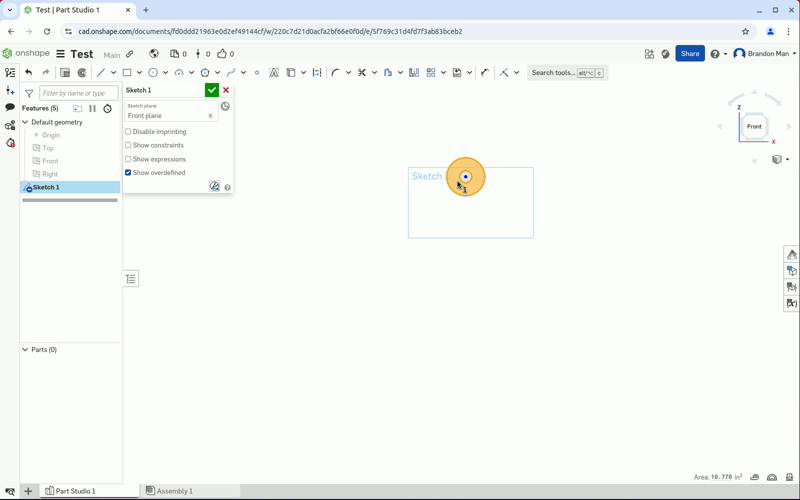
scroll(-6)
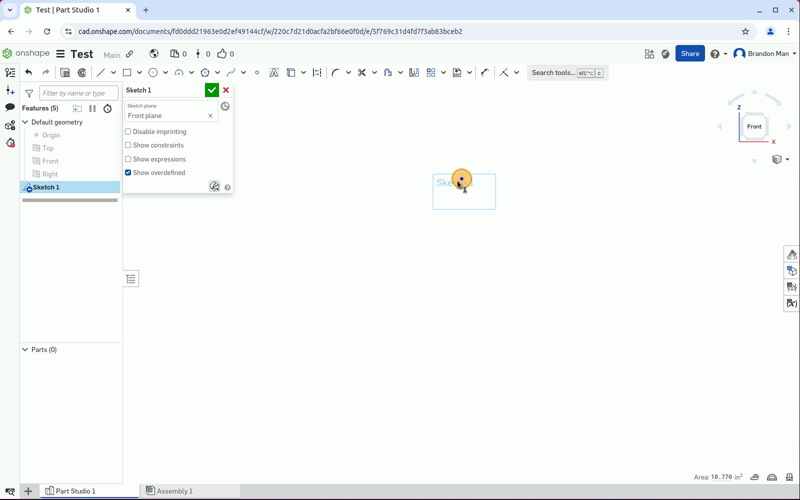
mouse_move(73, 352)
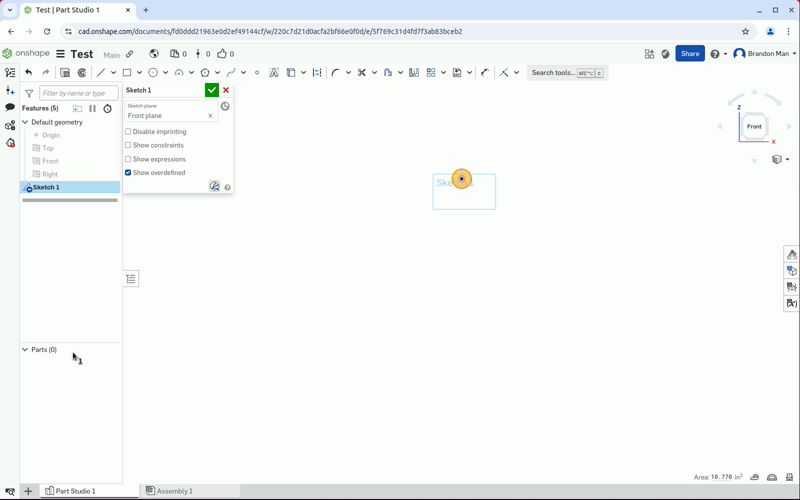
key(shift+y)
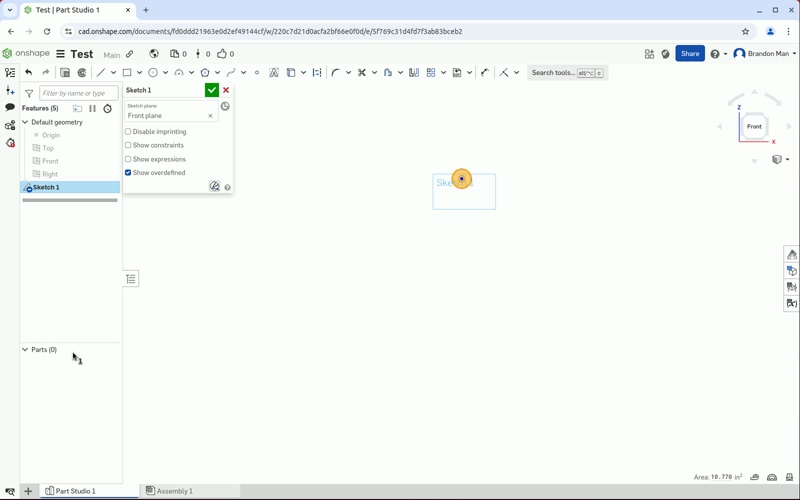
key(shift+e)
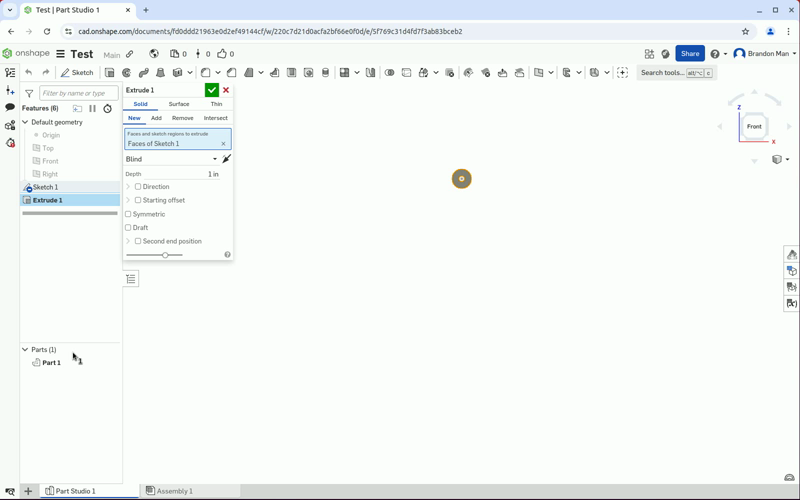
mouse_move(143, 106)
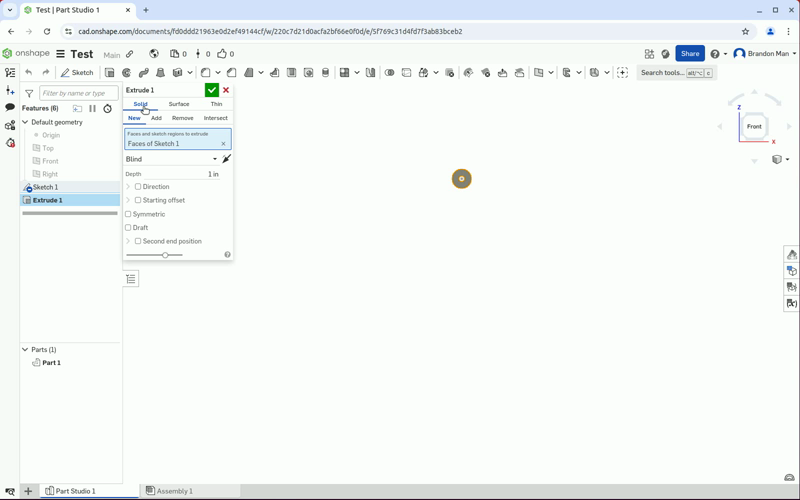
click(143, 106)
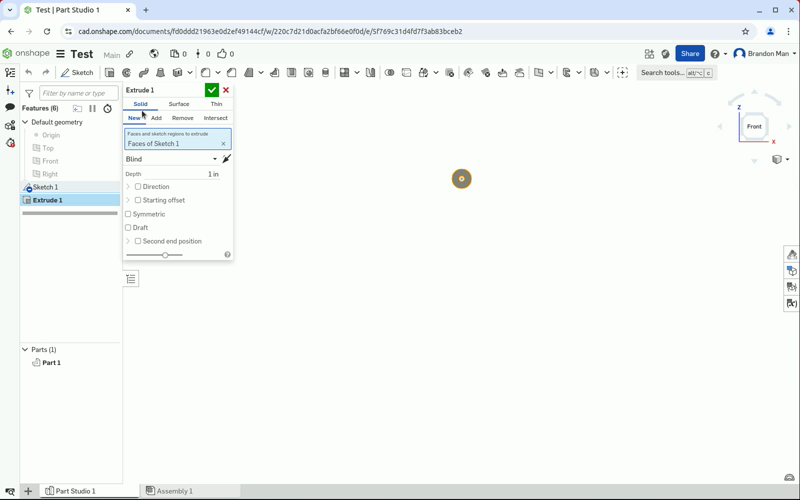
mouse_move(137, 120)
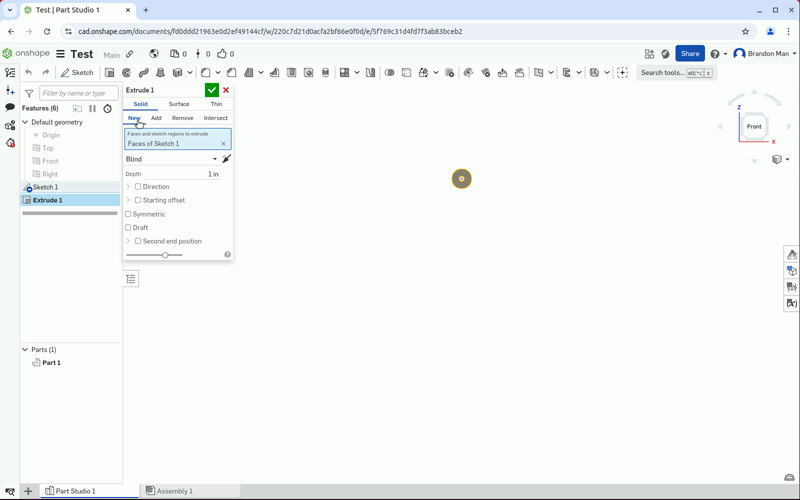
click(137, 120)
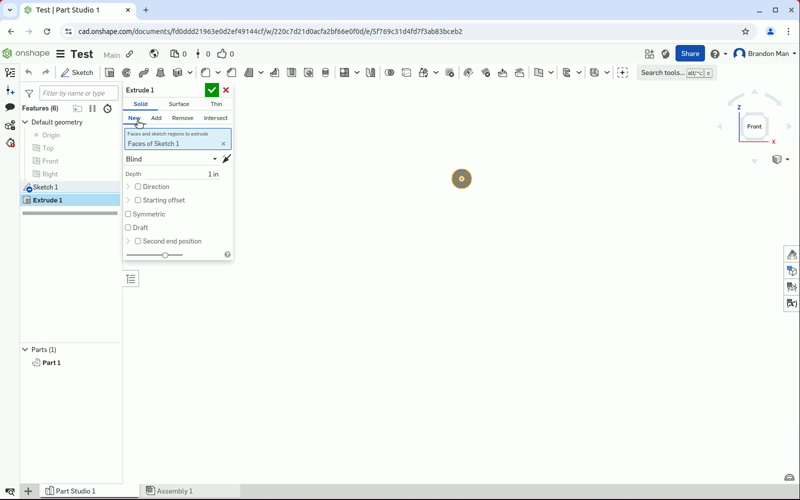
key(tab, 4)
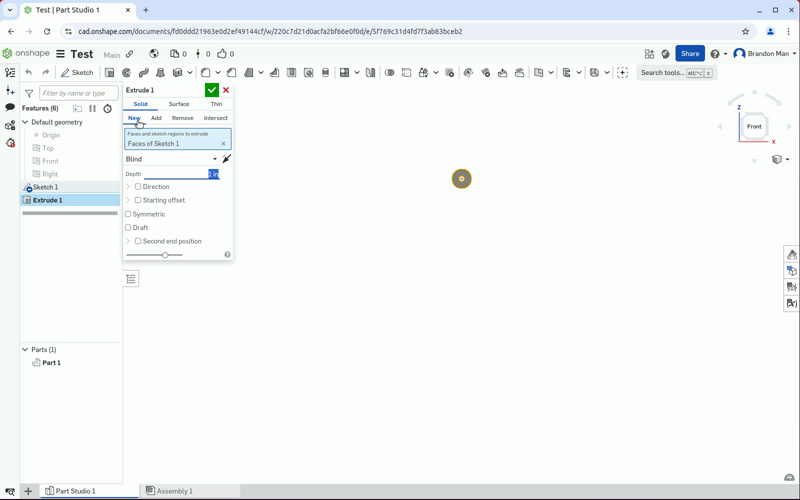
text(0.481)
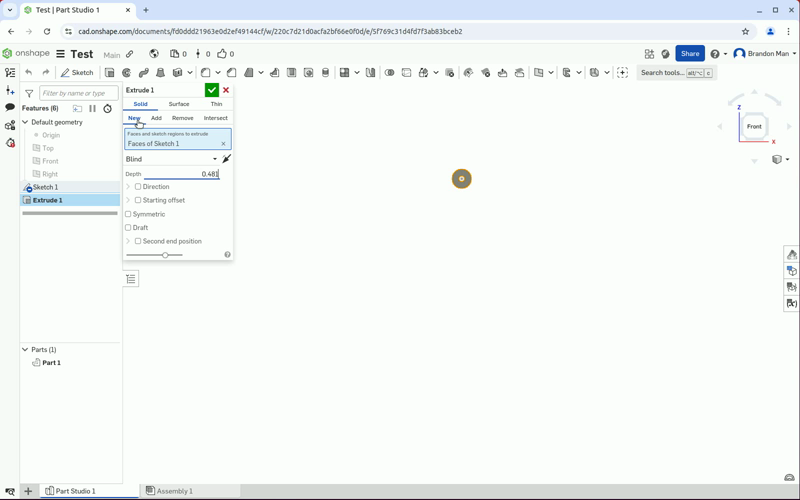
key(enter)
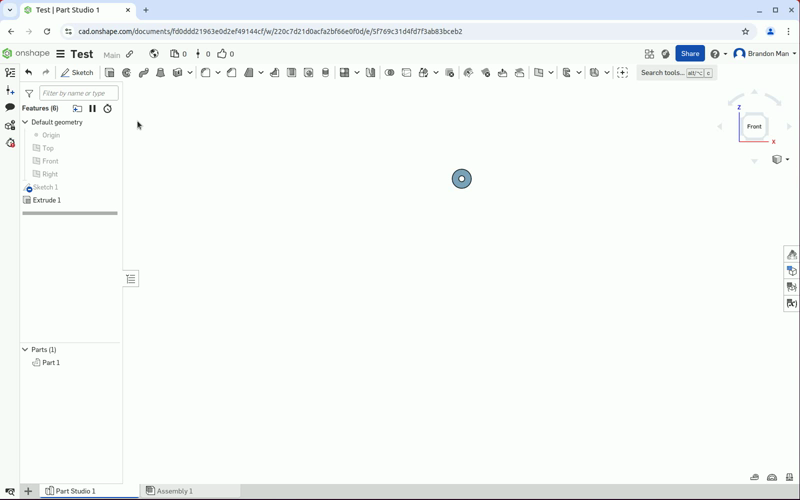
key(shift+h)
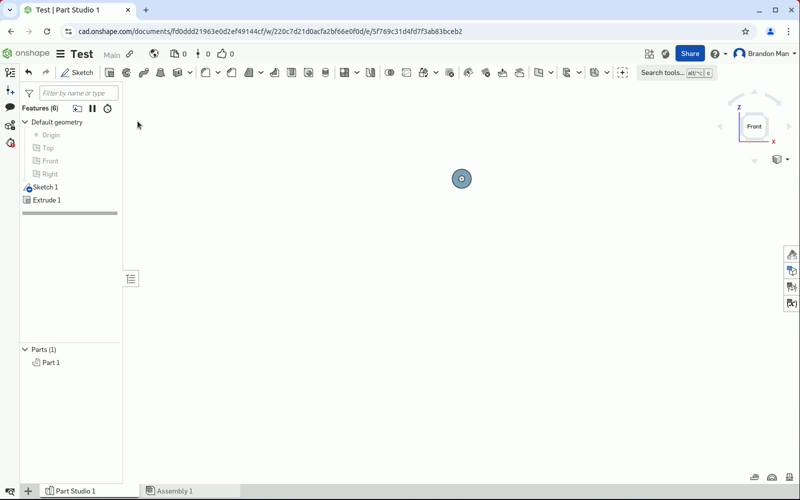
key(shift+h)
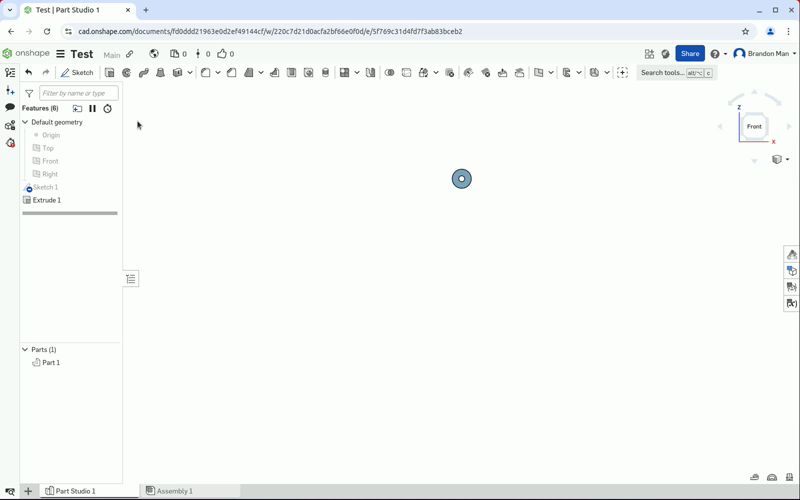
mouse_move(73, 189)
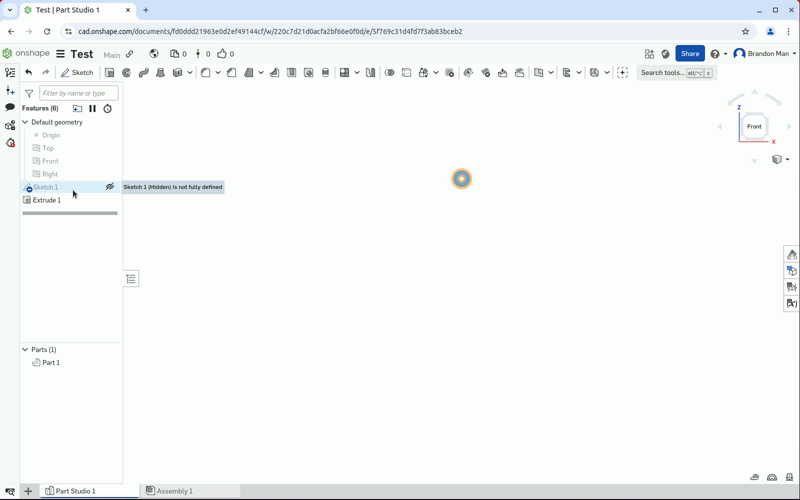
click(73, 189)
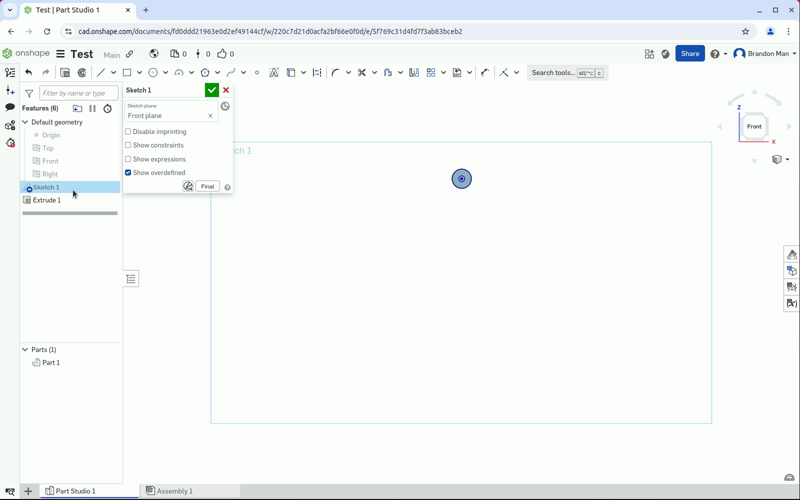
mouse_move(229, 92)
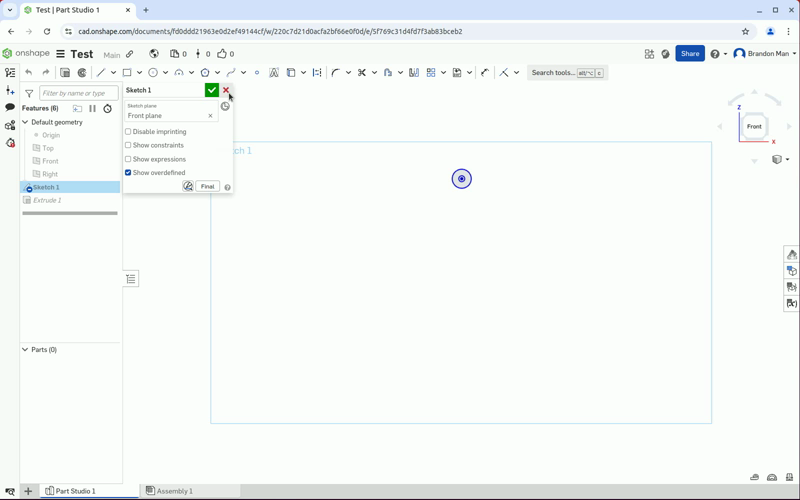
click(229, 92)
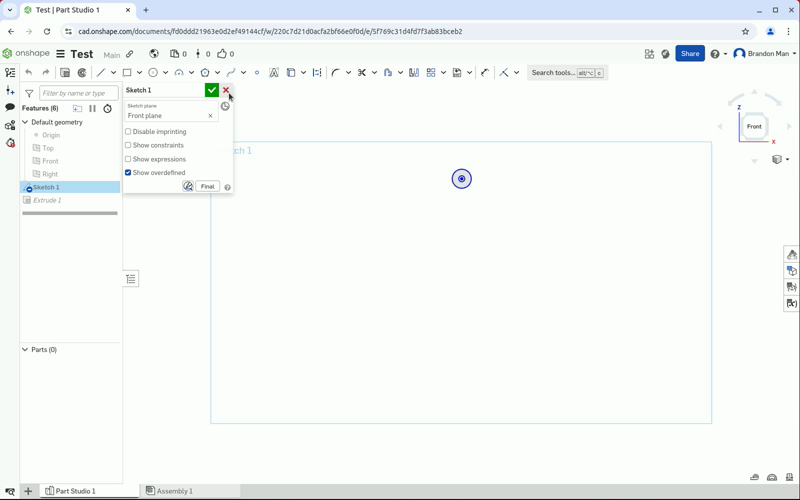
key(shift+s)
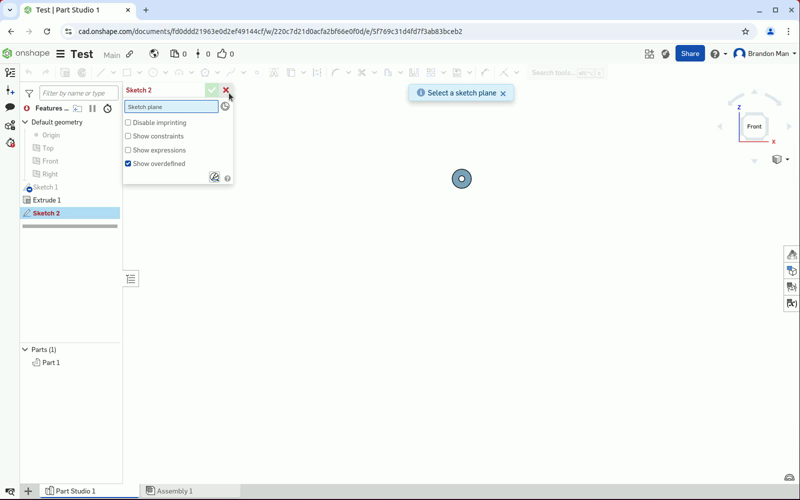
mouse_move(73, 163)
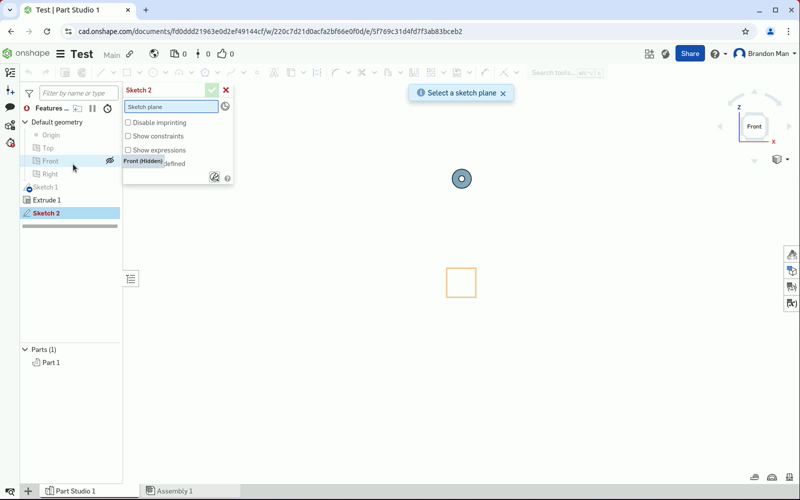
click(73, 163)
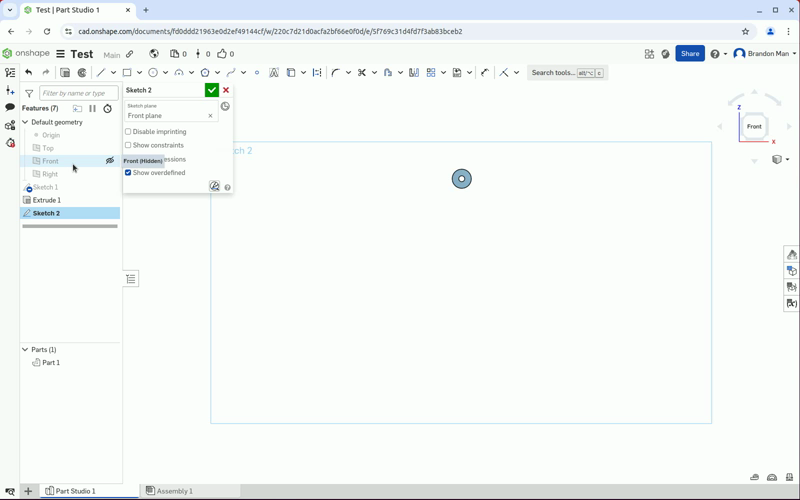
mouse_move(73, 352)
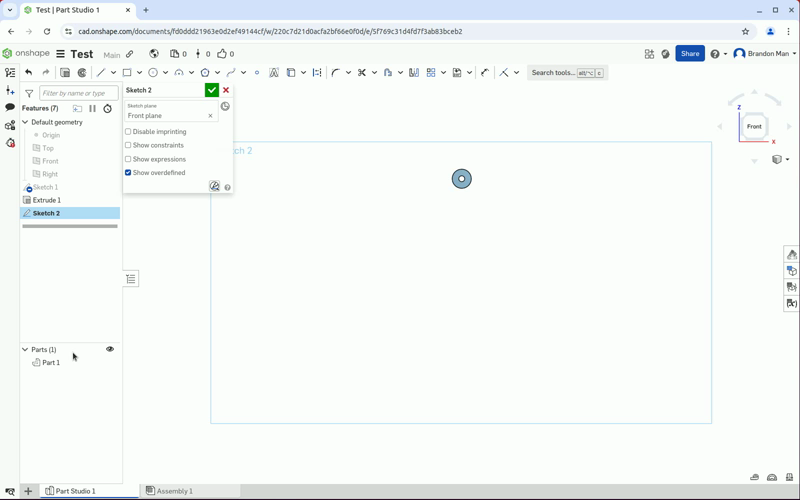
key(y)
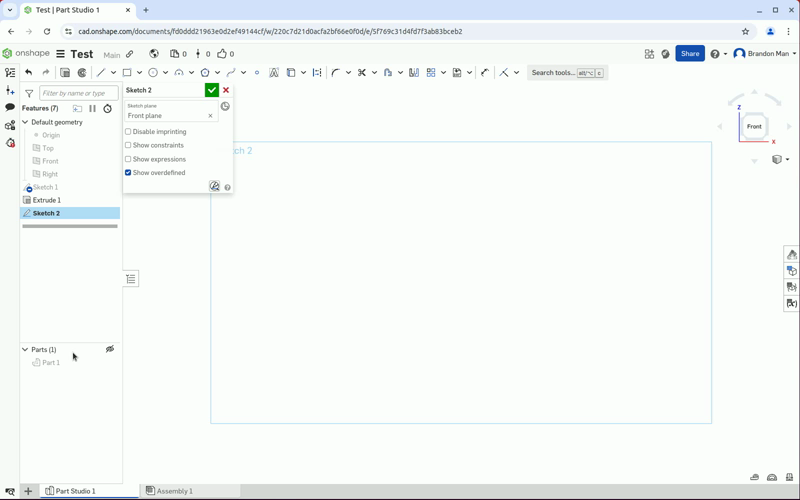
key(c)
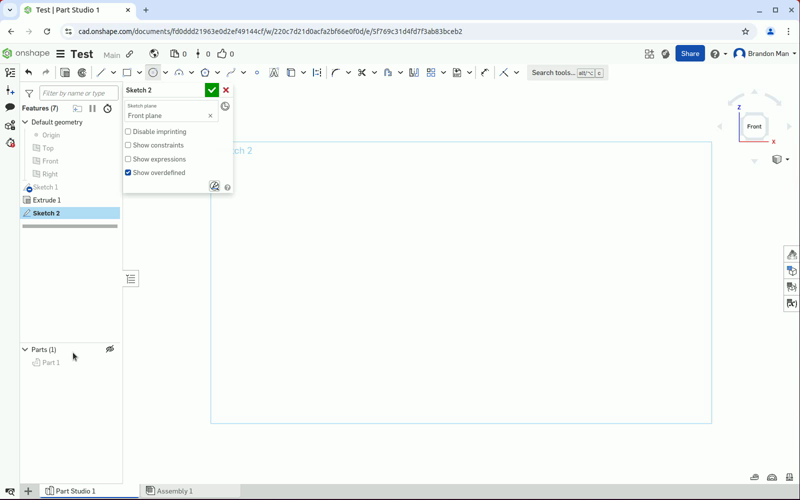
key_down(shift)
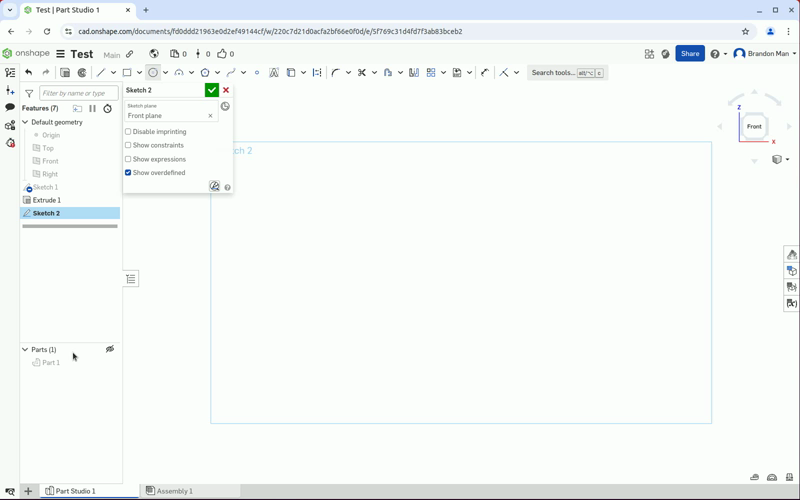
mouse_move(461, 282)
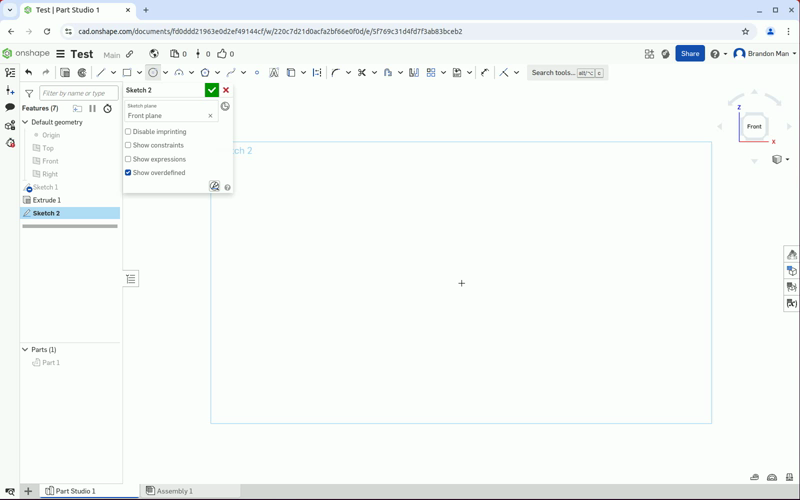
click(461, 282)
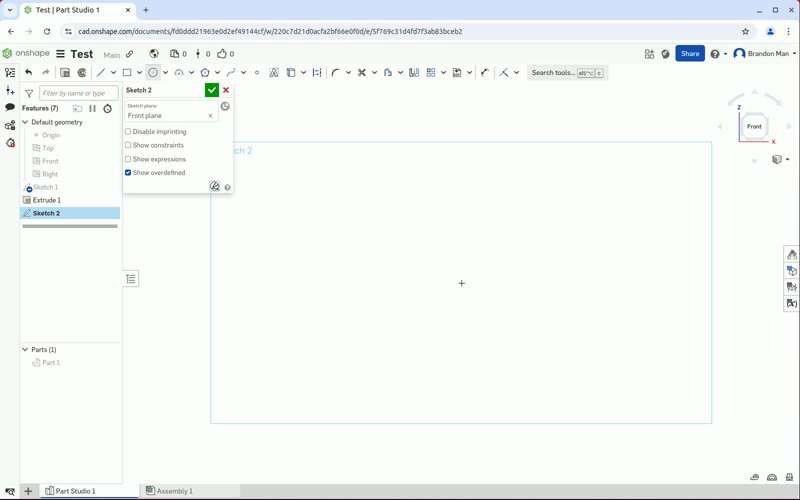
key_up(shift)
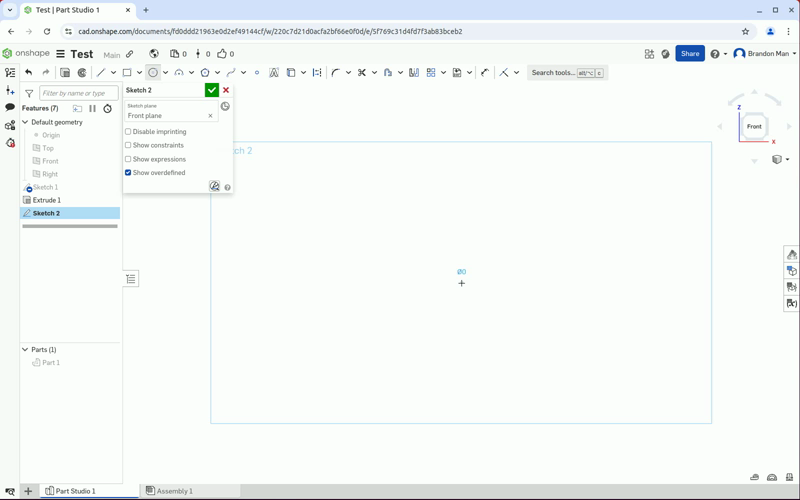
mouse_move(471, 282)
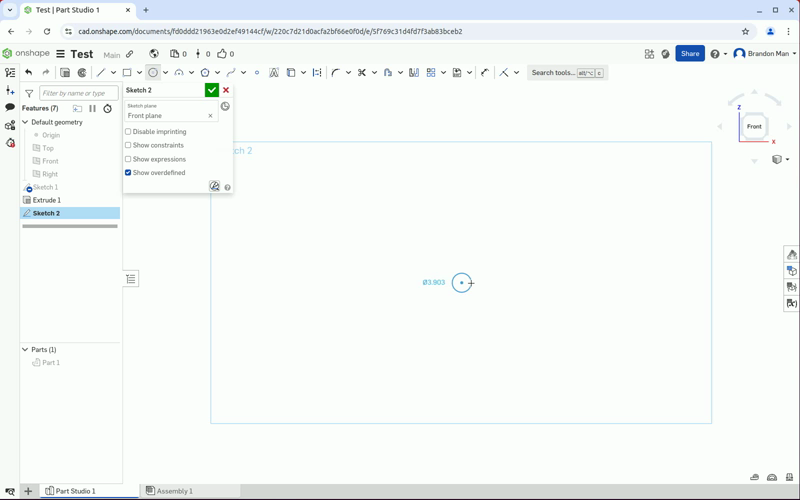
click(471, 282)
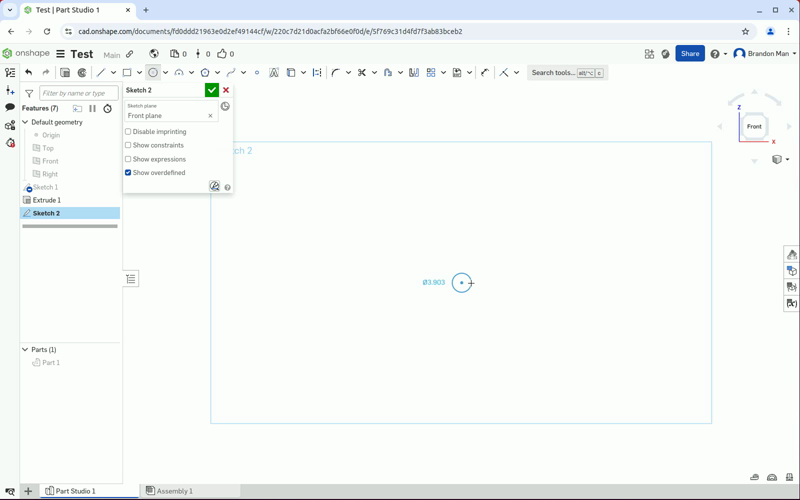
key(esc)
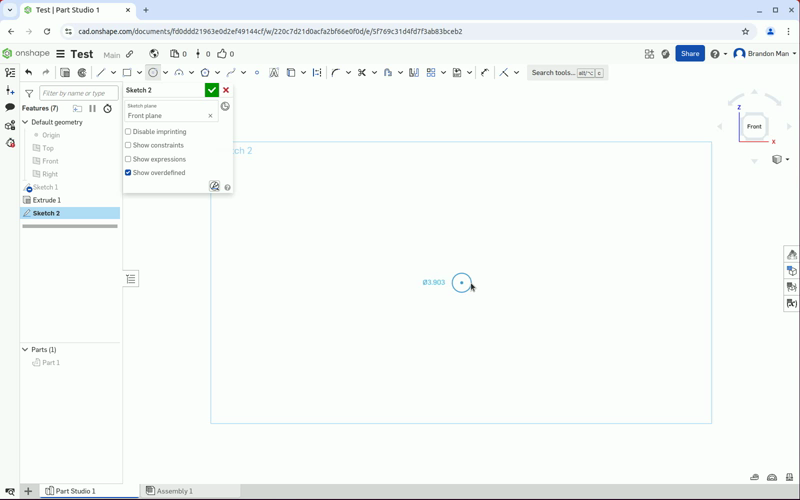
key(c)
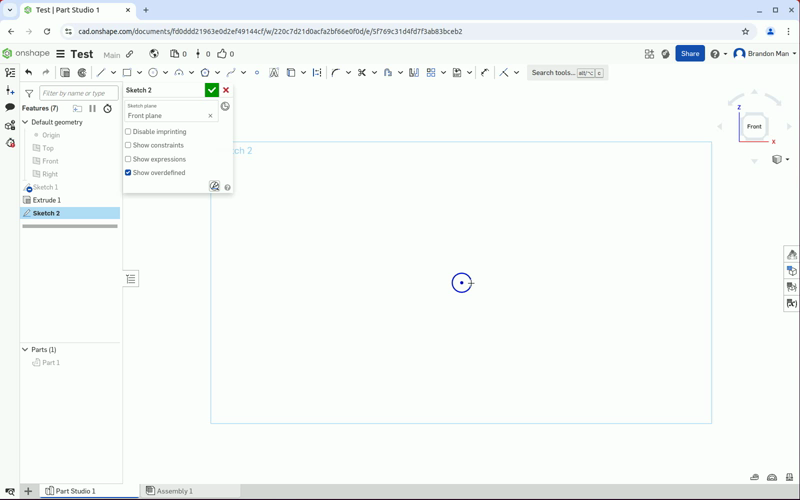
key_down(shift)
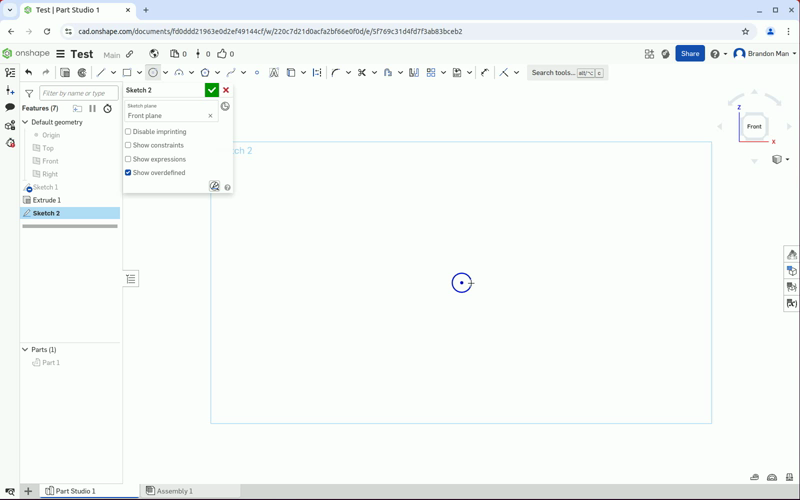
mouse_move(461, 282)
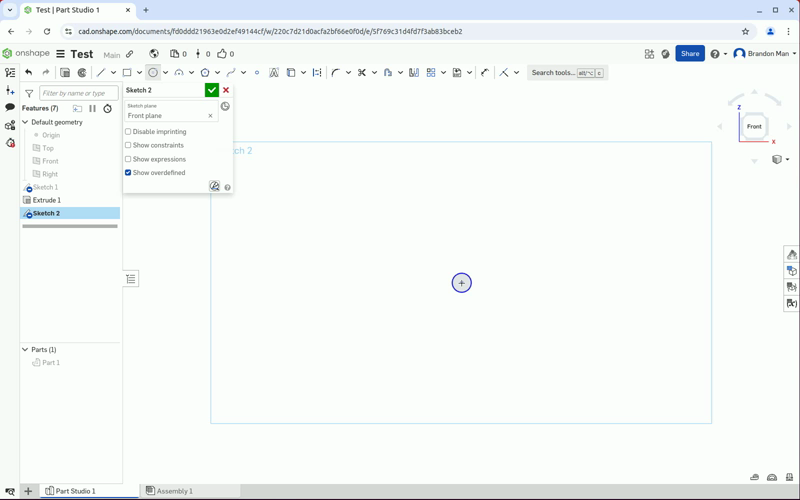
click(461, 282)
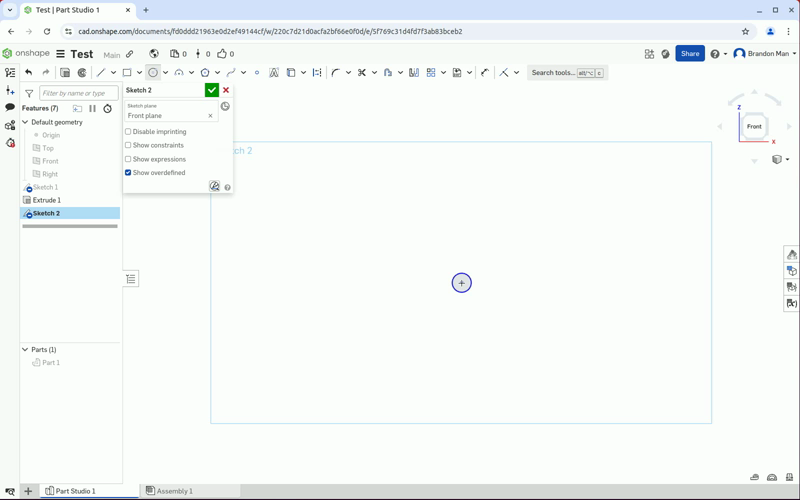
key_up(shift)
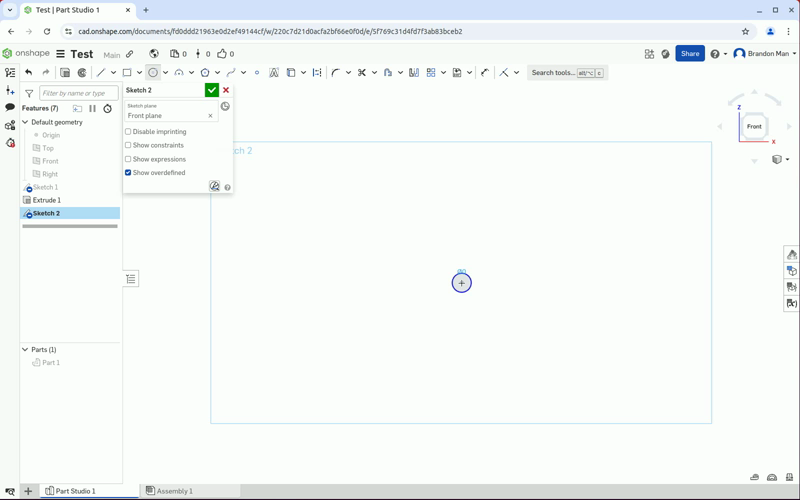
mouse_move(464, 282)
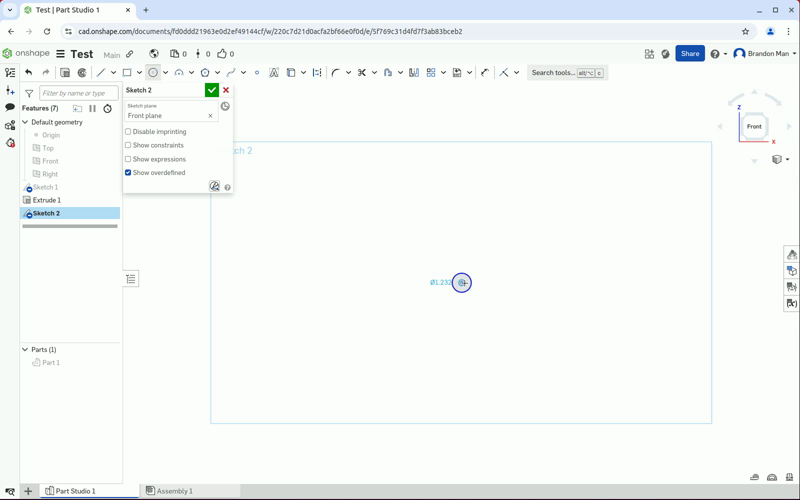
scroll(6)
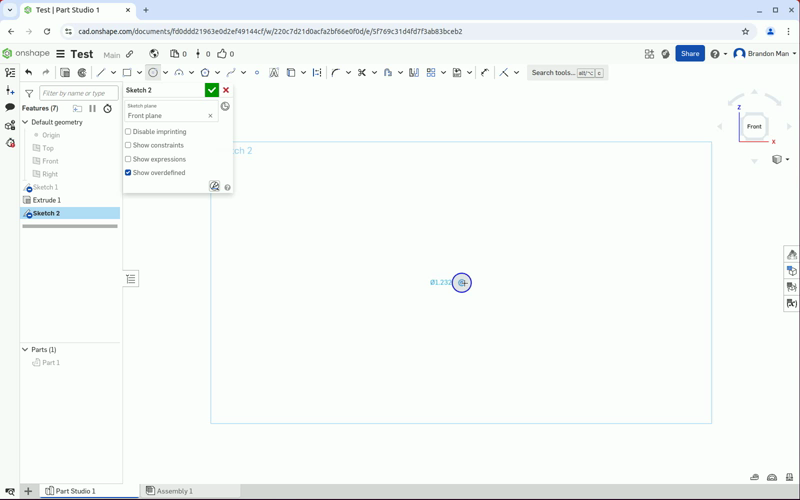
scroll(6)
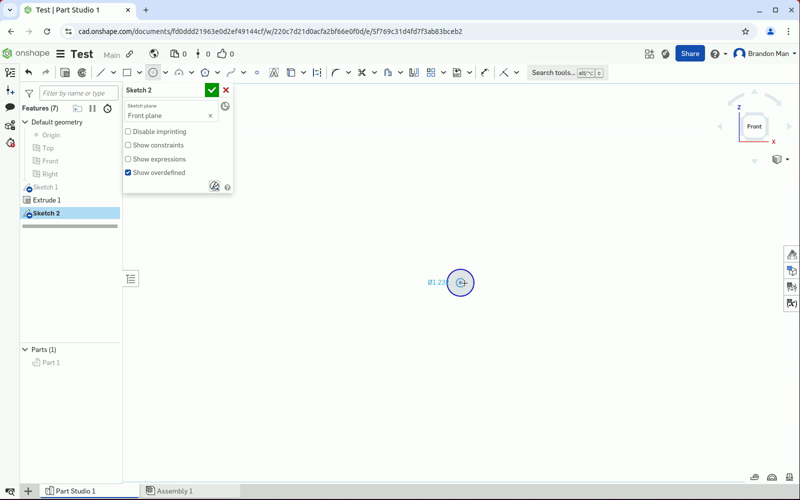
scroll(6)
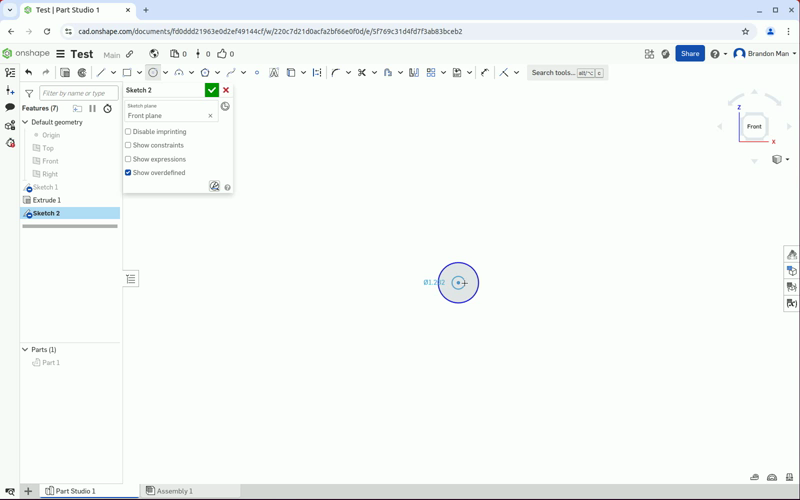
scroll(6)
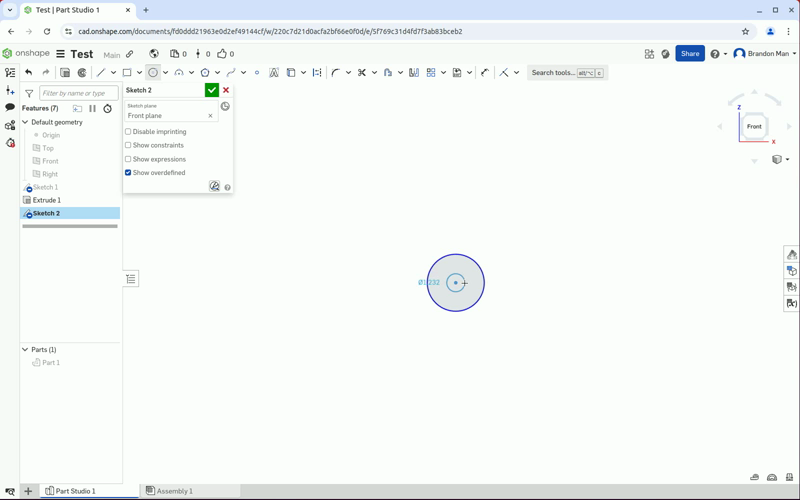
scroll(6)
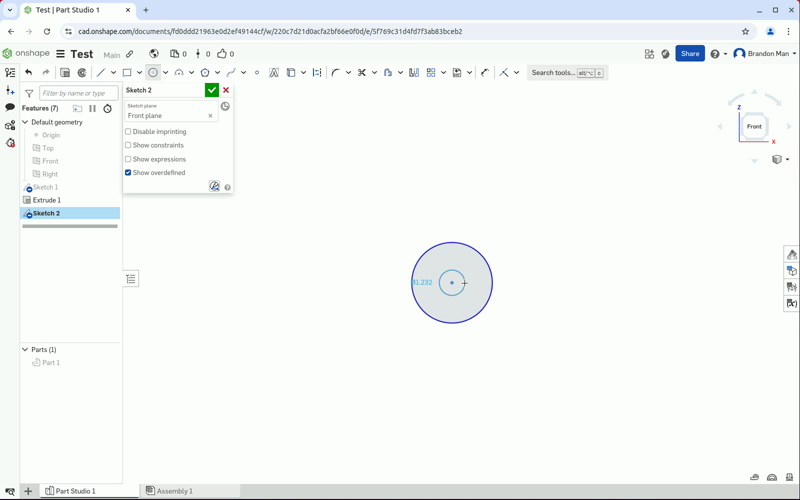
scroll(6)
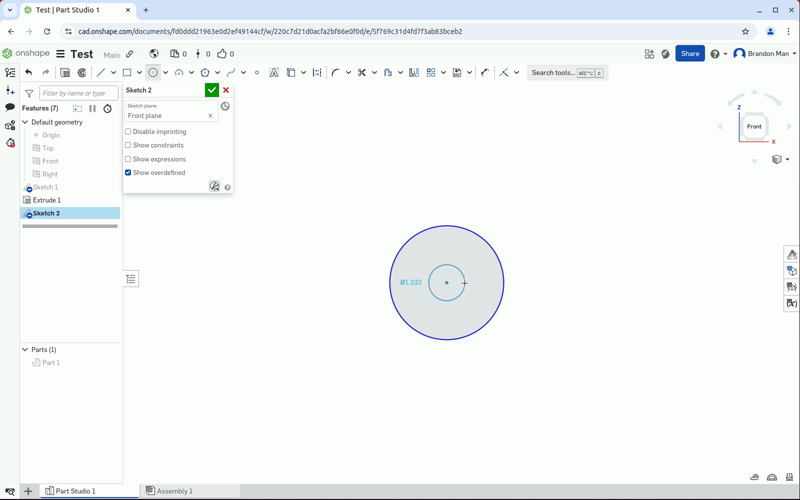
scroll(6)
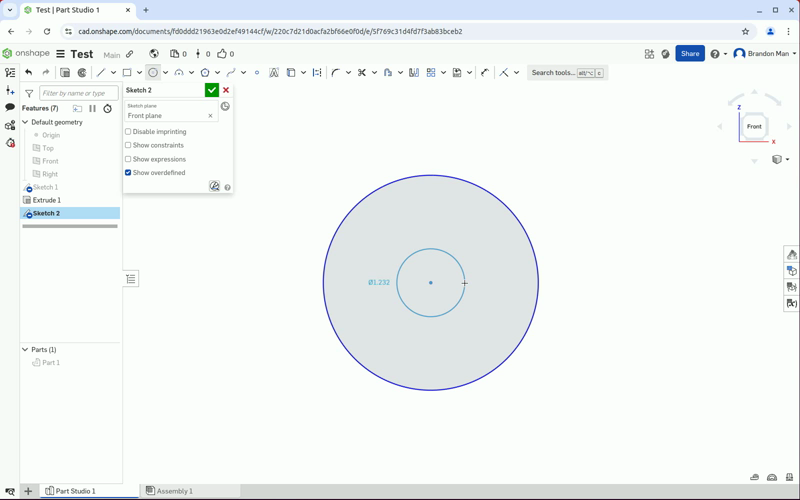
click(464, 282)
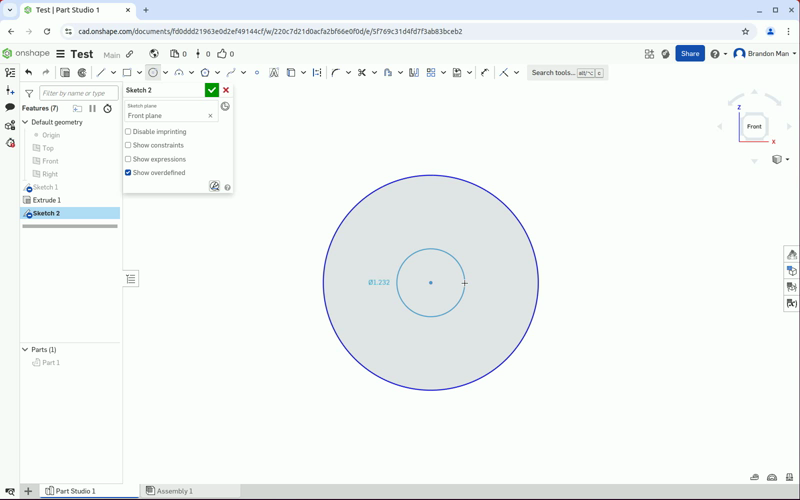
scroll(-6)
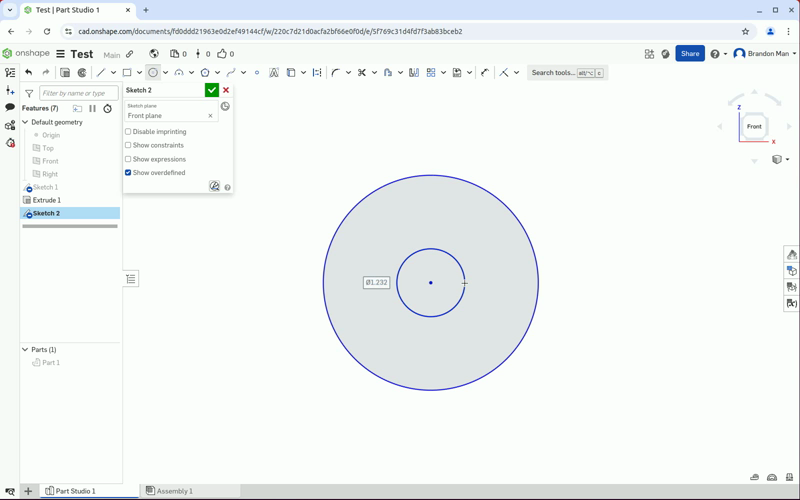
scroll(-6)
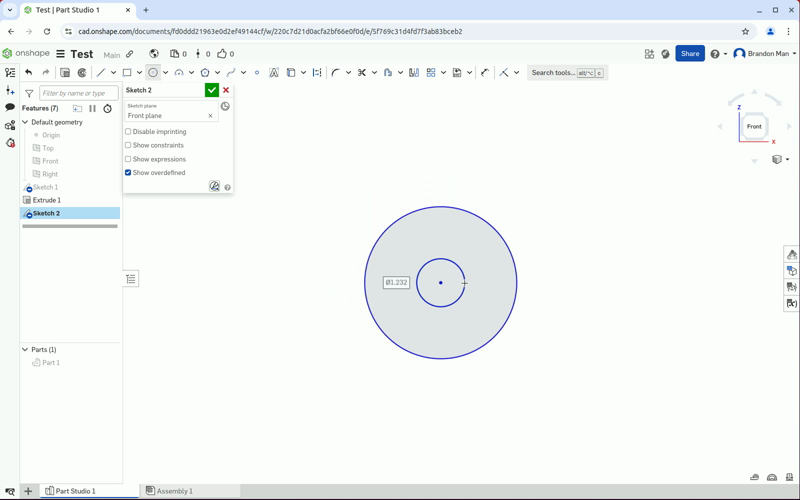
scroll(-6)
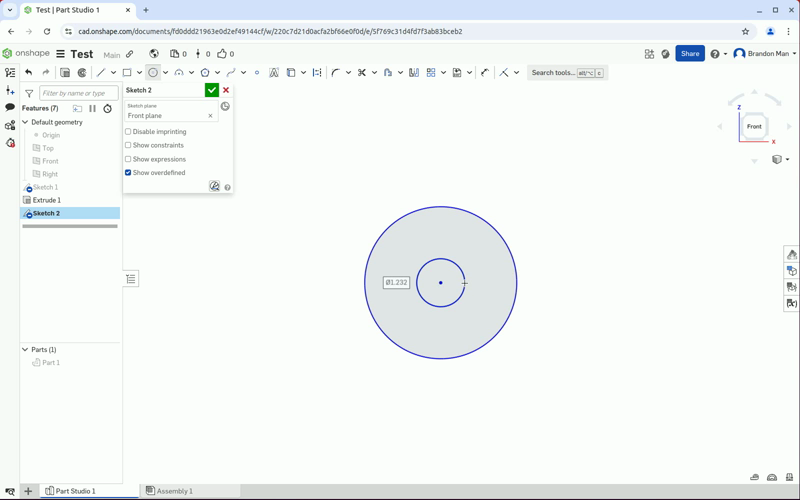
scroll(-6)
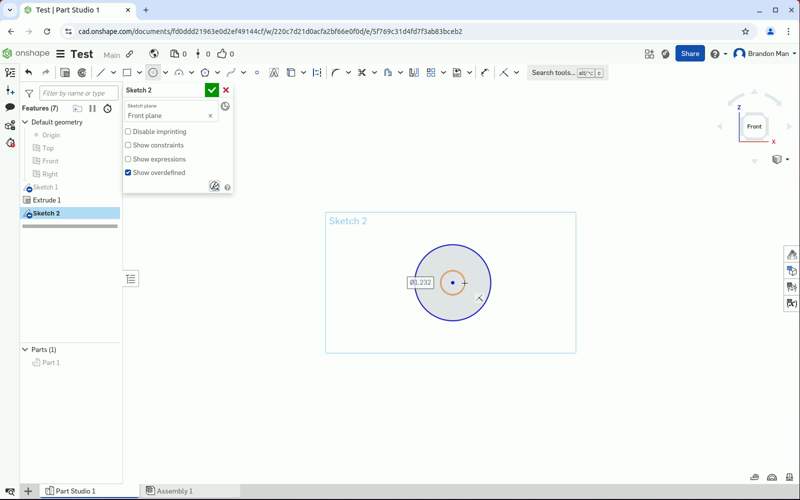
scroll(-6)
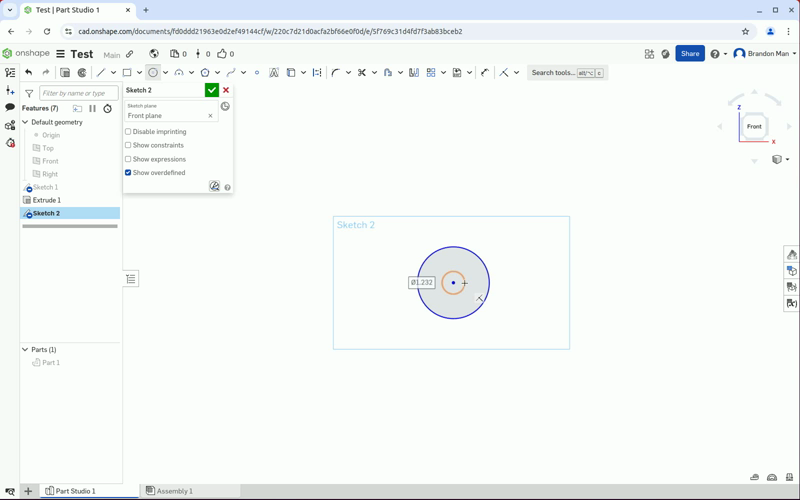
scroll(-6)
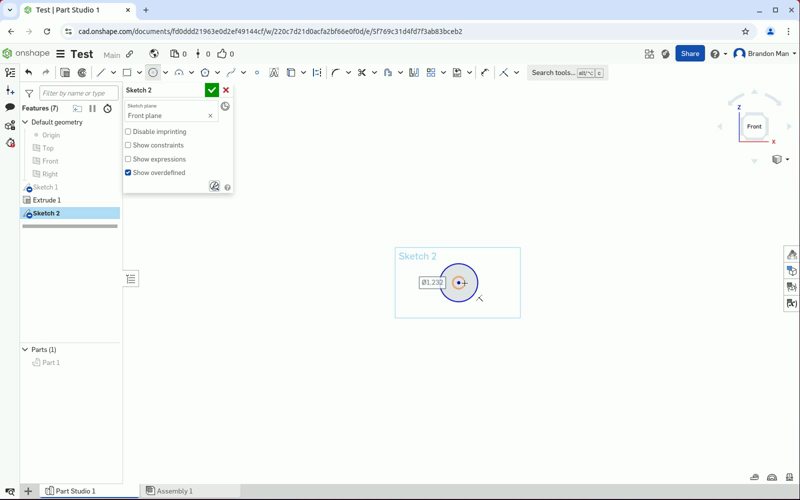
scroll(-6)
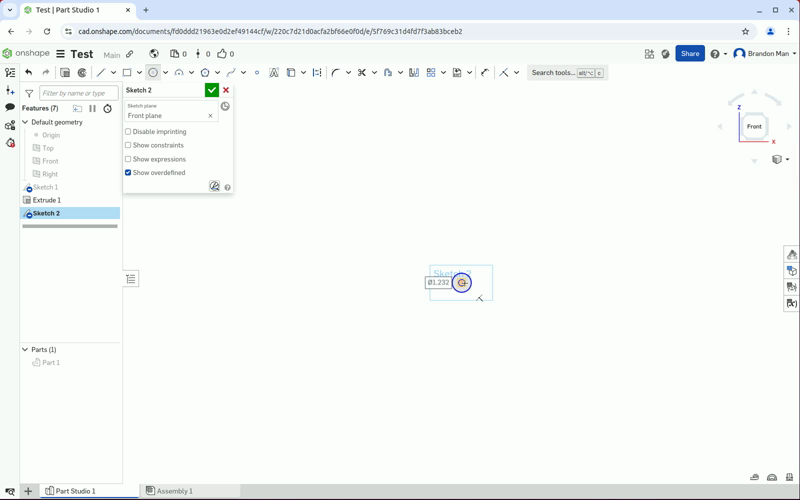
key(esc)
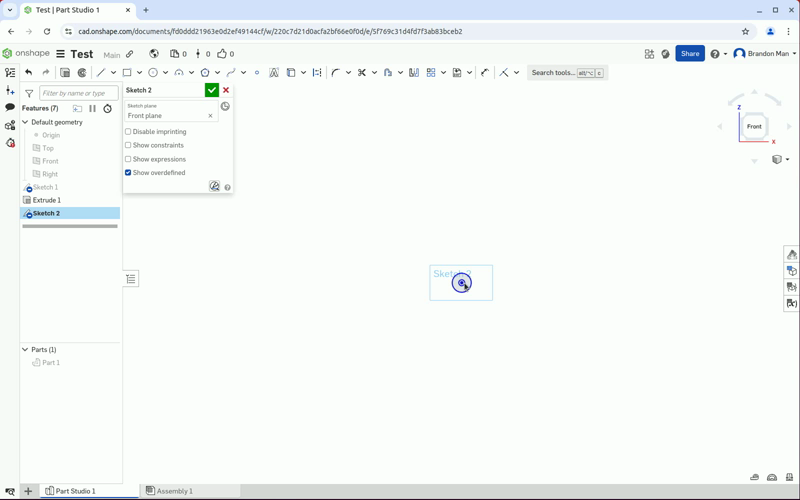
mouse_move(465, 282)
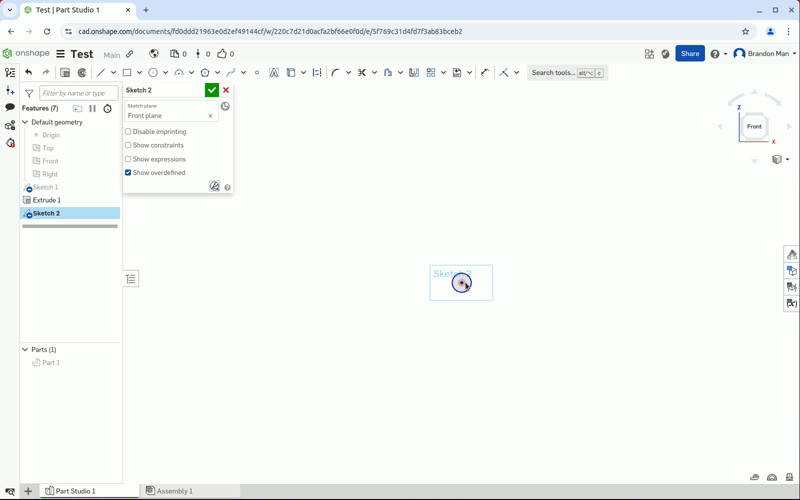
scroll(6)
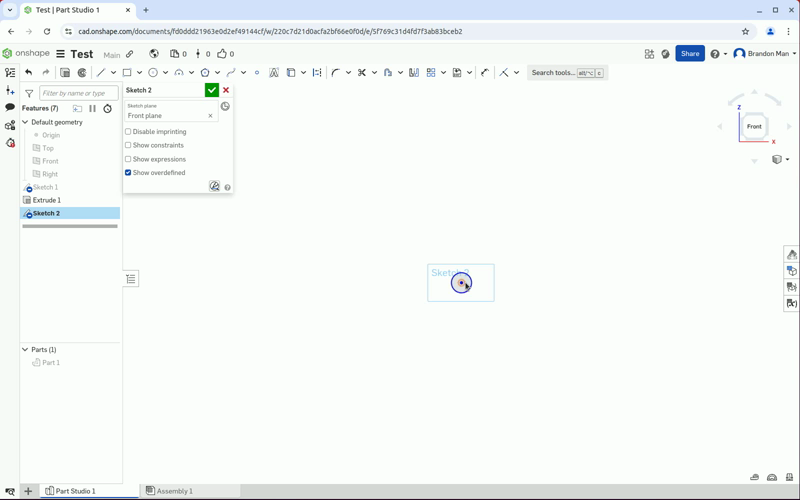
scroll(6)
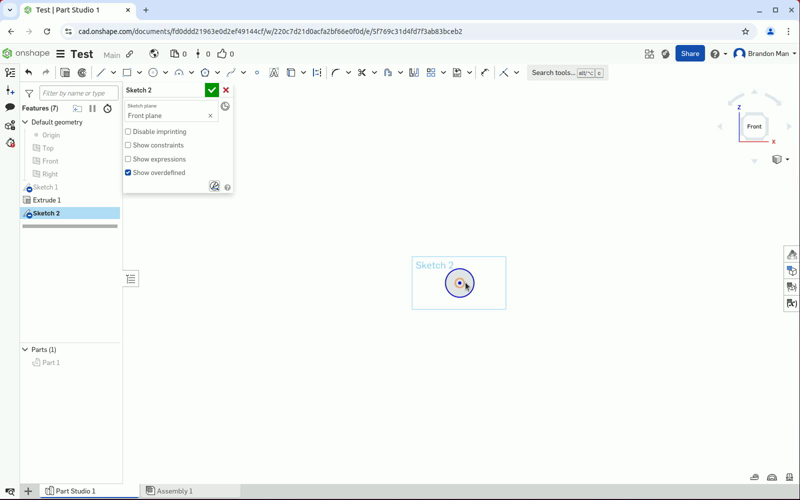
scroll(6)
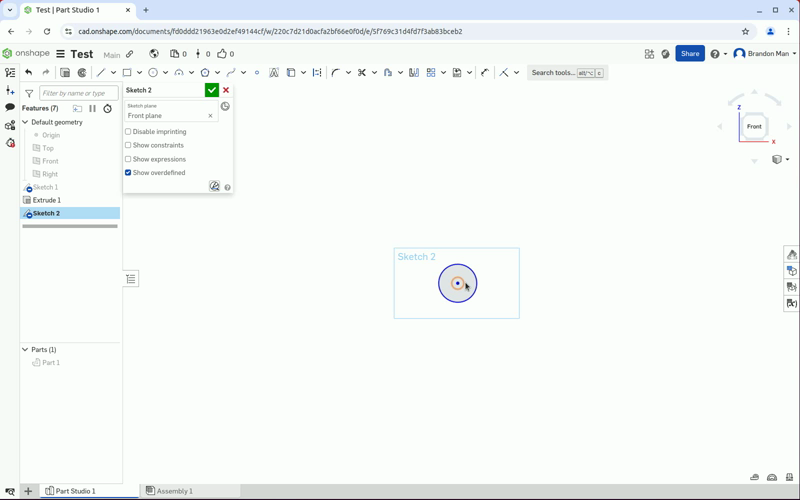
scroll(6)
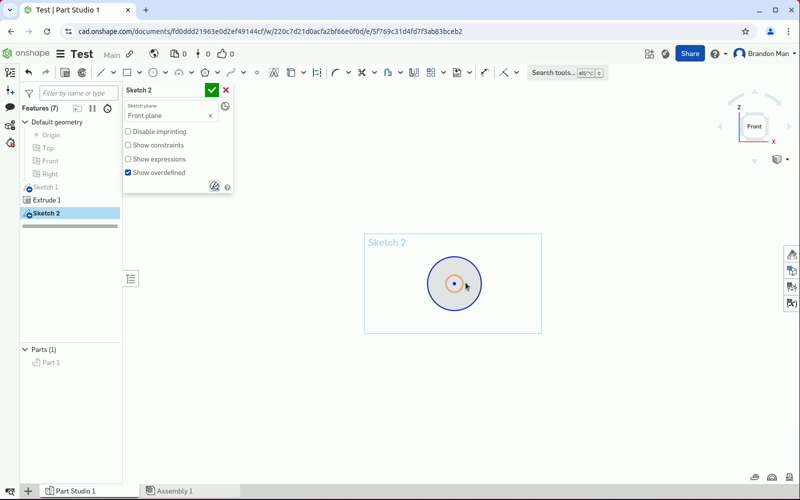
scroll(6)
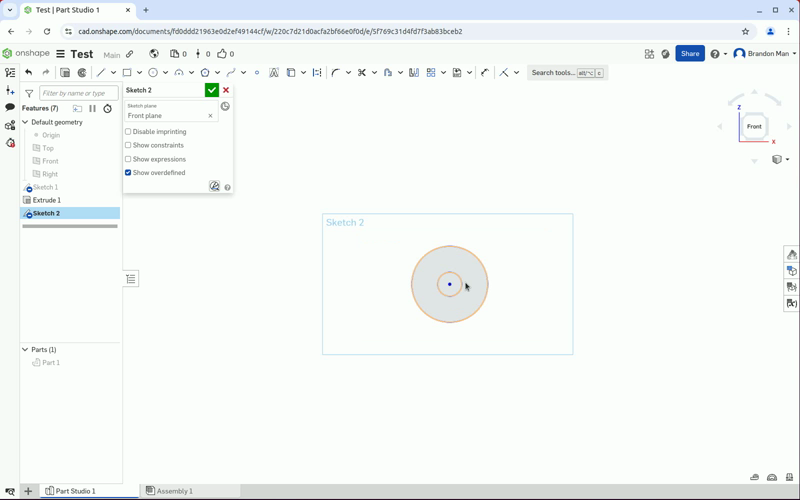
scroll(6)
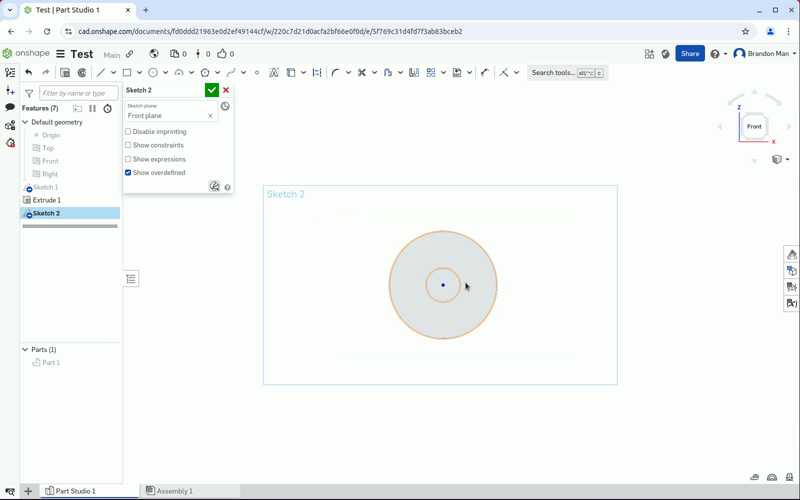
scroll(6)
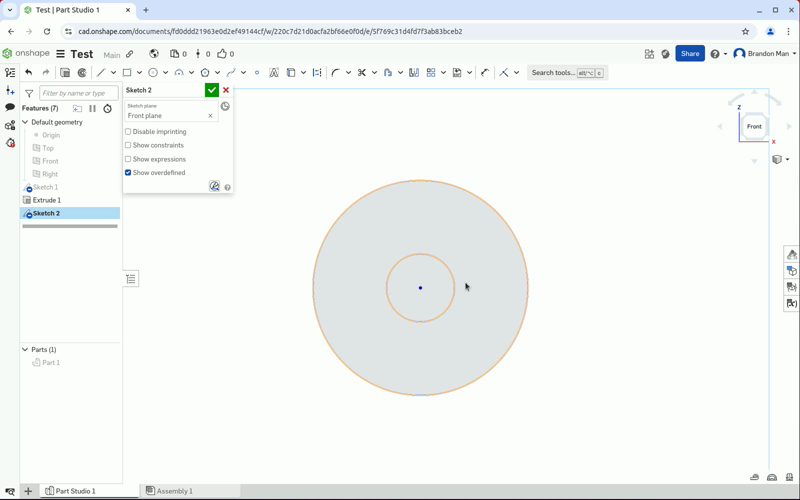
click(465, 282)
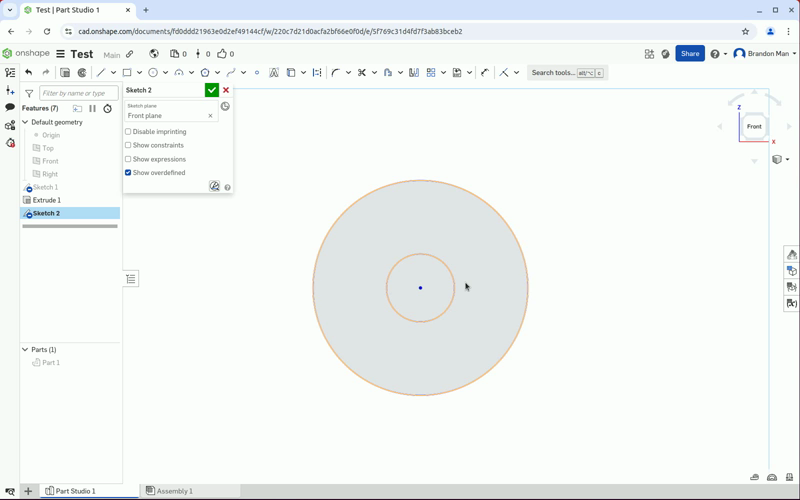
scroll(-6)
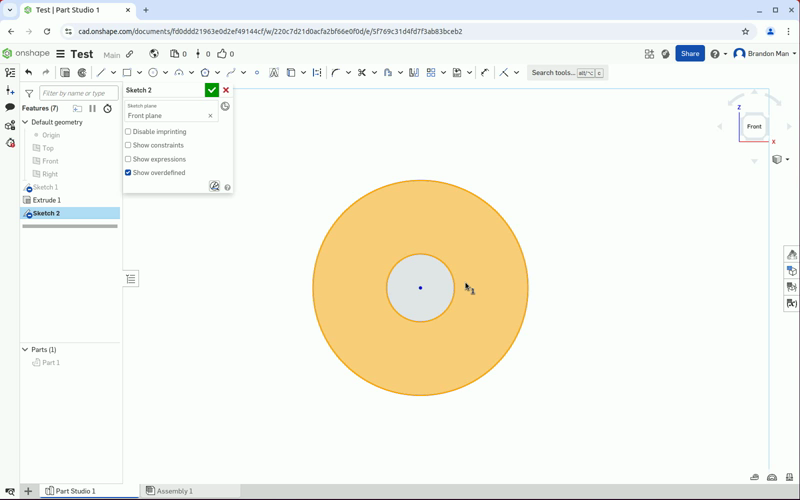
scroll(-6)
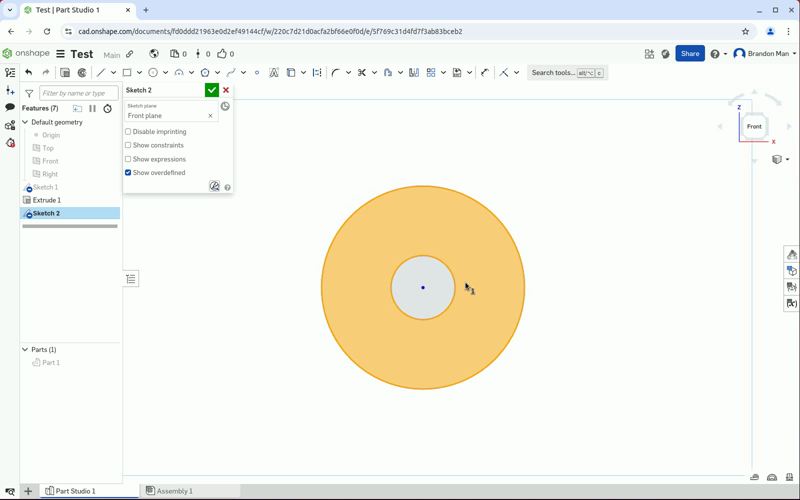
scroll(-6)
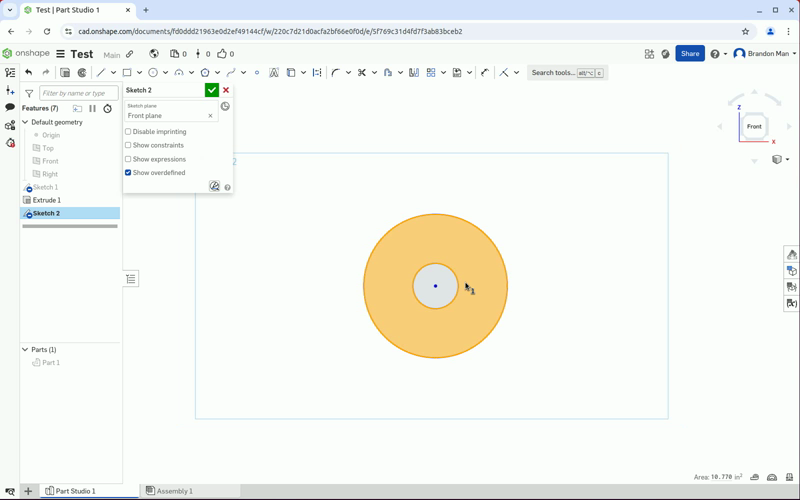
scroll(-6)
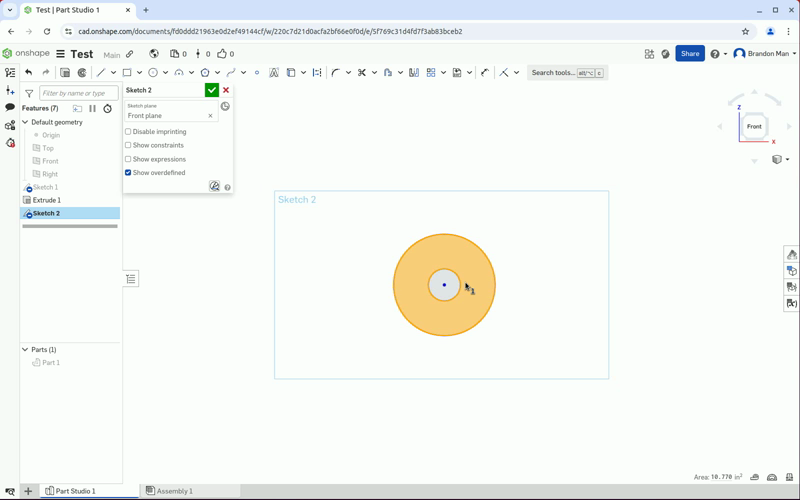
scroll(-6)
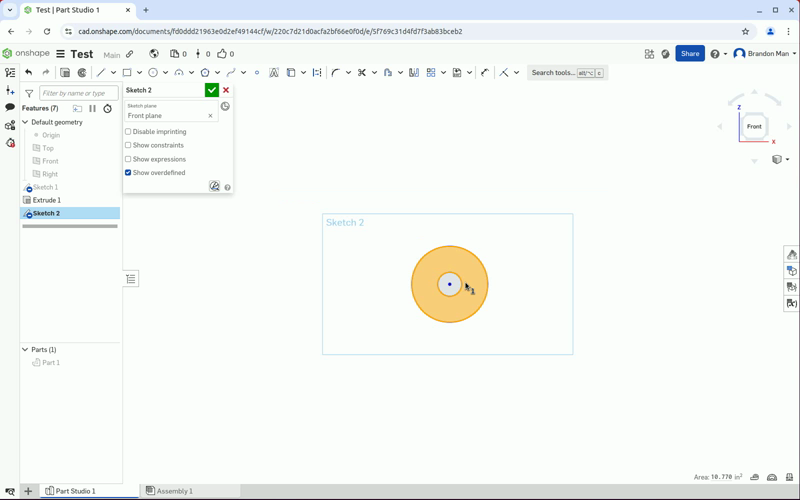
scroll(-6)
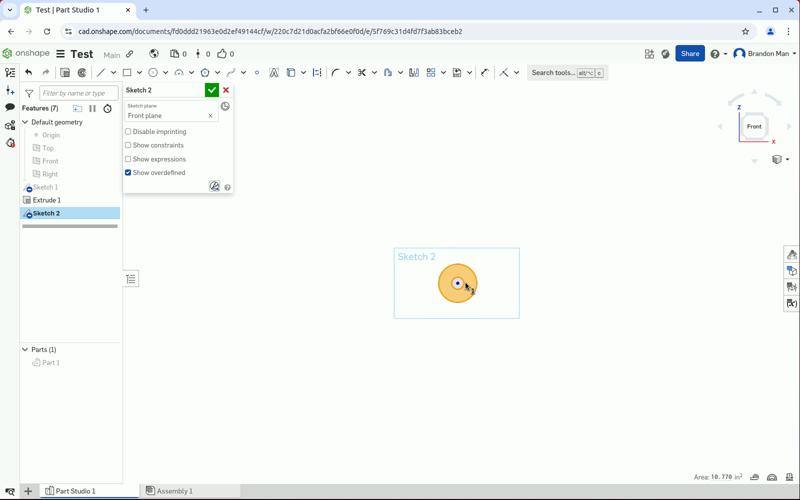
scroll(-6)
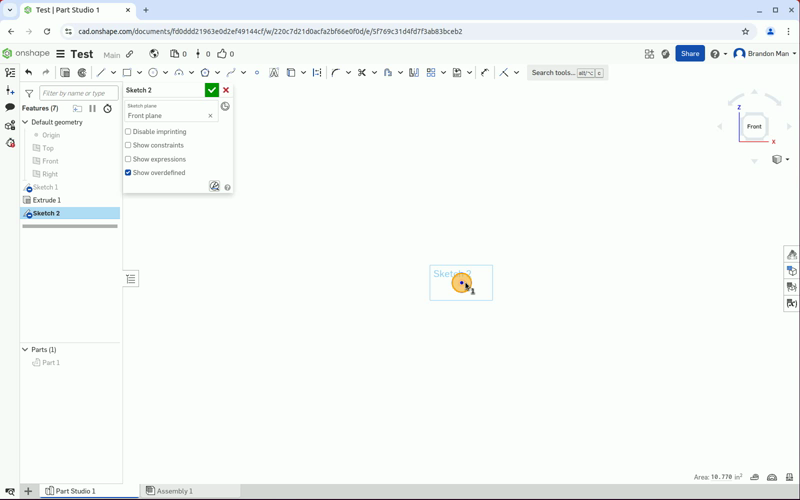
mouse_move(73, 352)
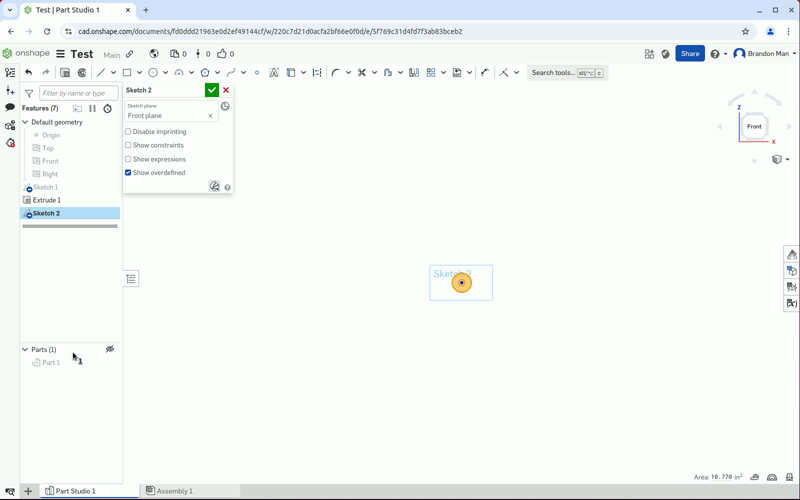
key(shift+y)
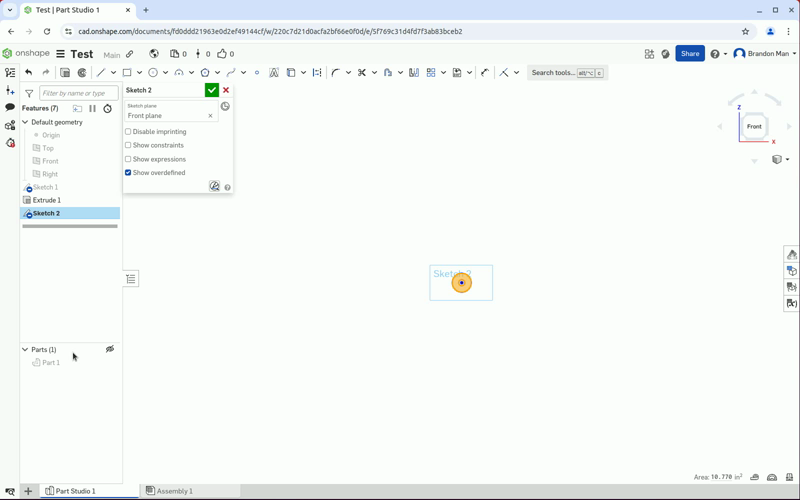
key(shift+e)
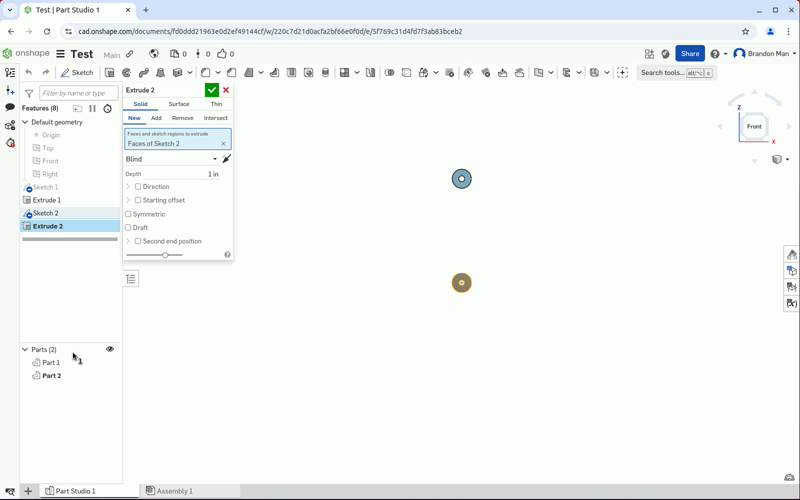
mouse_move(143, 106)
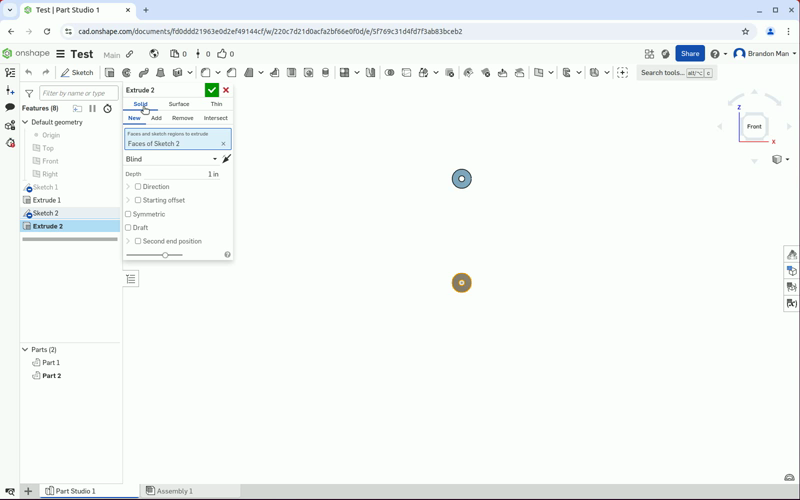
click(143, 106)
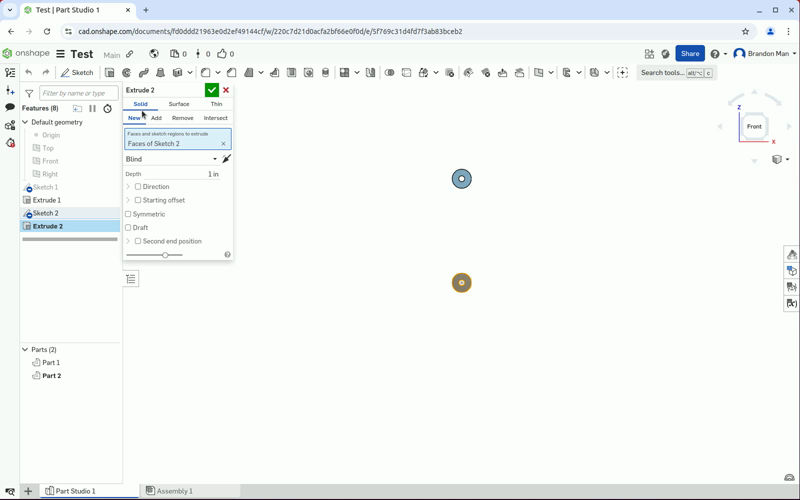
mouse_move(137, 120)
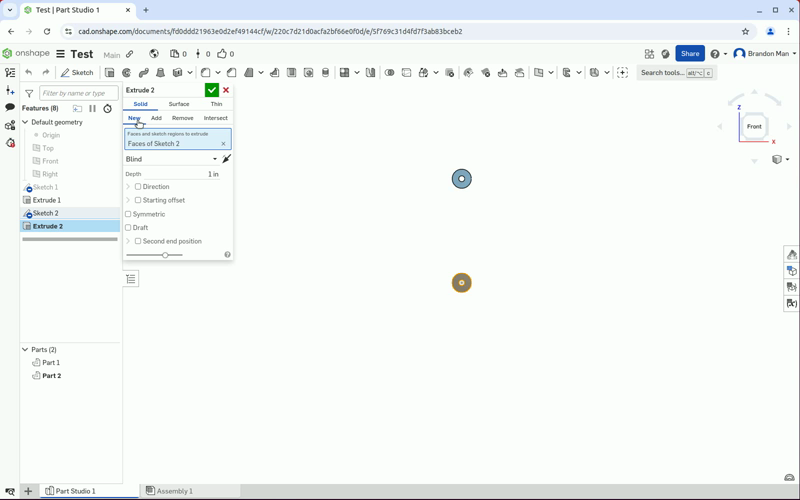
click(137, 120)
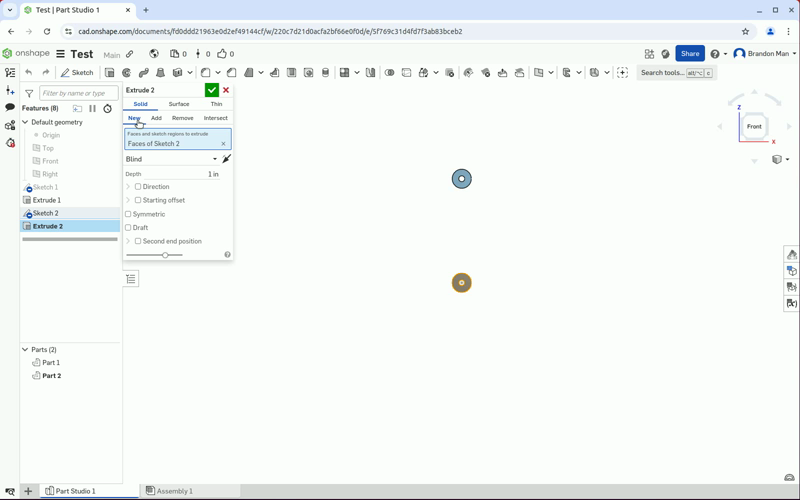
key(tab, 4)
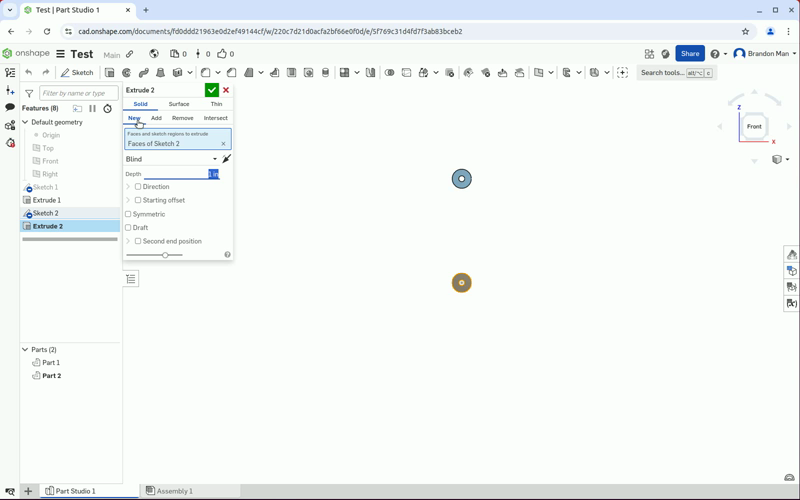
text(0.481)
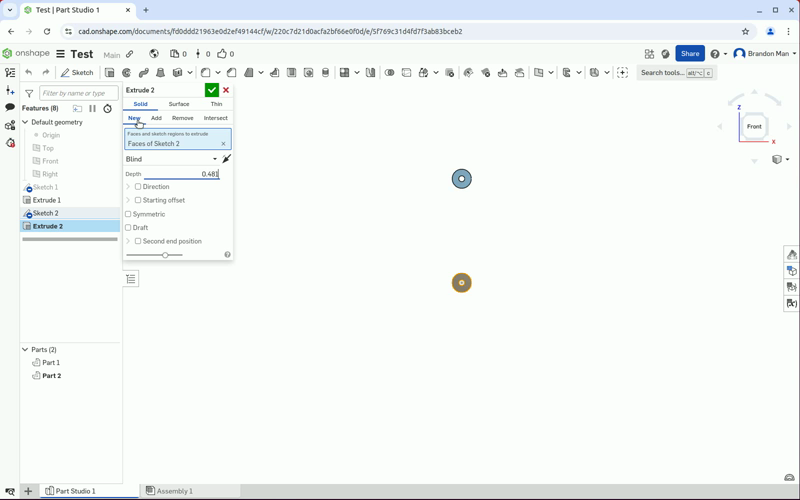
key(enter)
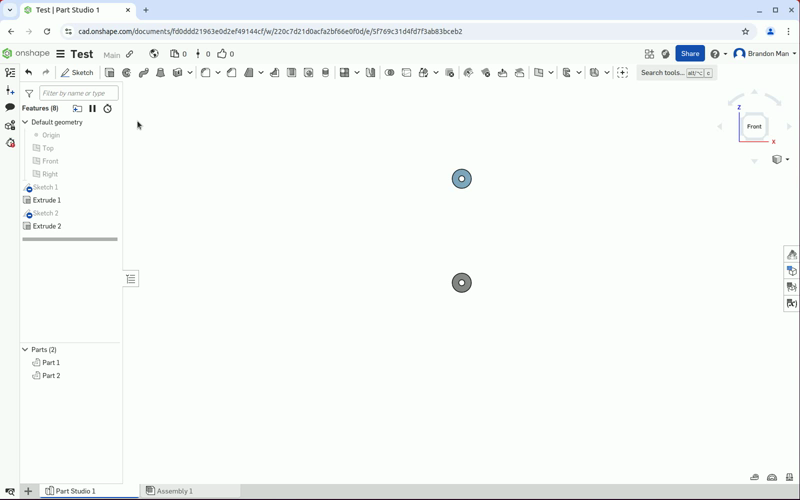
key(shift+h)
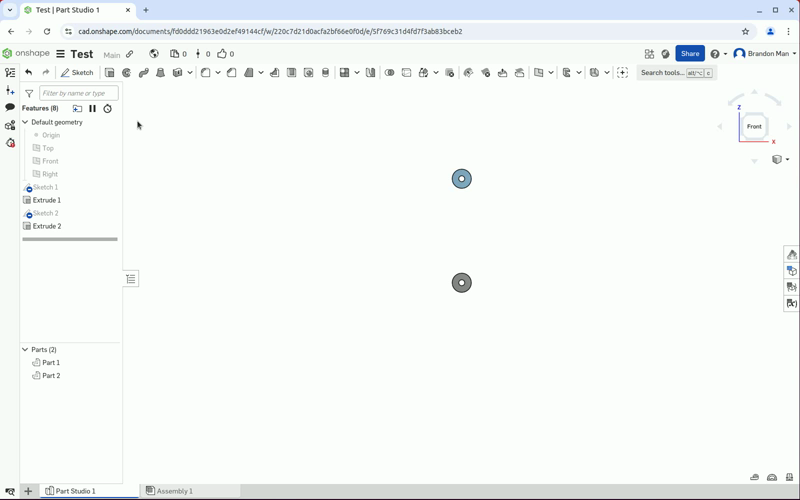
key(shift+h)
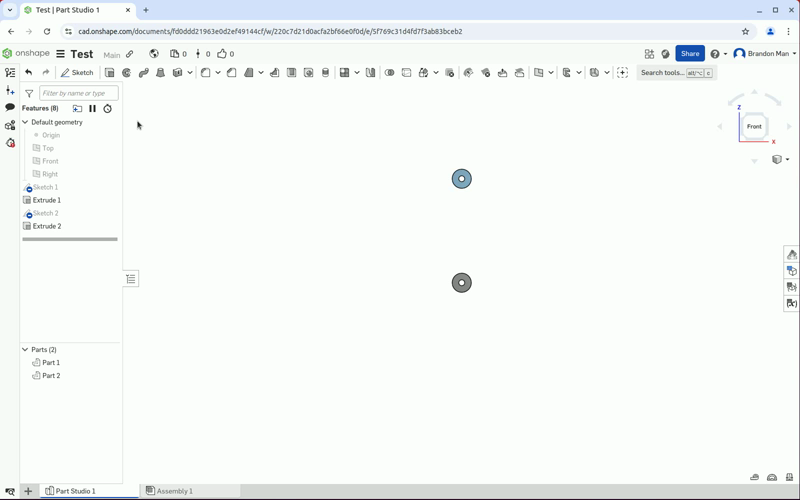
mouse_move(73, 189)
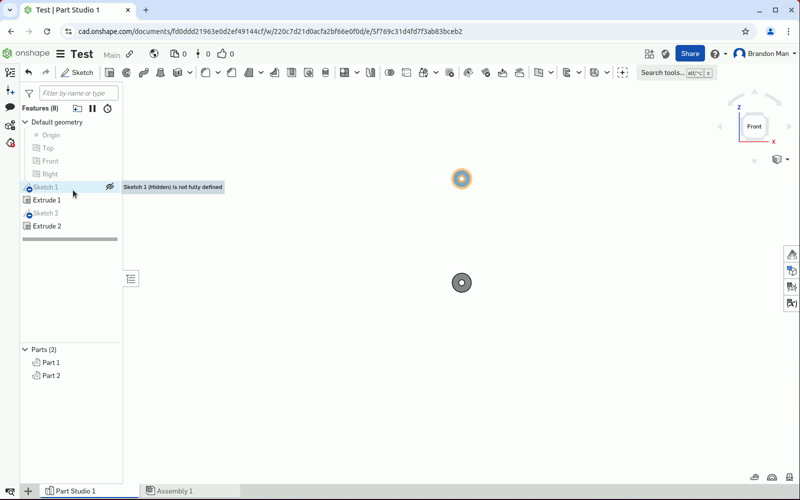
click(73, 189)
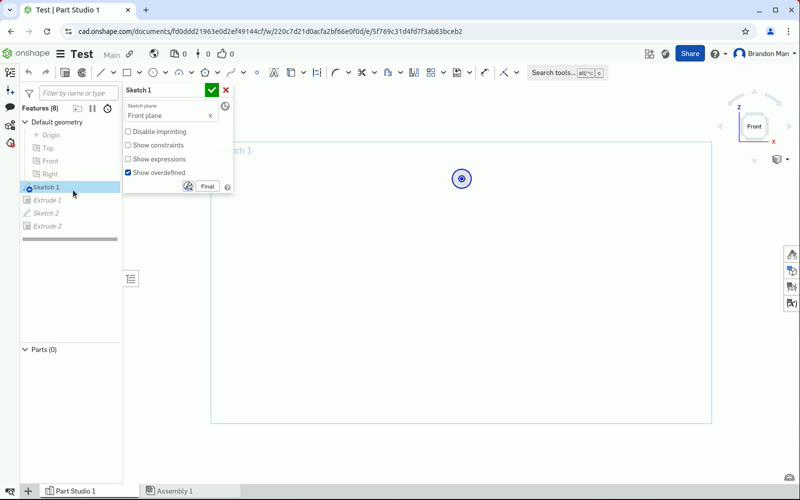
mouse_move(229, 92)
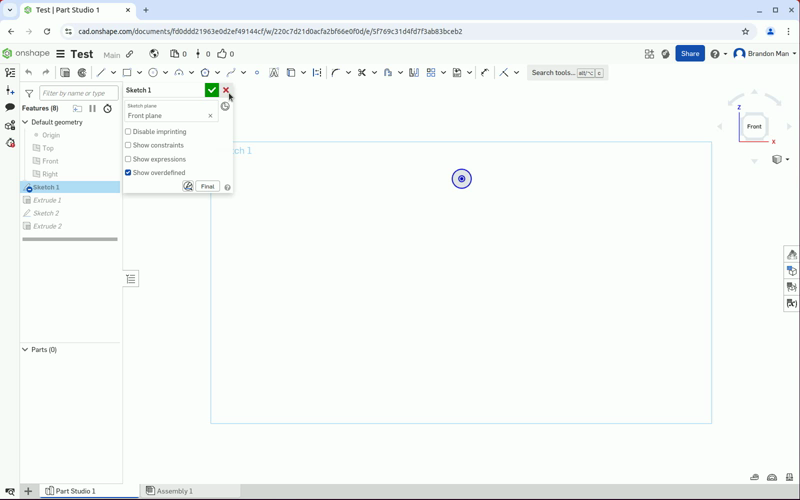
click(229, 92)
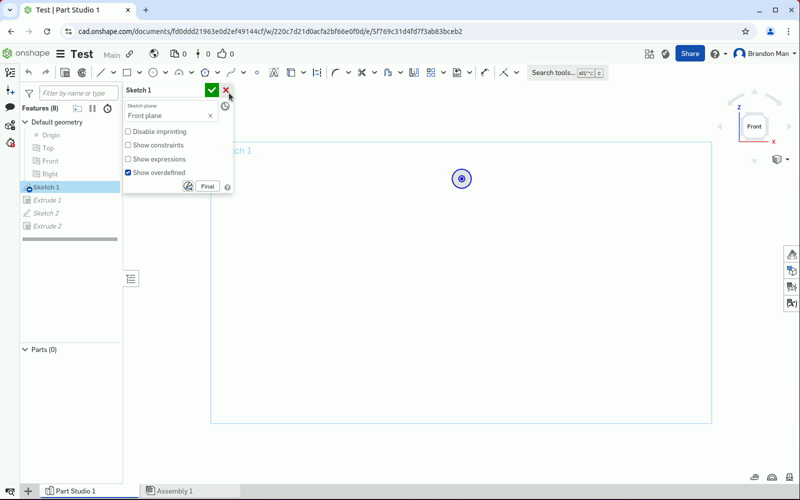
key(shift+s)
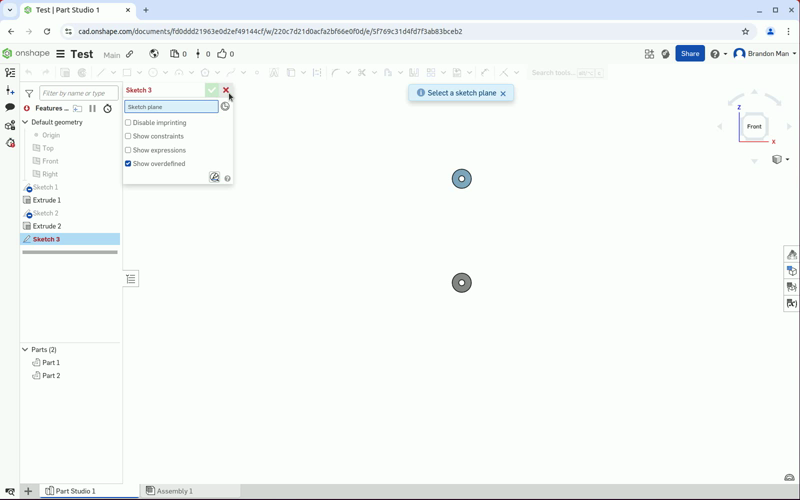
mouse_move(73, 163)
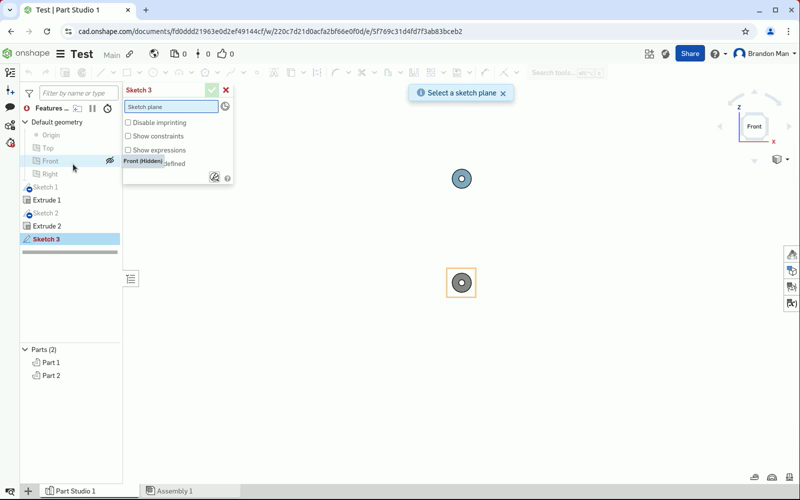
click(73, 163)
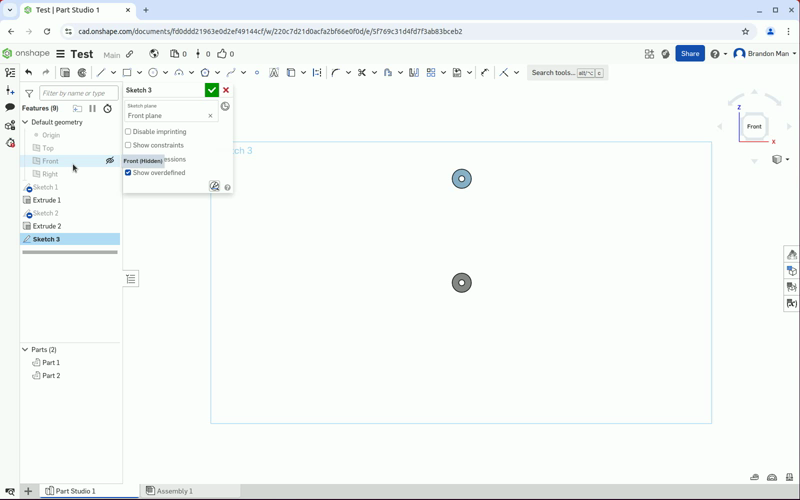
mouse_move(73, 352)
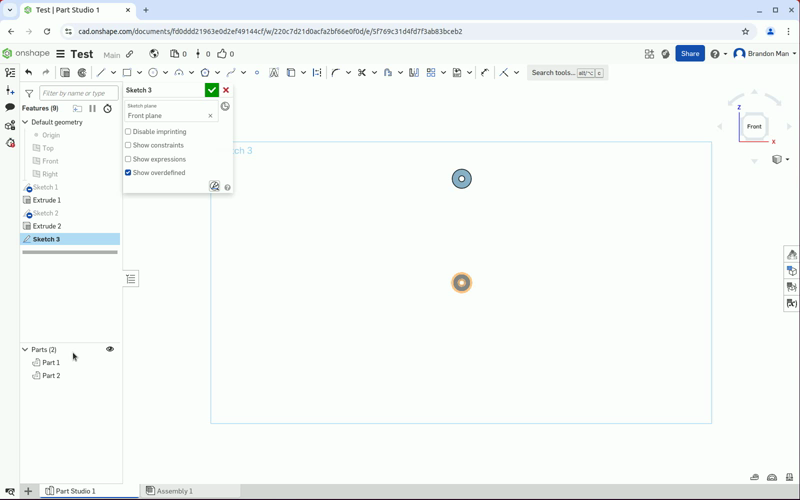
key(y)
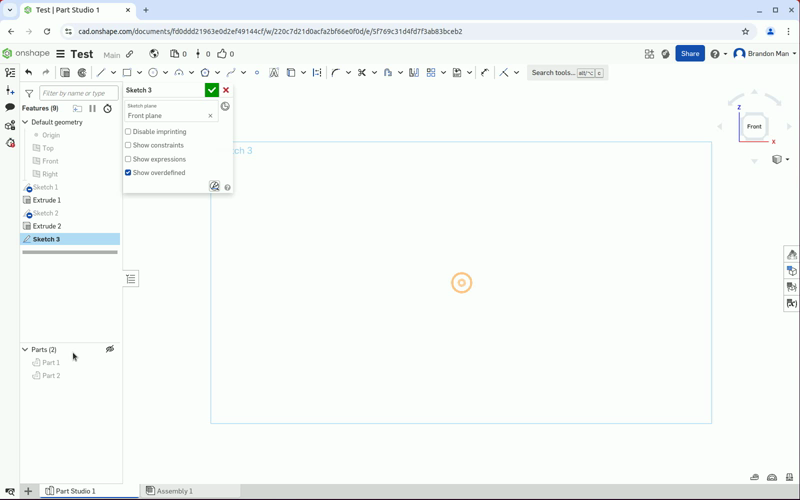
key(c)
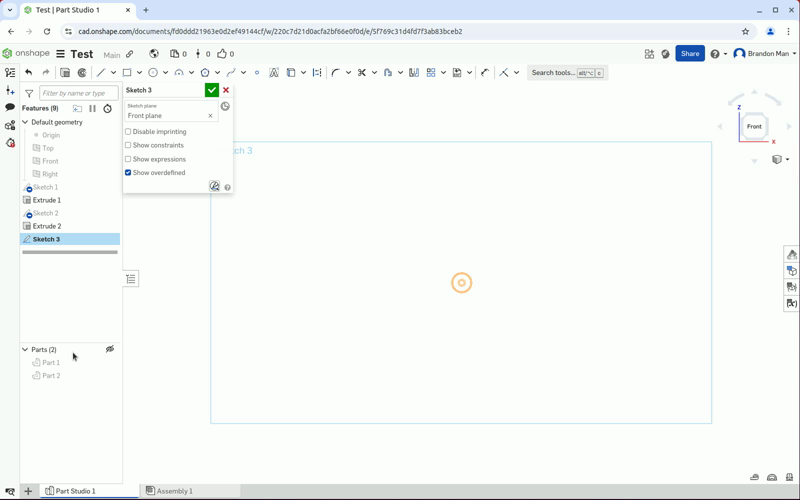
key_down(shift)
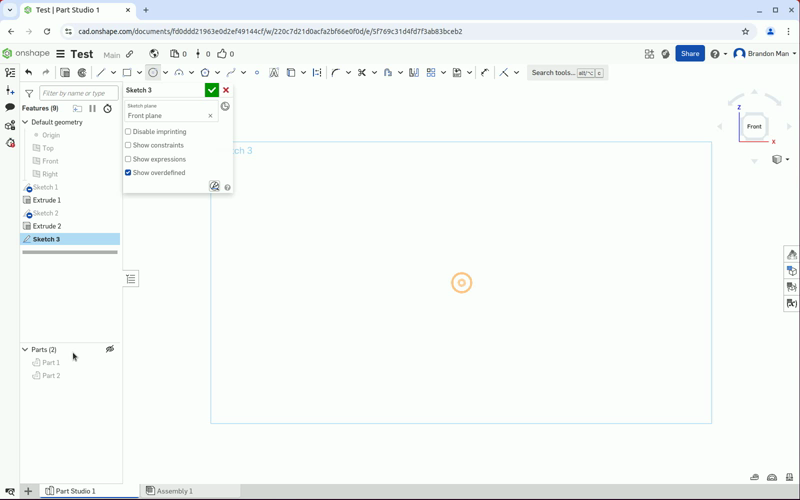
mouse_move(501, 282)
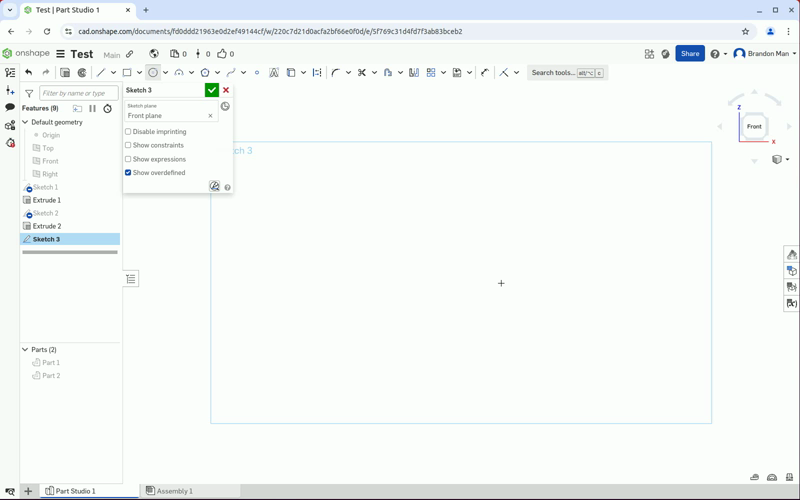
click(501, 282)
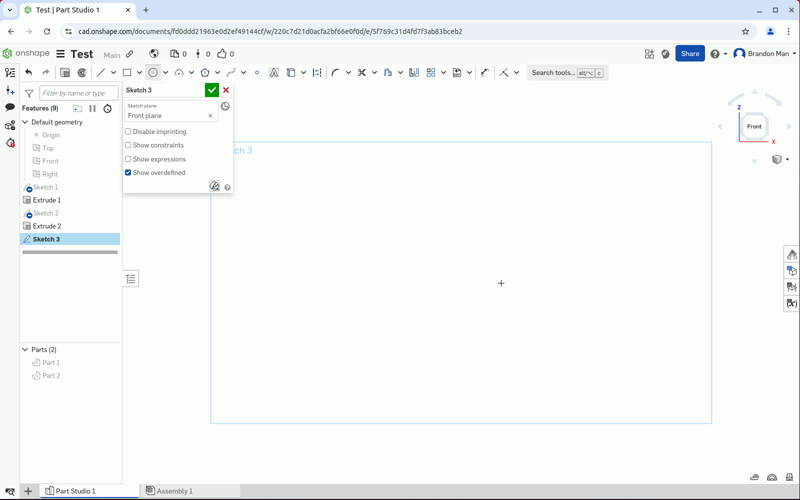
key_up(shift)
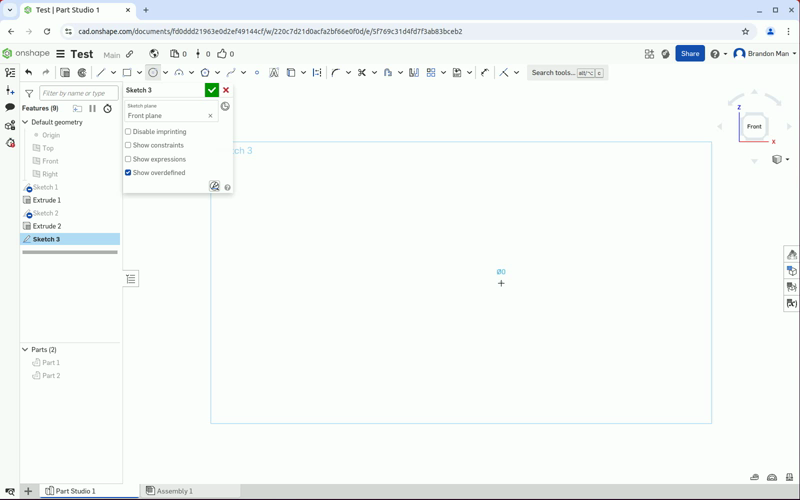
mouse_move(508, 282)
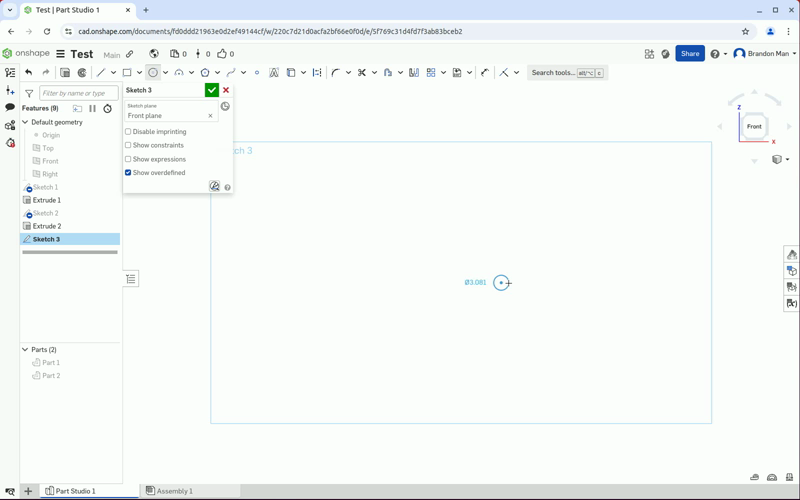
click(508, 282)
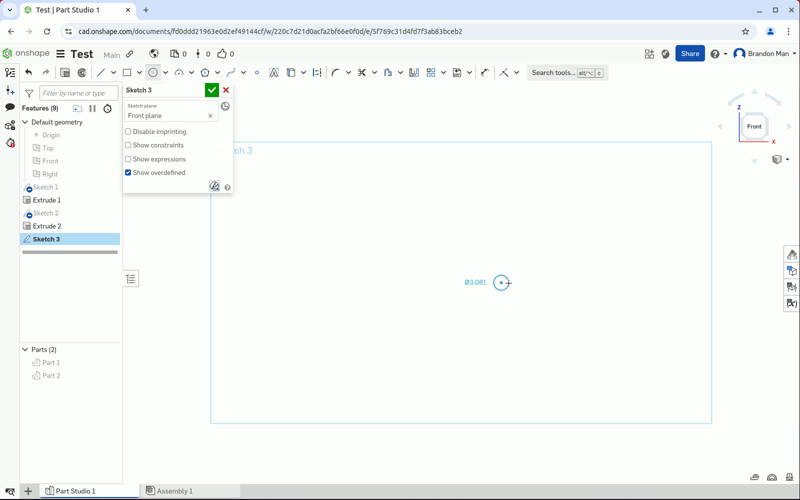
key(esc)
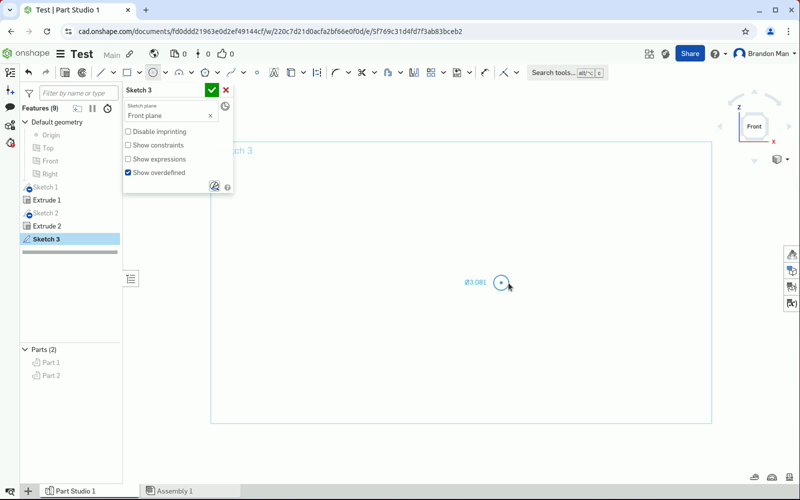
key(c)
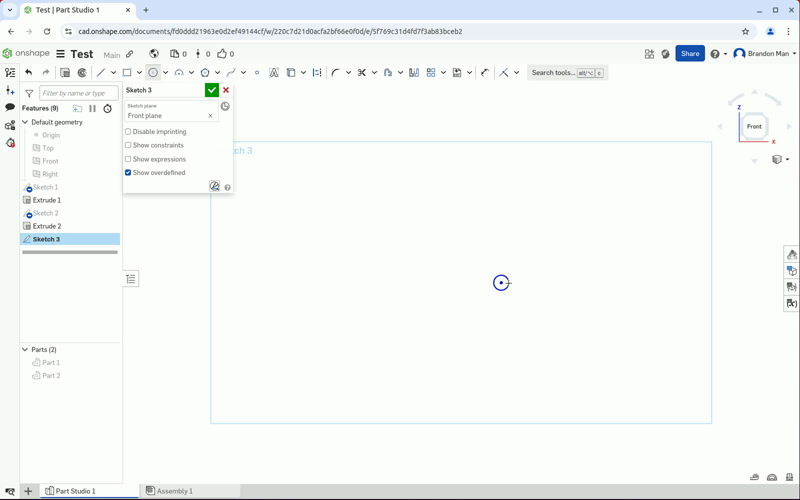
key_down(shift)
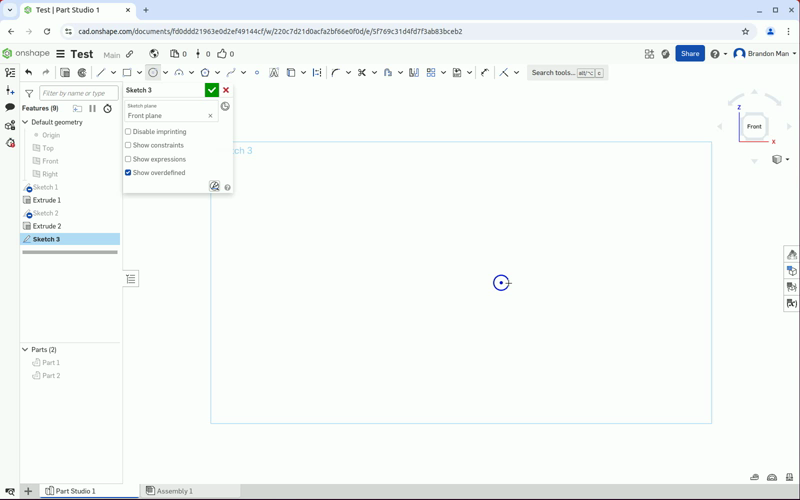
mouse_move(501, 282)
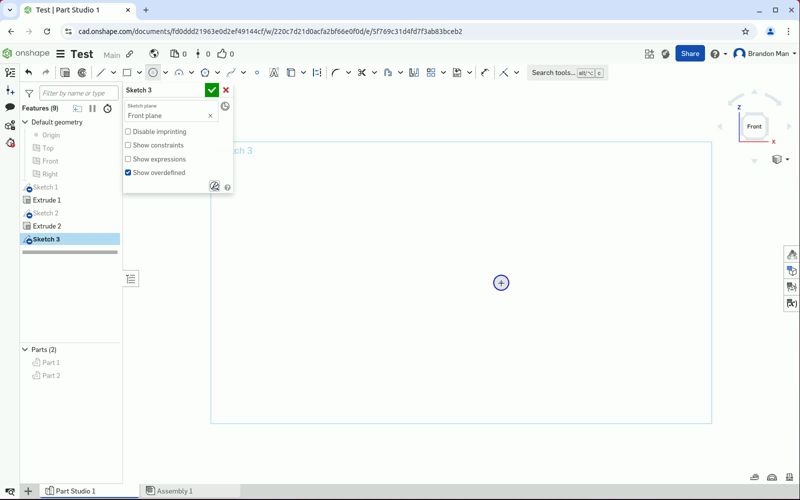
click(501, 282)
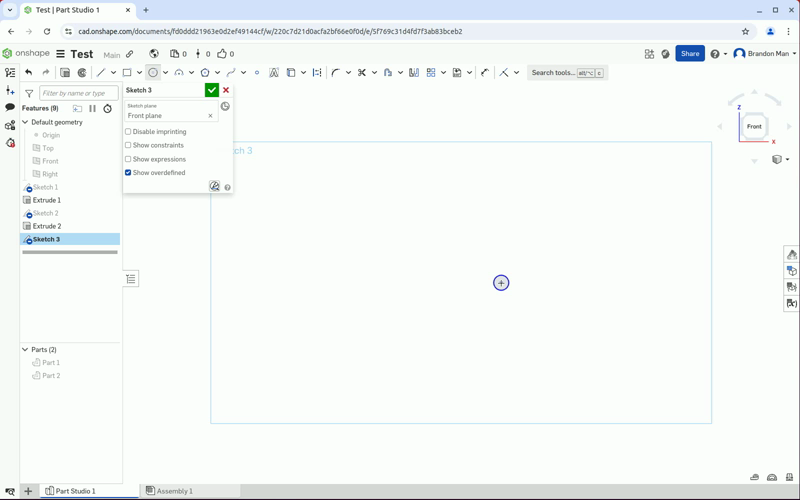
key_up(shift)
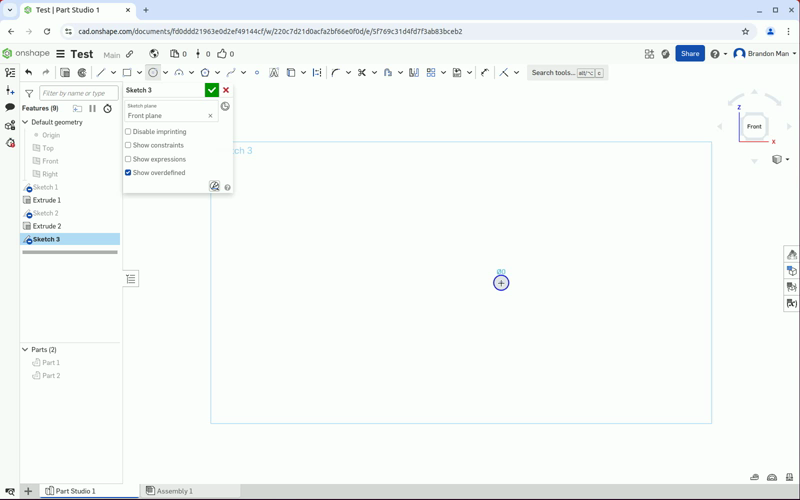
mouse_move(504, 282)
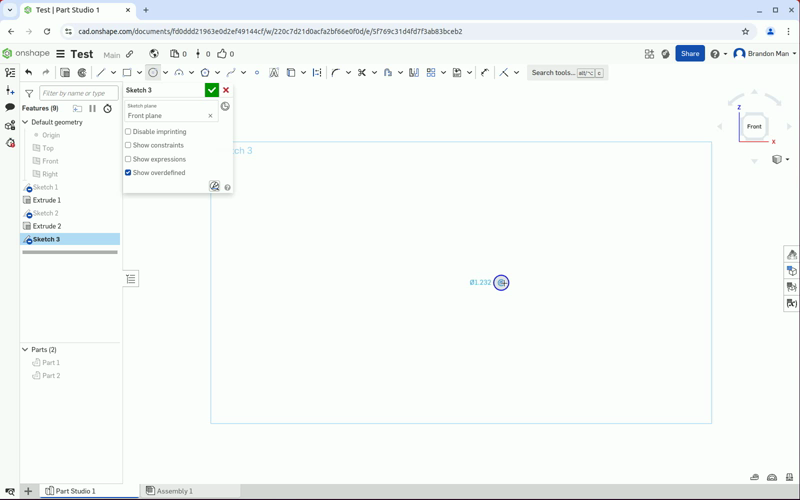
scroll(6)
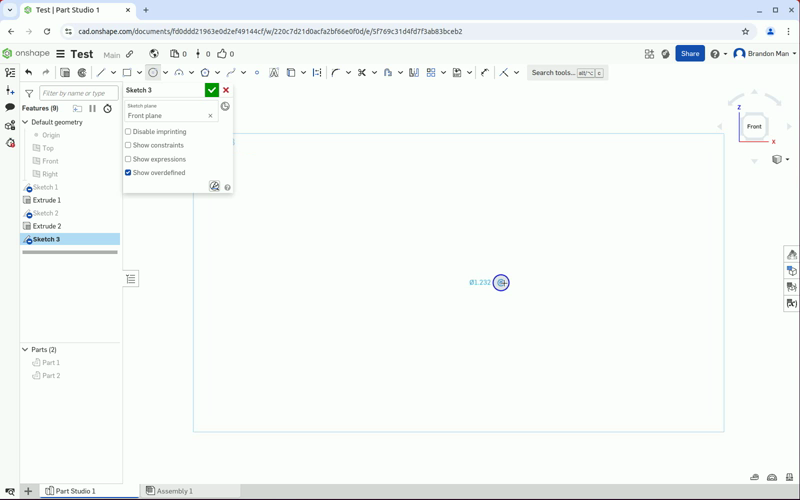
scroll(6)
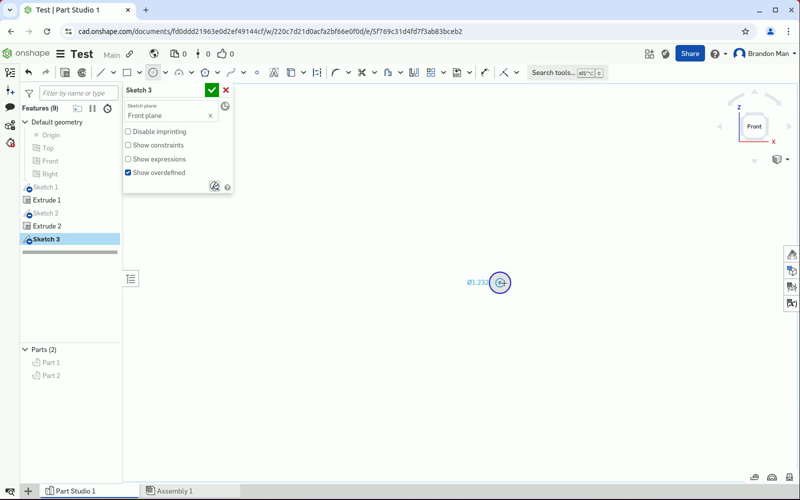
scroll(6)
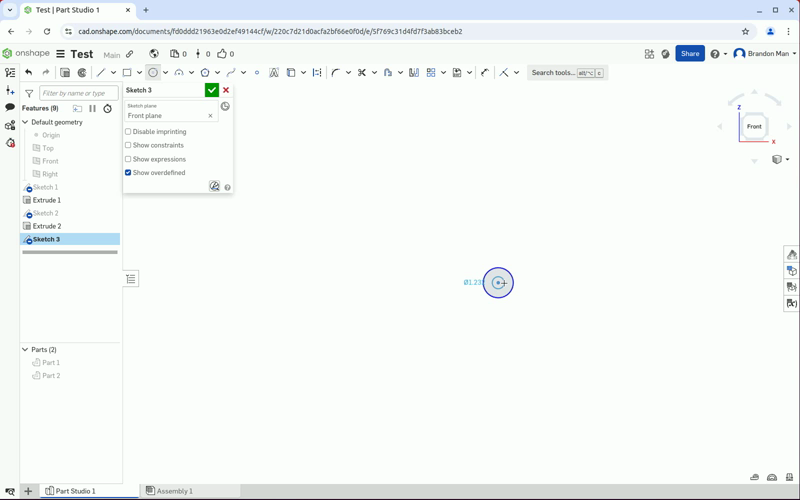
scroll(6)
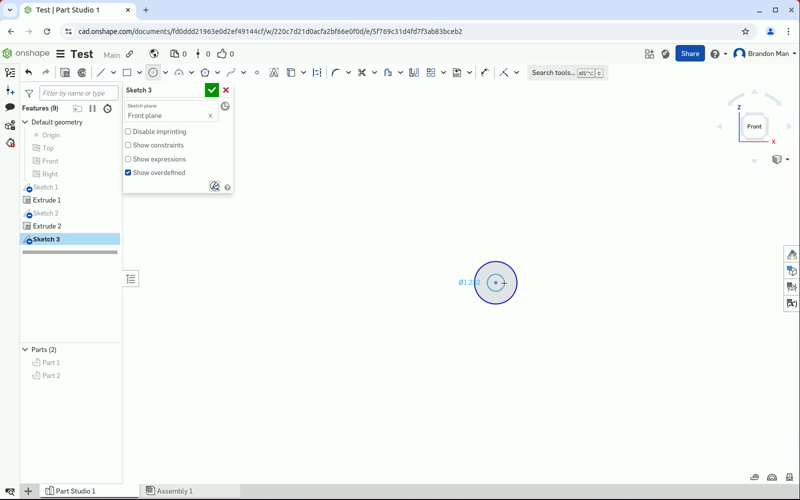
scroll(6)
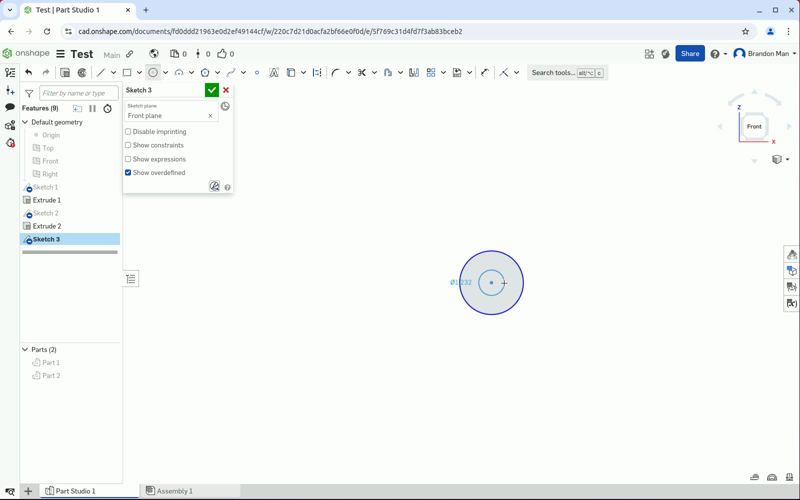
scroll(6)
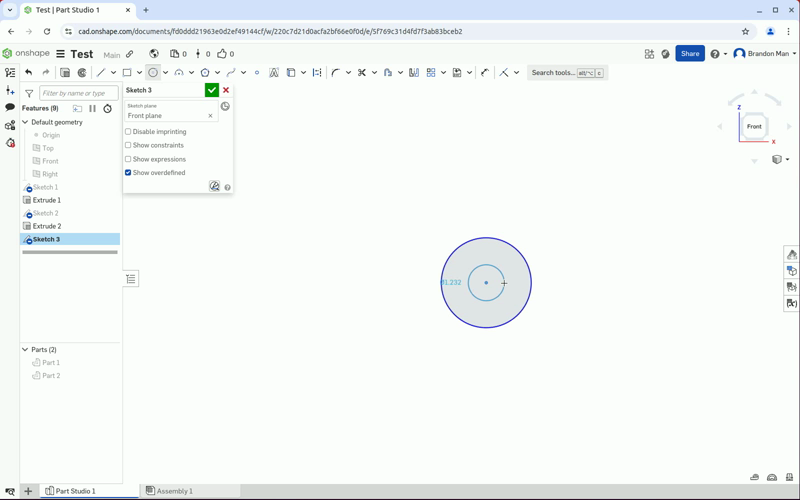
scroll(6)
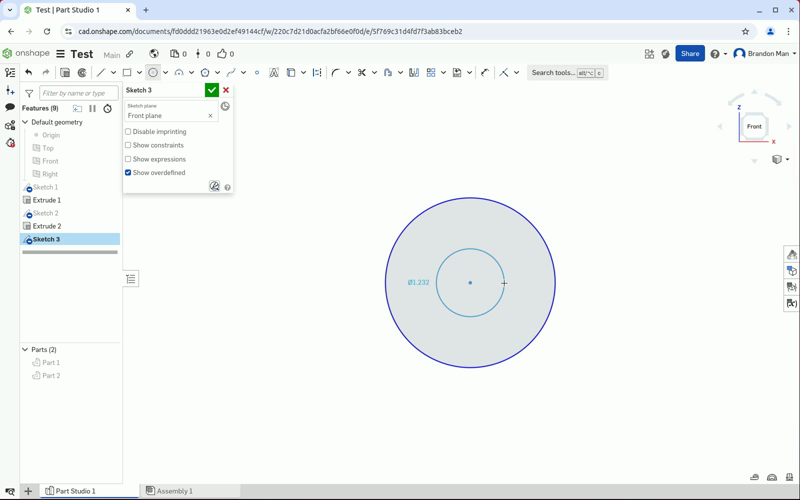
click(504, 282)
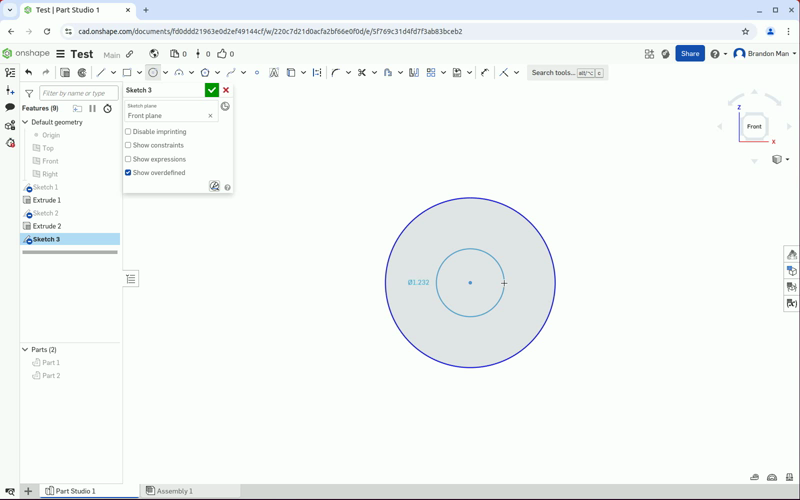
scroll(-6)
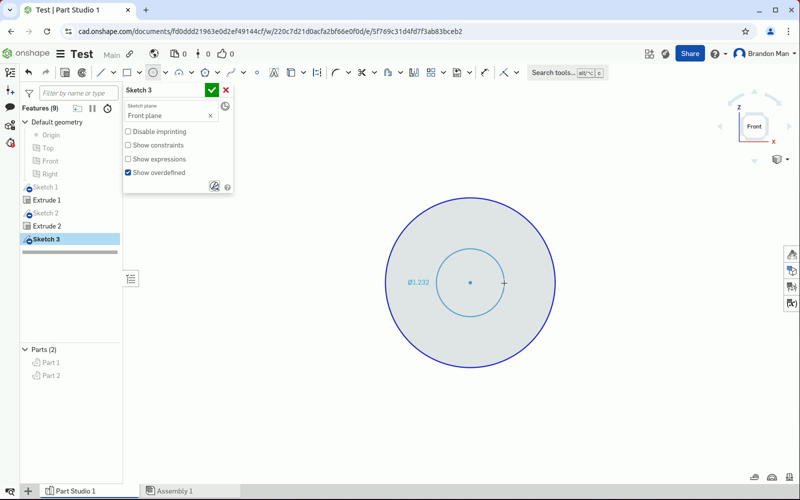
scroll(-6)
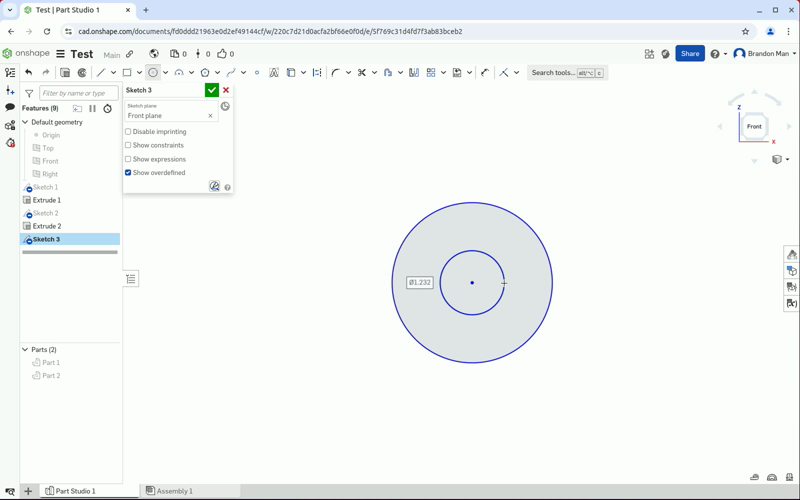
scroll(-6)
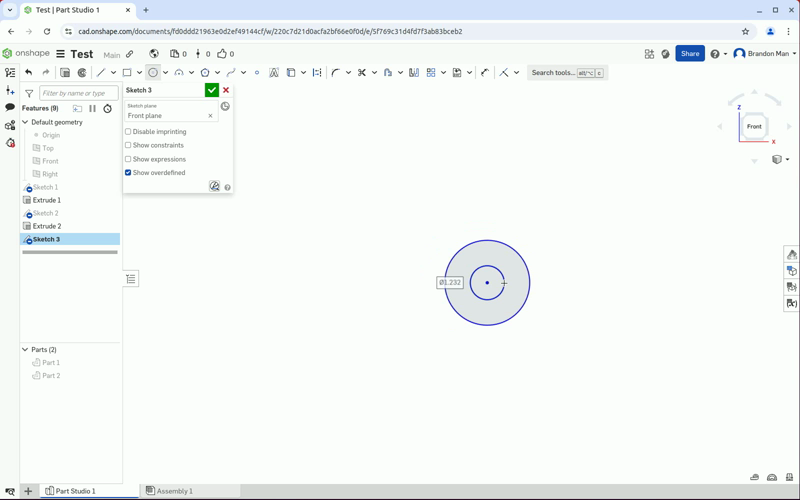
scroll(-6)
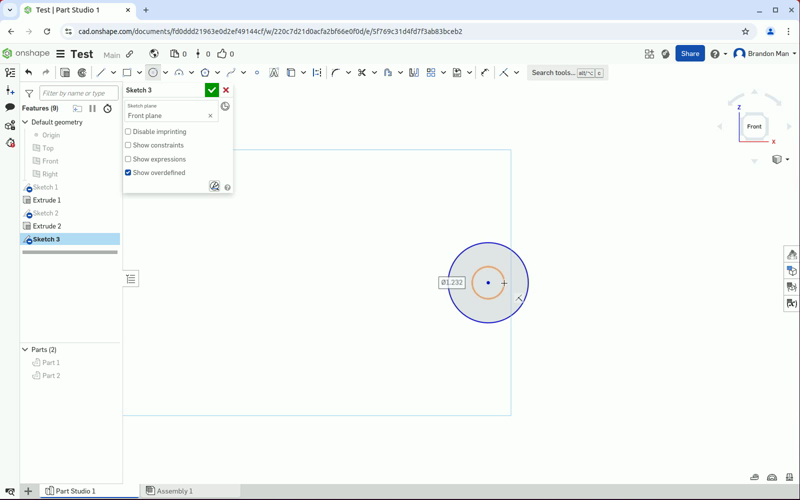
scroll(-6)
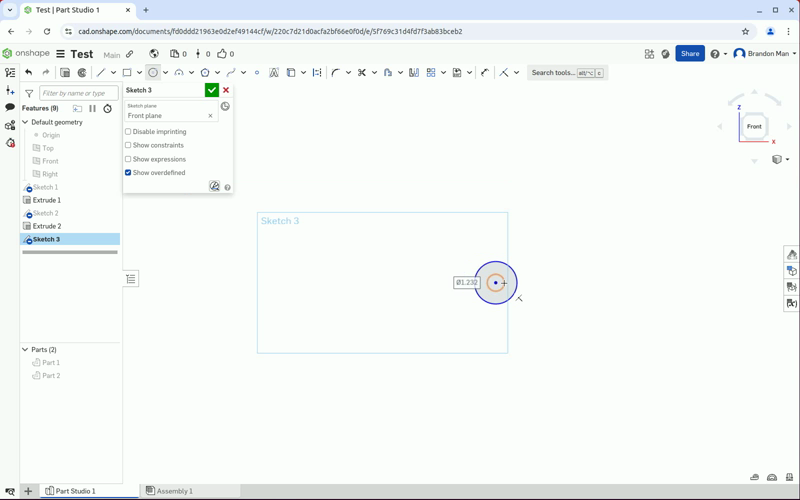
scroll(-6)
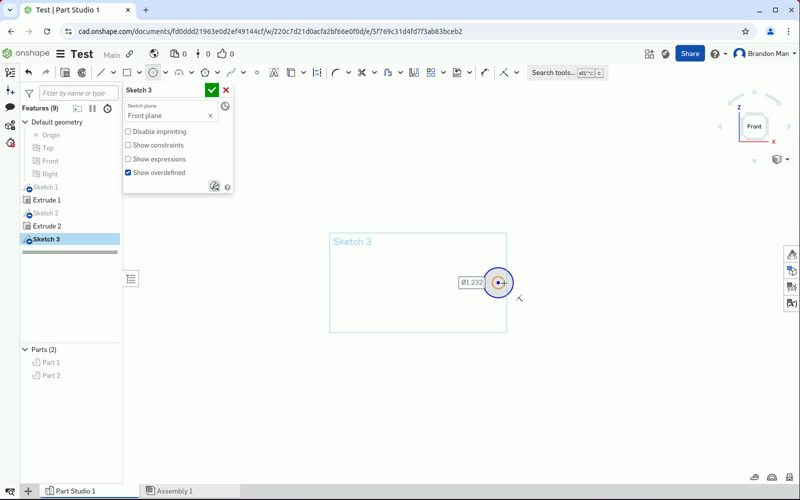
scroll(-6)
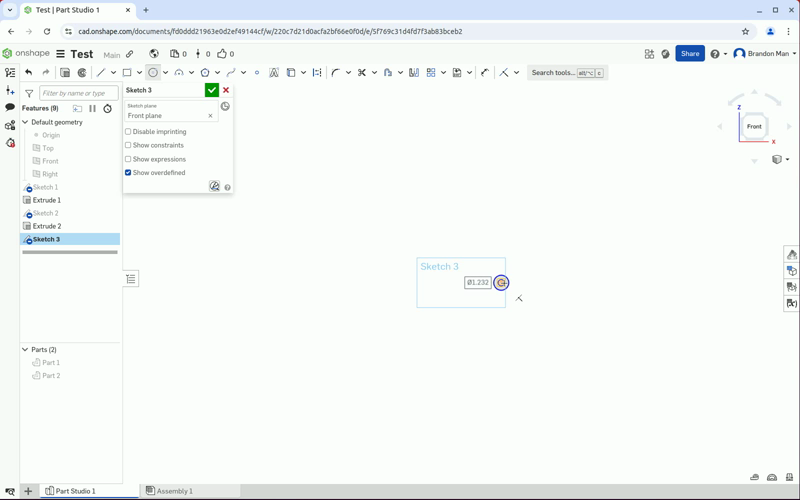
key(esc)
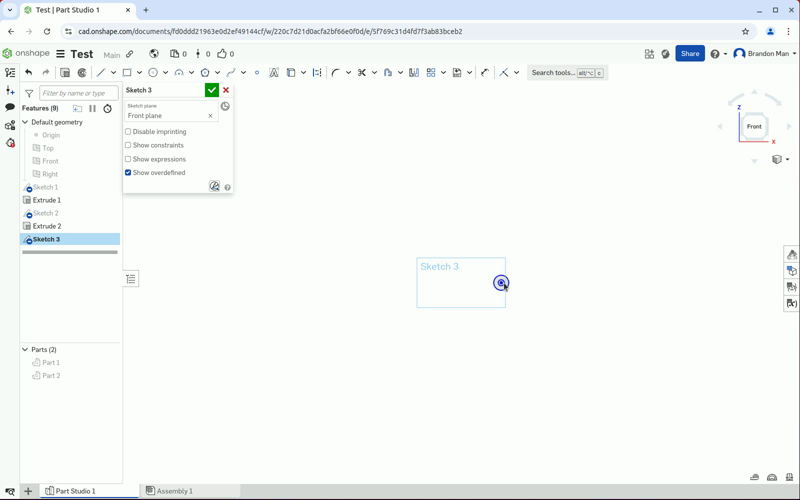
mouse_move(494, 284)
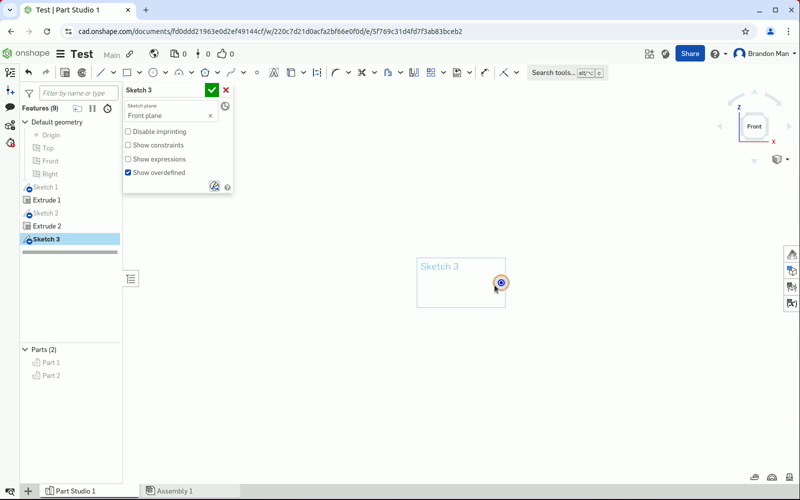
scroll(6)
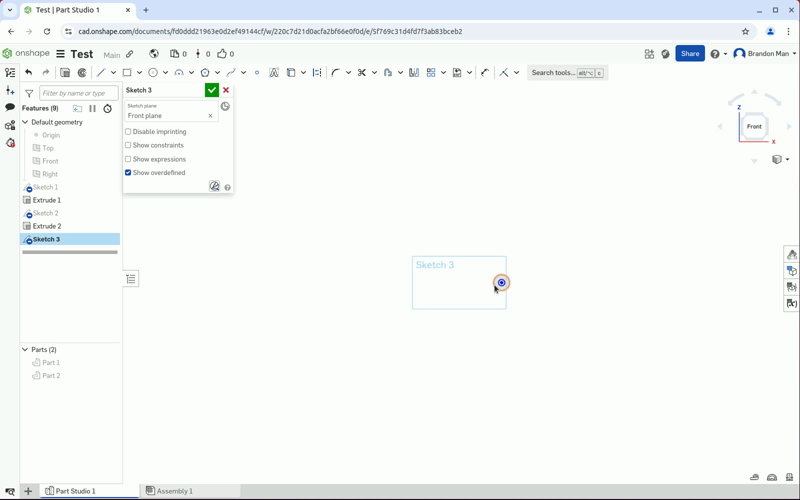
scroll(6)
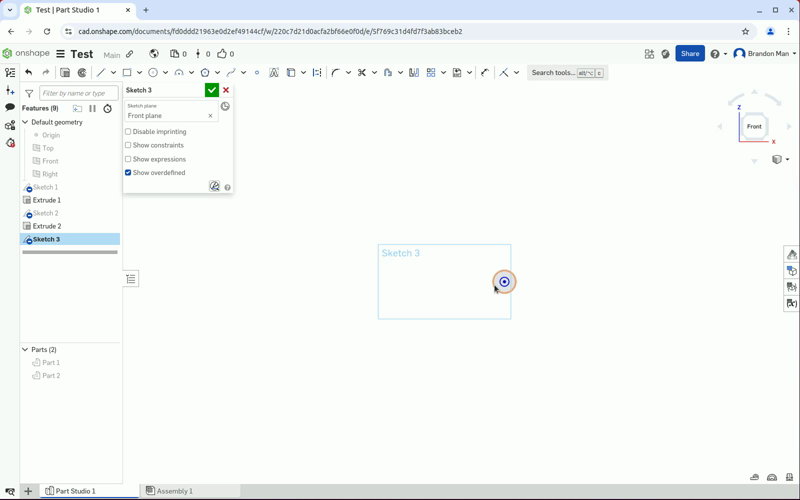
scroll(6)
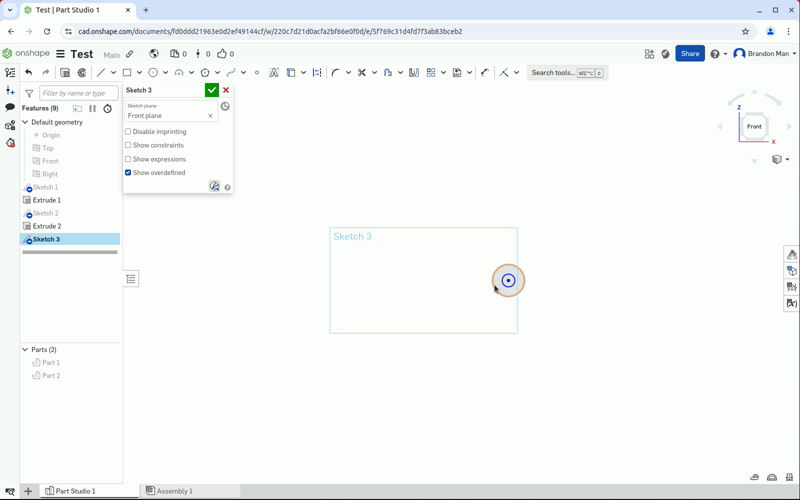
scroll(6)
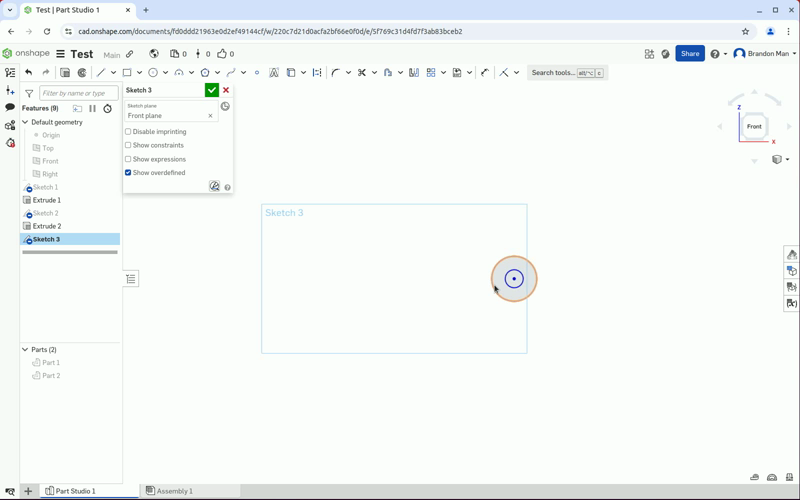
scroll(6)
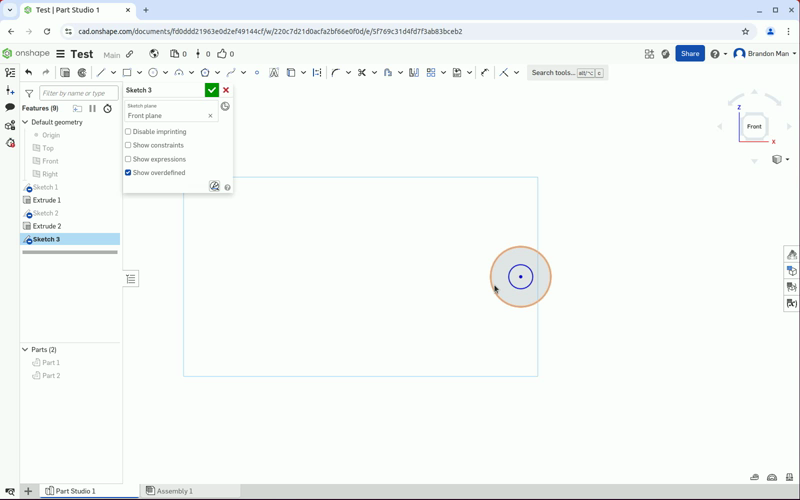
scroll(6)
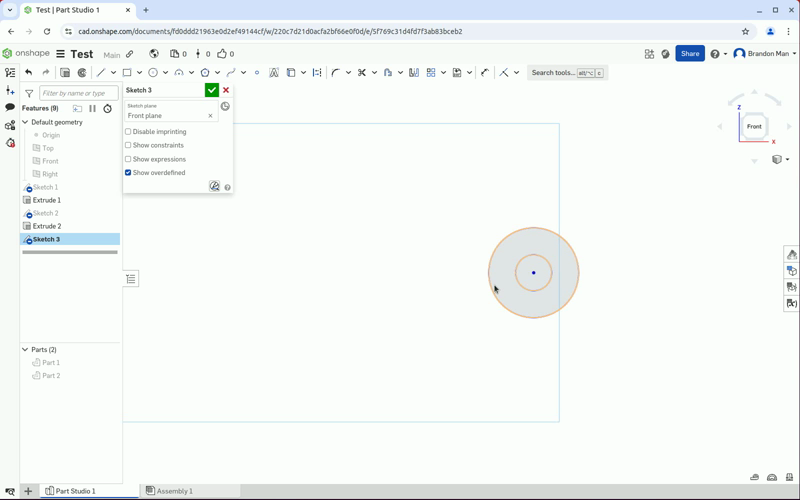
scroll(6)
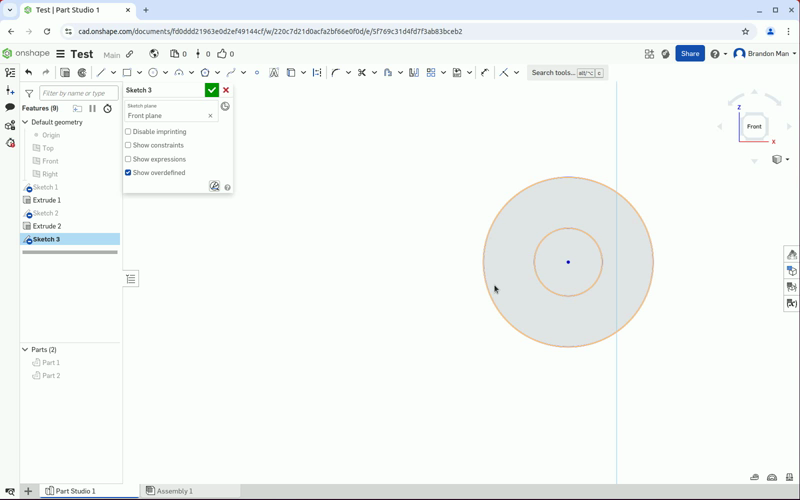
click(494, 284)
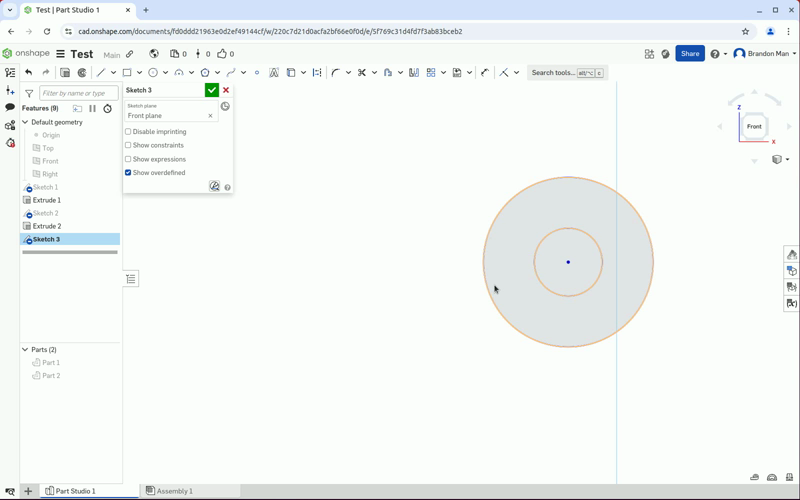
scroll(-6)
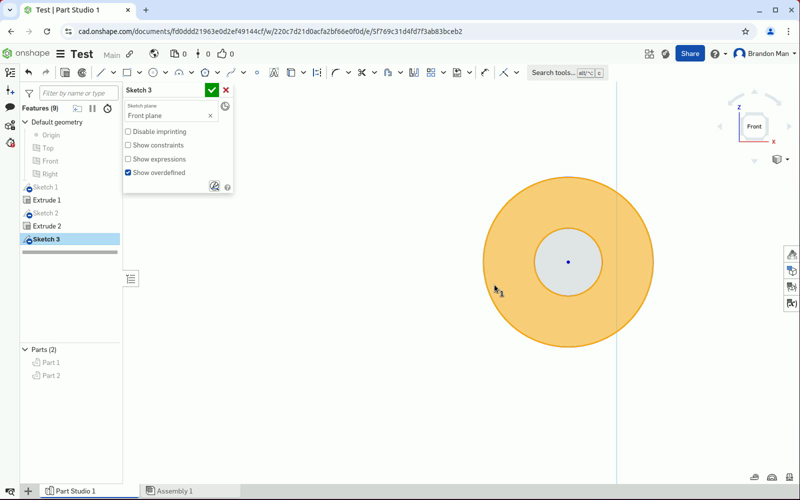
scroll(-6)
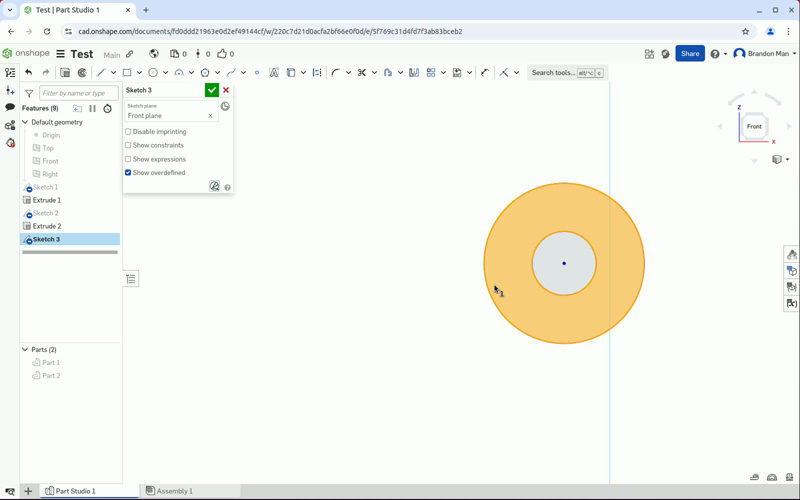
scroll(-6)
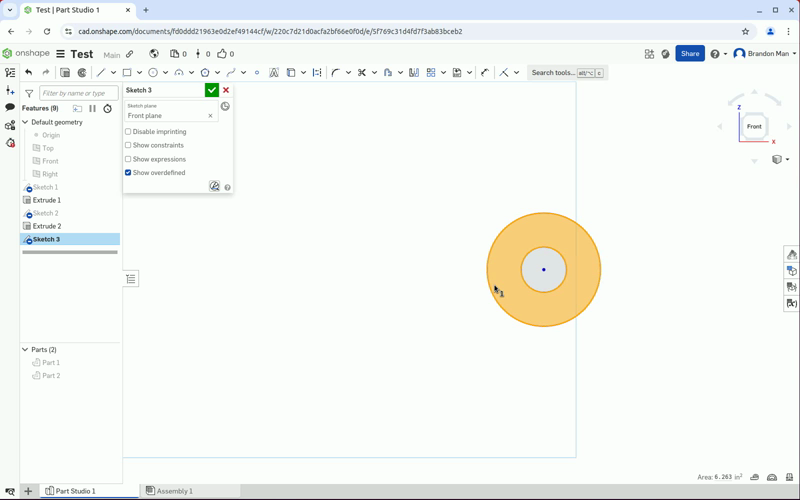
scroll(-6)
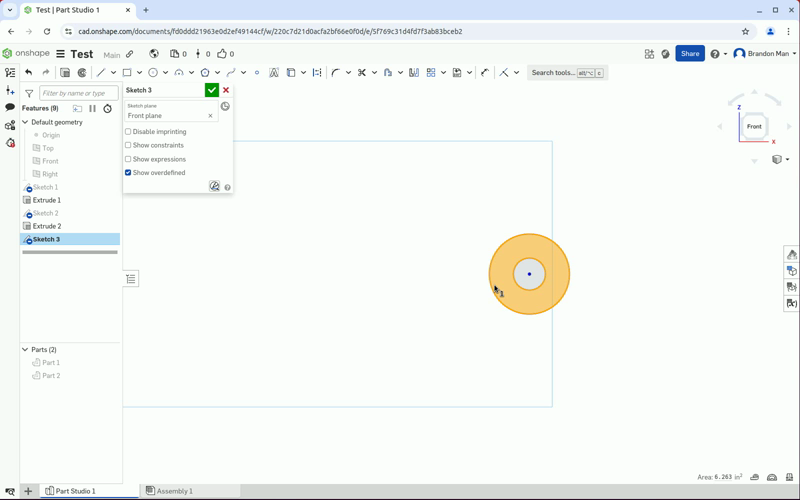
scroll(-6)
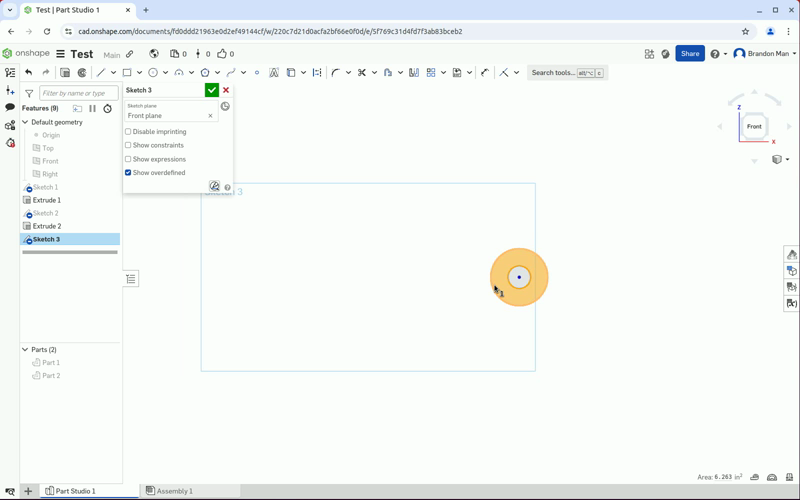
scroll(-6)
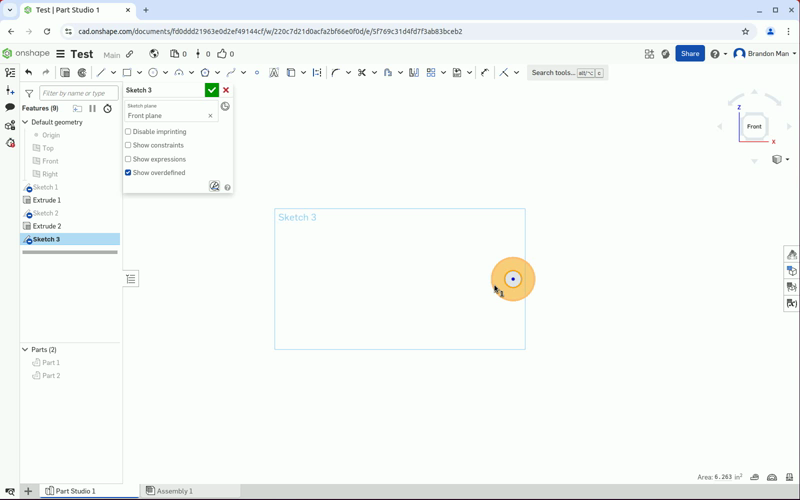
scroll(-6)
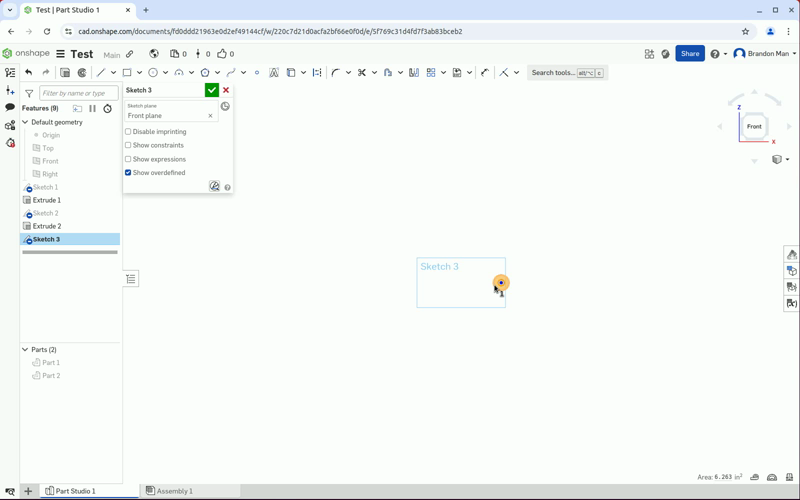
mouse_move(73, 352)
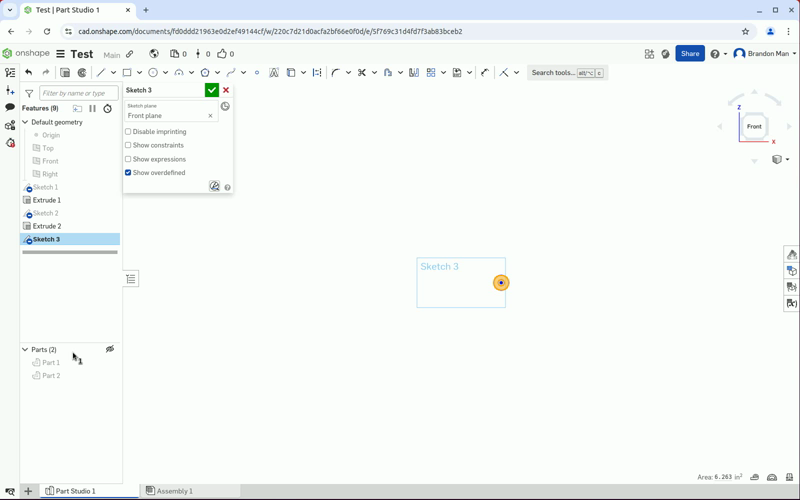
key(shift+y)
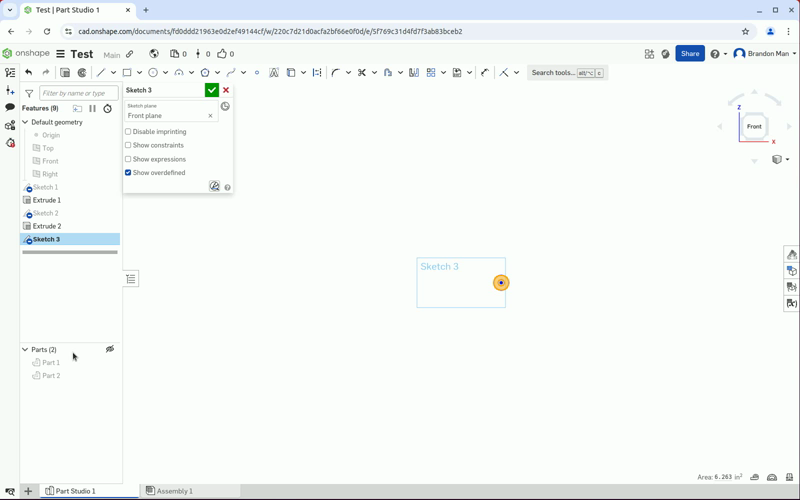
key(shift+e)
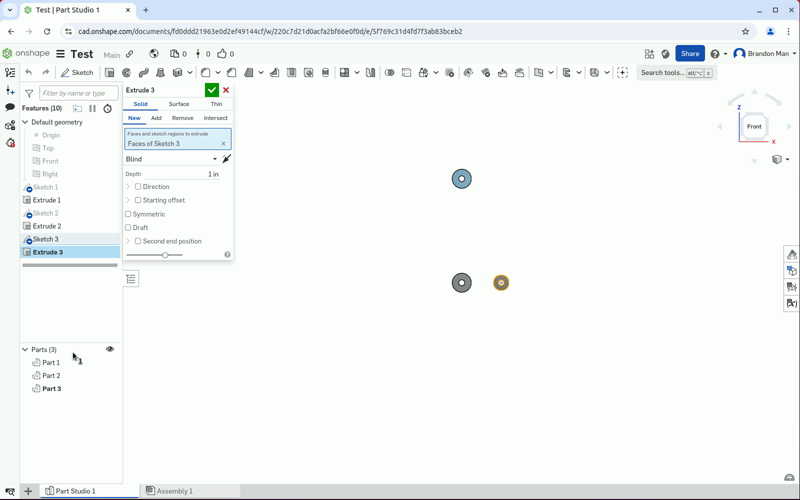
mouse_move(143, 106)
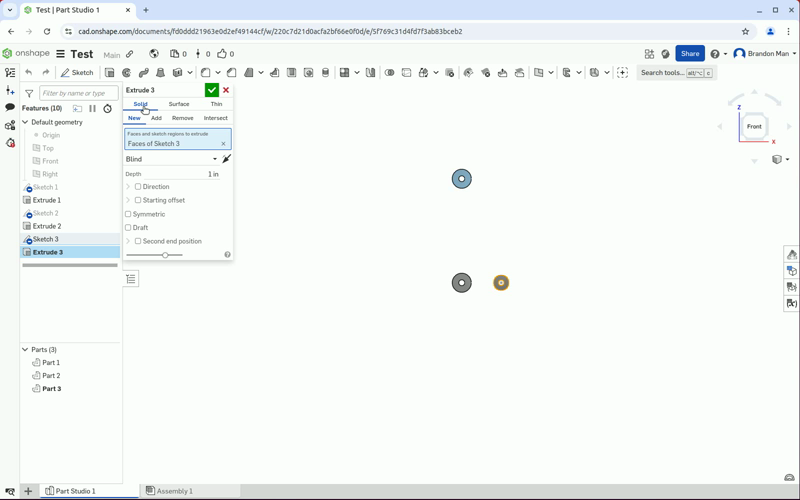
click(143, 106)
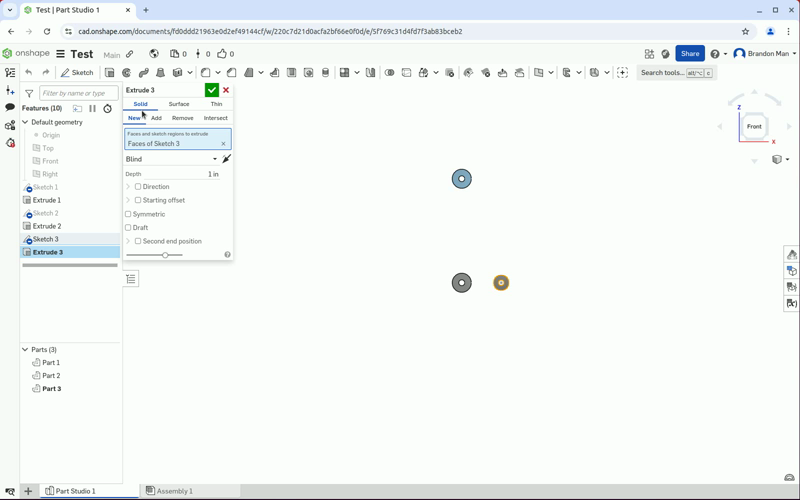
mouse_move(137, 120)
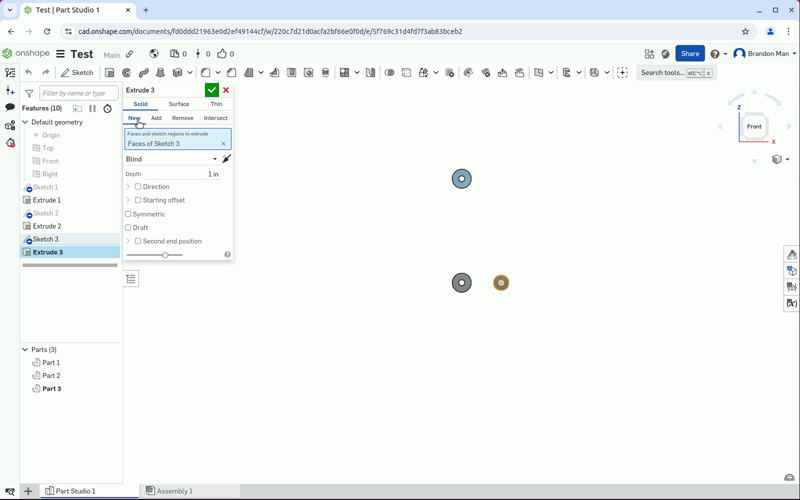
click(137, 120)
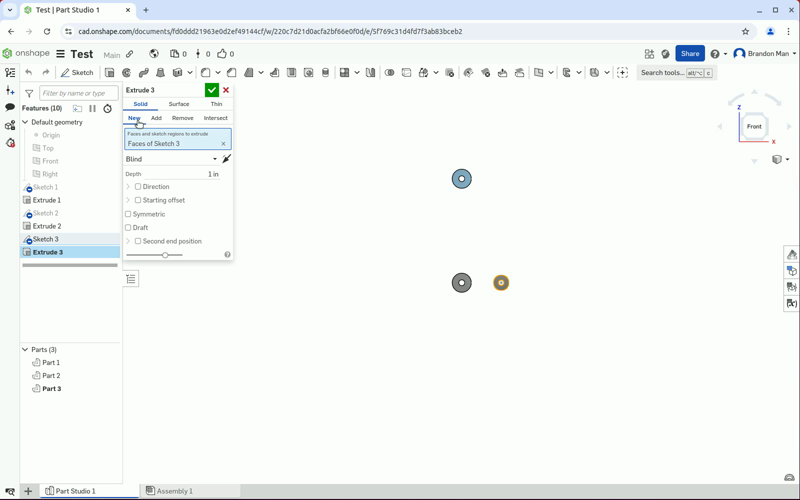
key(tab, 4)
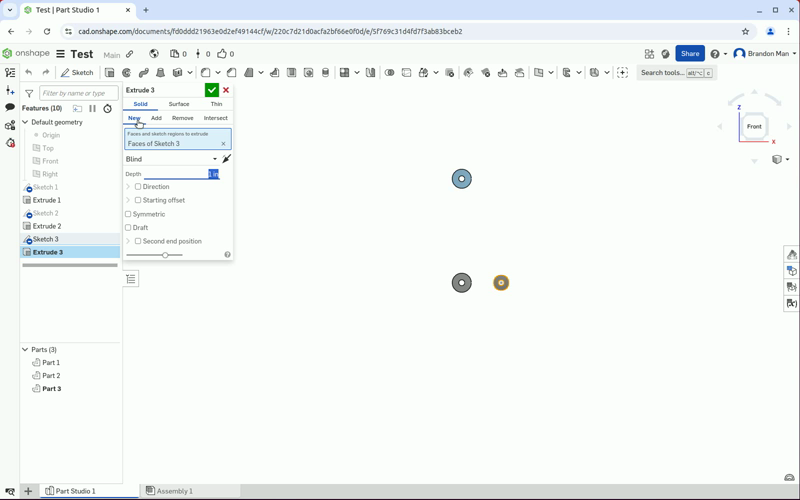
text(0.481)
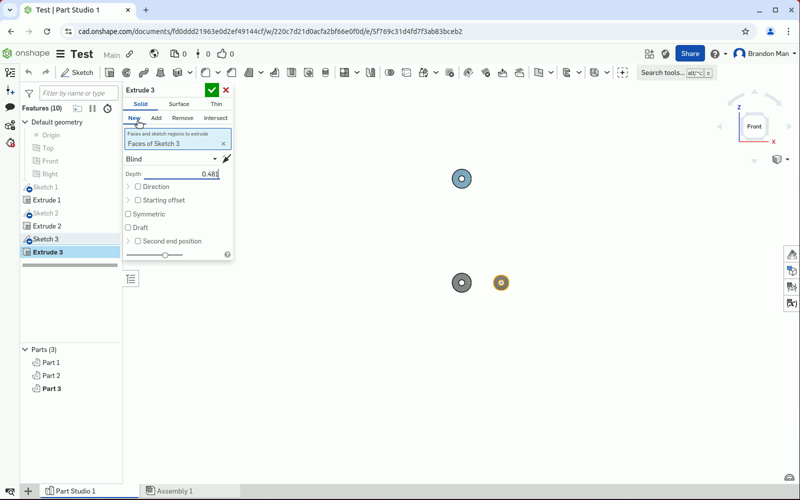
key(enter)
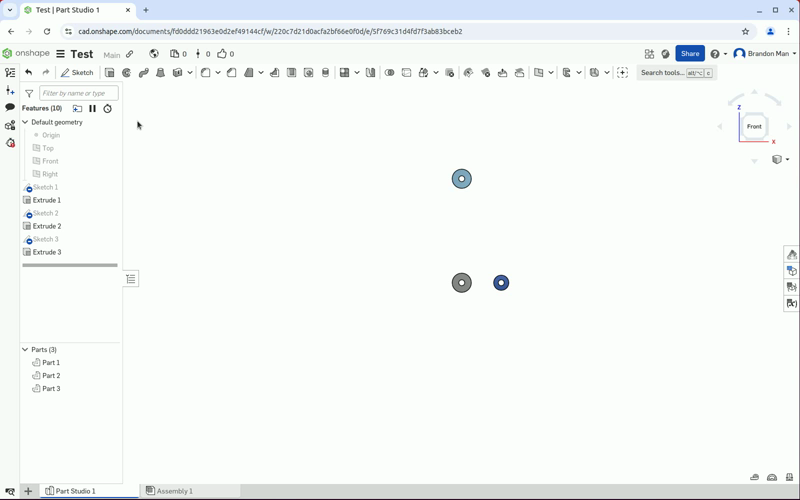
key(shift+h)
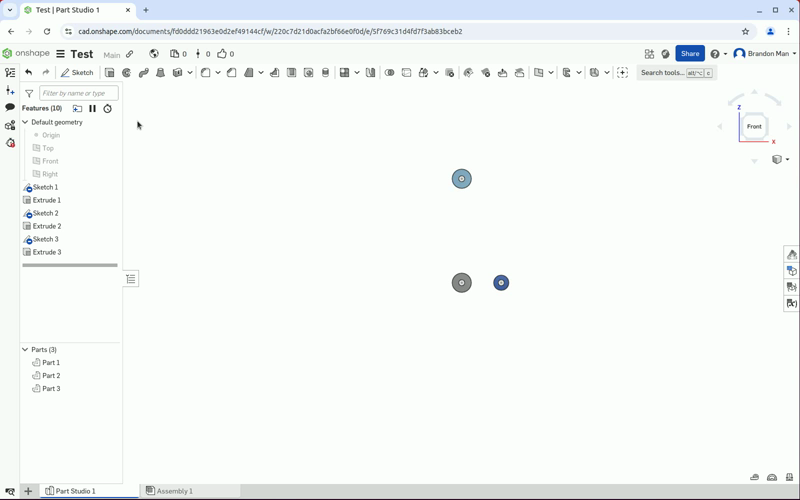
key(shift+h)
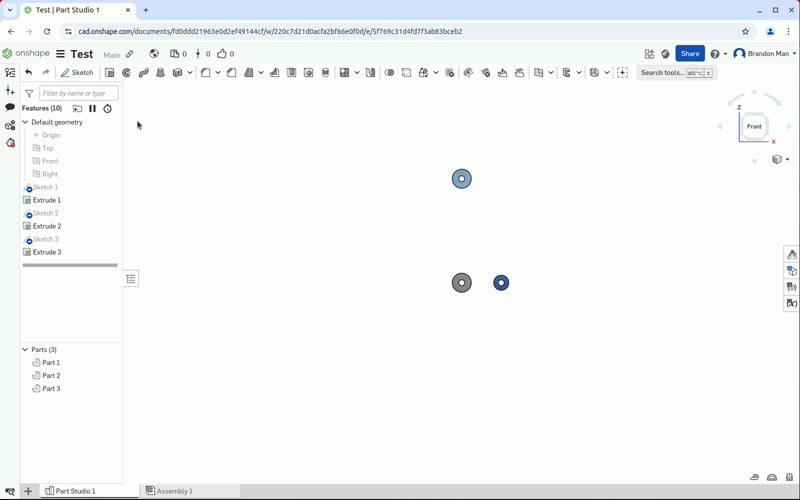
mouse_move(73, 189)
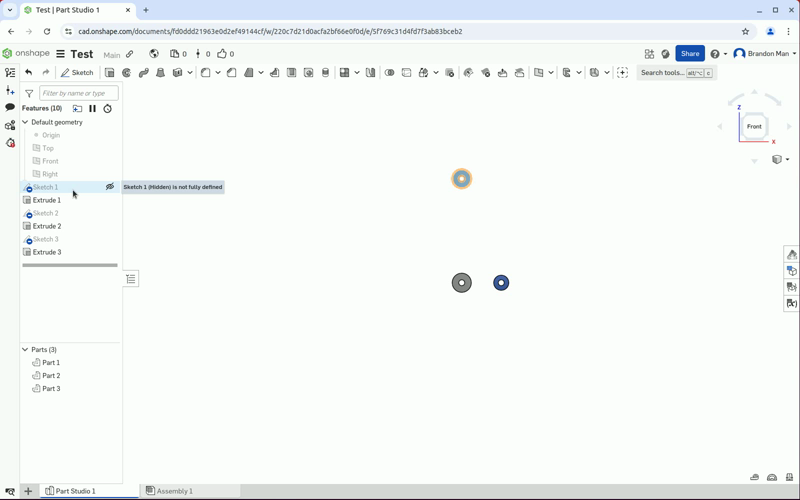
click(73, 189)
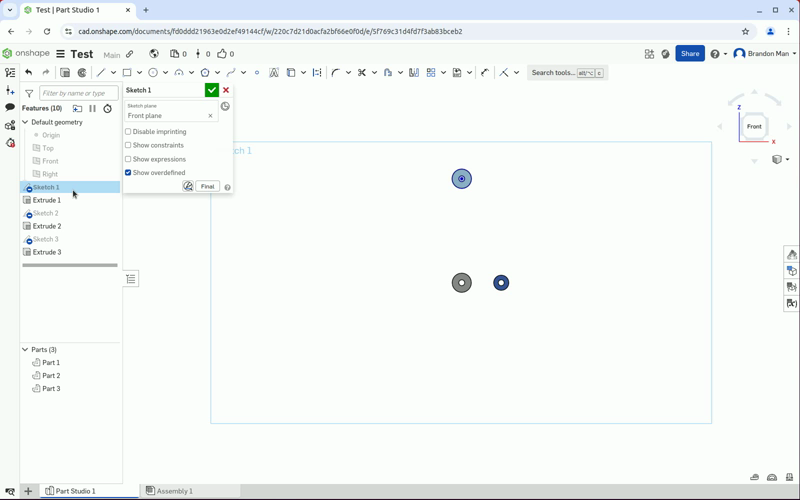
mouse_move(229, 92)
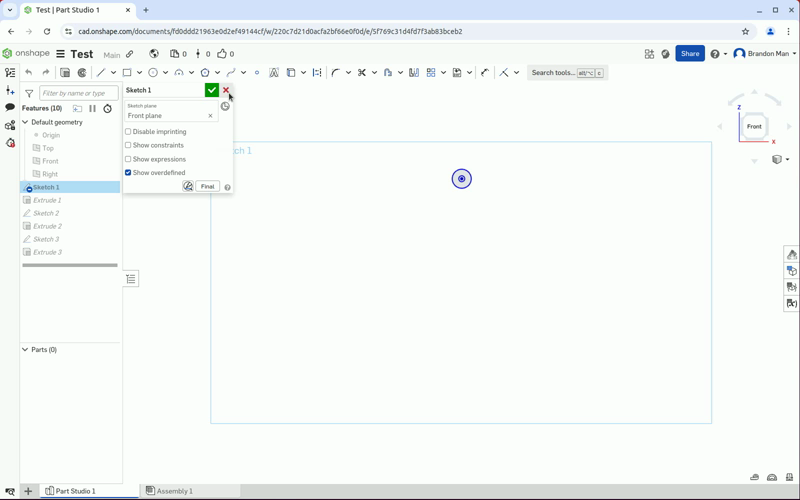
click(229, 92)
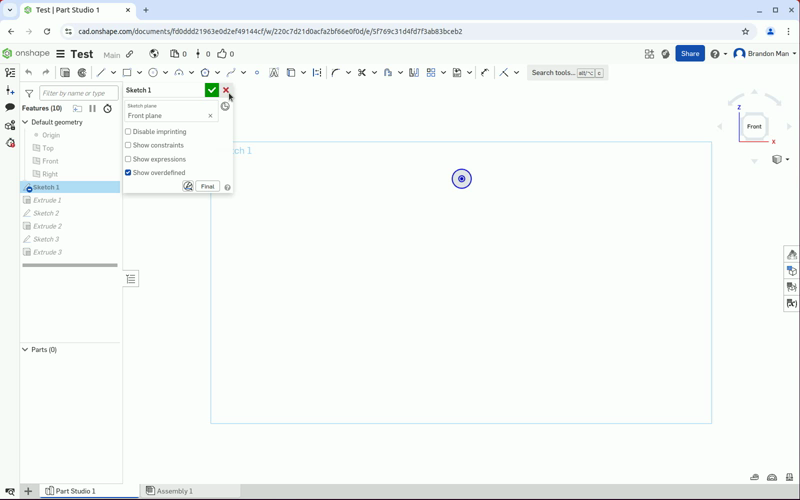
key(shift+s)
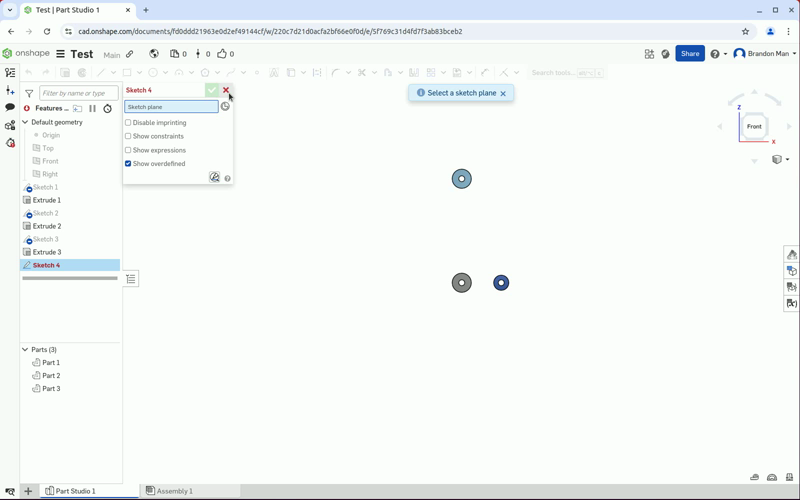
mouse_move(73, 163)
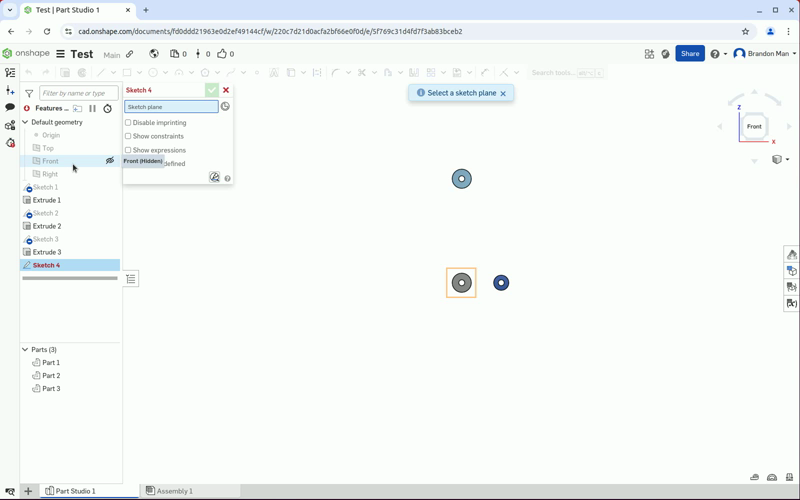
click(73, 163)
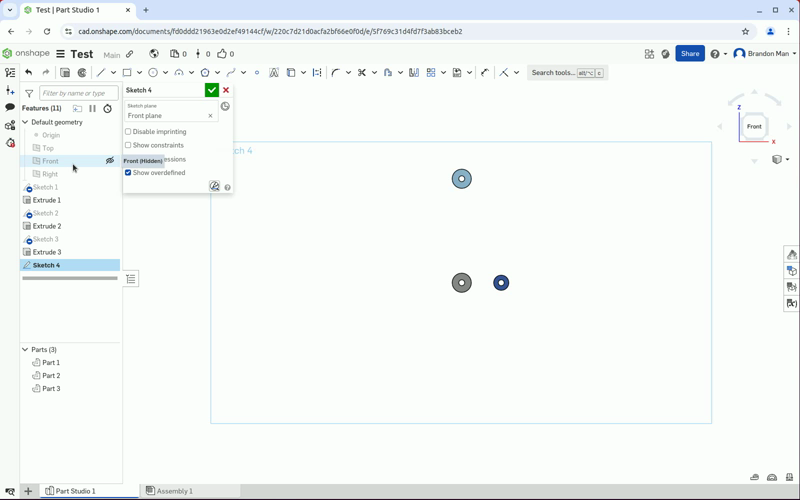
mouse_move(73, 352)
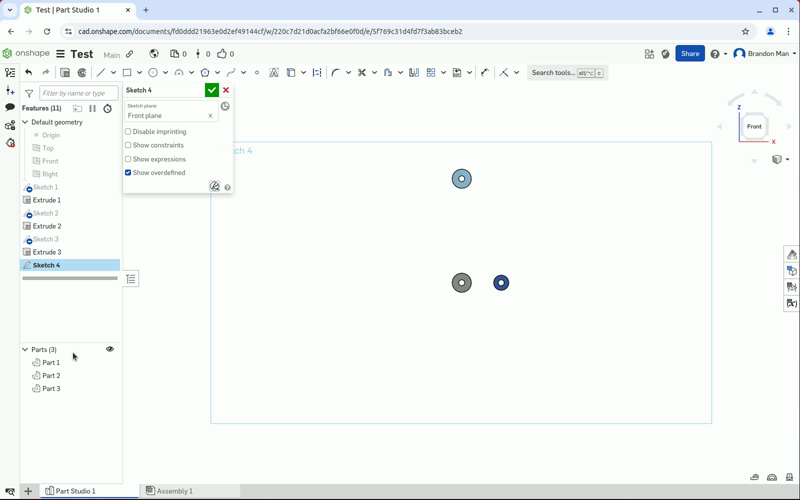
key(y)
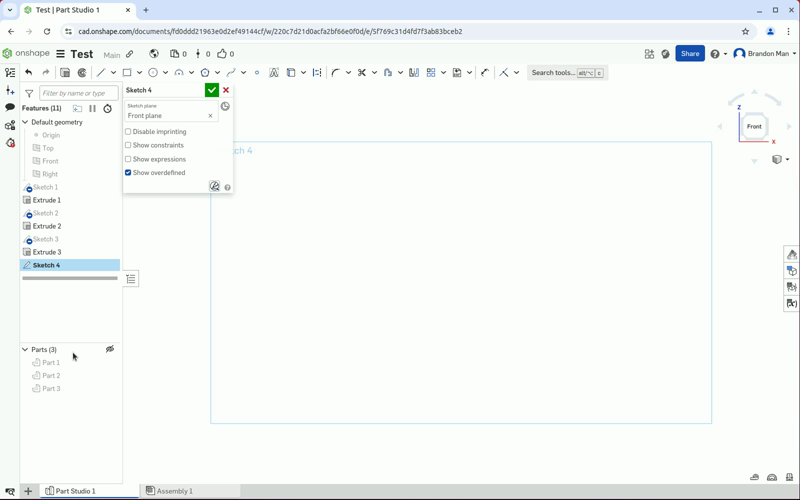
key(a)
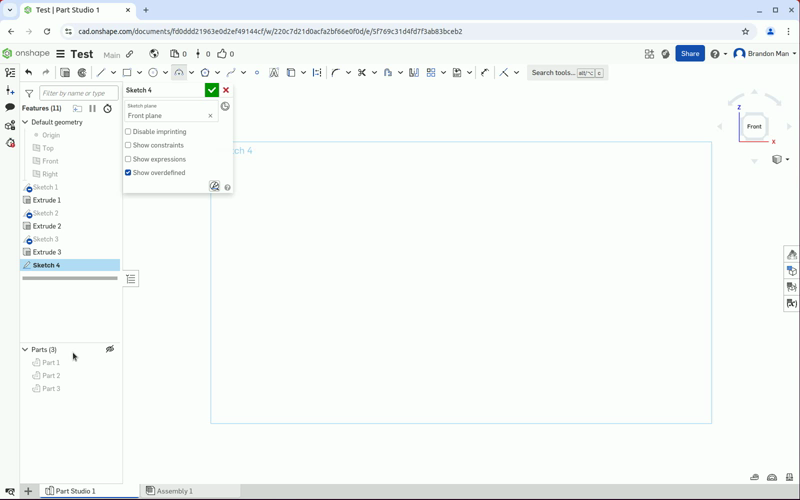
key_down(shift)
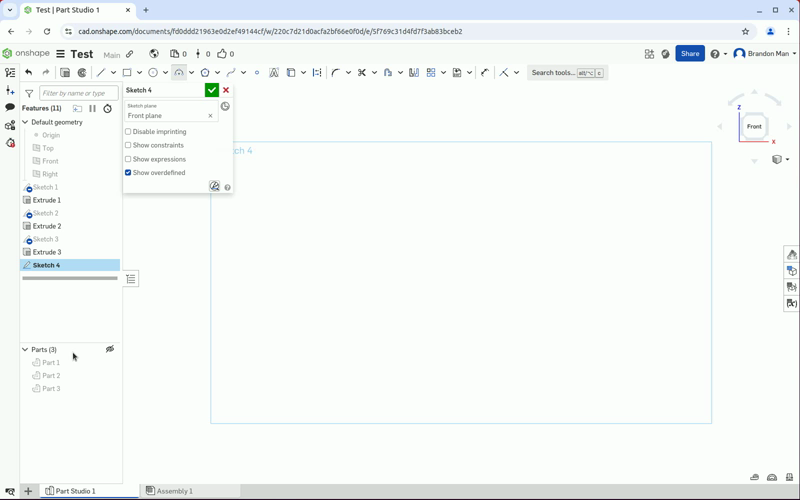
mouse_move(446, 223)
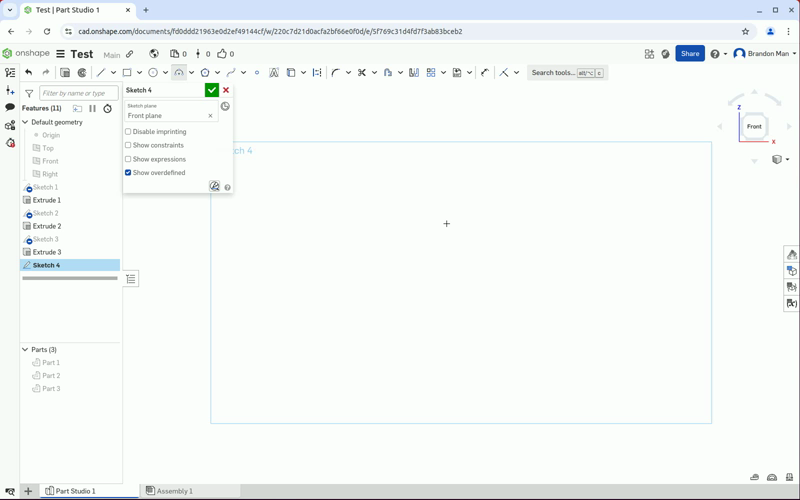
click(446, 223)
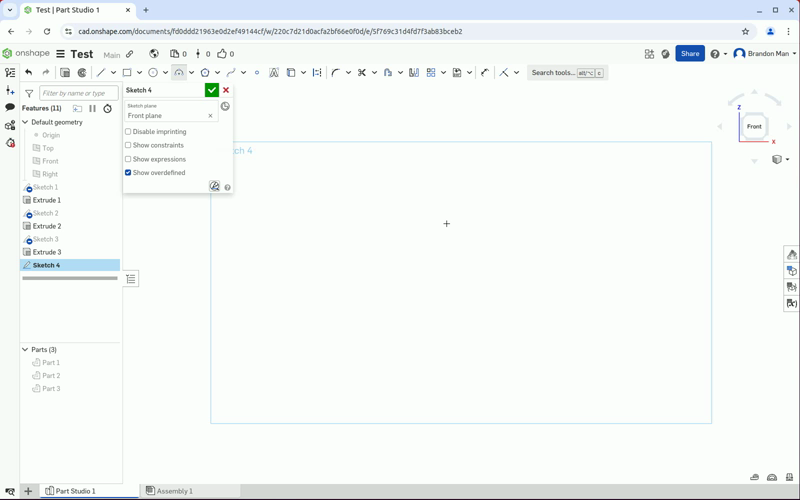
key_up(shift)
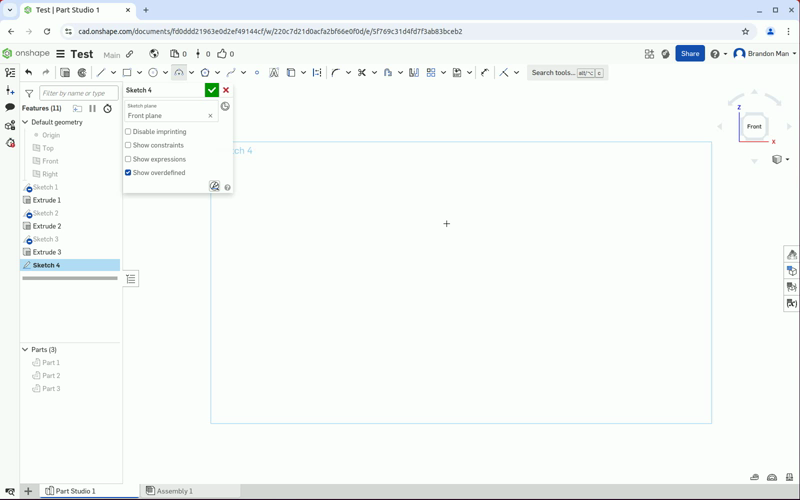
key_down(shift)
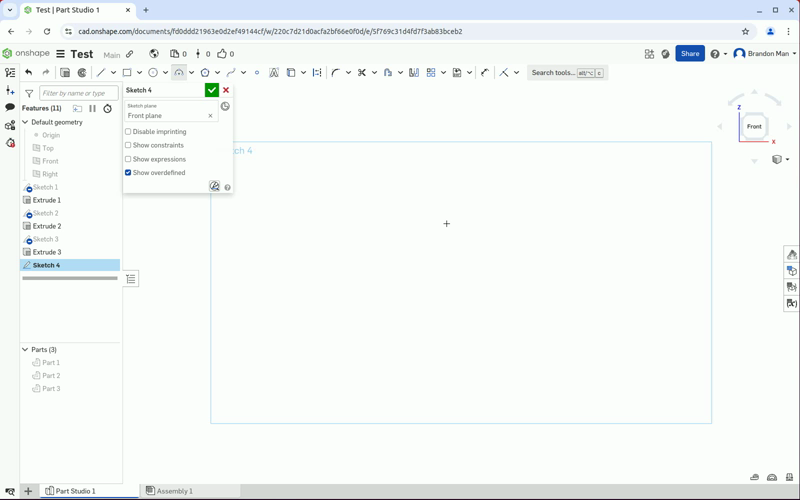
mouse_move(476, 223)
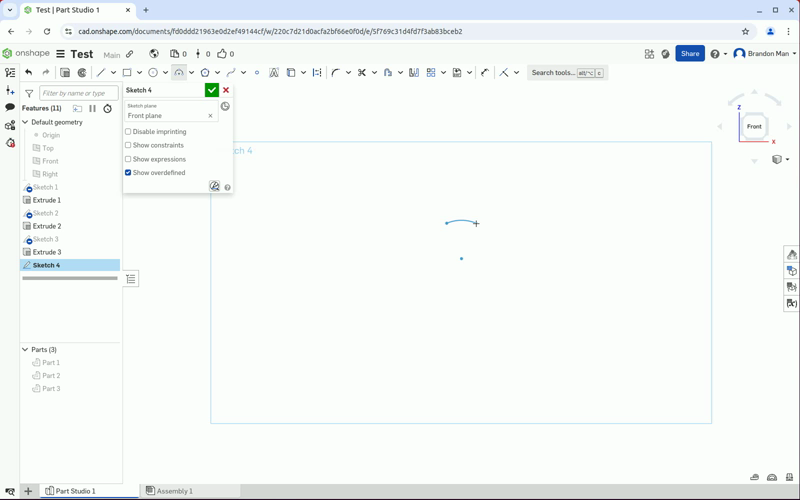
click(476, 223)
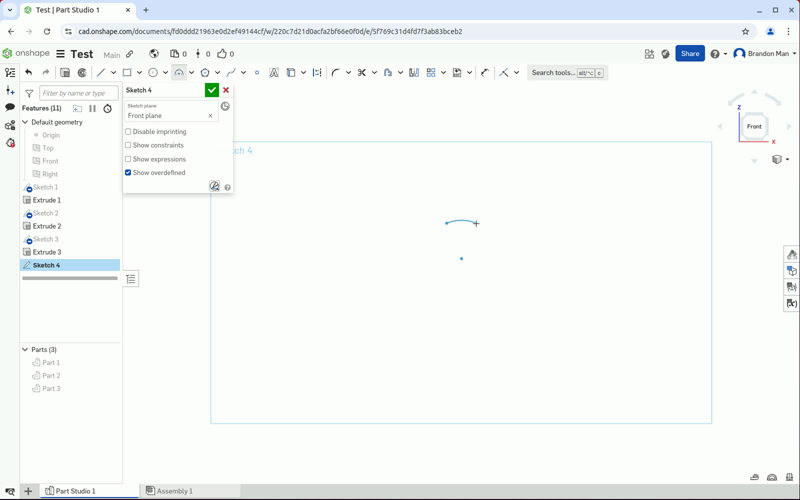
mouse_move(461, 210)
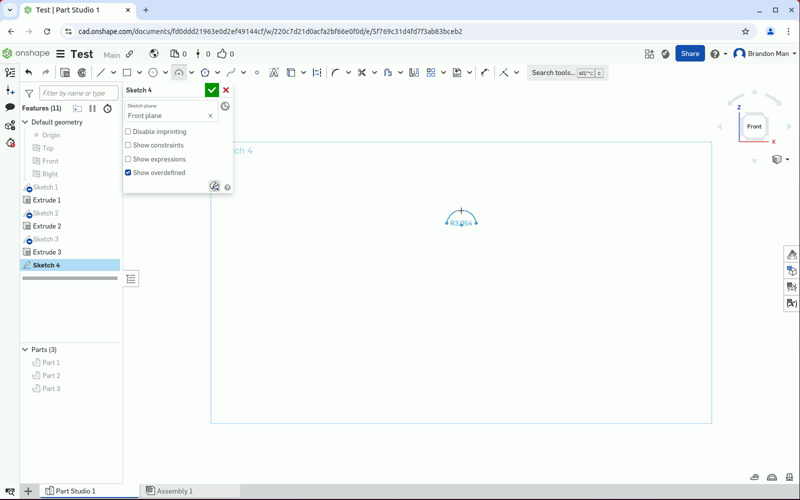
click(461, 210)
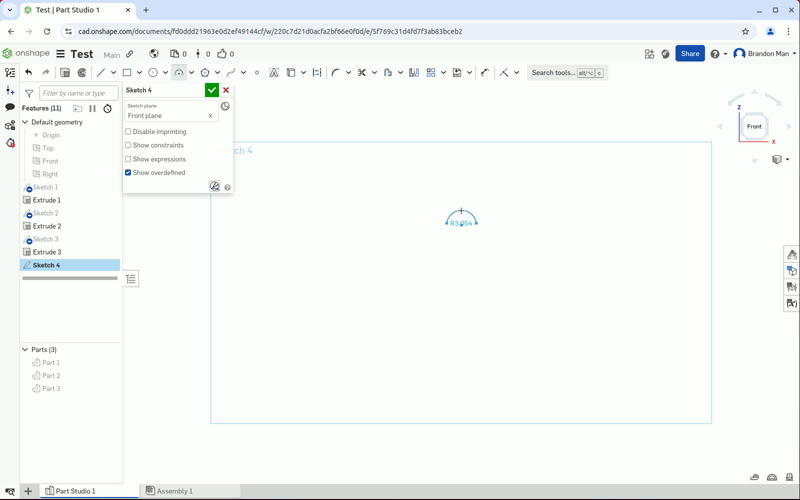
key_up(shift)
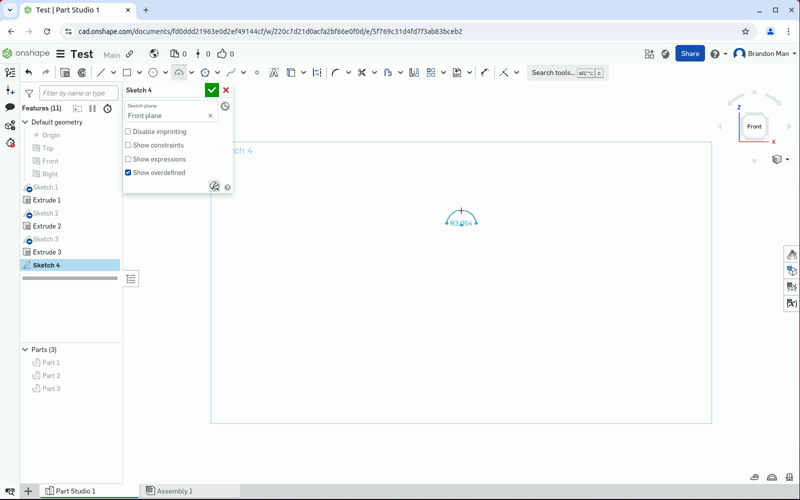
key(esc)
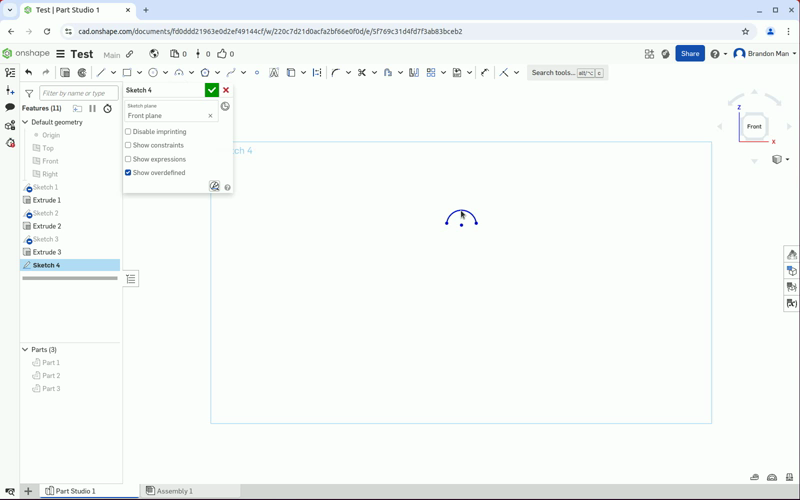
key(l)
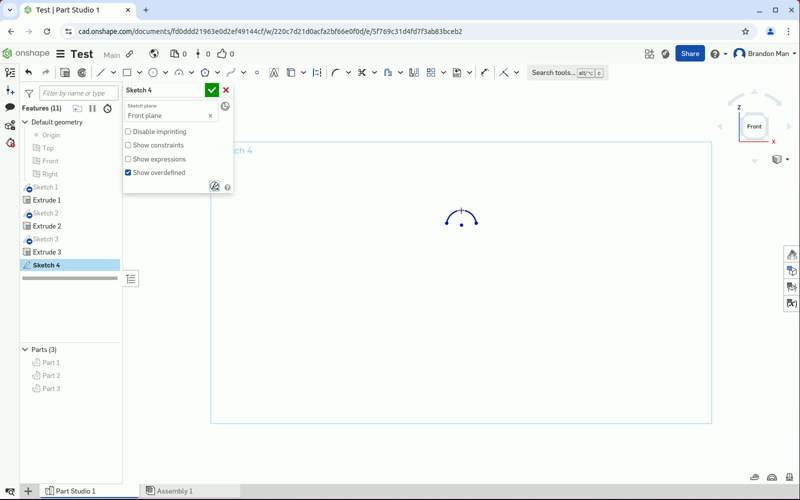
mouse_move(476, 223)
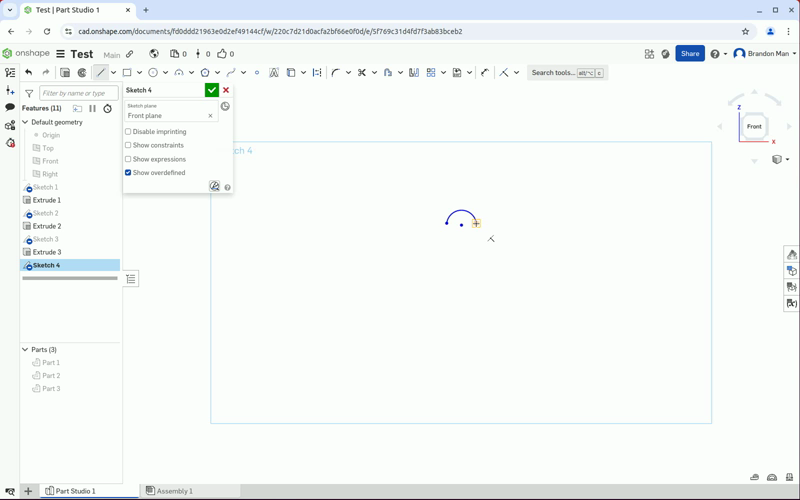
click(476, 223)
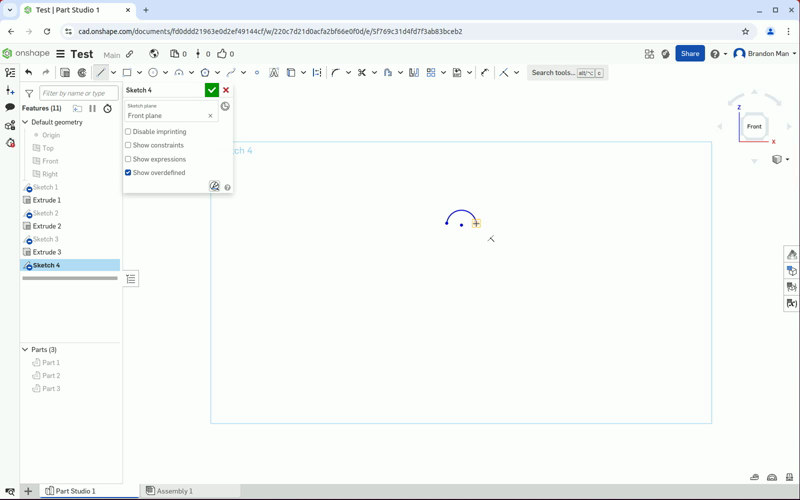
key_down(shift)
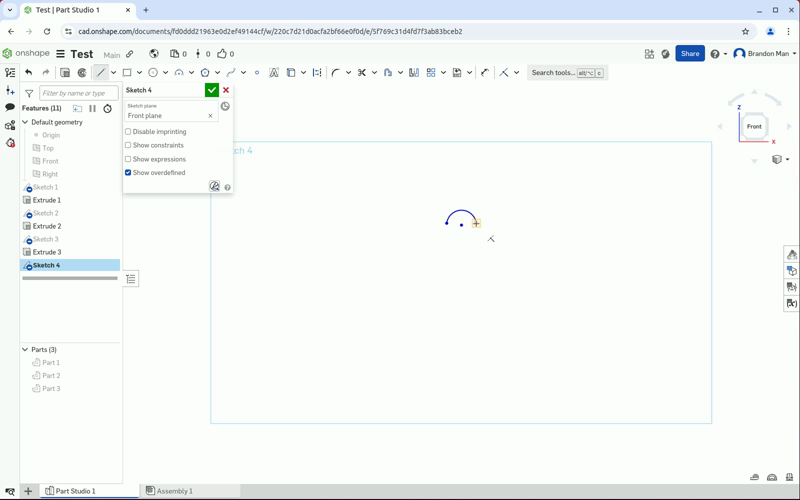
mouse_move(506, 223)
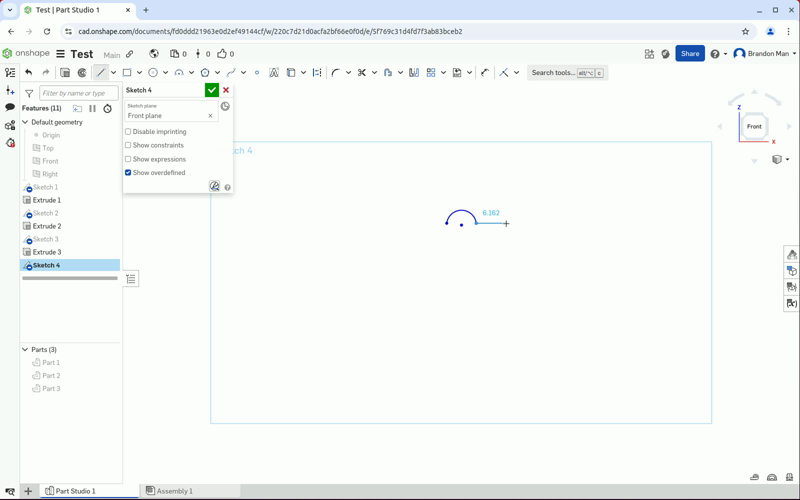
mouse_move(470, 176)
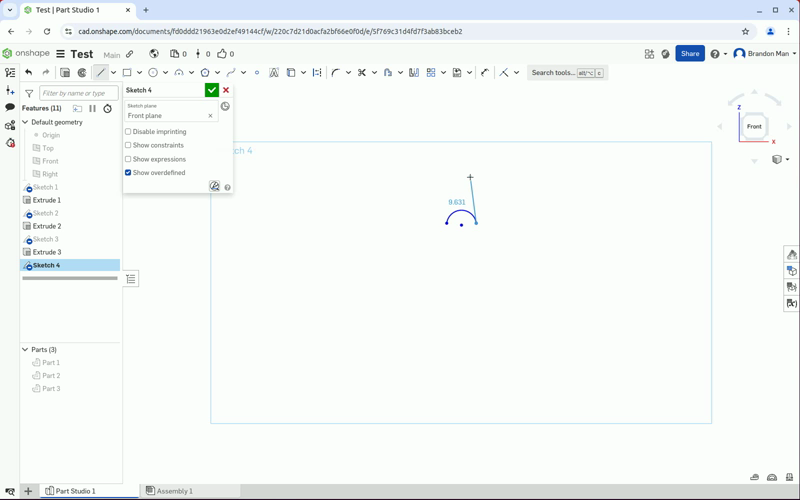
click(470, 176)
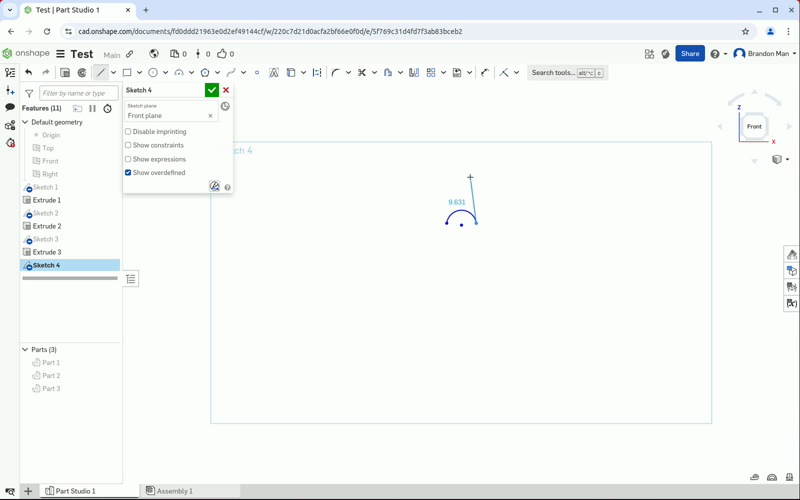
key_up(shift)
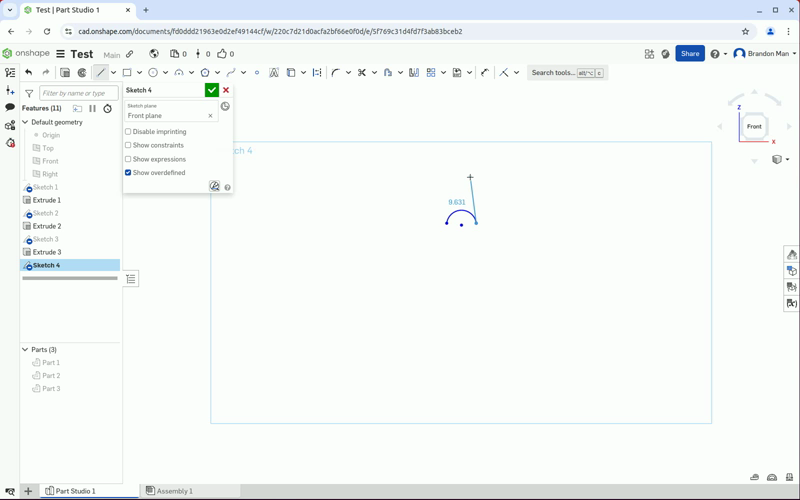
key(esc)
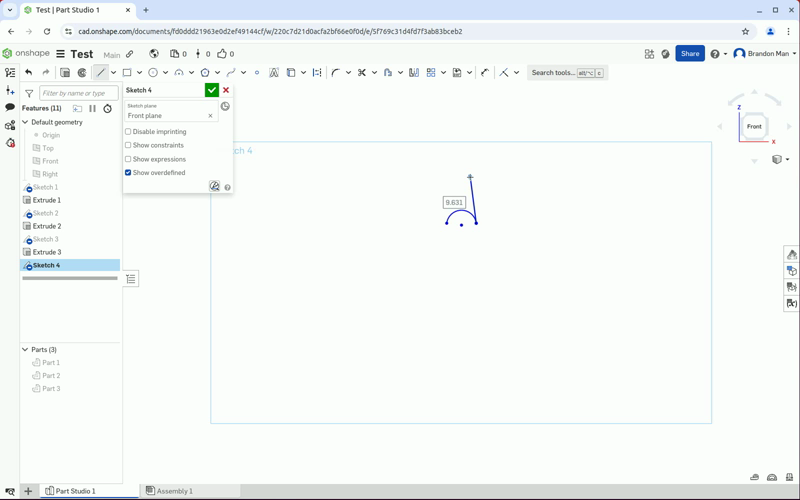
key(a)
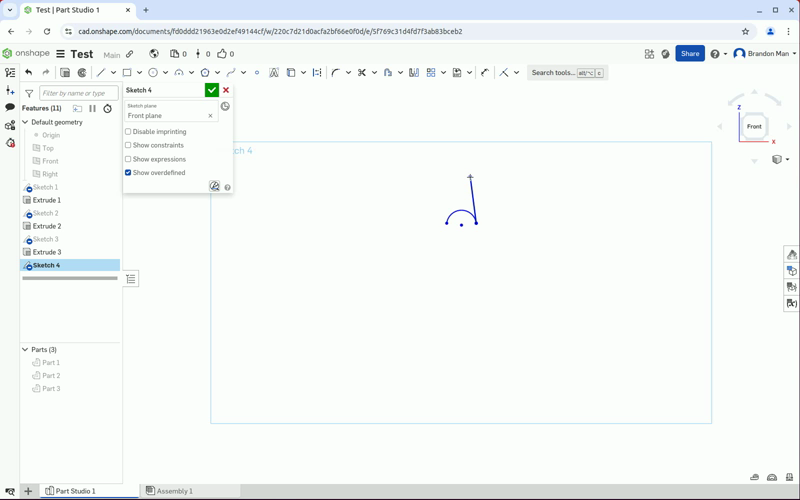
mouse_move(470, 176)
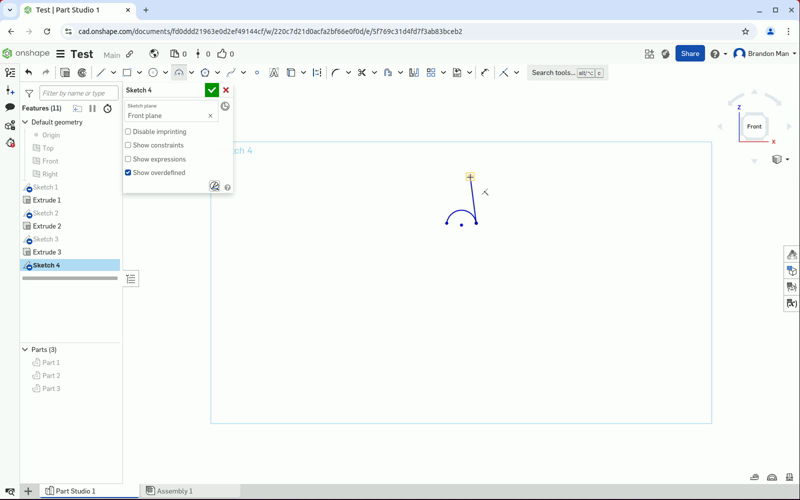
click(470, 176)
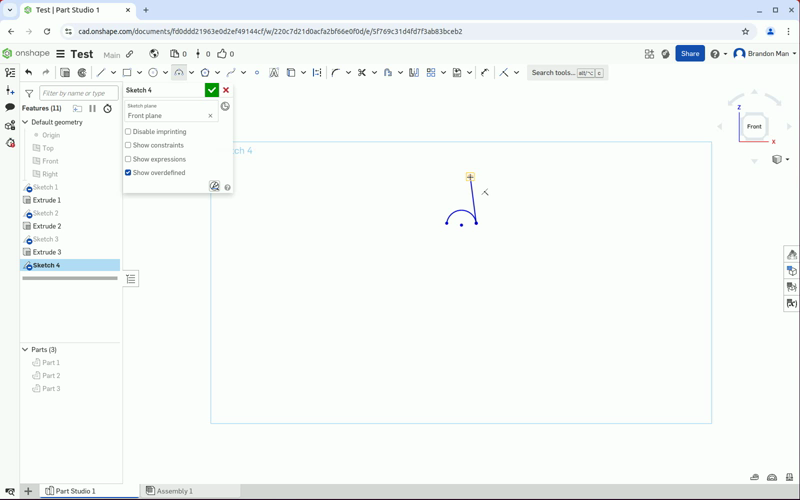
key_down(shift)
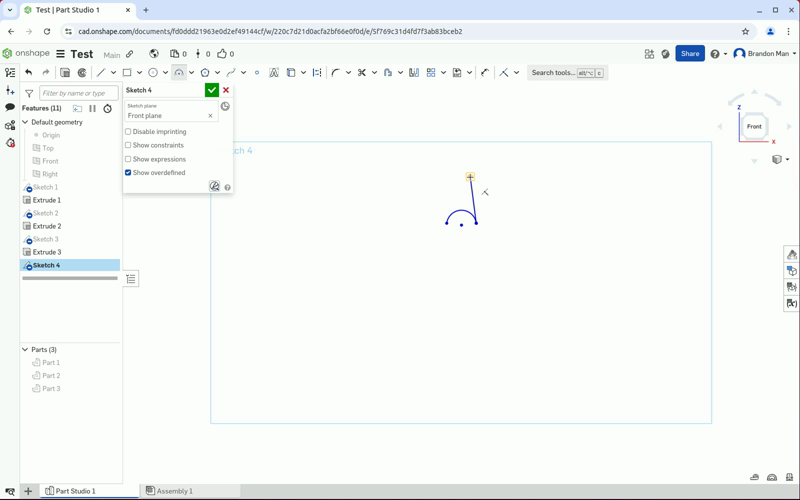
mouse_move(452, 176)
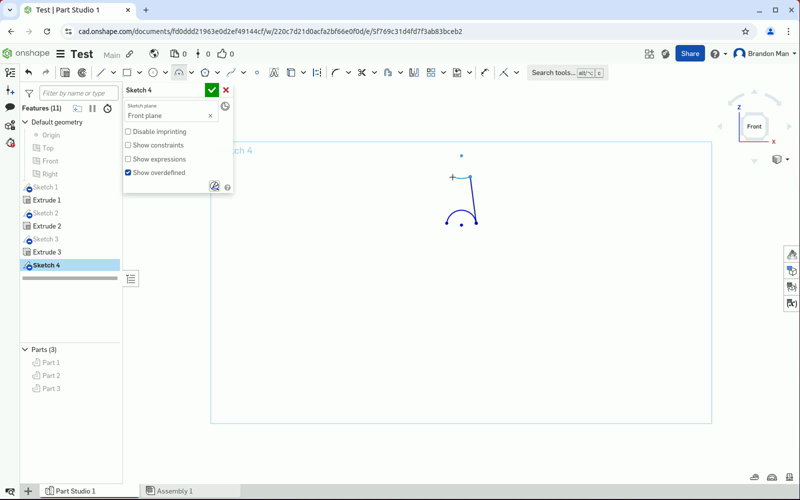
click(452, 176)
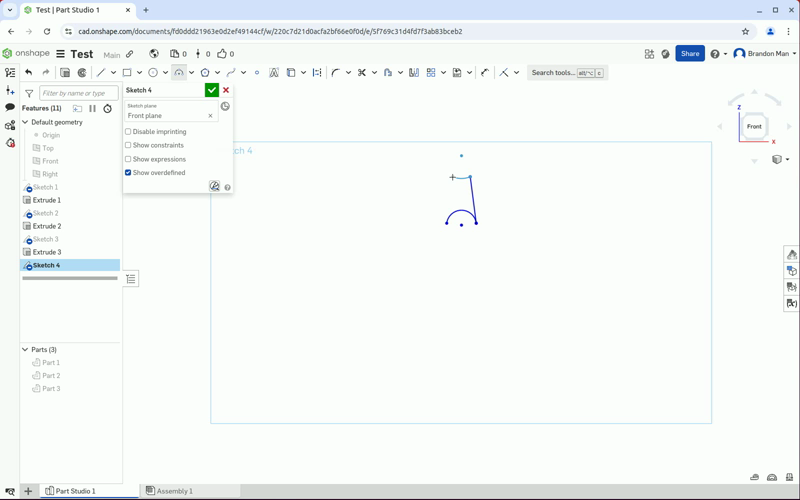
mouse_move(461, 186)
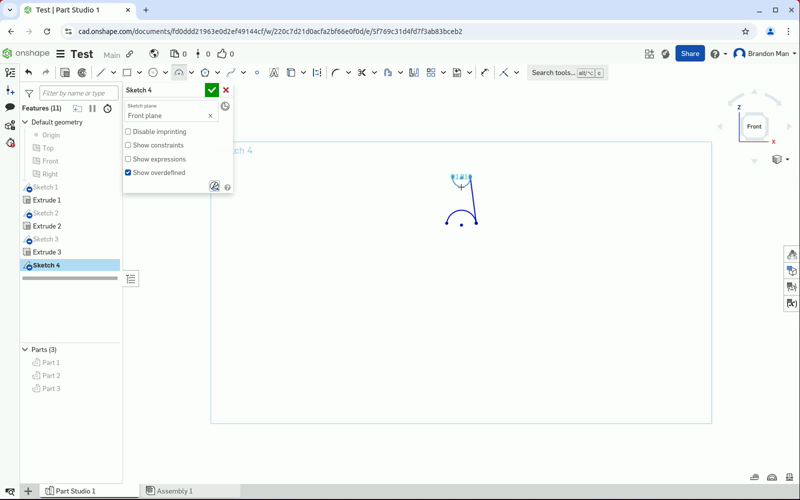
click(461, 186)
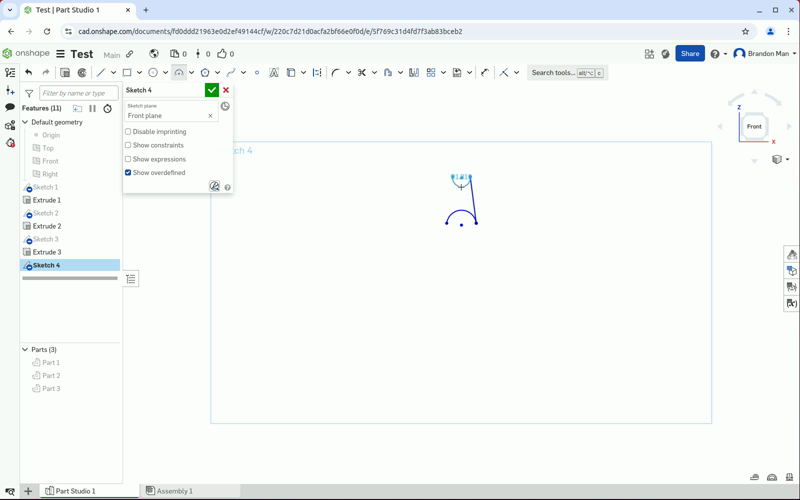
key_up(shift)
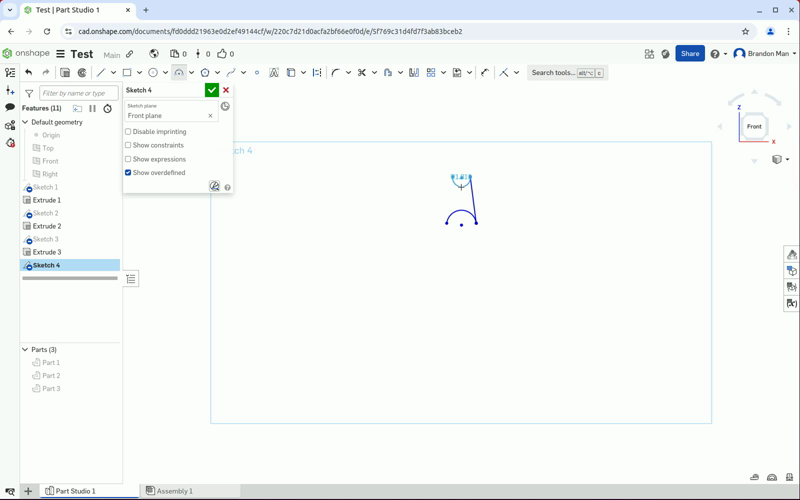
key(esc)
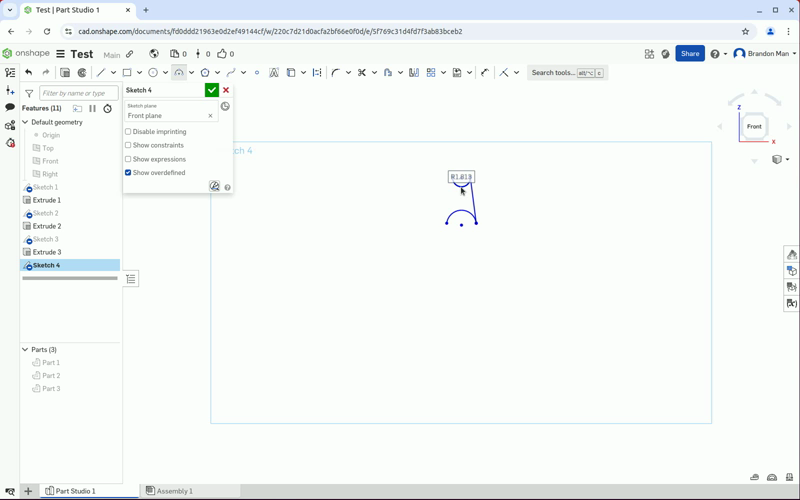
key(l)
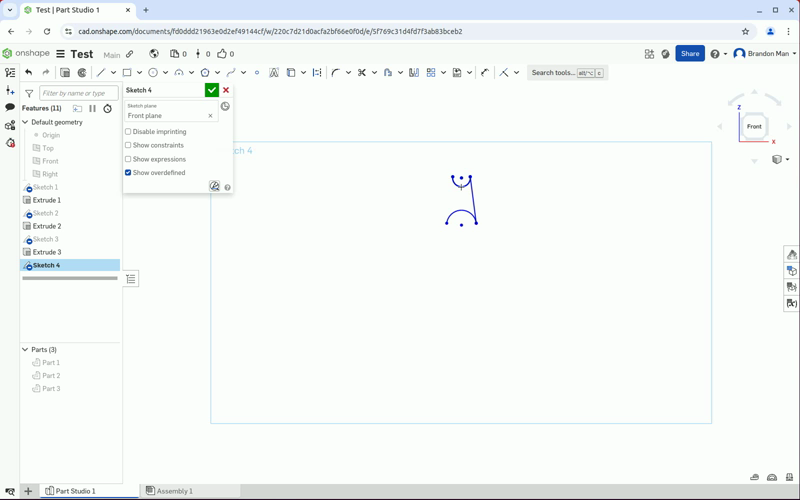
mouse_move(452, 176)
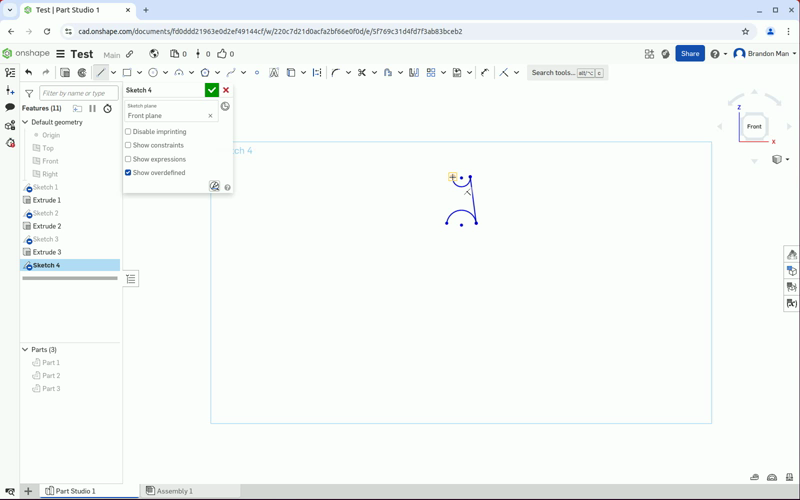
click(452, 176)
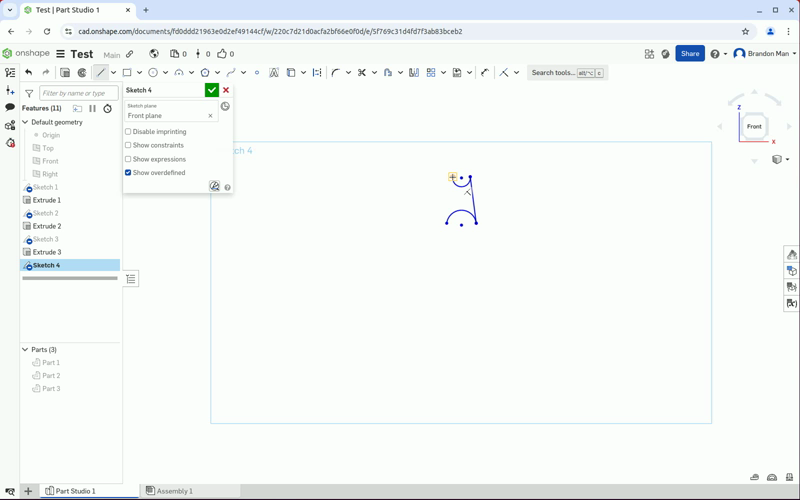
mouse_move(482, 176)
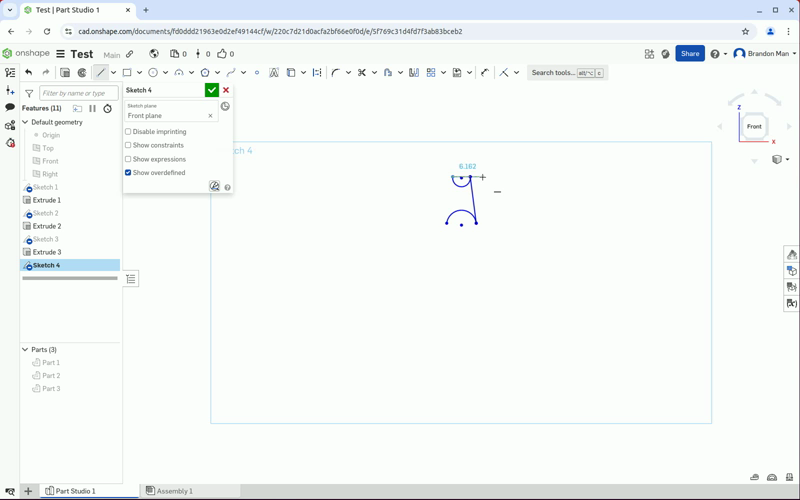
key_down(shift)
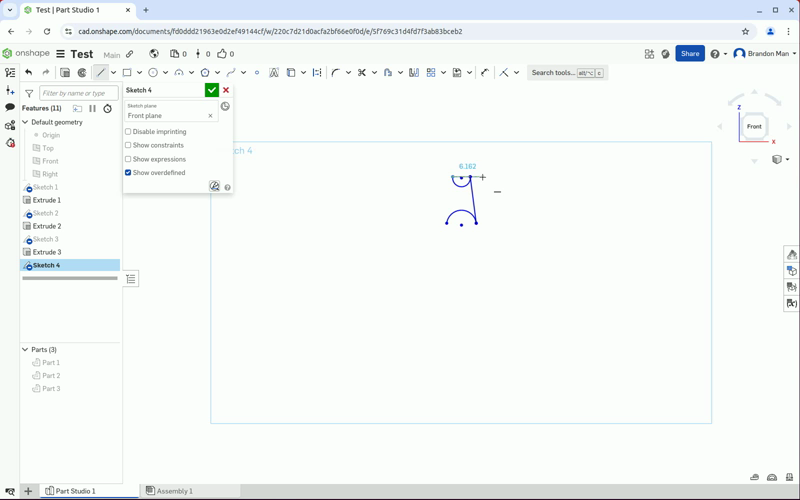
mouse_move(446, 223)
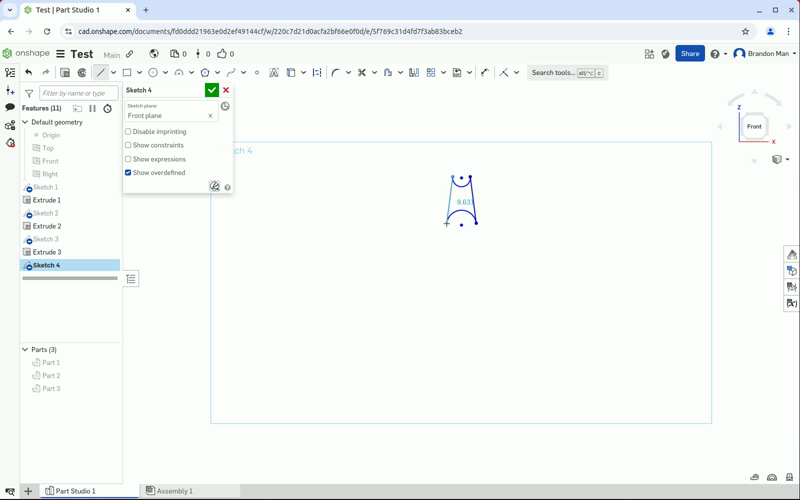
key_up(shift)
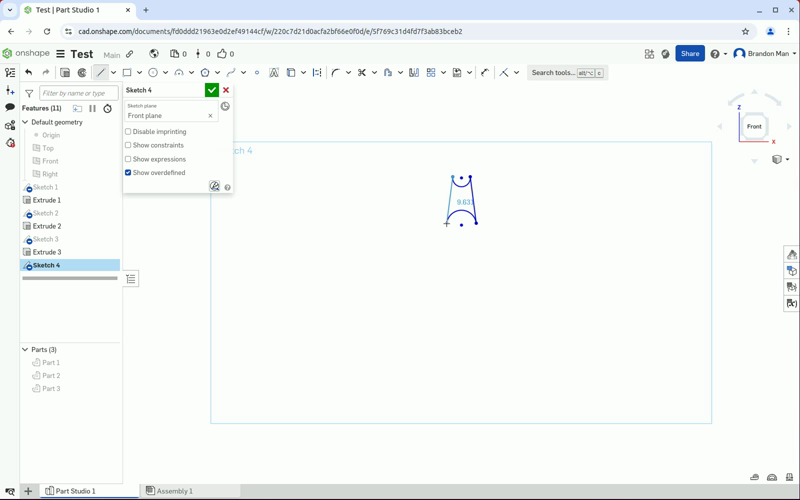
click(446, 223)
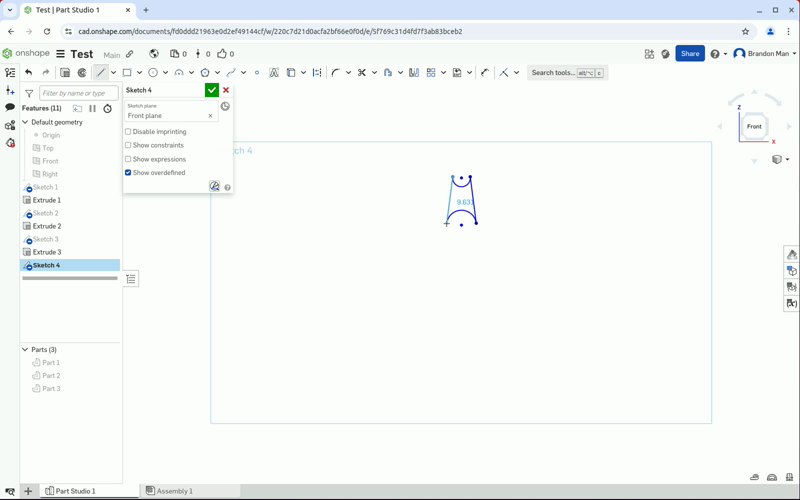
key(esc)
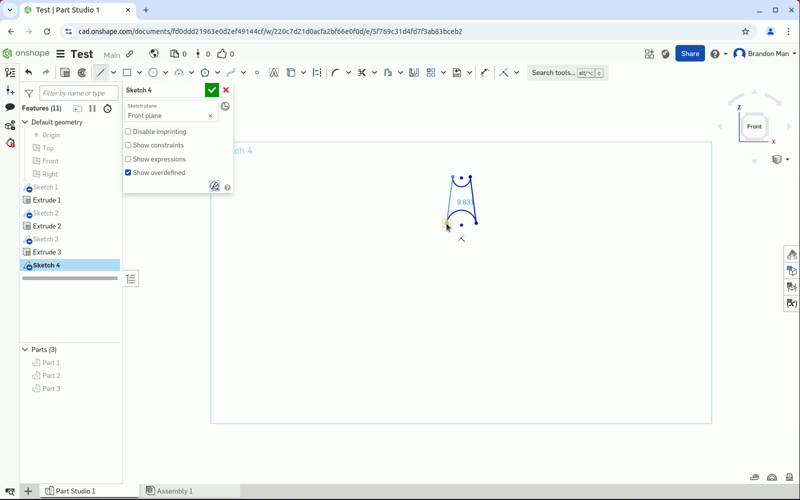
key(c)
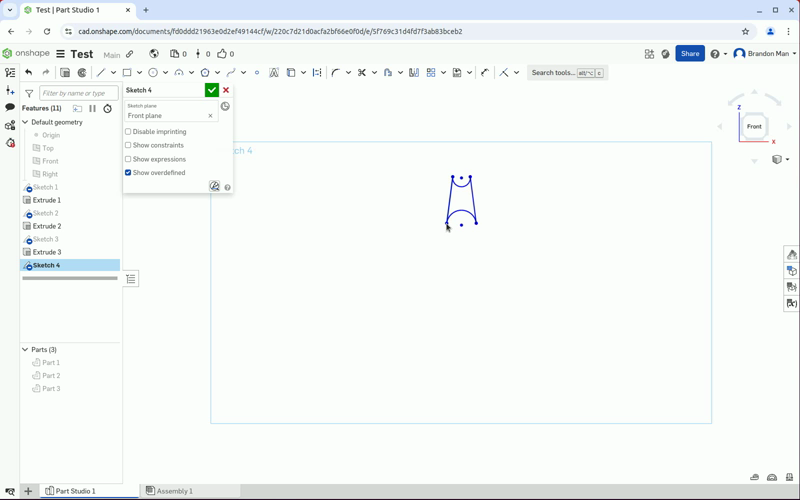
key_down(shift)
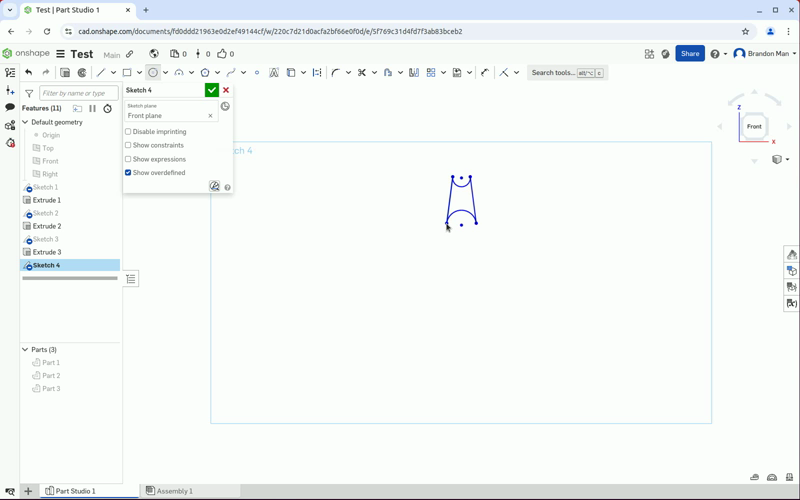
mouse_move(458, 191)
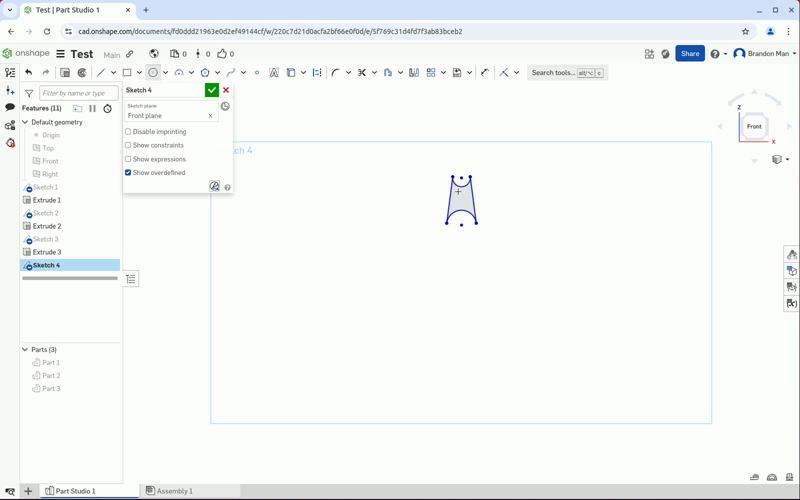
click(458, 191)
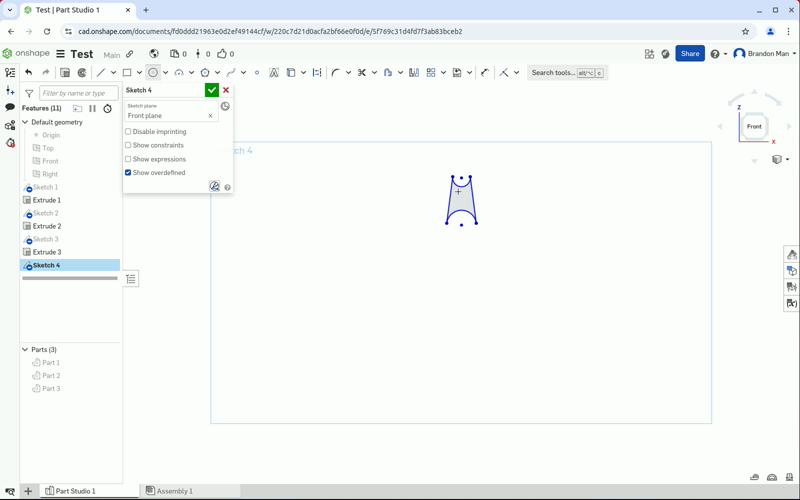
key_up(shift)
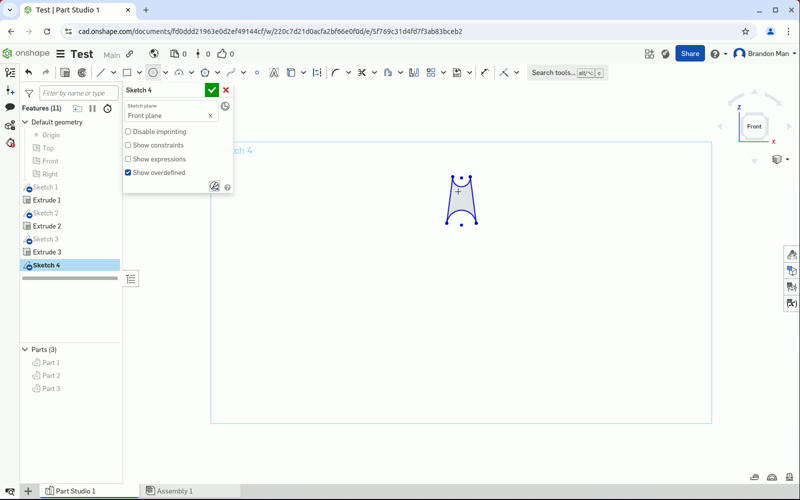
mouse_move(461, 191)
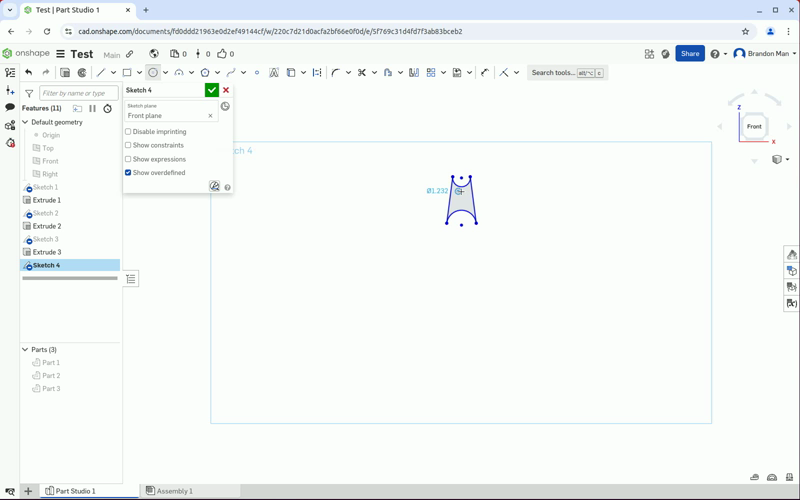
scroll(6)
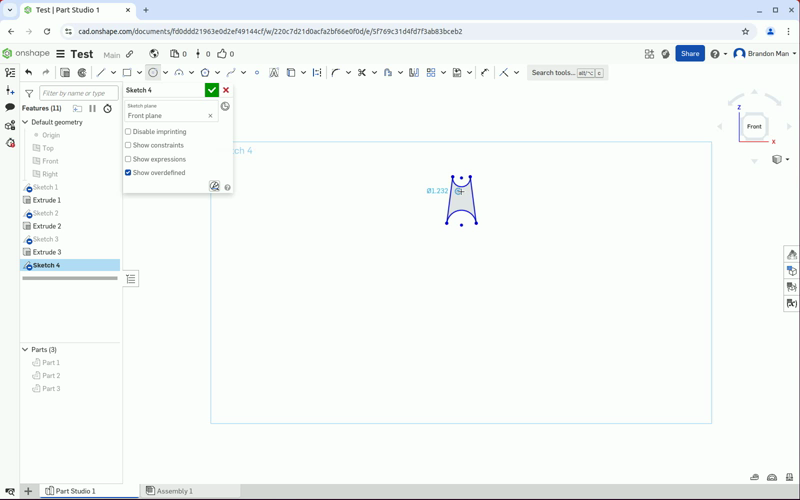
scroll(6)
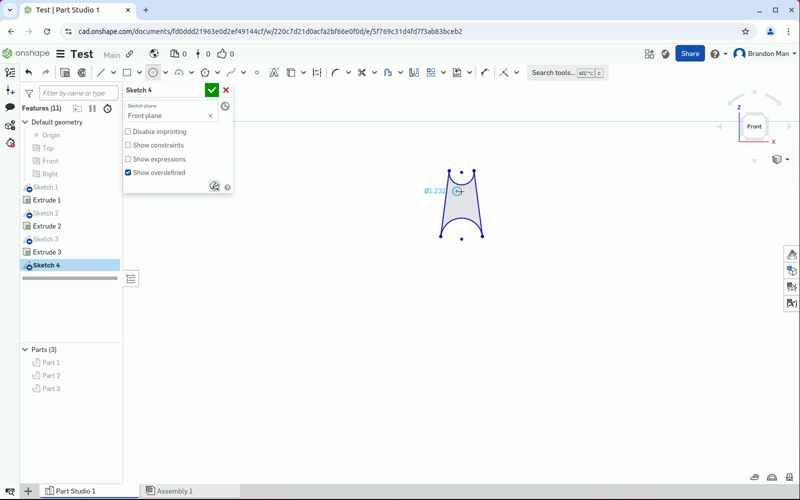
scroll(6)
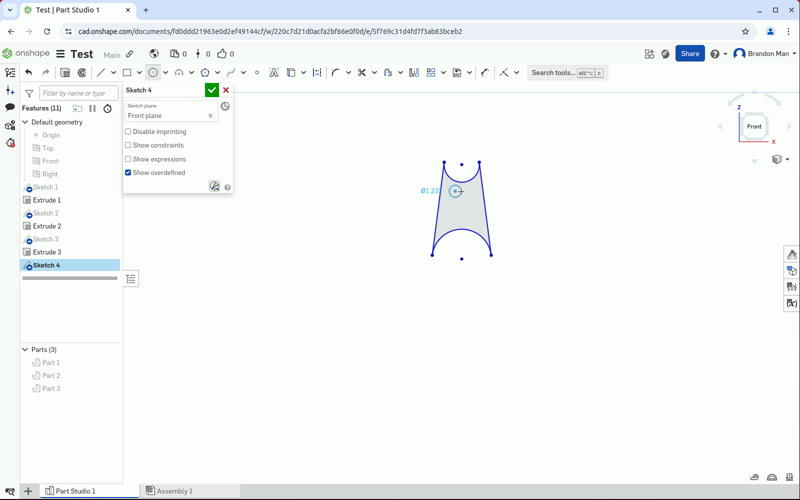
scroll(6)
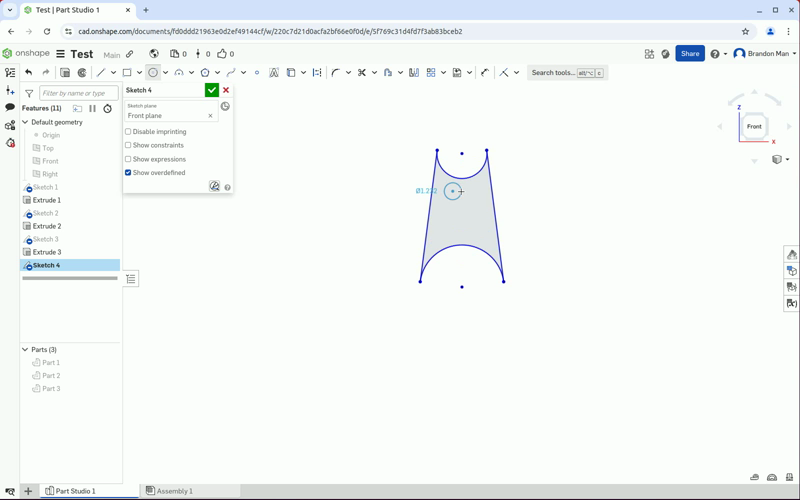
scroll(6)
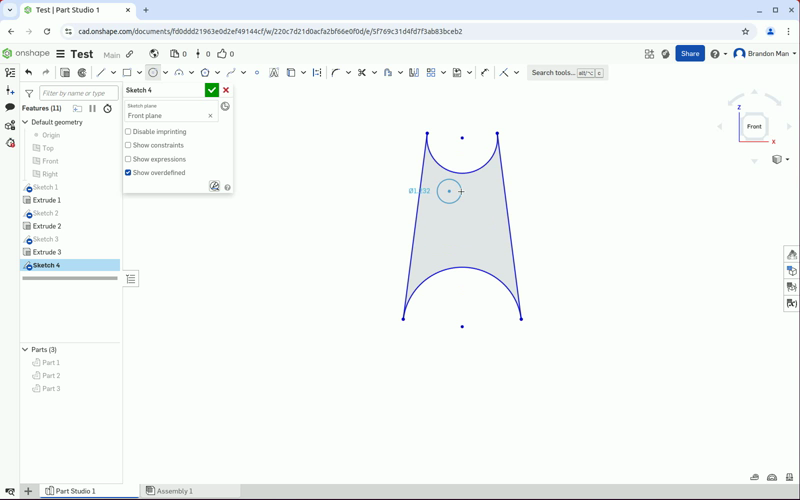
scroll(6)
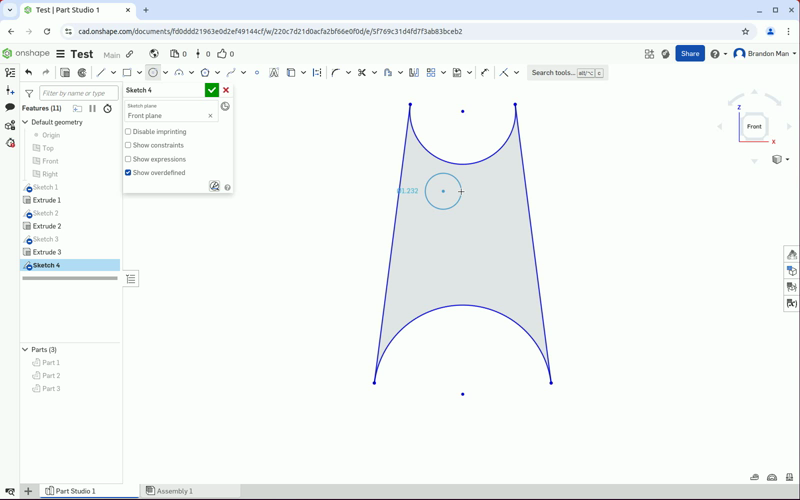
scroll(6)
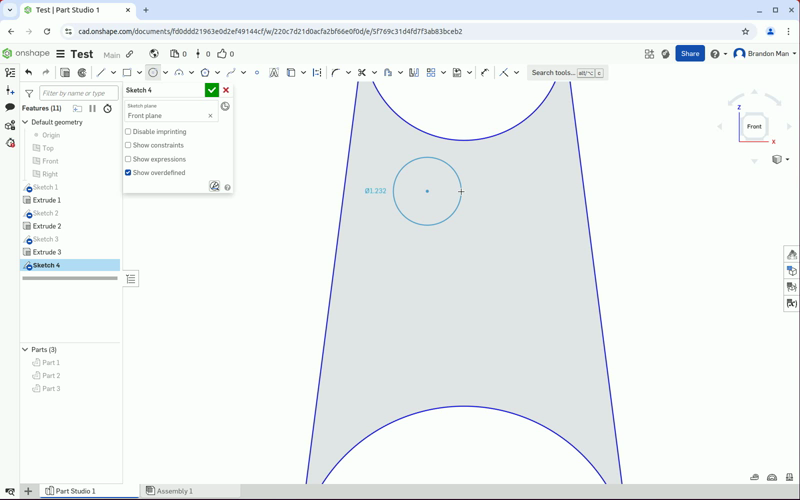
click(461, 191)
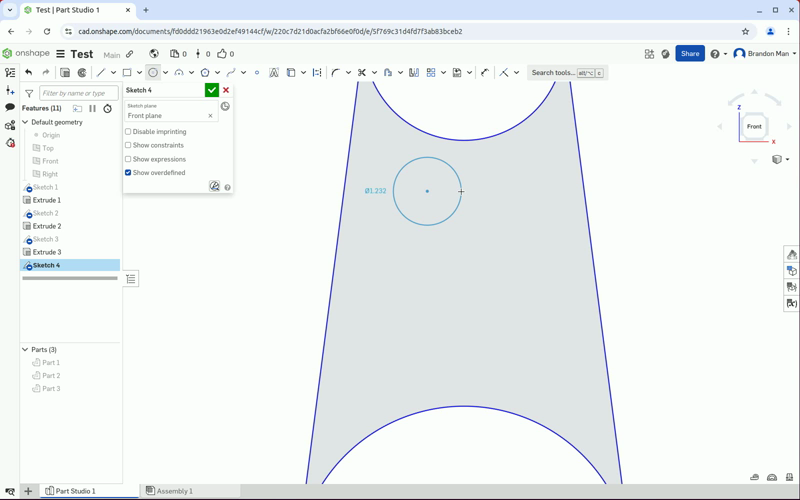
scroll(-6)
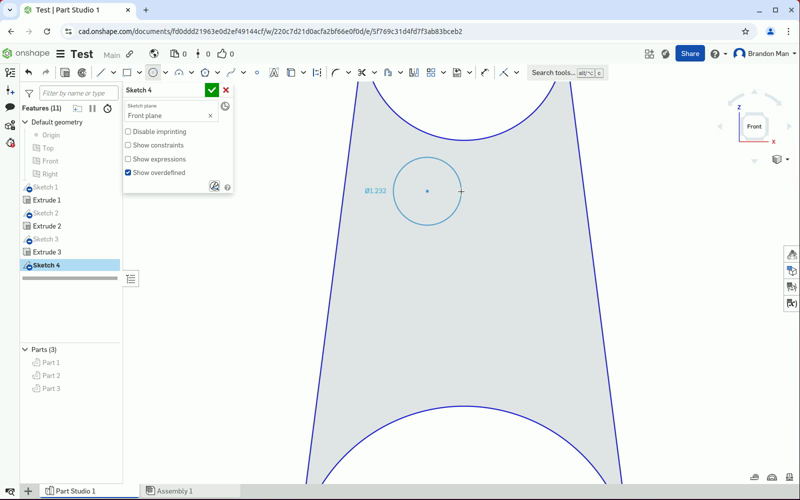
scroll(-6)
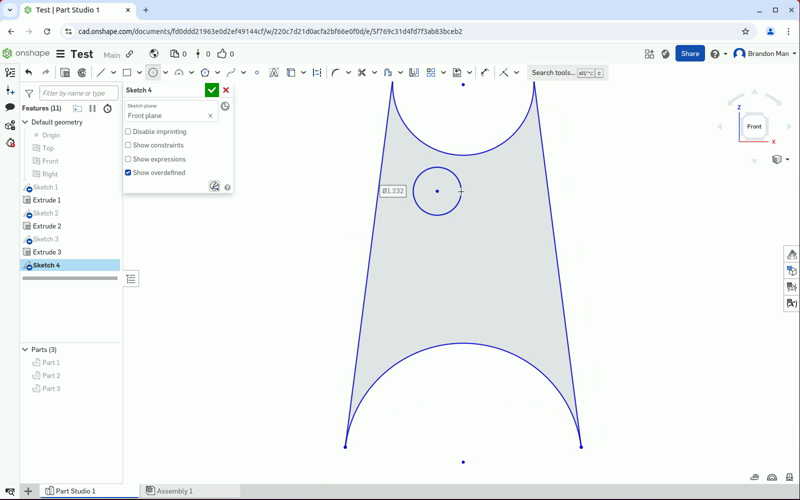
scroll(-6)
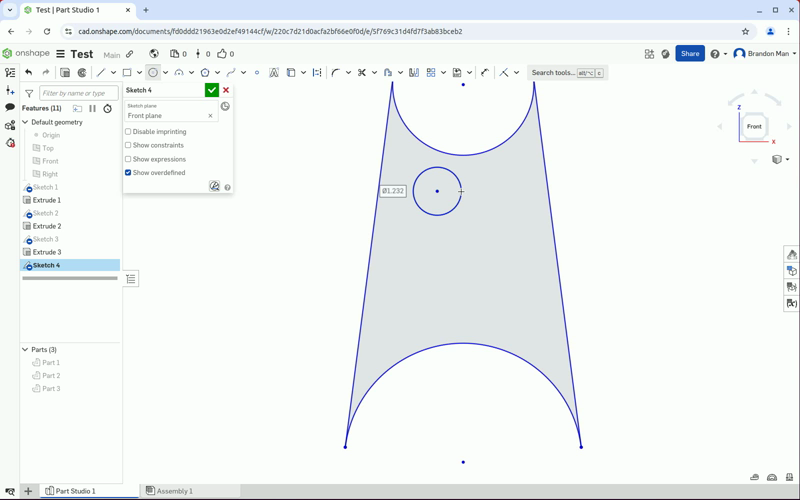
scroll(-6)
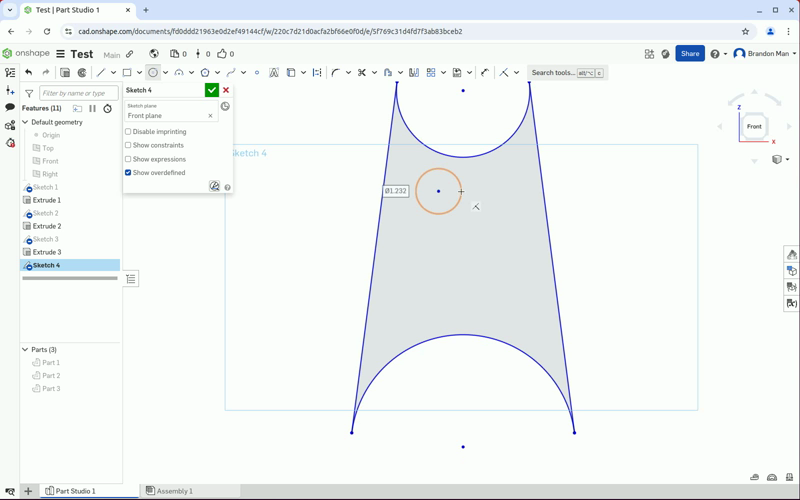
scroll(-6)
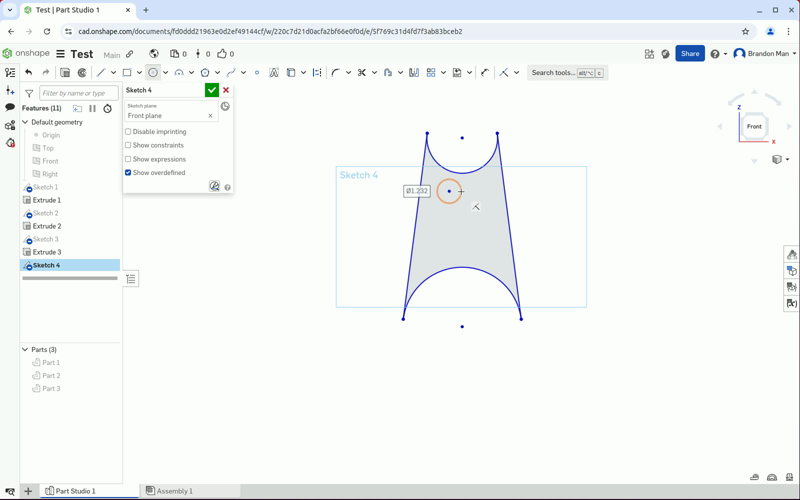
scroll(-6)
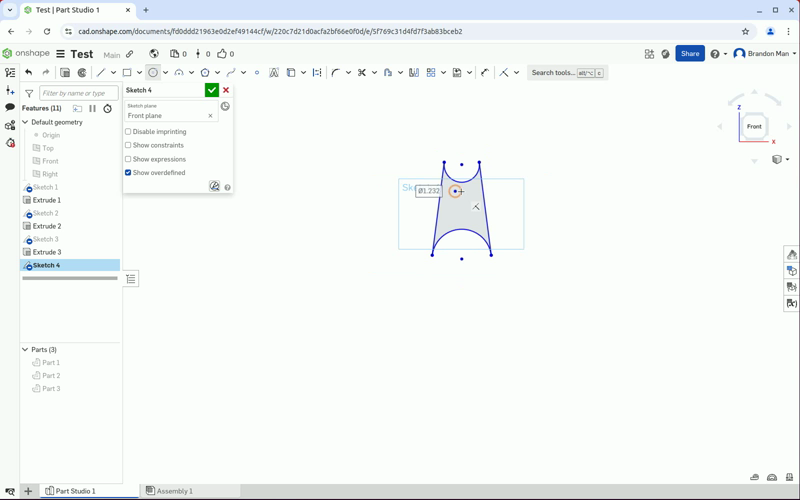
scroll(-6)
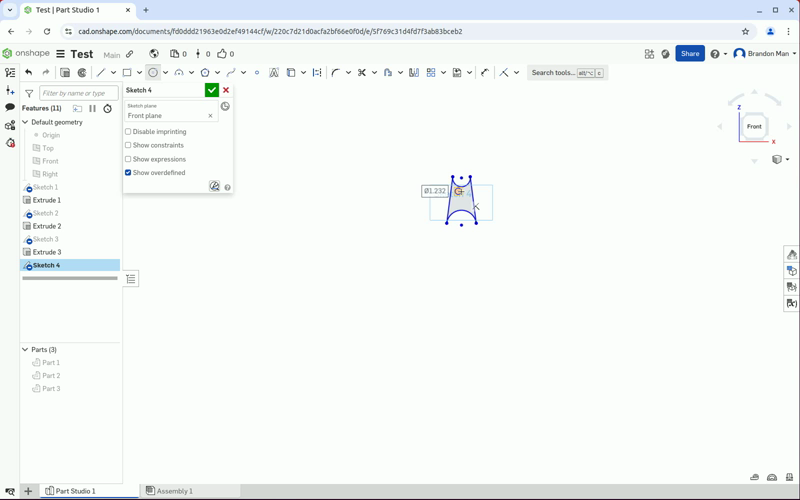
key(esc)
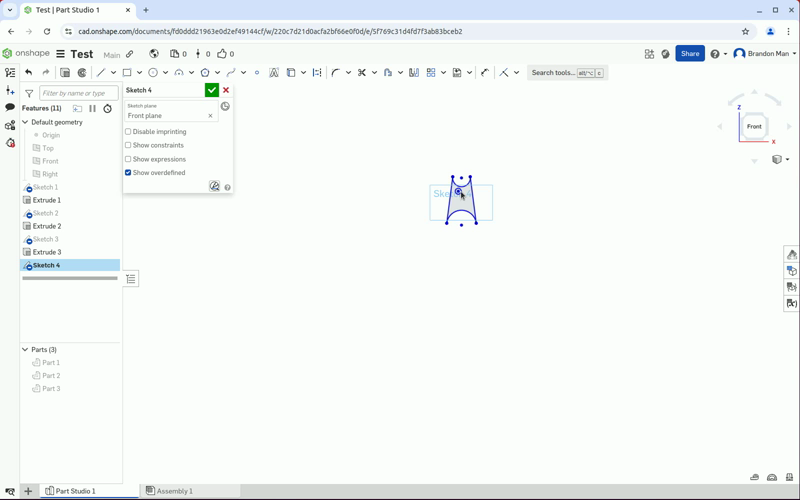
mouse_move(459, 195)
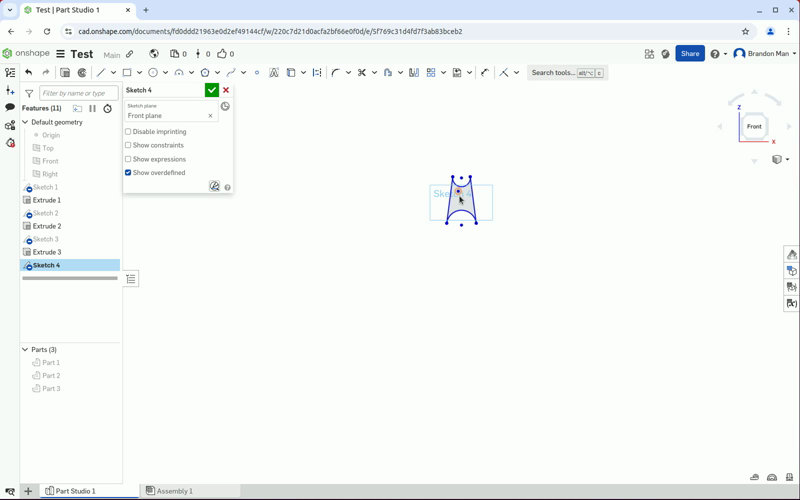
scroll(6)
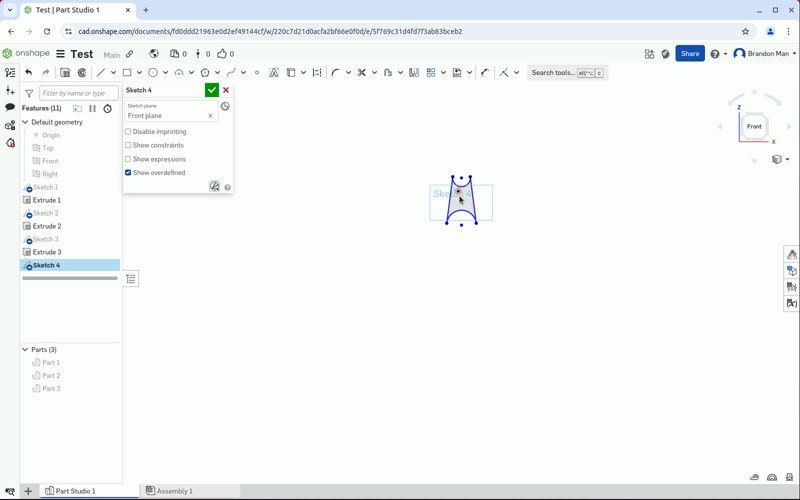
scroll(6)
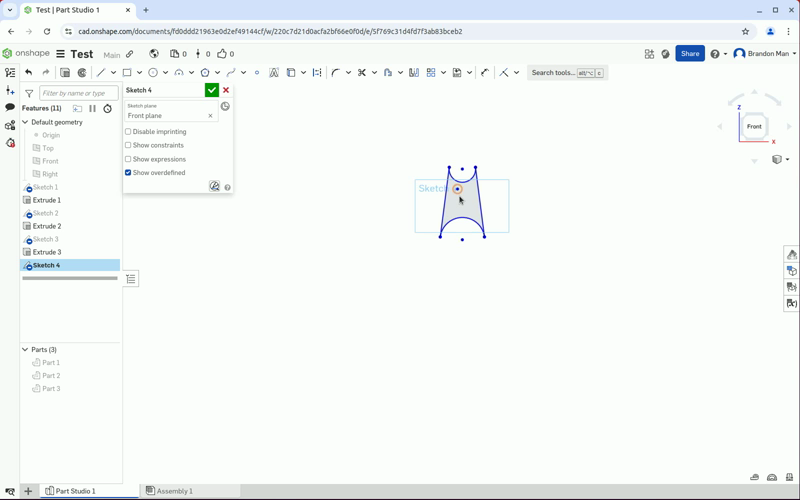
scroll(6)
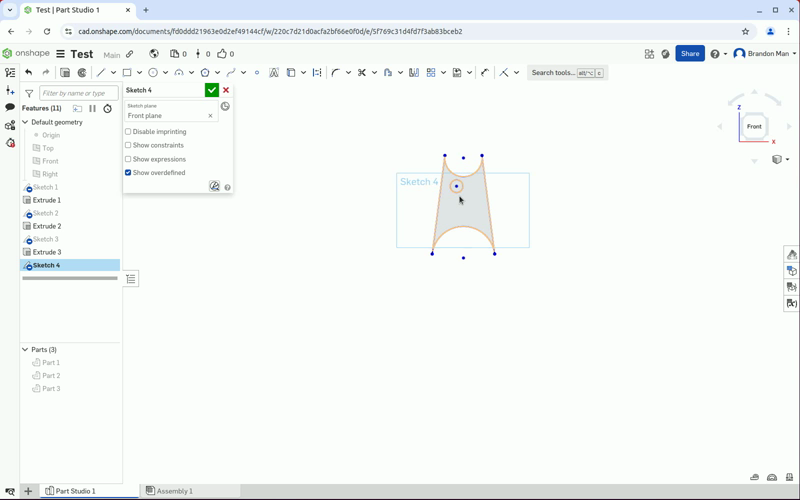
scroll(6)
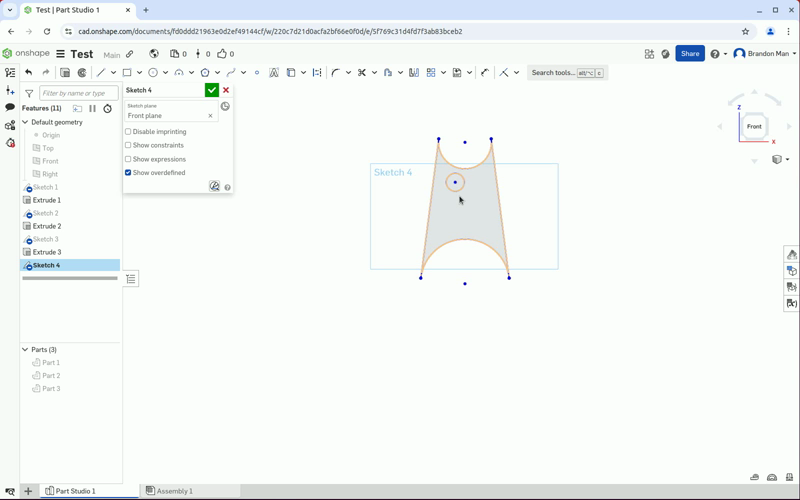
scroll(6)
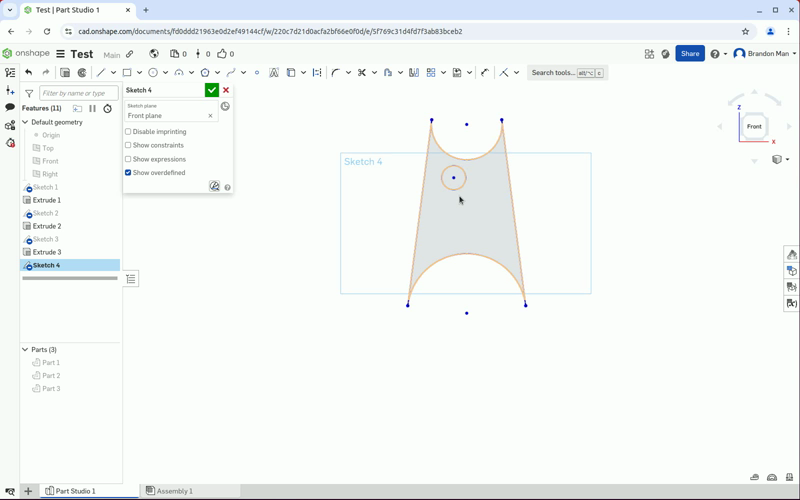
scroll(6)
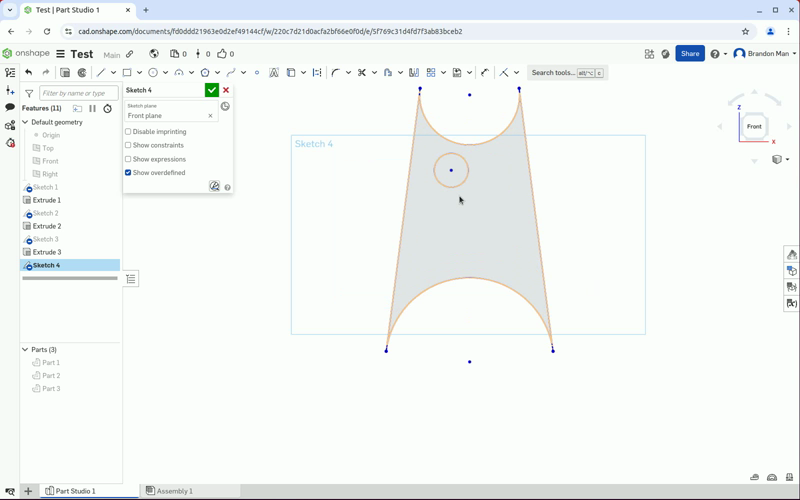
scroll(6)
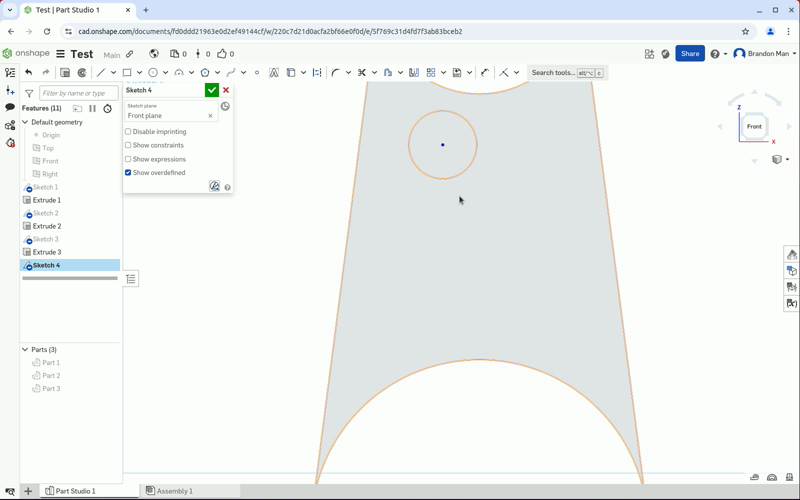
click(459, 195)
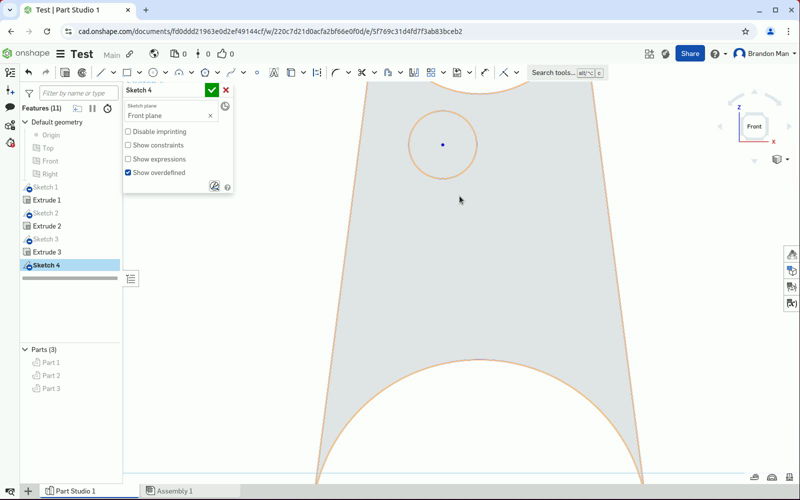
scroll(-6)
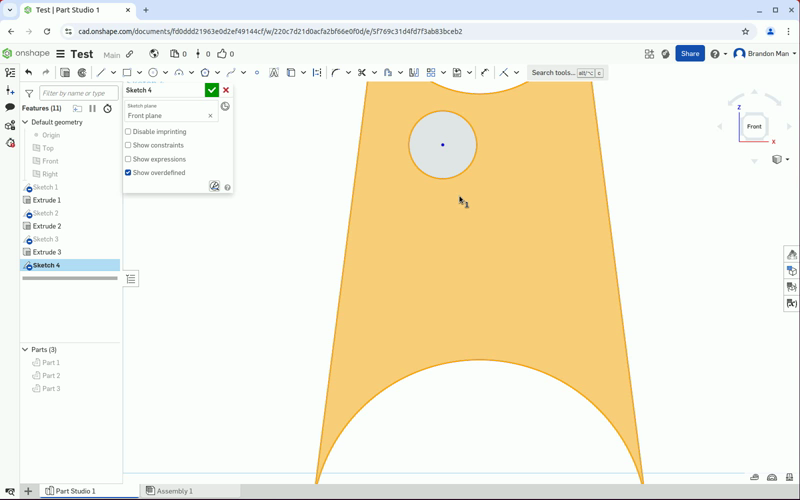
scroll(-6)
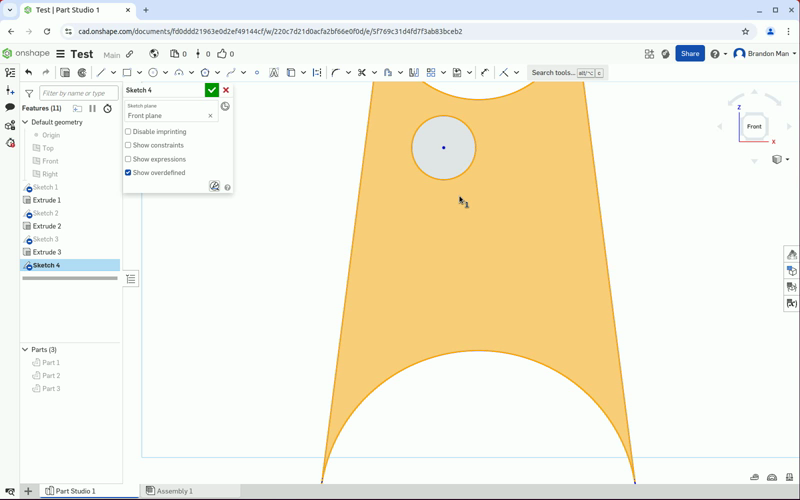
scroll(-6)
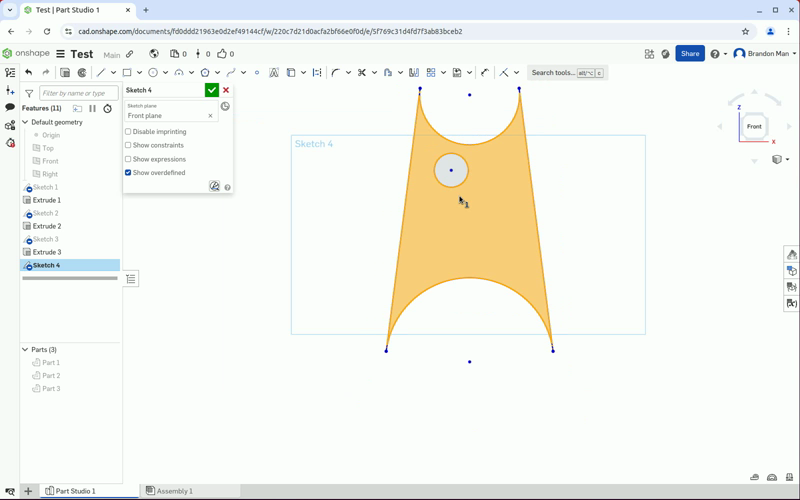
scroll(-6)
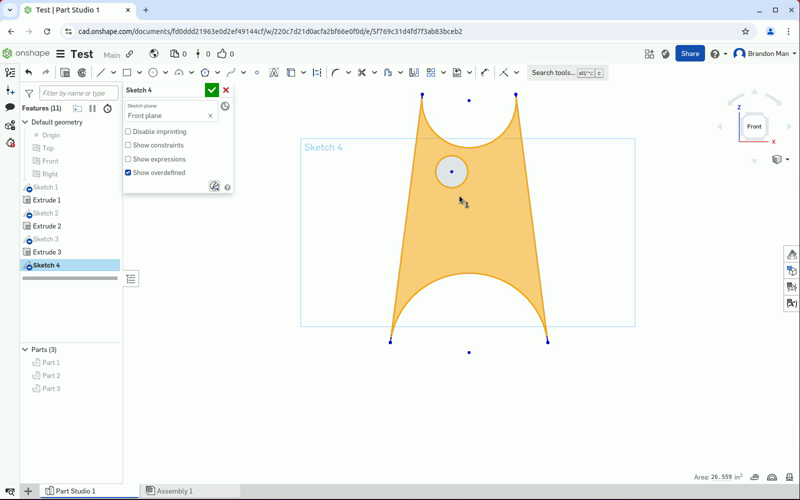
scroll(-6)
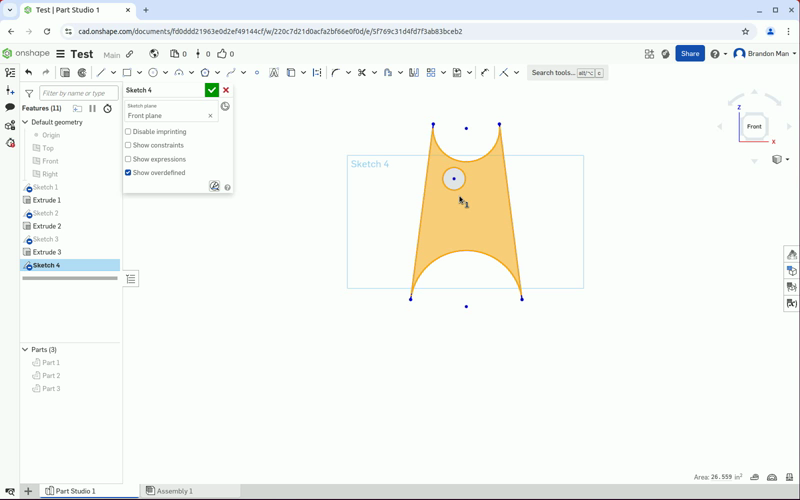
scroll(-6)
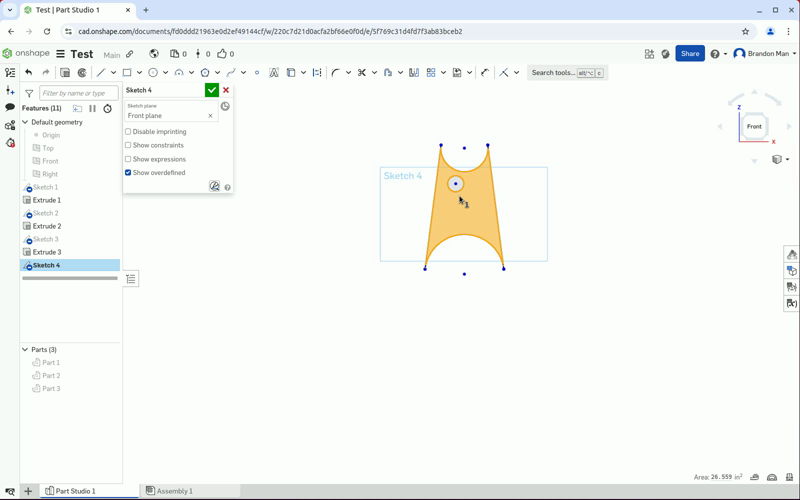
scroll(-6)
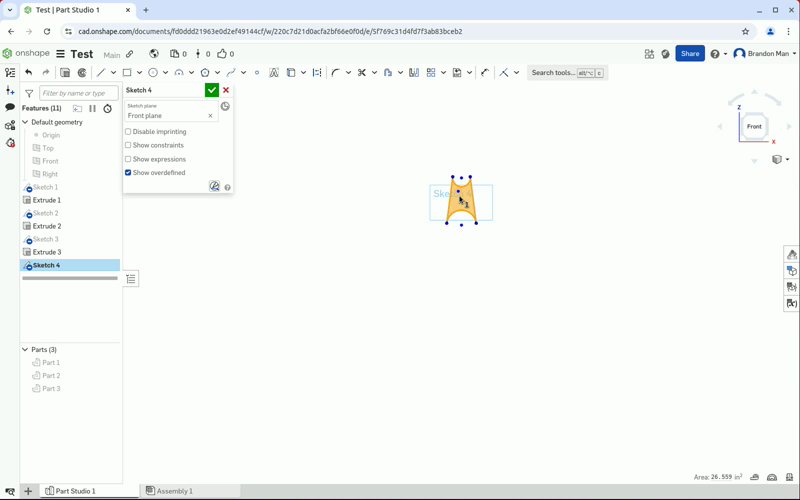
mouse_move(73, 352)
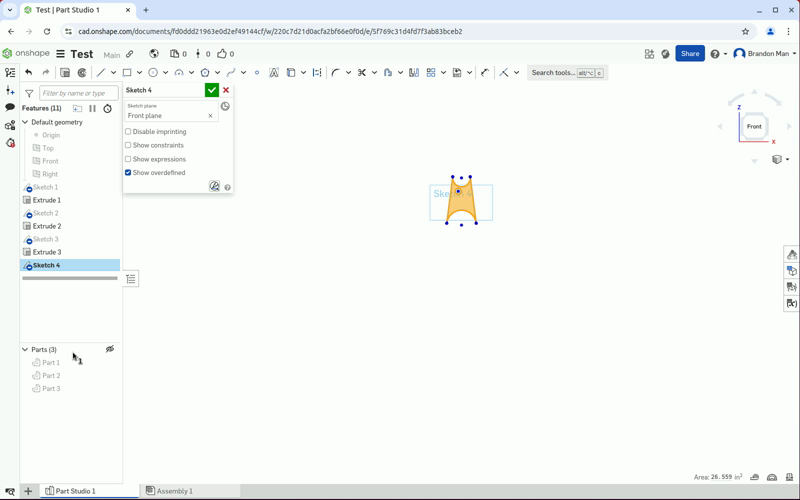
key(shift+y)
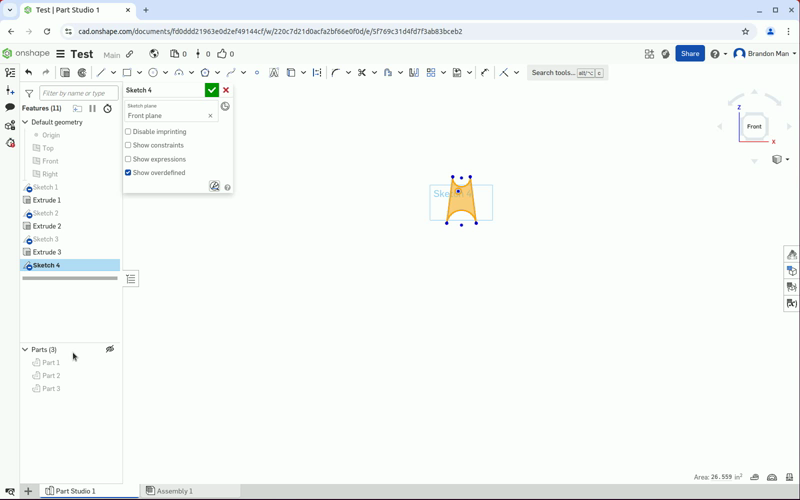
key(shift+e)
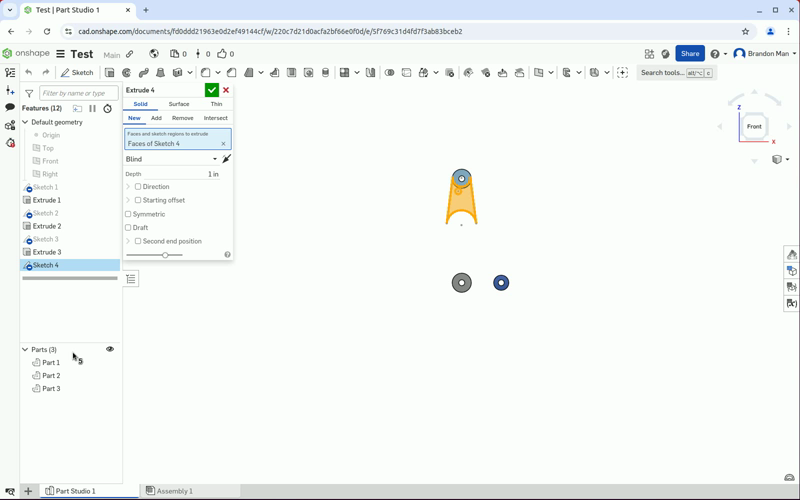
mouse_move(143, 106)
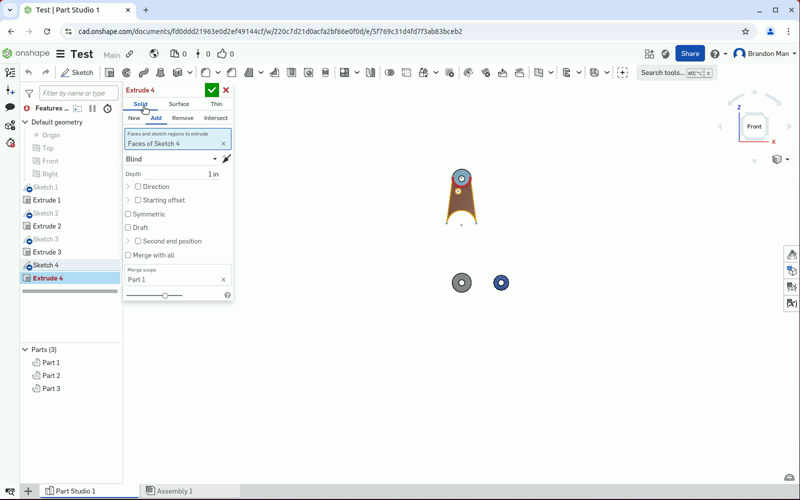
click(143, 106)
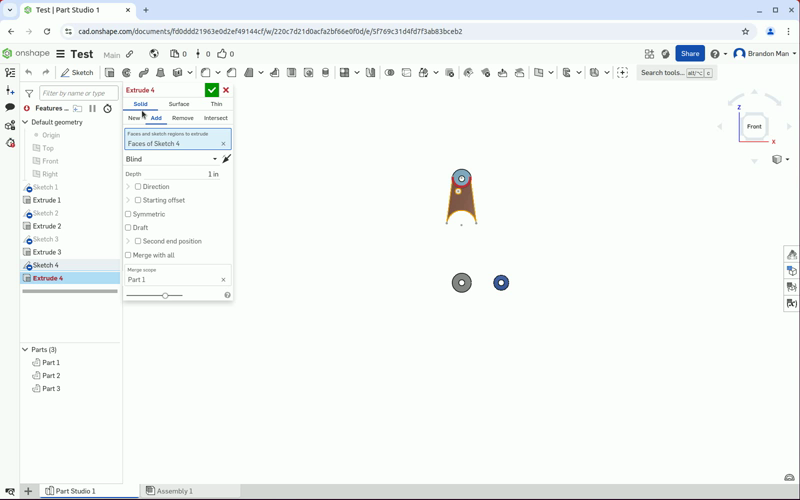
mouse_move(137, 120)
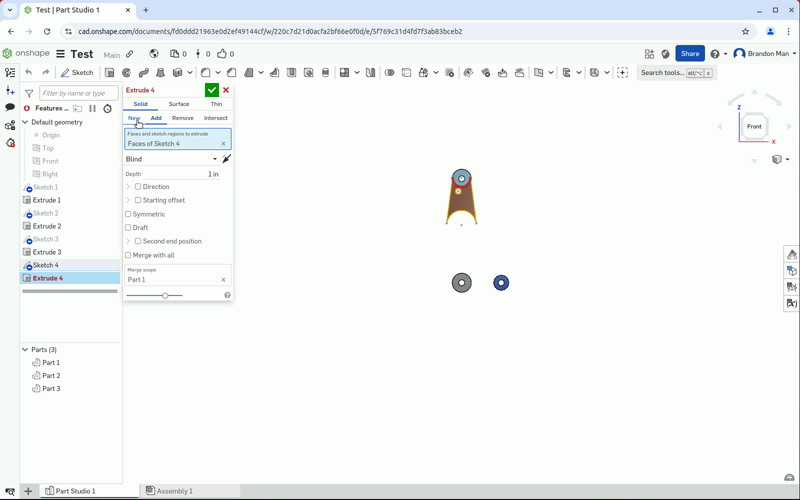
click(137, 120)
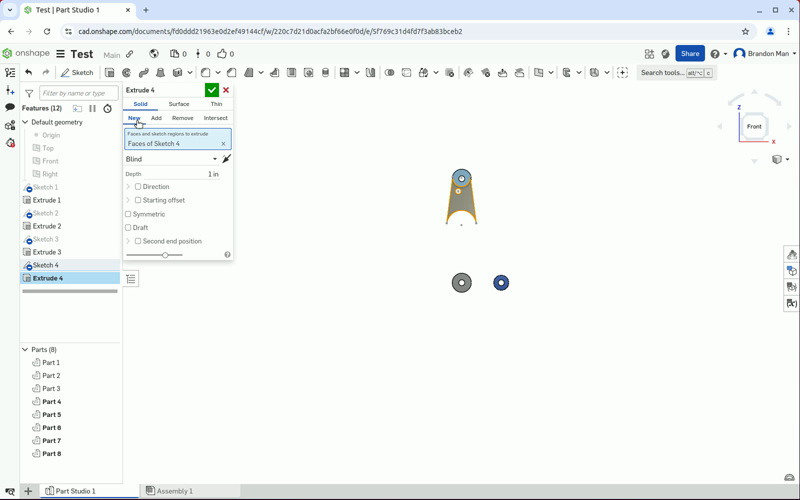
key(tab, 4)
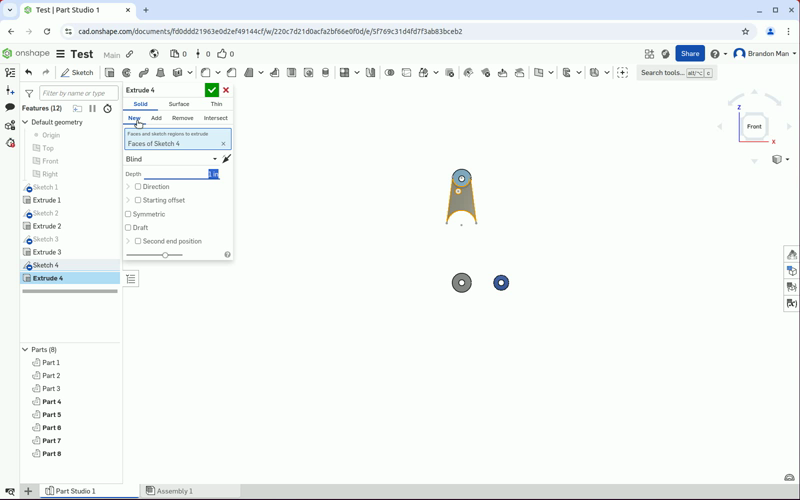
text(0.481)
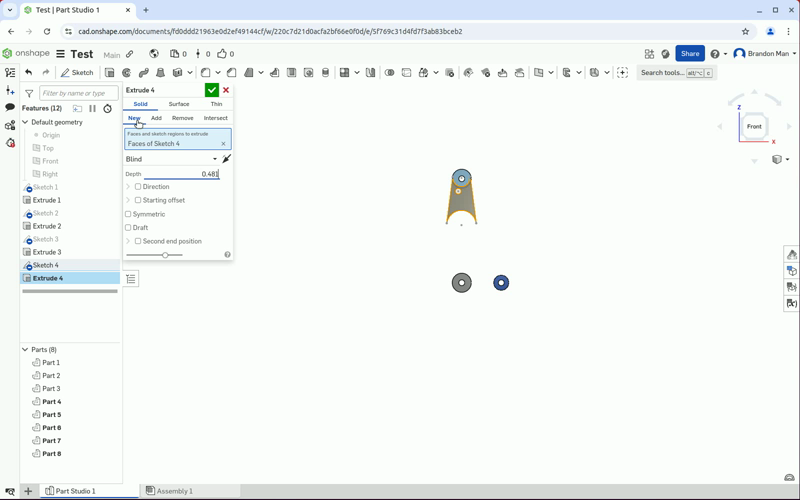
key(enter)
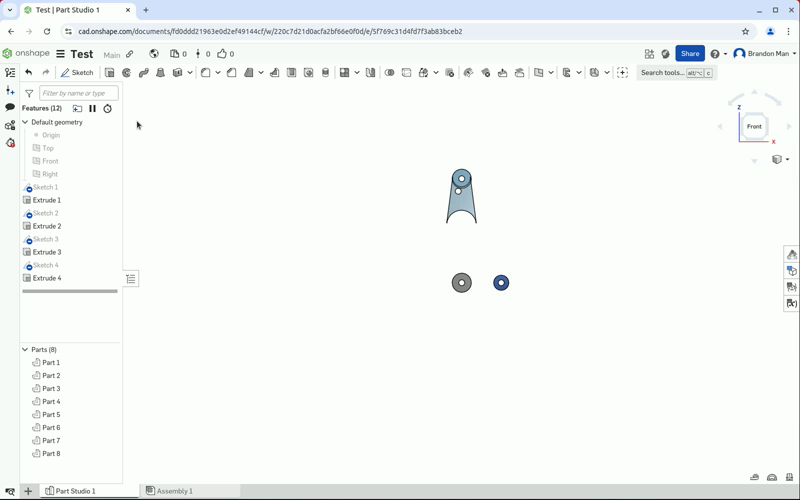
key(shift+h)
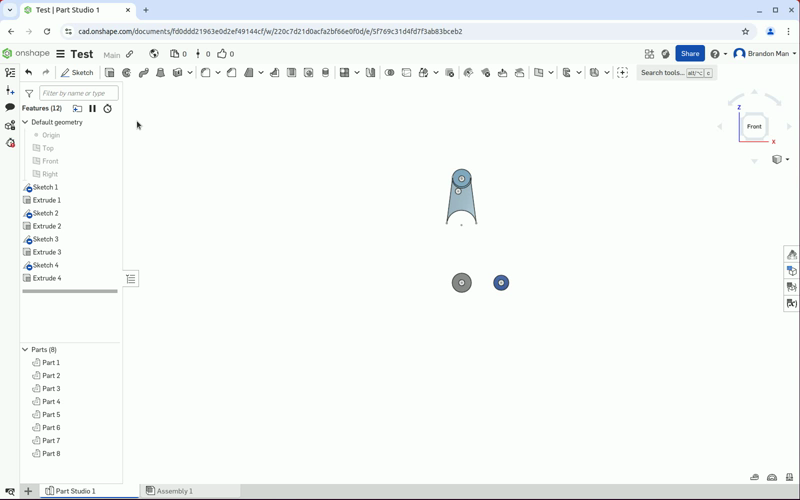
key(shift+h)
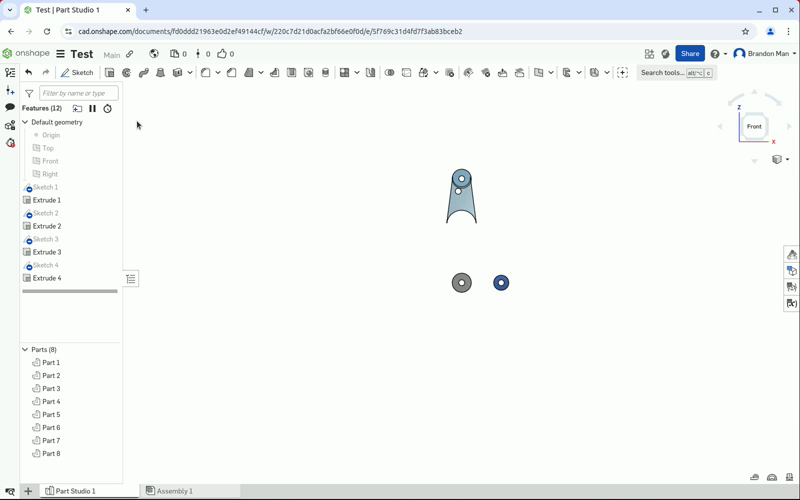
mouse_move(73, 189)
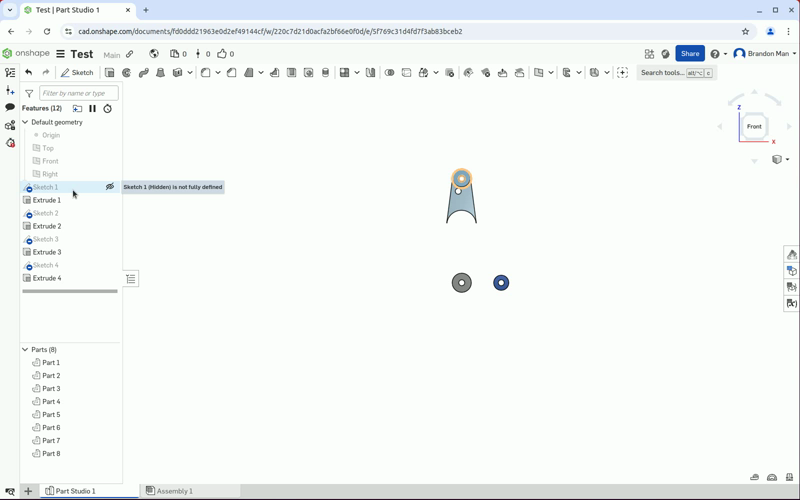
click(73, 189)
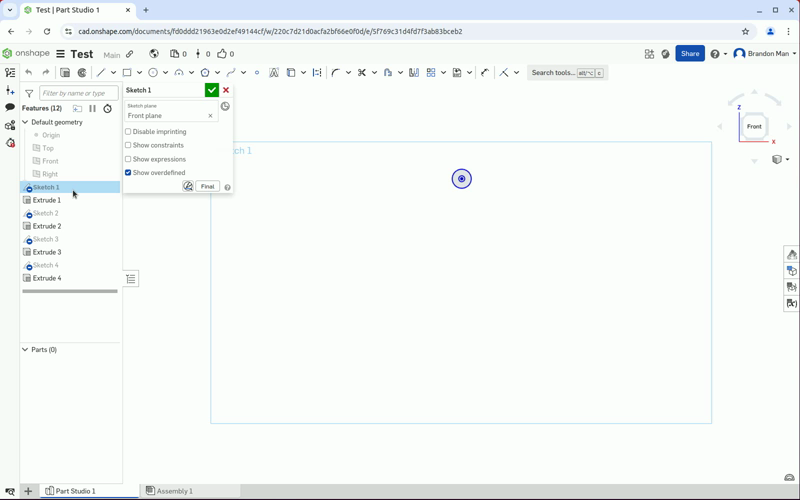
mouse_move(229, 92)
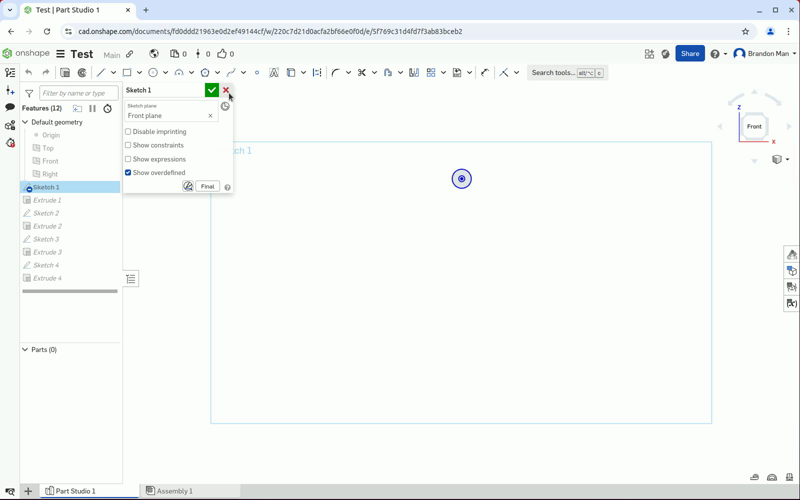
click(229, 92)
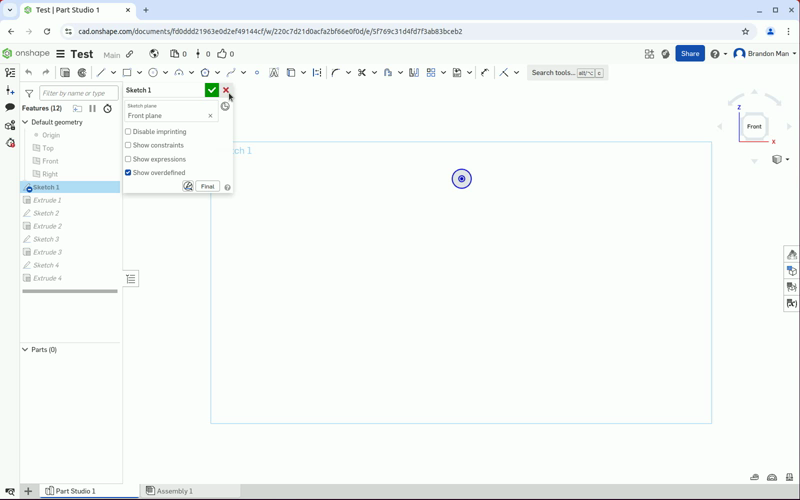
key(shift+s)
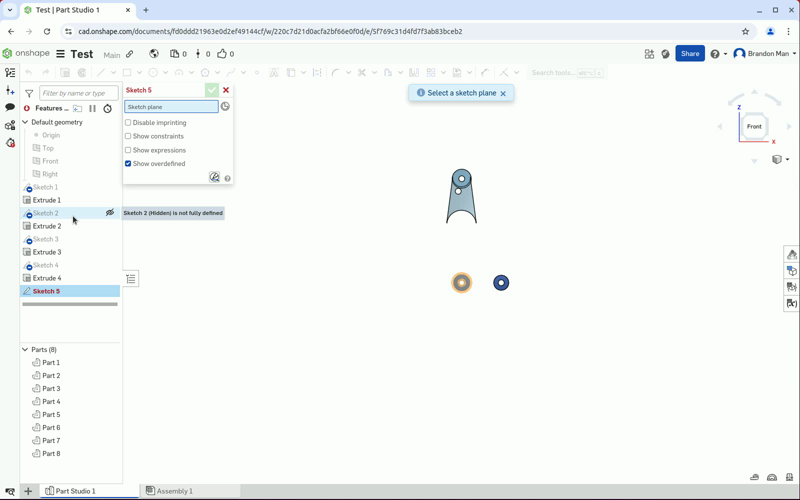
scroll(3)
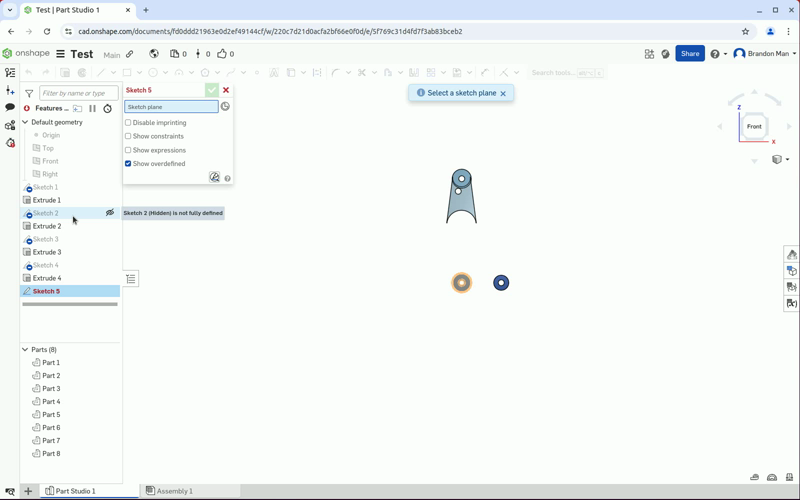
mouse_move(73, 163)
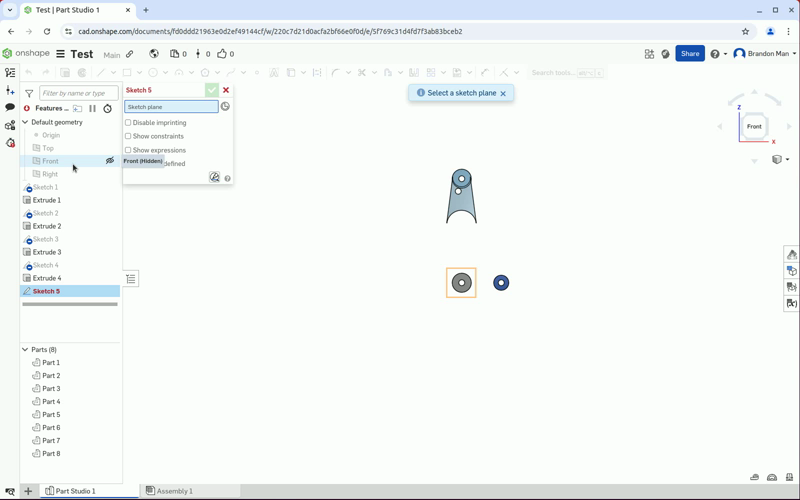
click(73, 163)
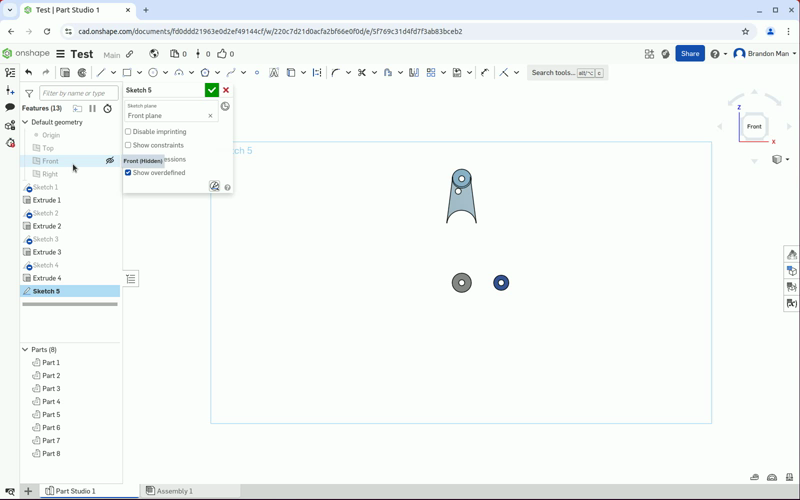
mouse_move(73, 352)
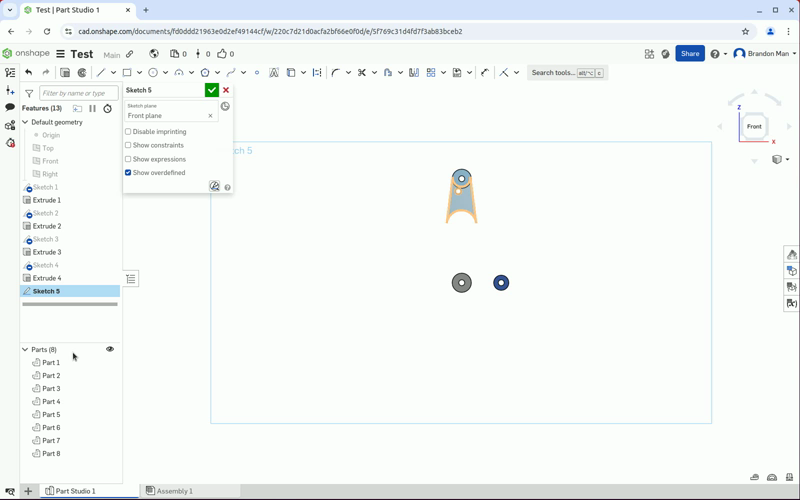
key(y)
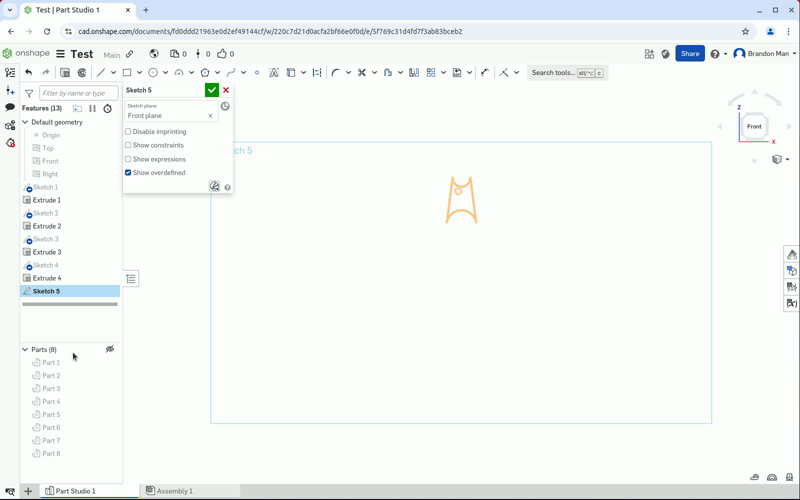
key(c)
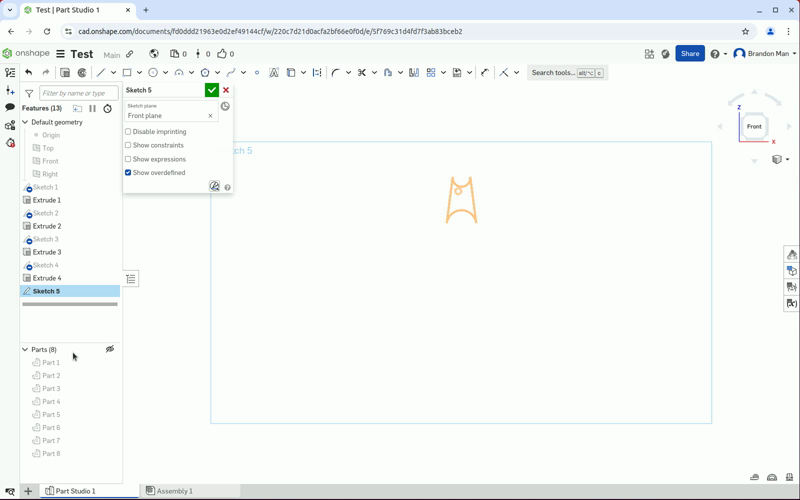
key_down(shift)
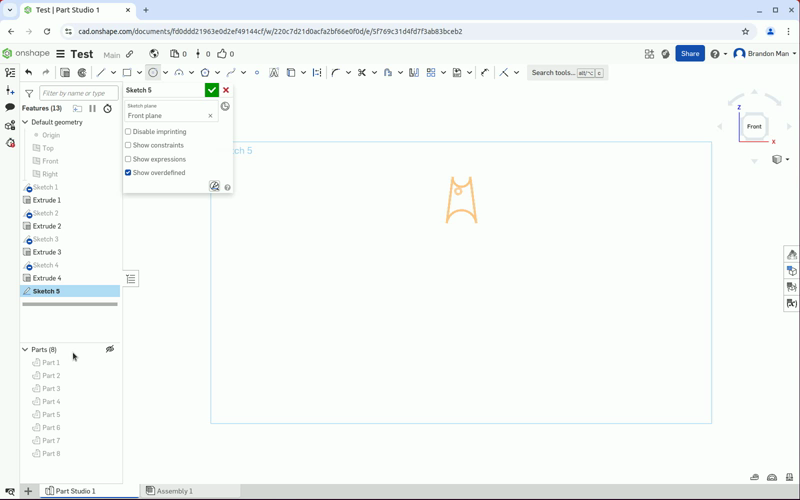
mouse_move(461, 225)
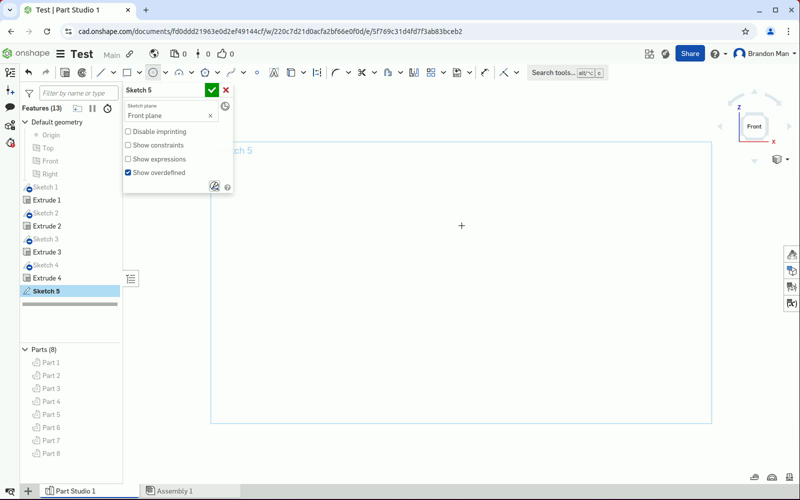
click(461, 225)
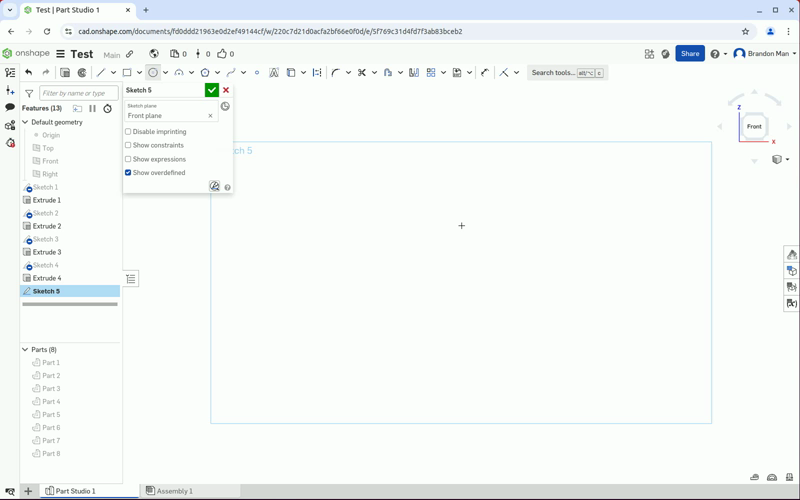
key_up(shift)
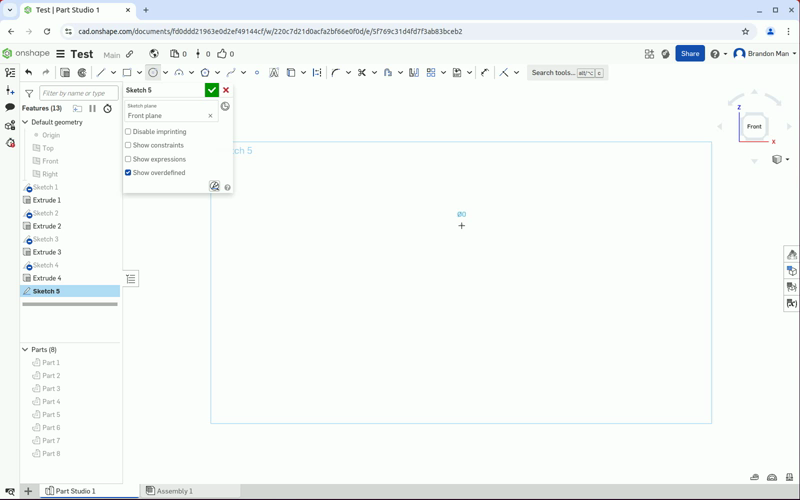
mouse_move(477, 225)
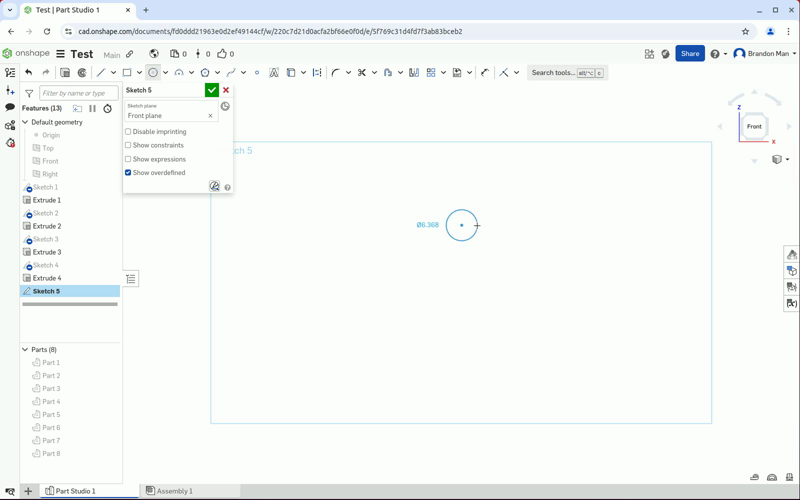
click(477, 225)
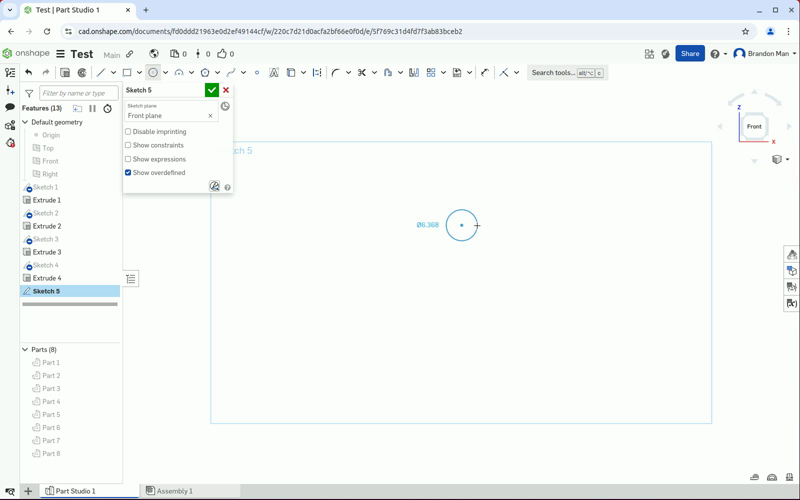
key(esc)
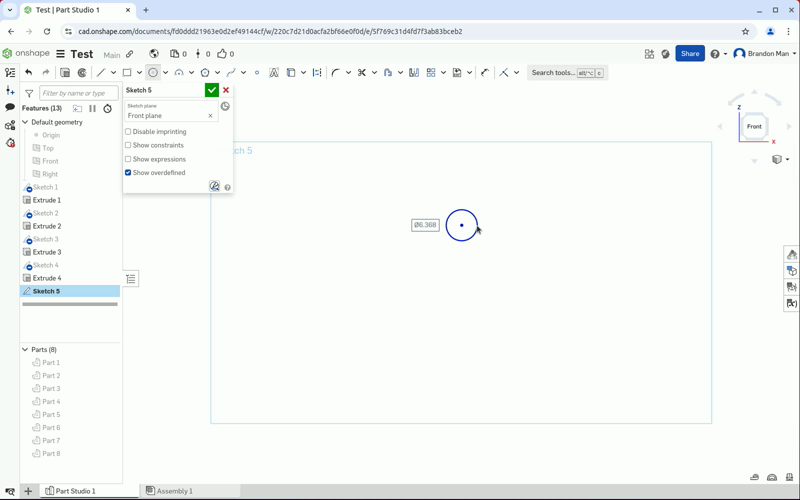
key(c)
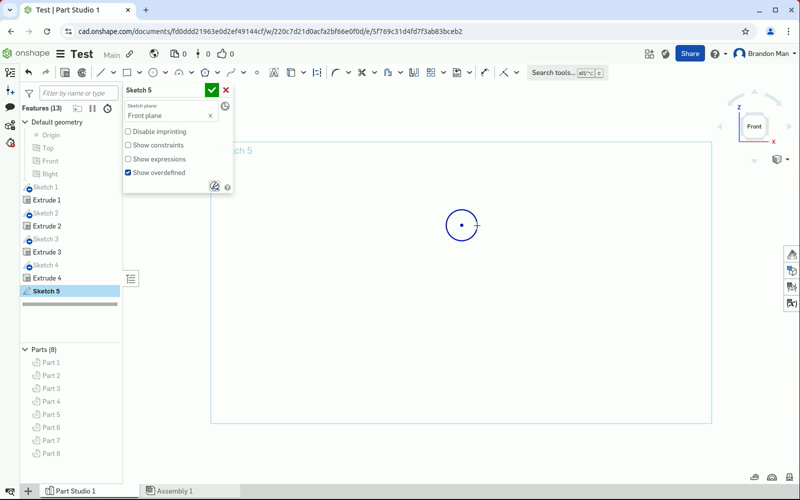
key_down(shift)
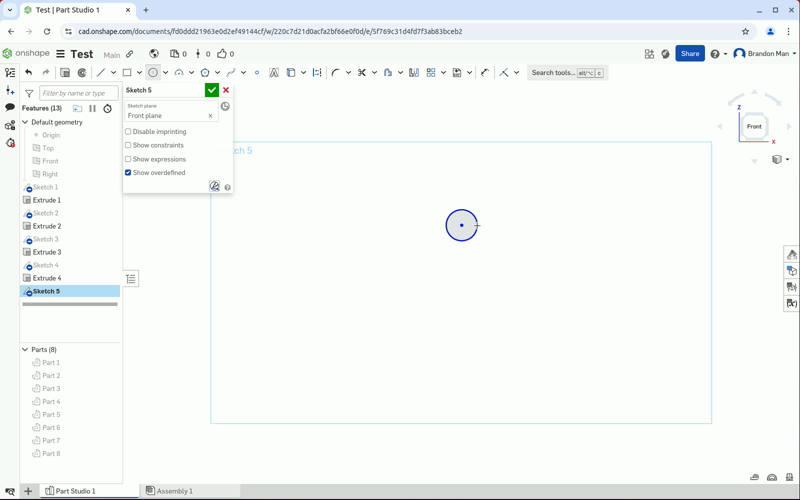
mouse_move(461, 225)
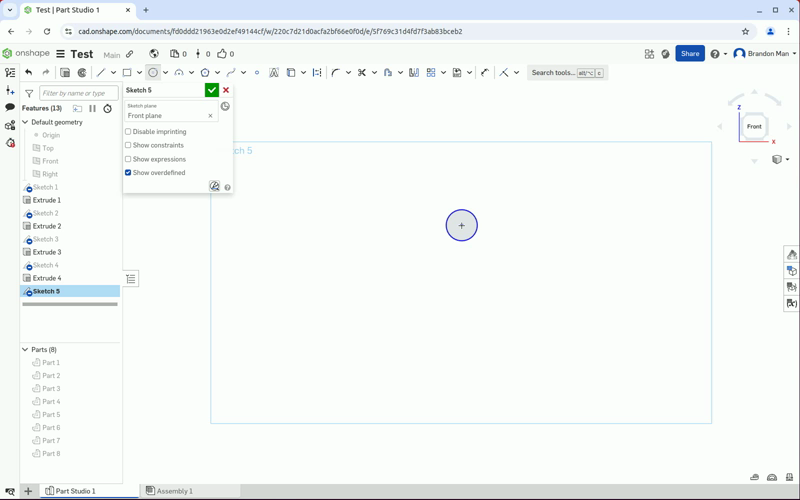
click(461, 225)
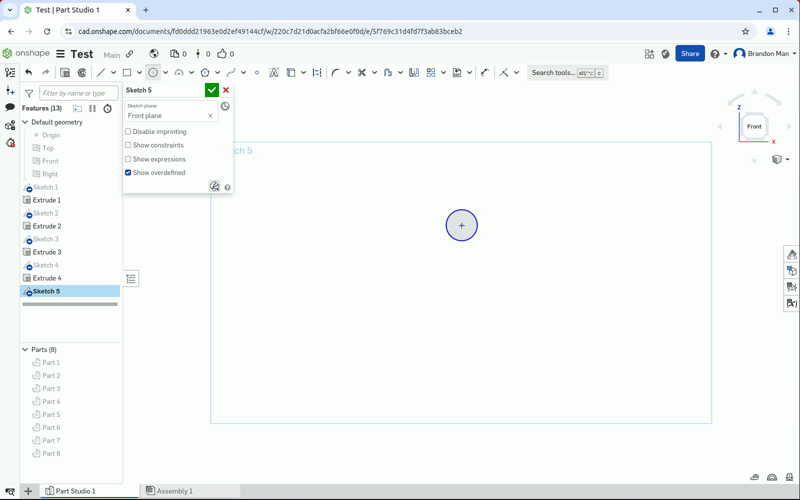
key_up(shift)
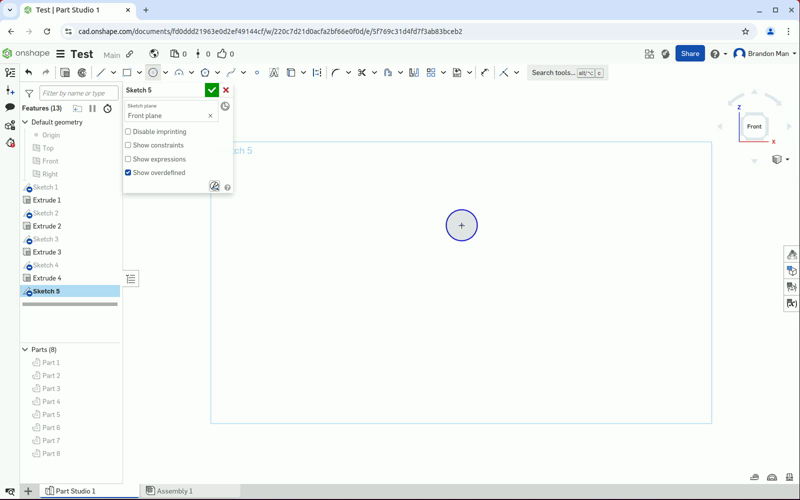
mouse_move(465, 225)
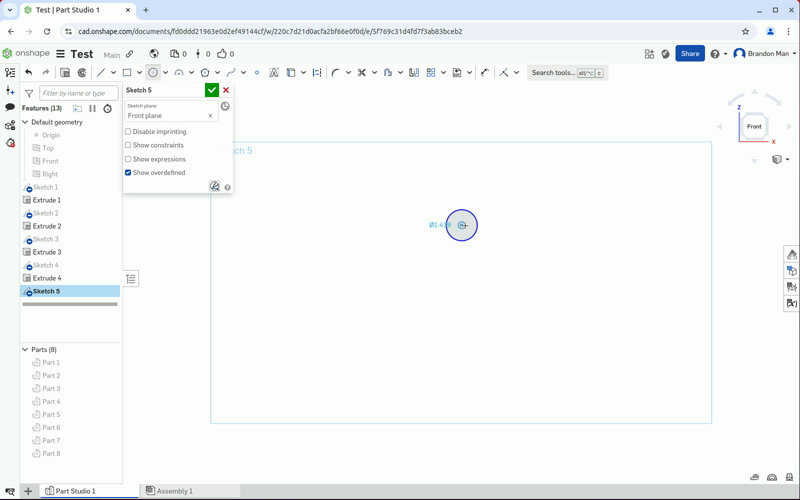
scroll(6)
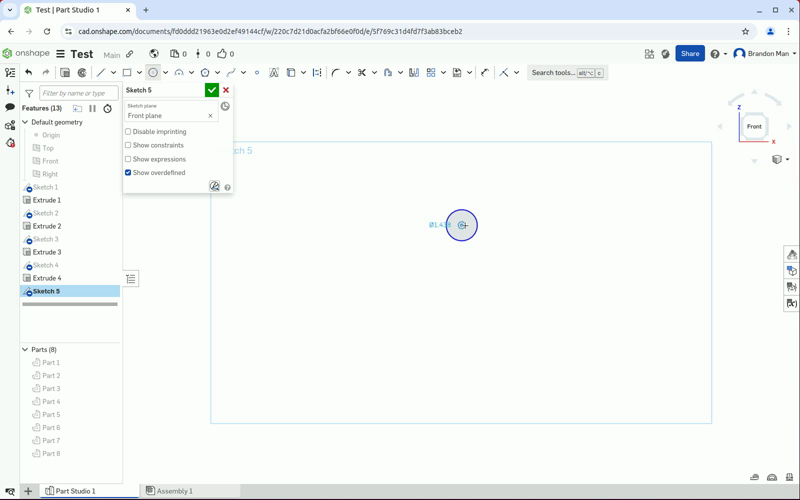
scroll(6)
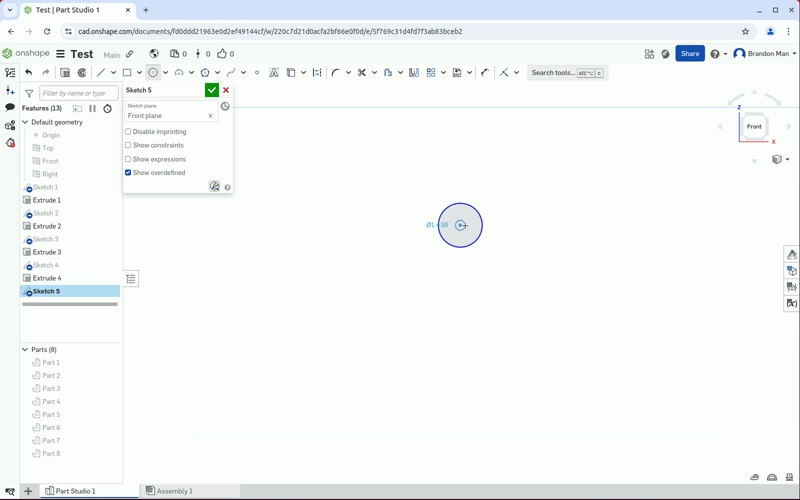
scroll(6)
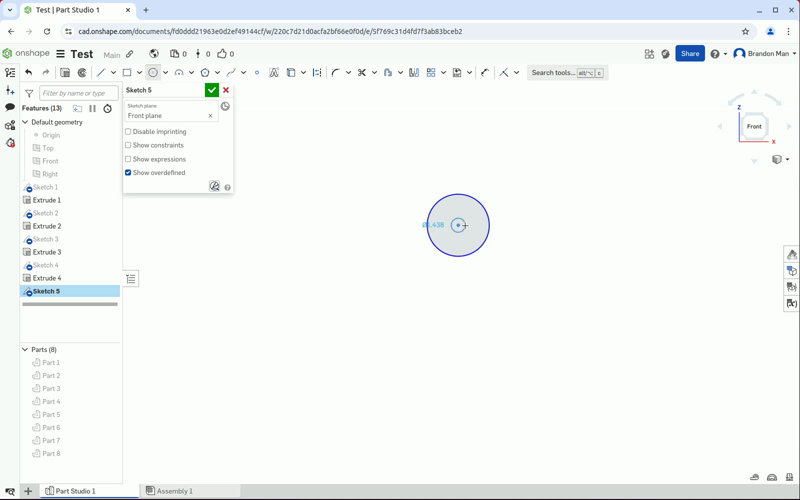
scroll(6)
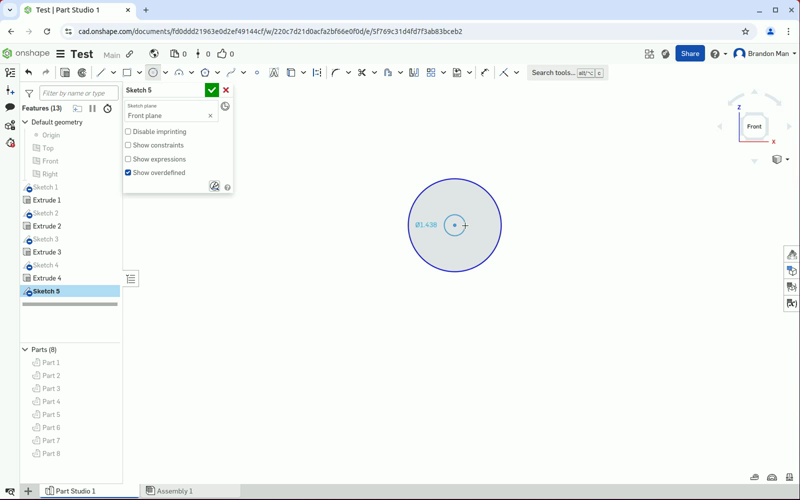
scroll(6)
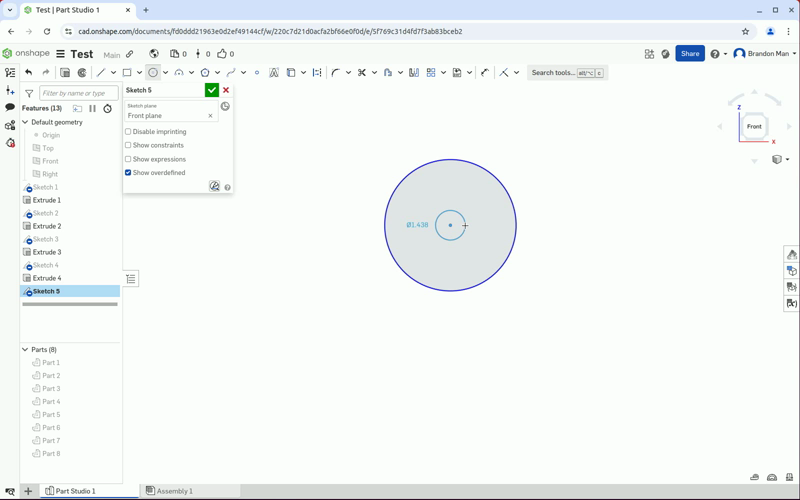
scroll(6)
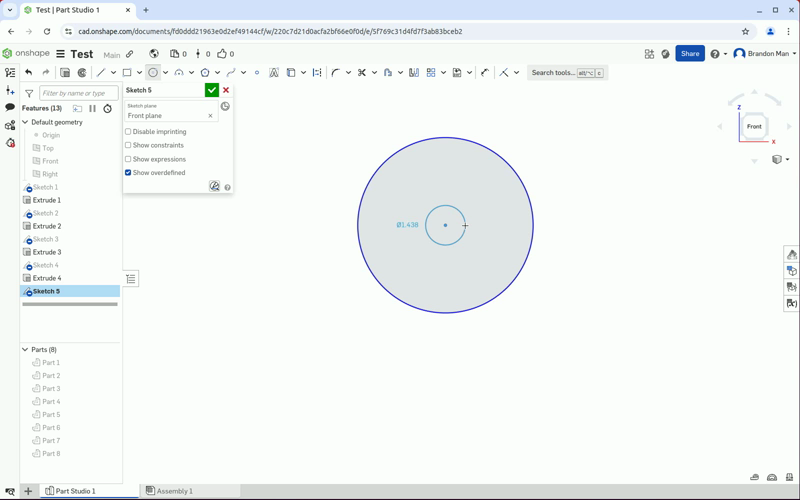
scroll(6)
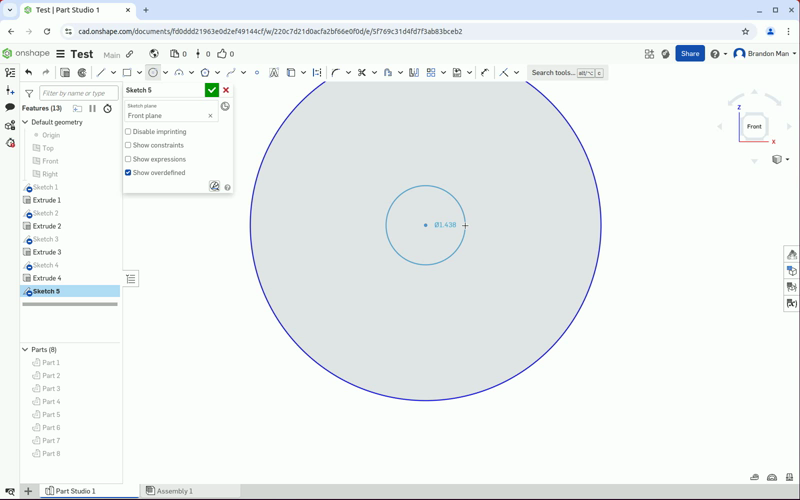
click(465, 225)
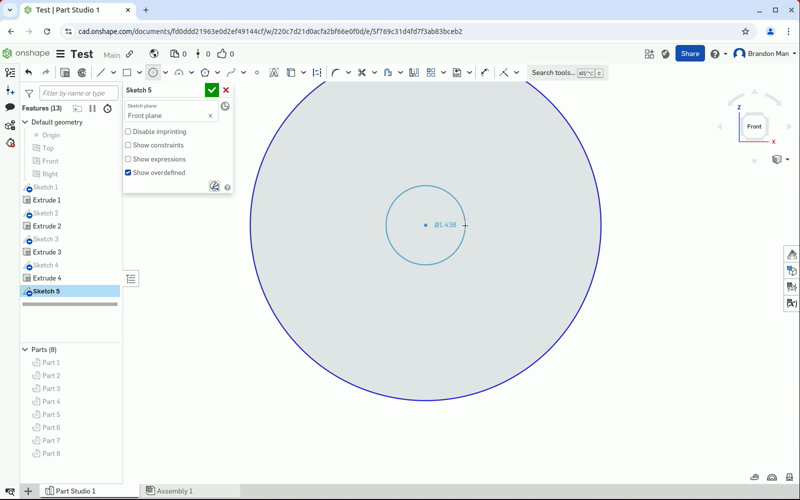
scroll(-6)
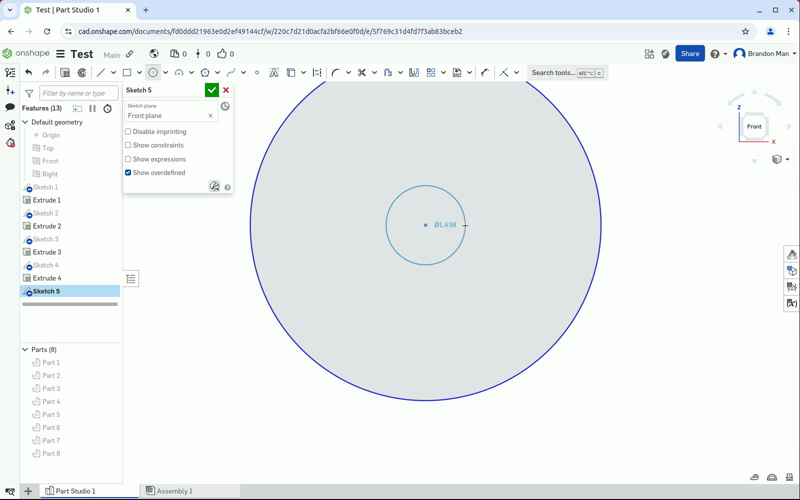
scroll(-6)
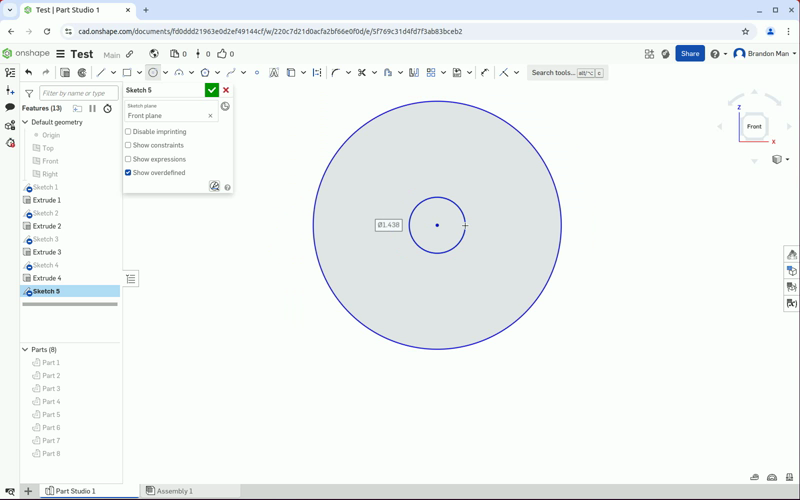
scroll(-6)
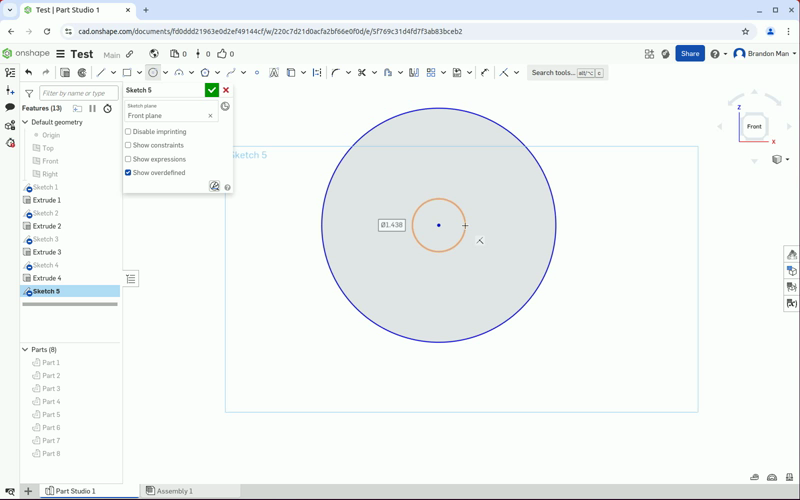
scroll(-6)
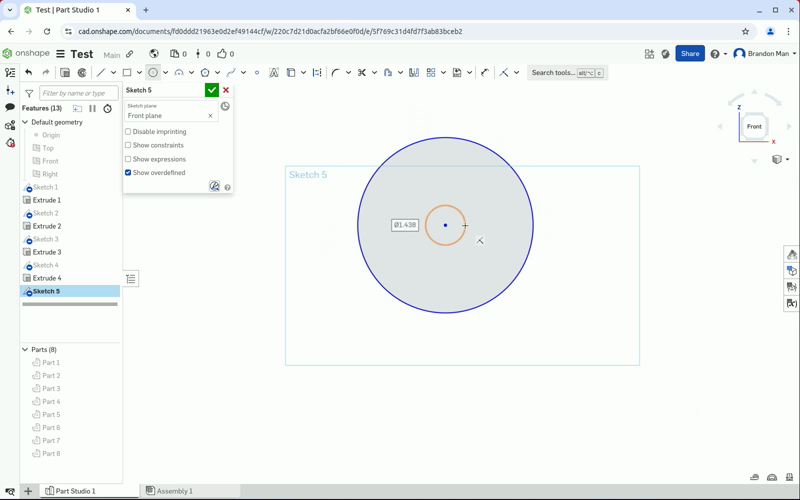
scroll(-6)
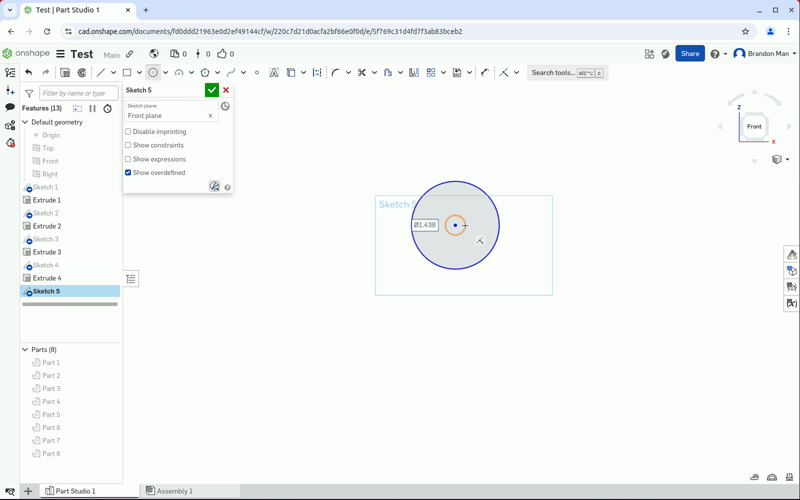
scroll(-6)
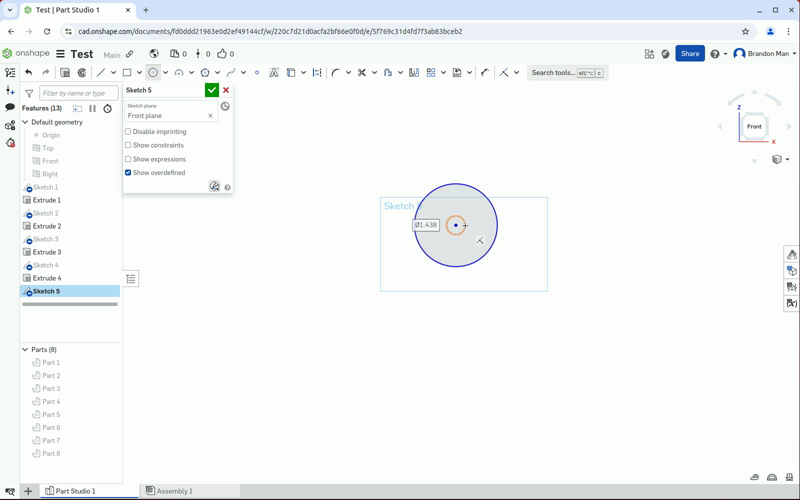
scroll(-6)
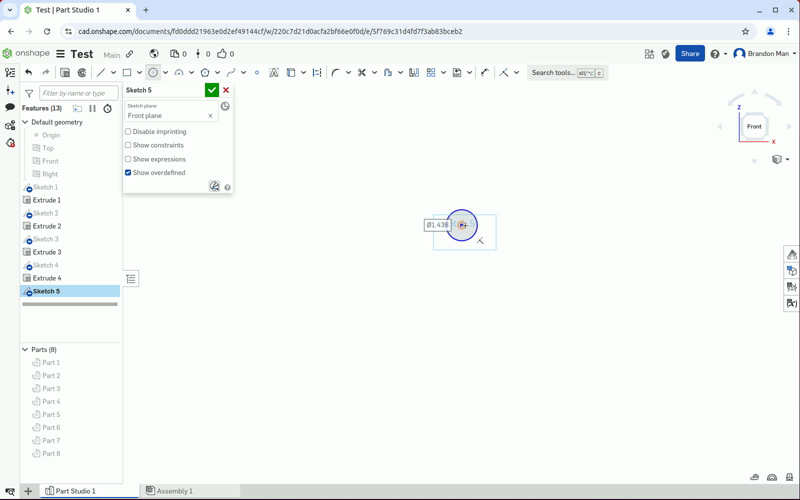
key(esc)
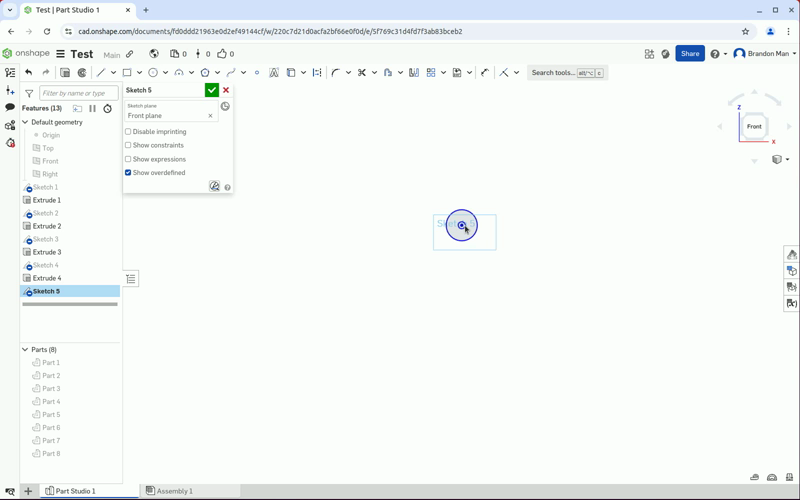
mouse_move(471, 218)
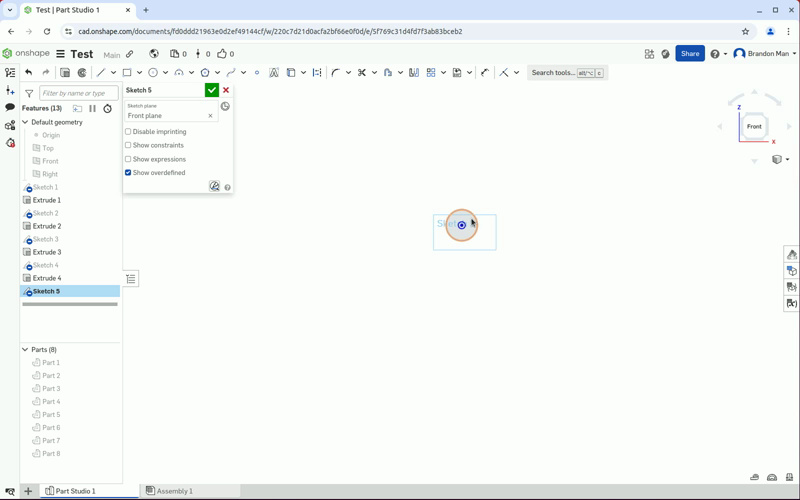
scroll(6)
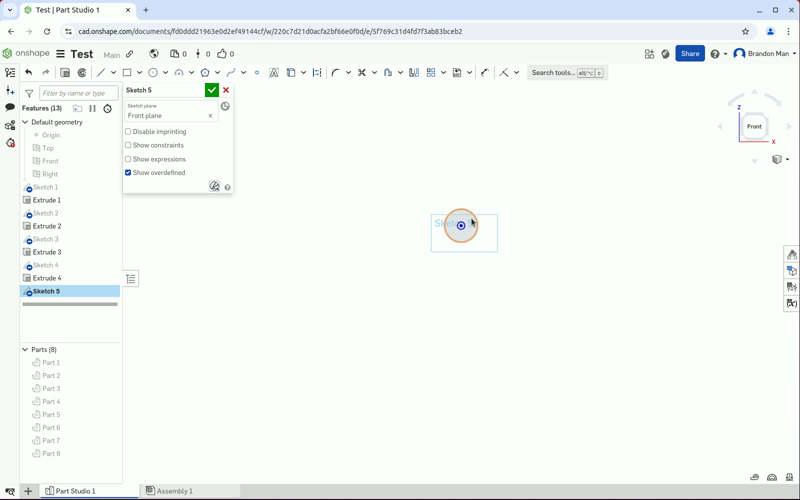
scroll(6)
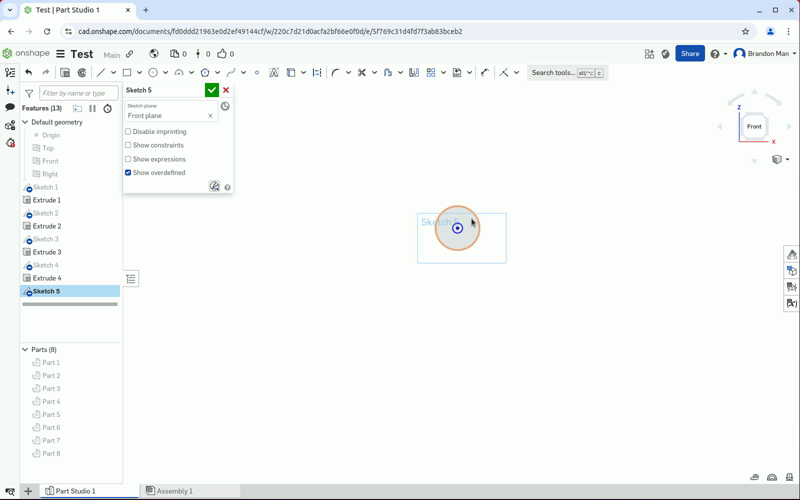
scroll(6)
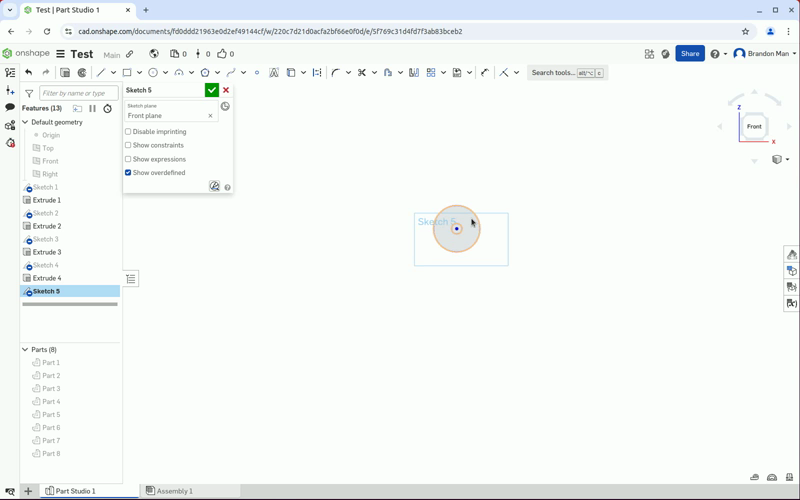
scroll(6)
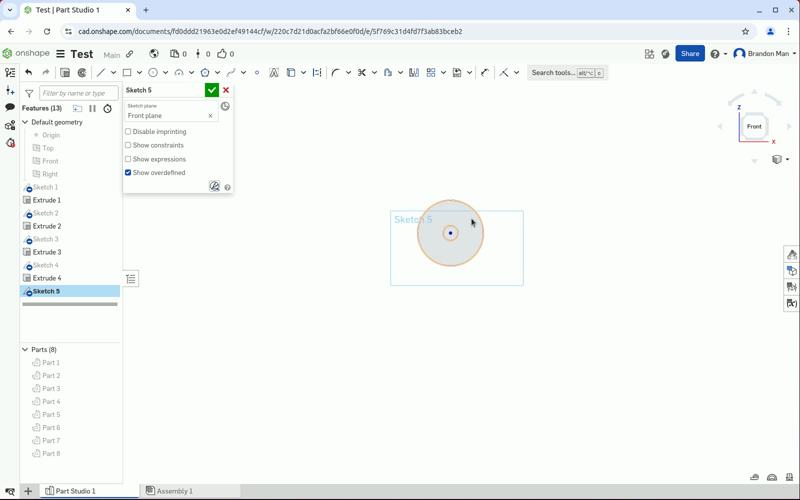
scroll(6)
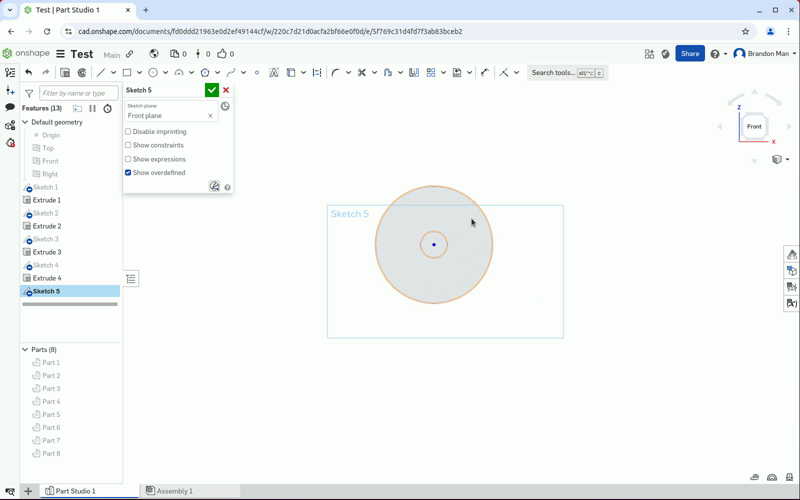
scroll(6)
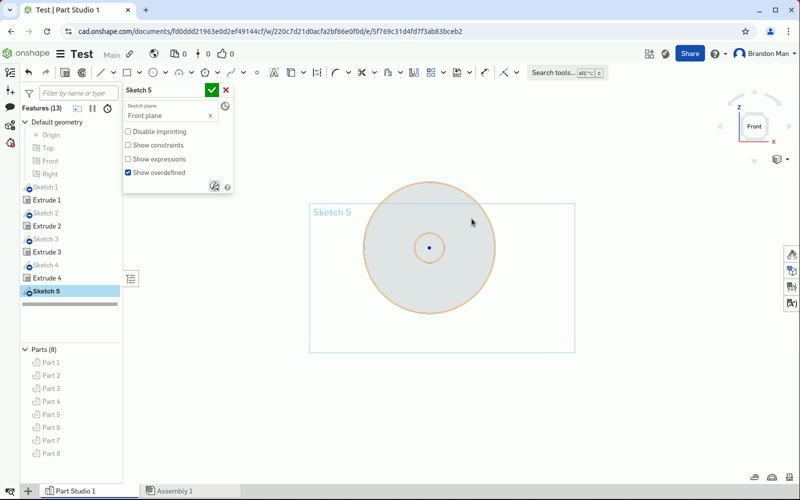
scroll(6)
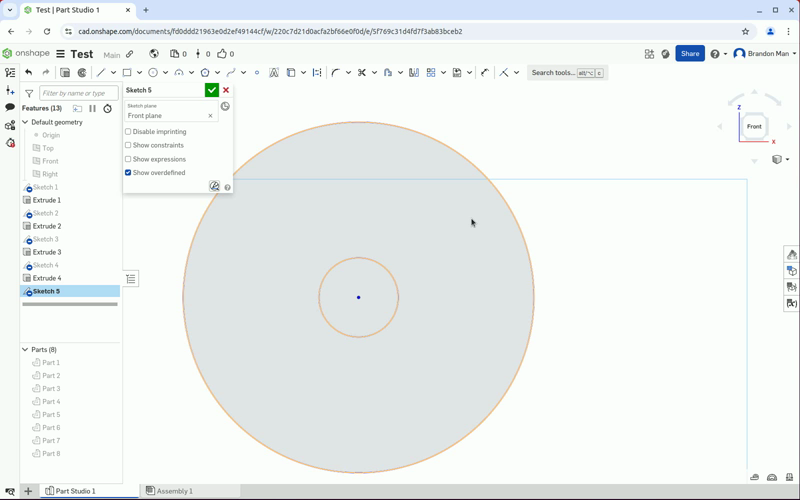
click(471, 218)
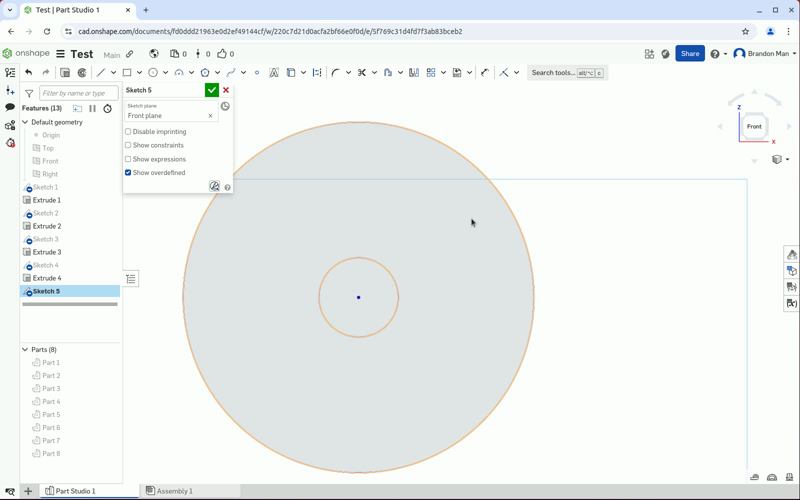
scroll(-6)
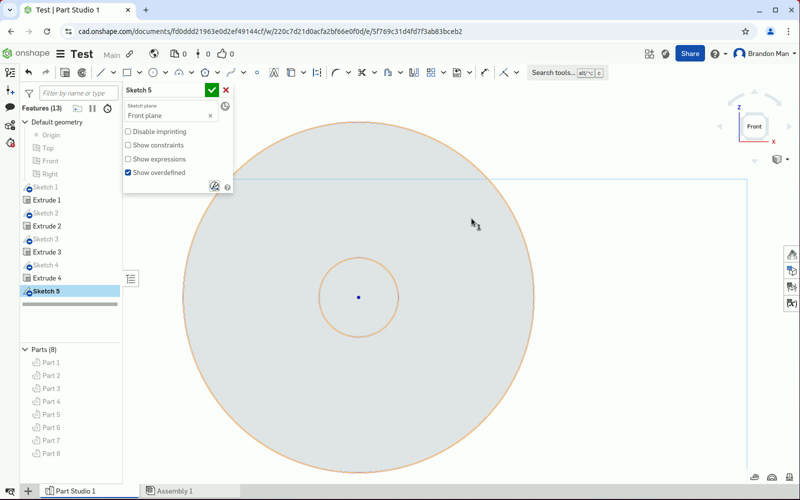
scroll(-6)
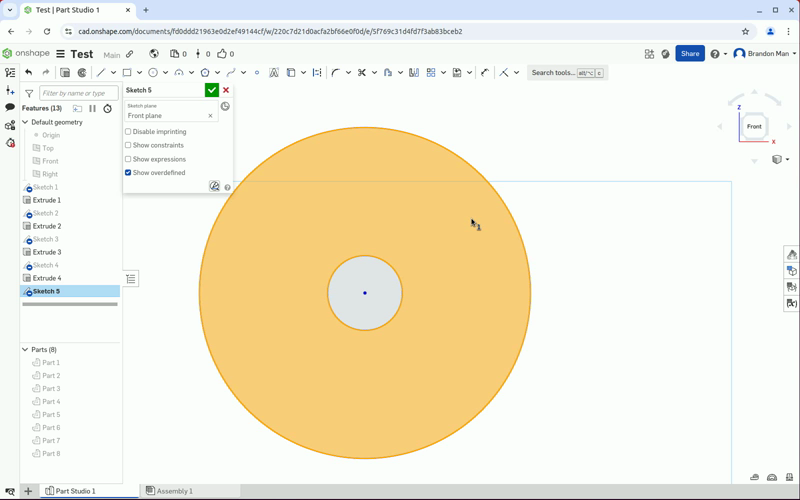
scroll(-6)
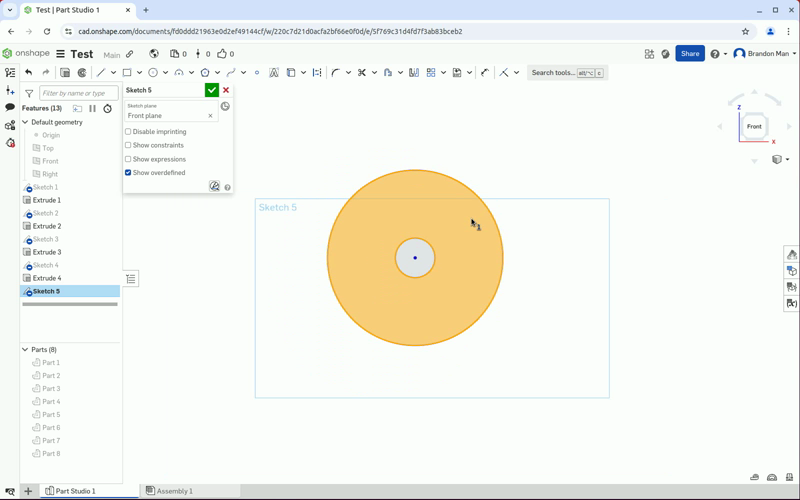
scroll(-6)
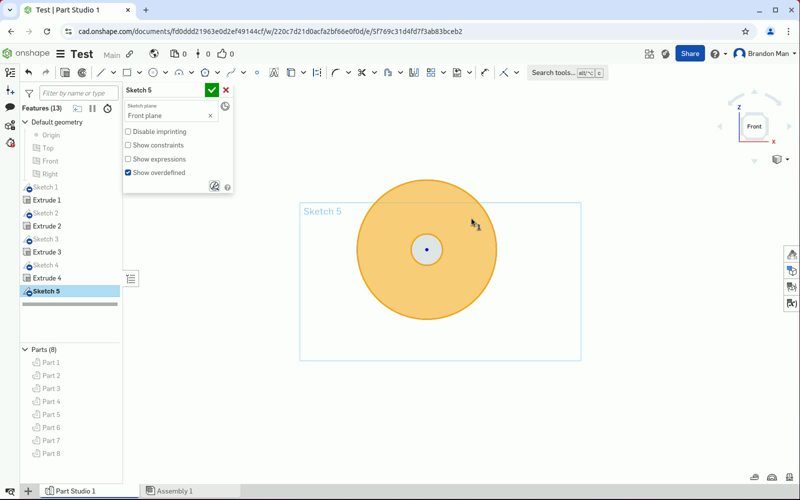
scroll(-6)
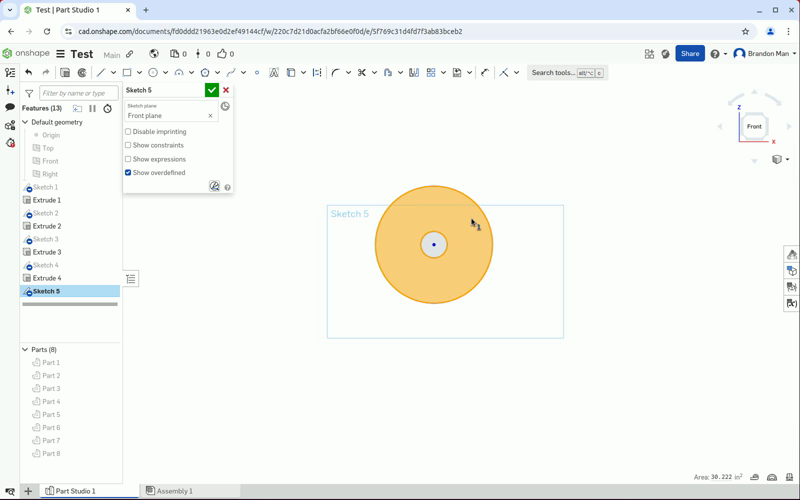
scroll(-6)
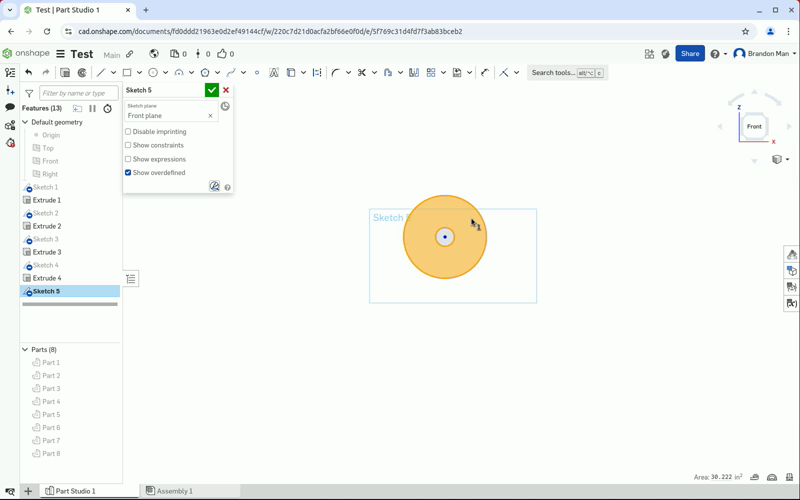
scroll(-6)
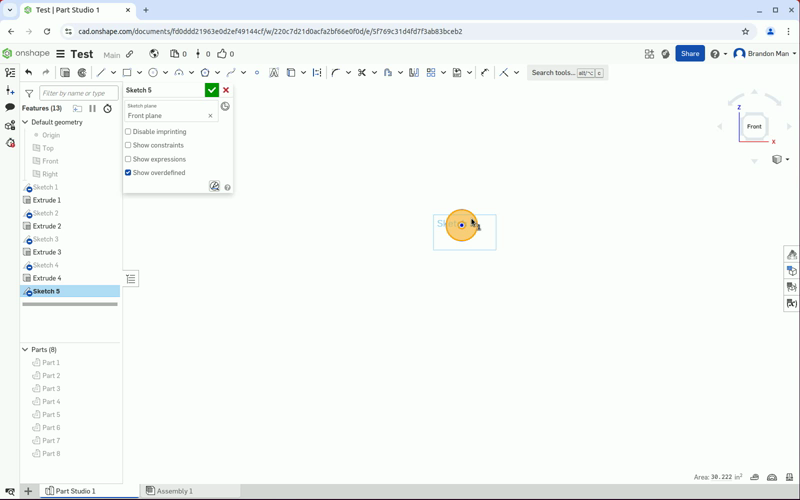
mouse_move(73, 352)
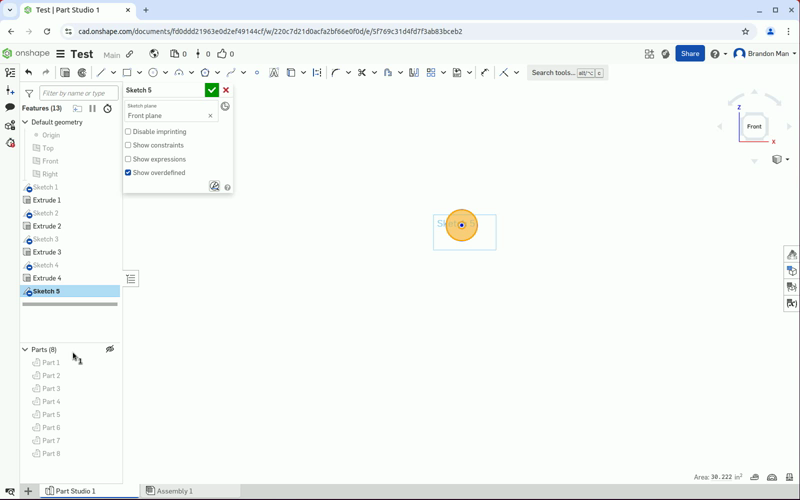
key(shift+y)
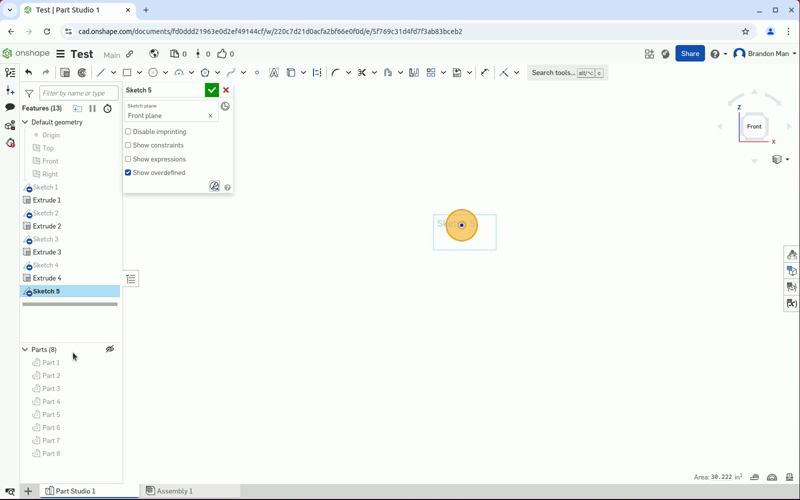
key(shift+e)
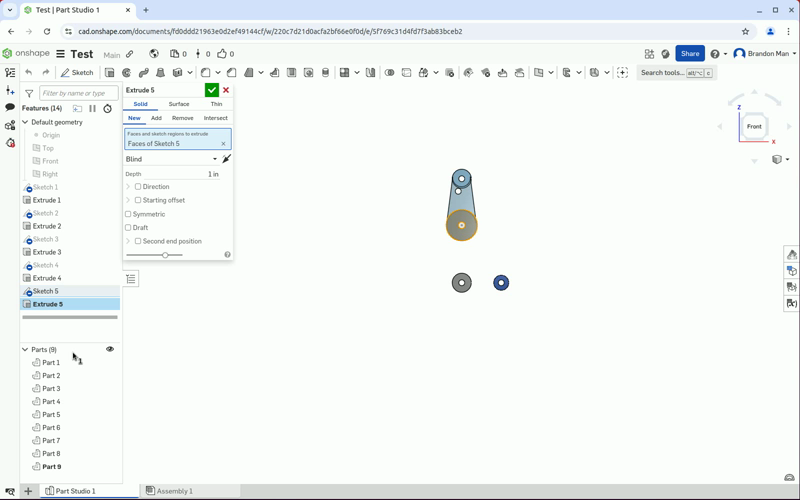
mouse_move(143, 106)
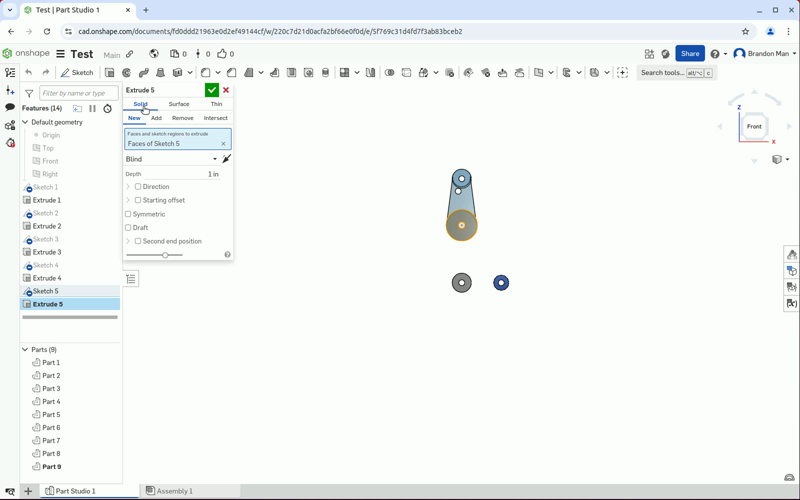
click(143, 106)
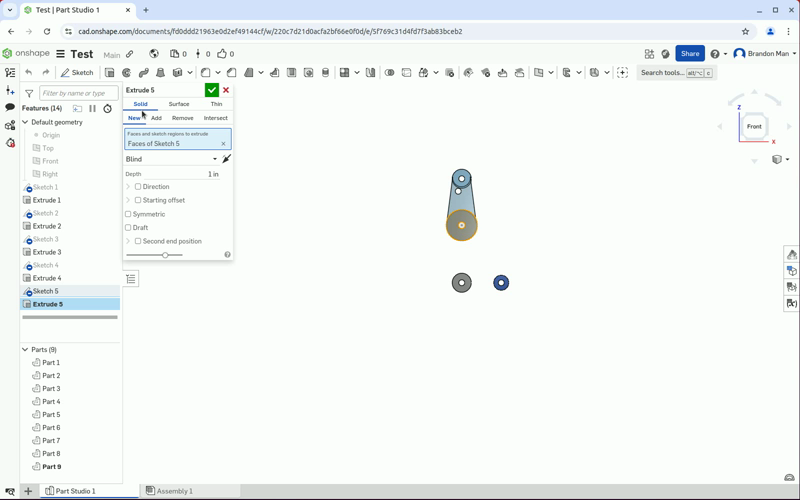
mouse_move(137, 120)
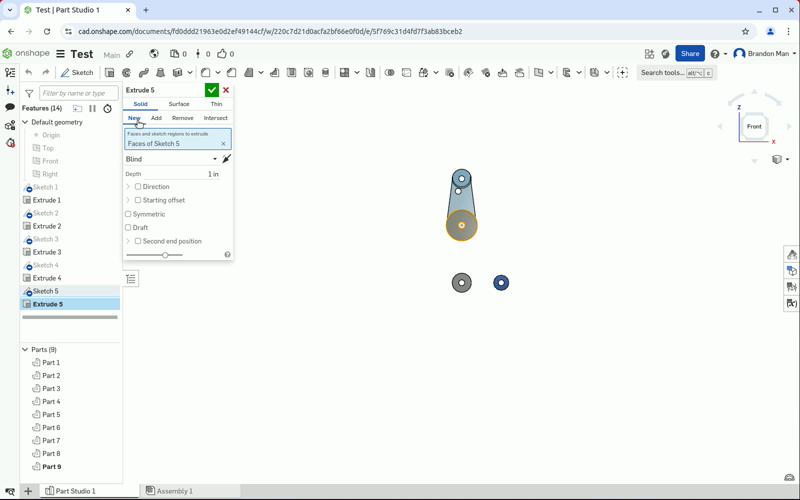
click(137, 120)
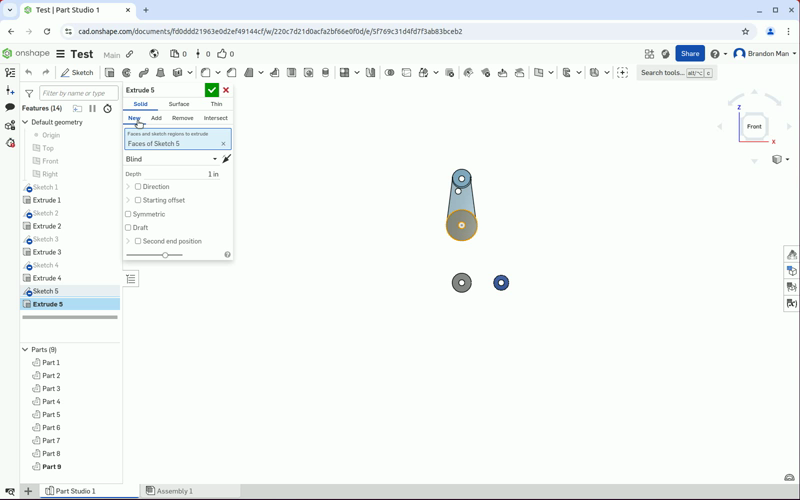
key(tab, 4)
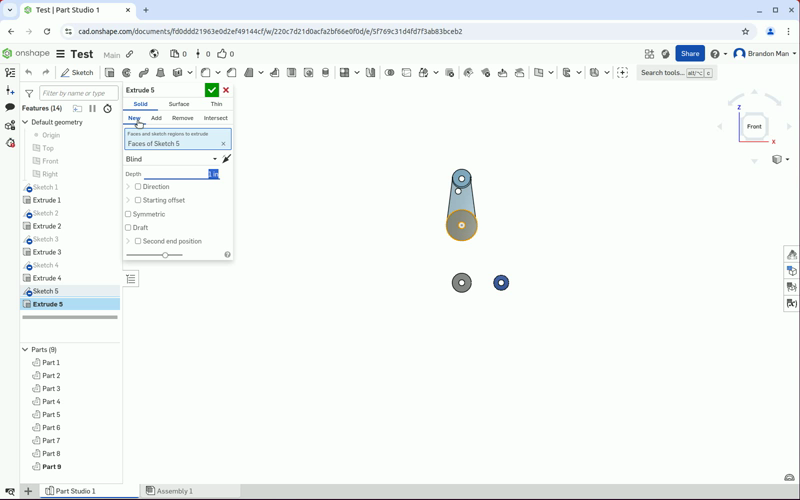
text(0.481)
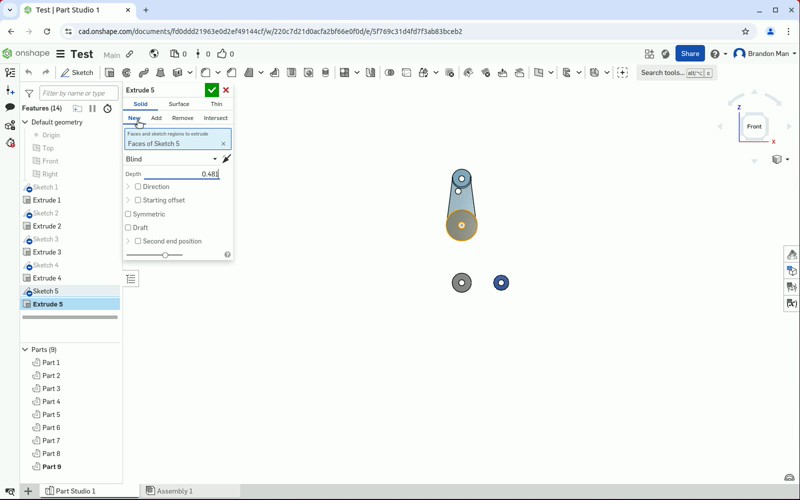
key(enter)
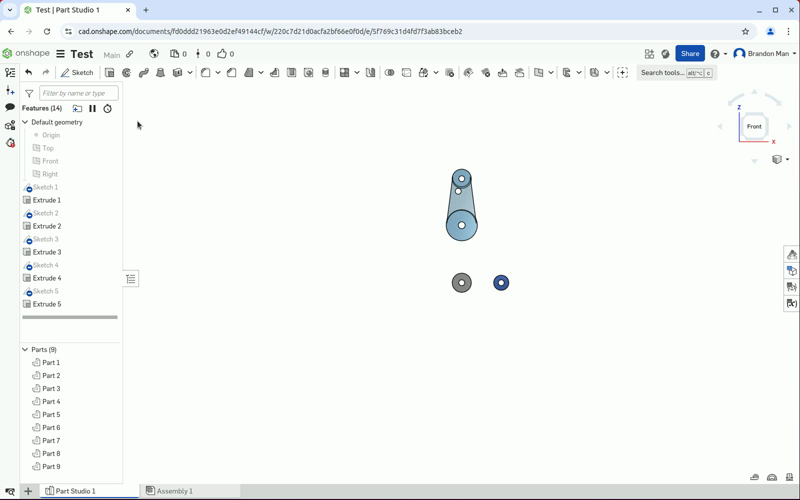
key(shift+h)
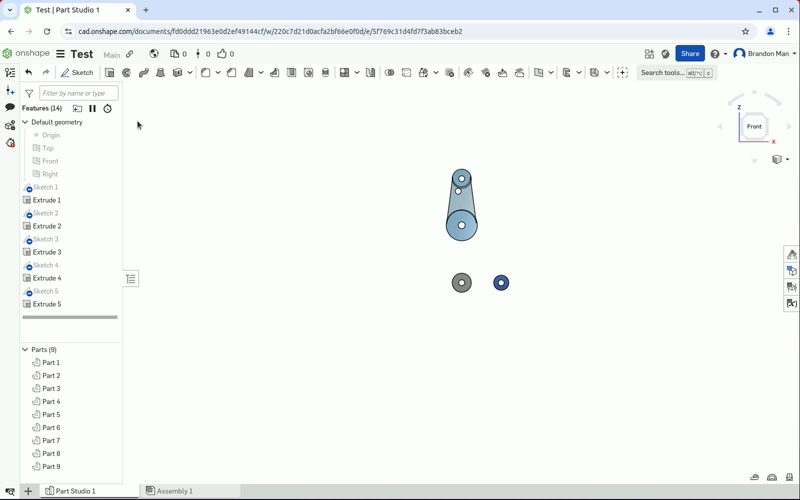
key(shift+h)
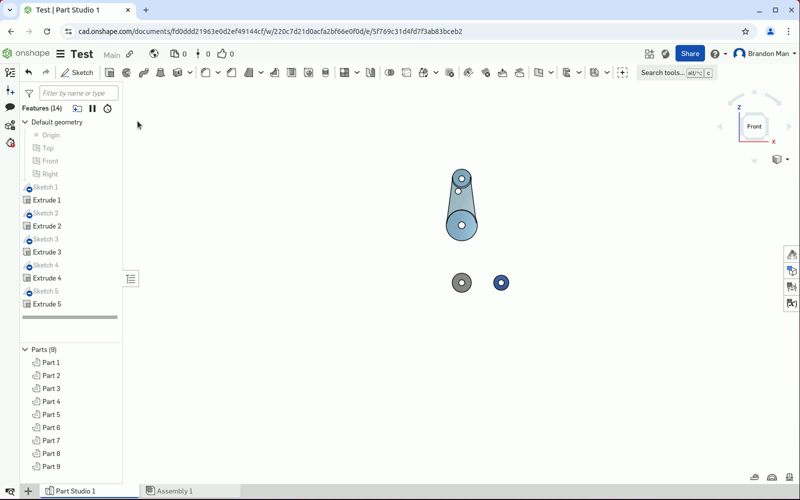
mouse_move(73, 189)
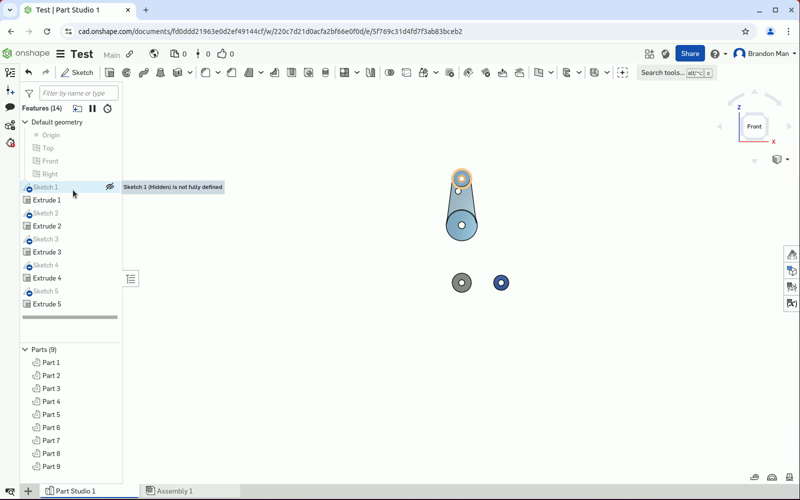
click(73, 189)
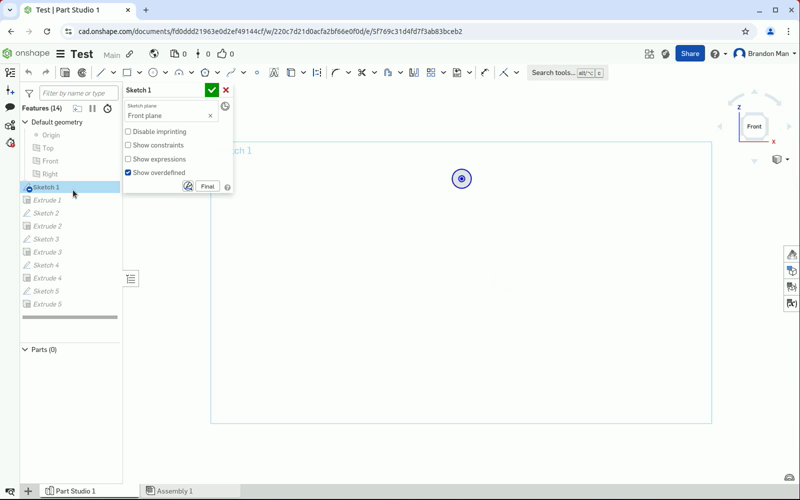
mouse_move(229, 92)
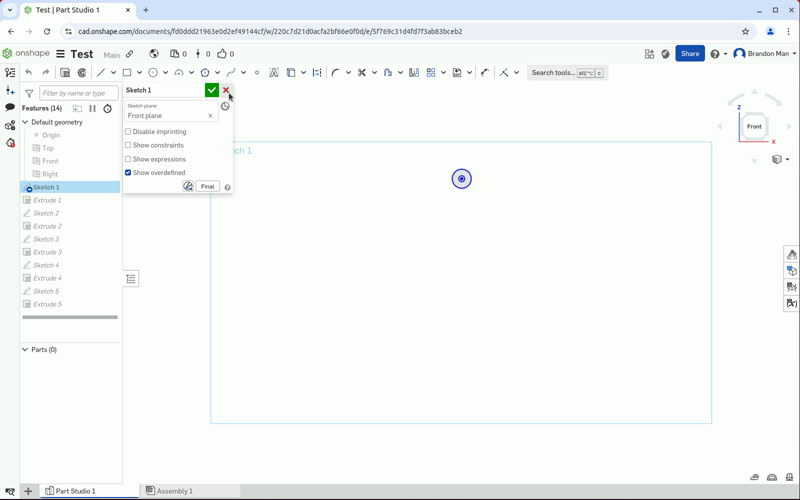
click(229, 92)
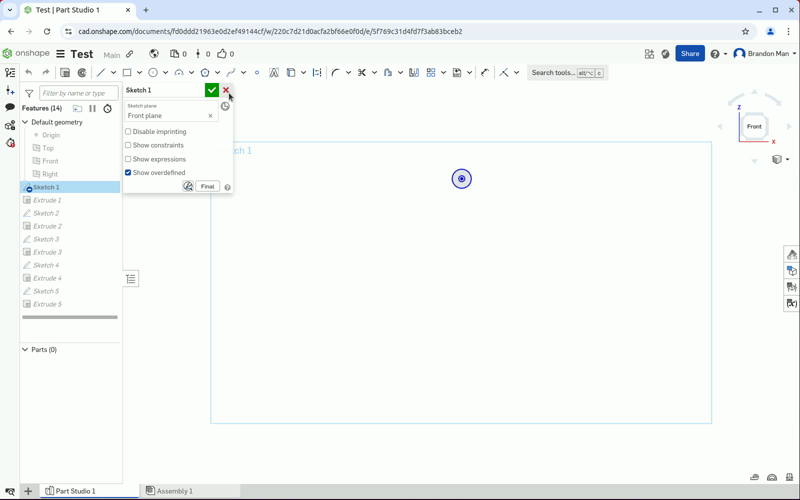
key(shift+s)
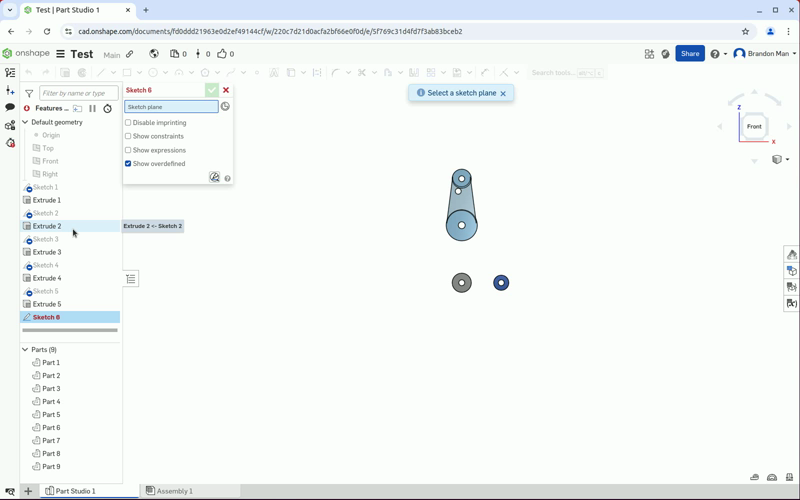
scroll(3)
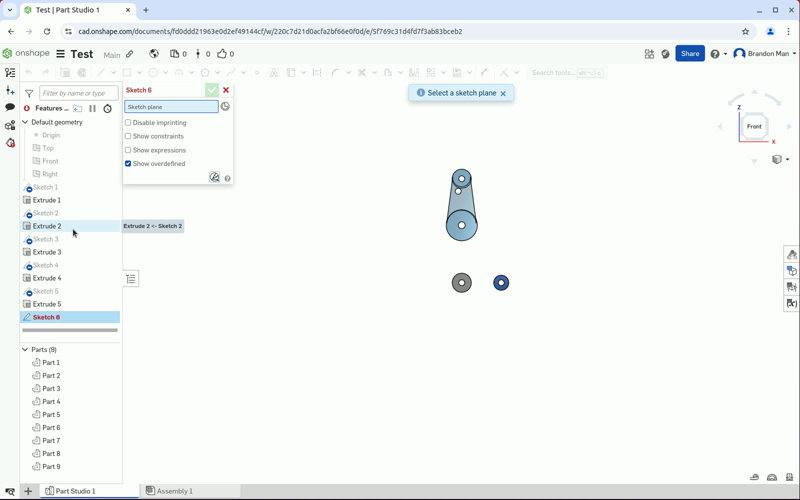
mouse_move(73, 163)
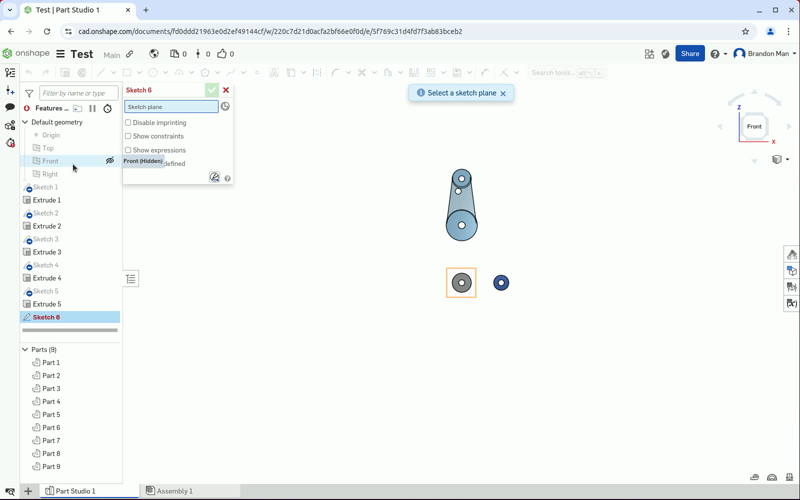
click(73, 163)
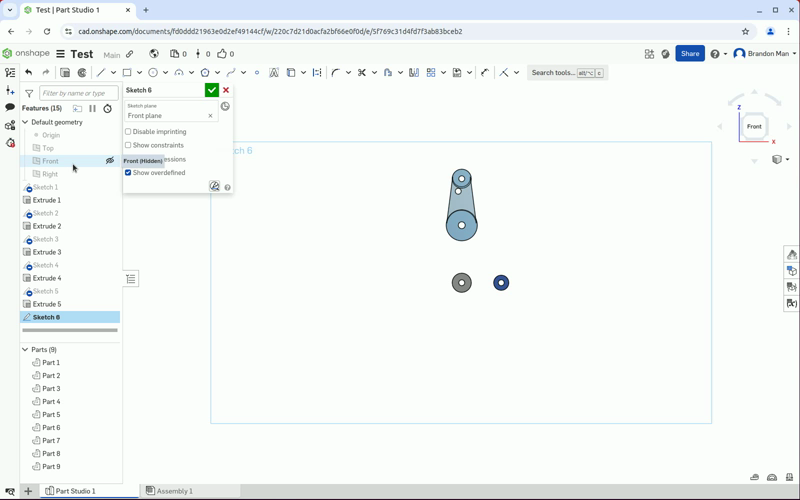
mouse_move(73, 352)
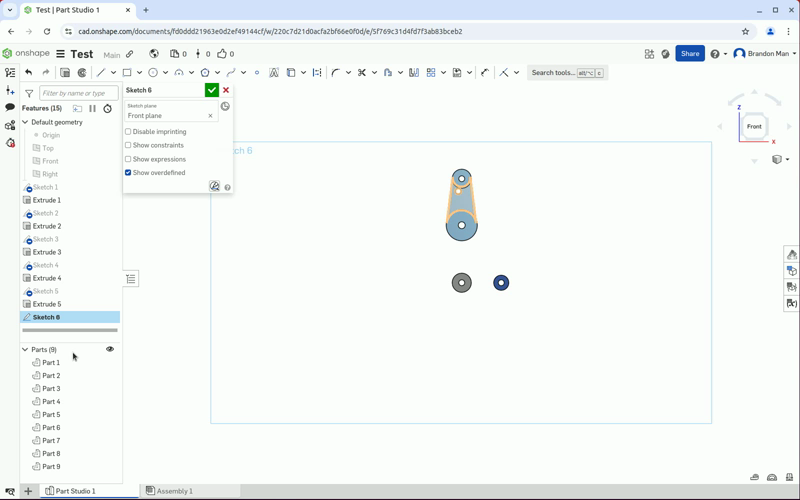
key(y)
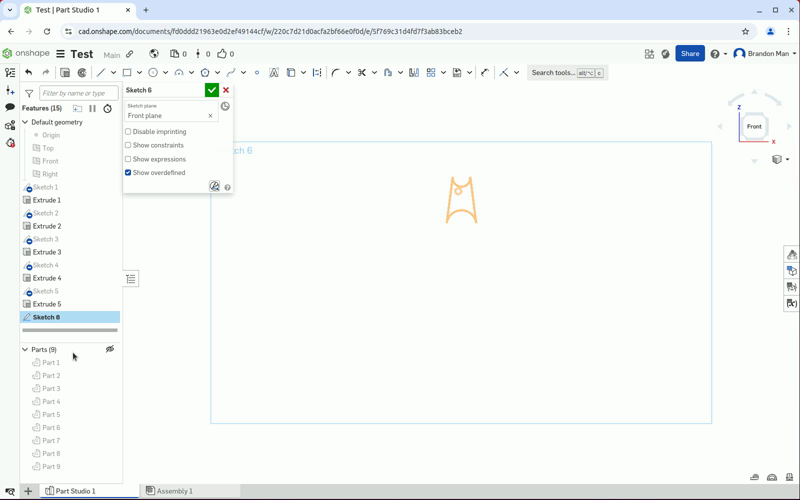
key(l)
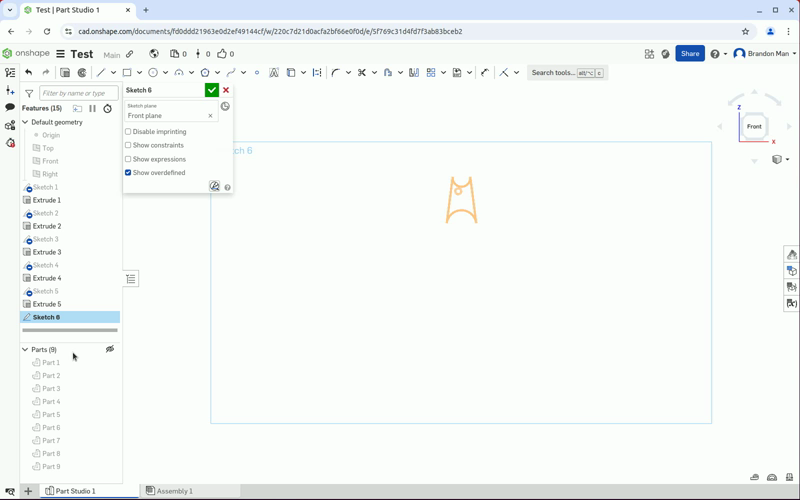
key_down(shift)
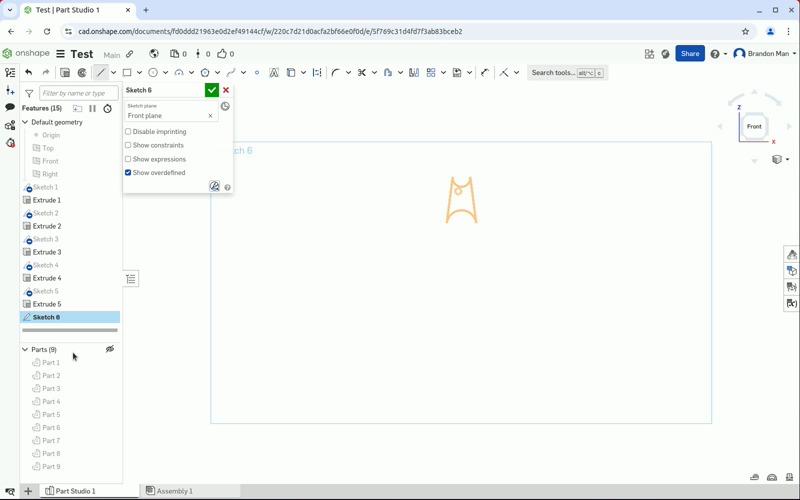
mouse_move(446, 226)
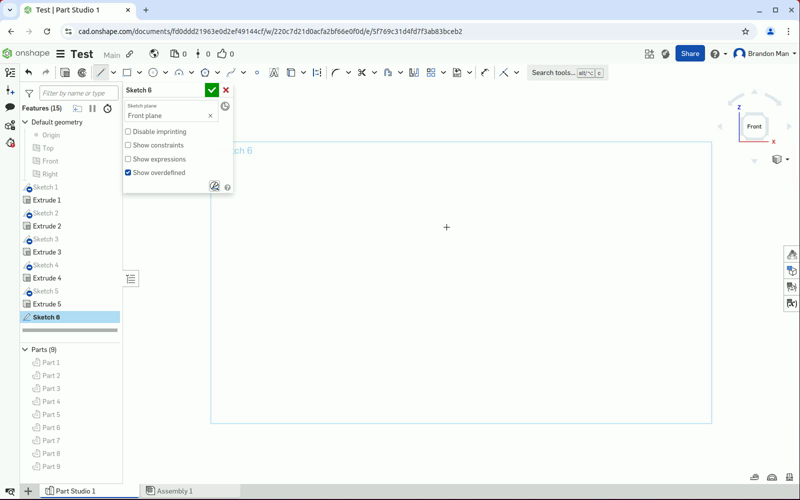
click(446, 226)
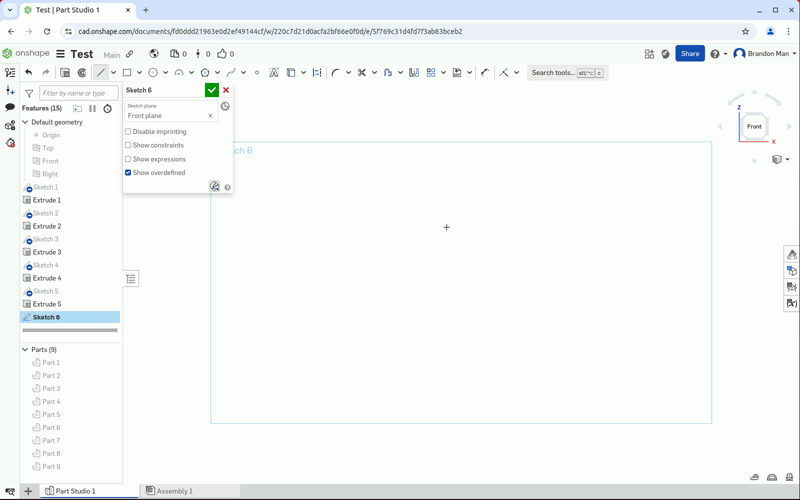
key_up(shift)
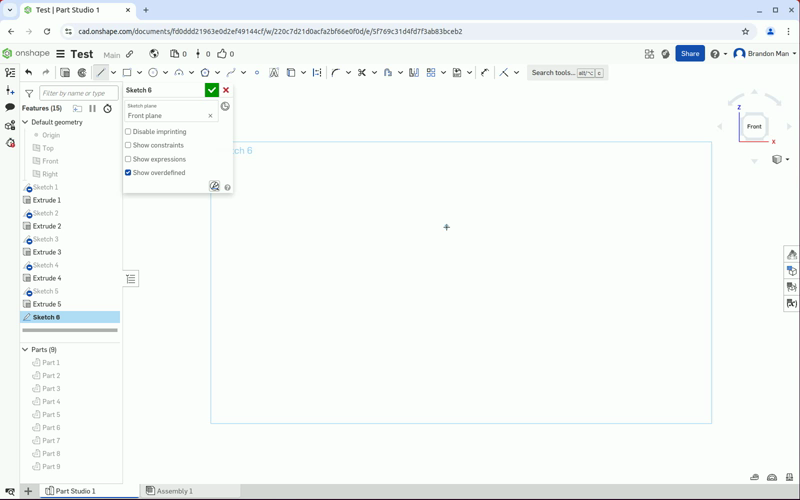
key_down(shift)
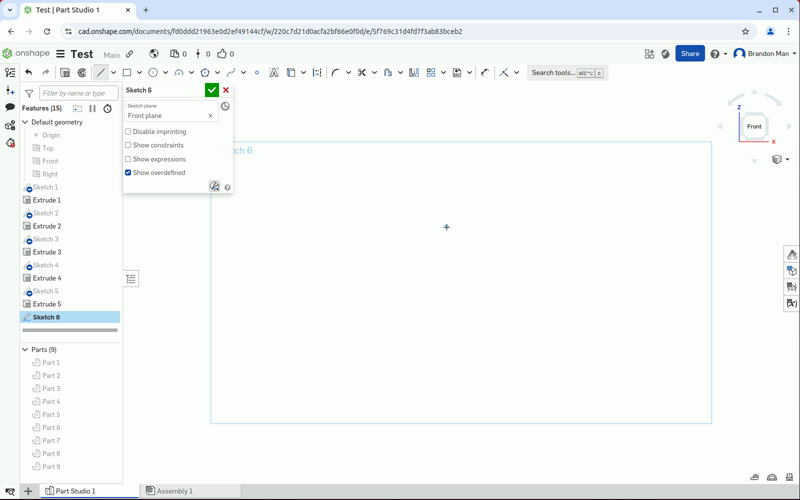
mouse_move(476, 226)
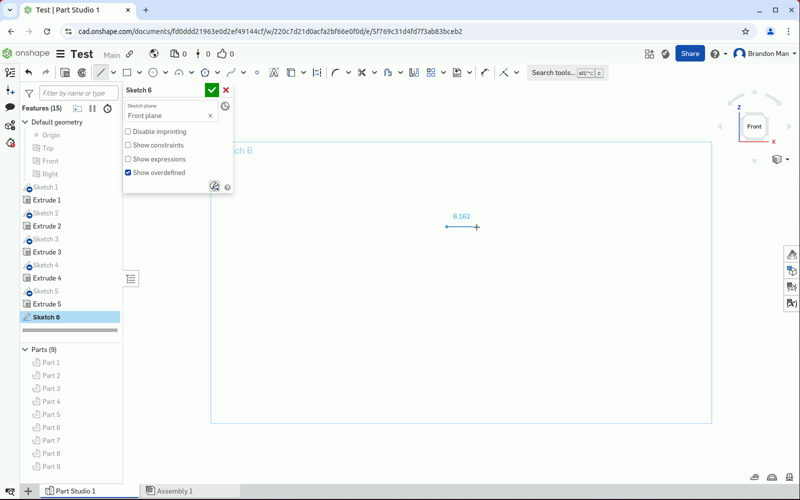
mouse_move(452, 284)
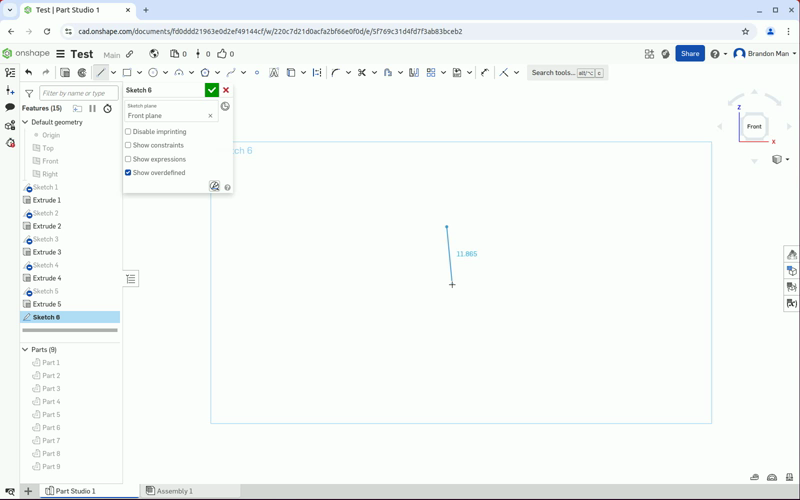
click(452, 284)
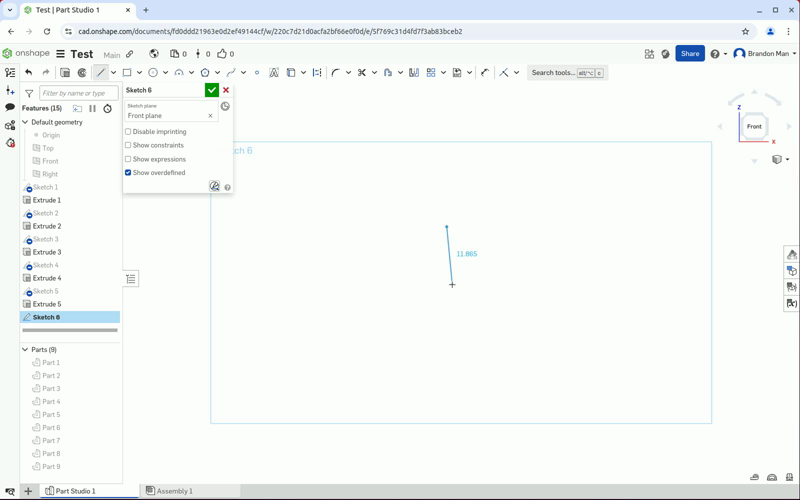
key_up(shift)
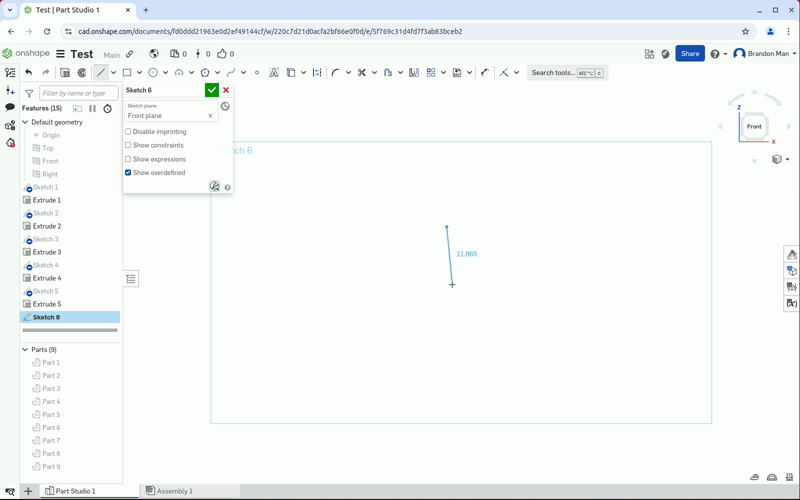
key(esc)
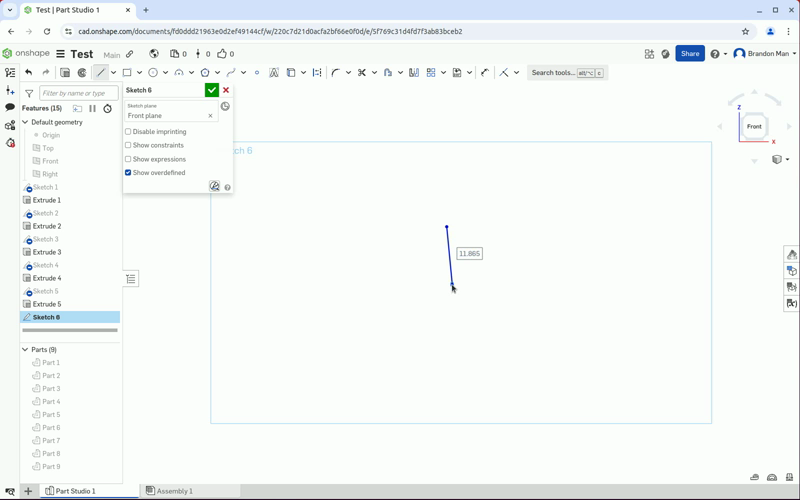
key(a)
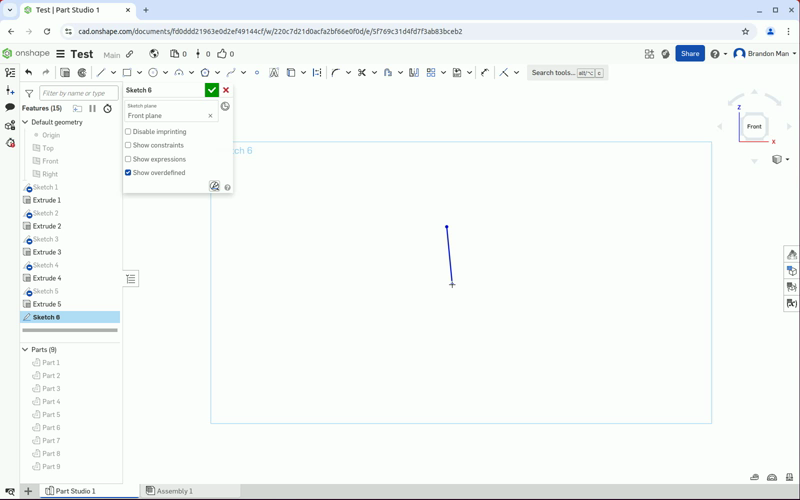
mouse_move(452, 284)
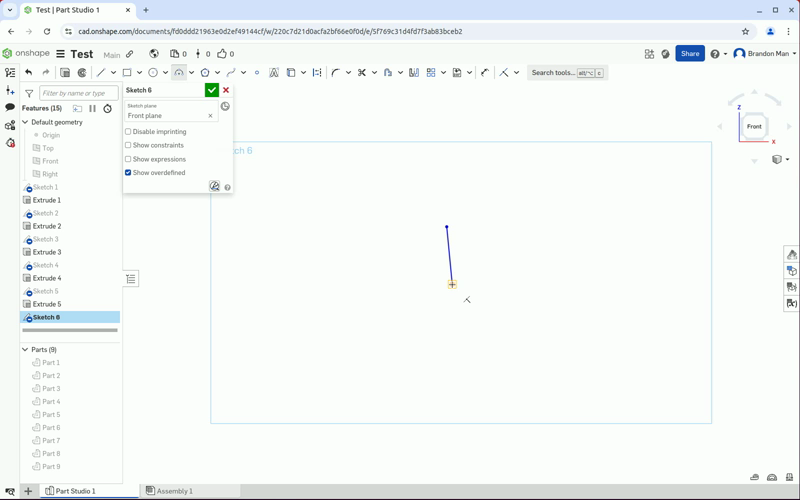
click(452, 284)
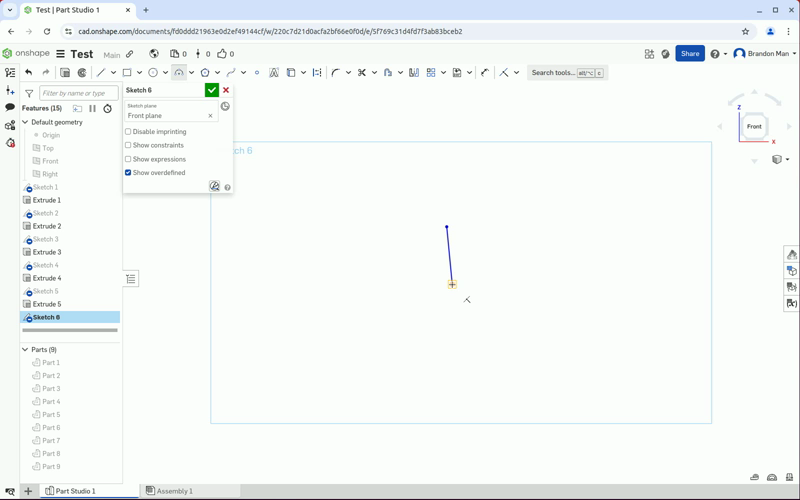
key_down(shift)
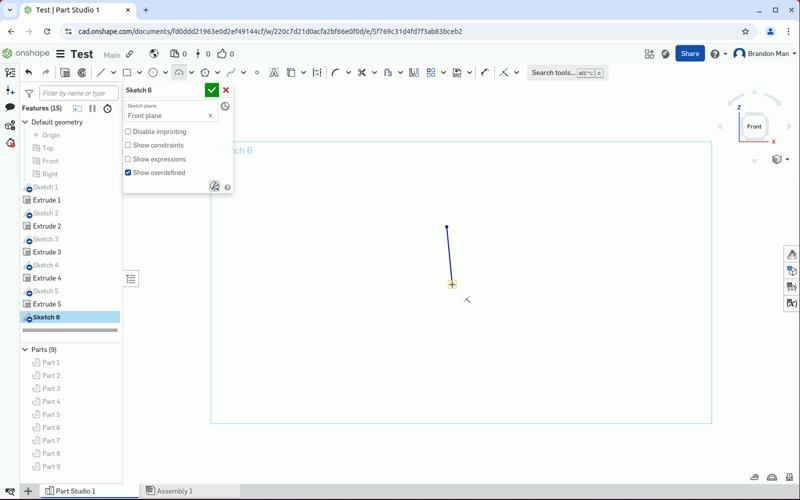
mouse_move(461, 291)
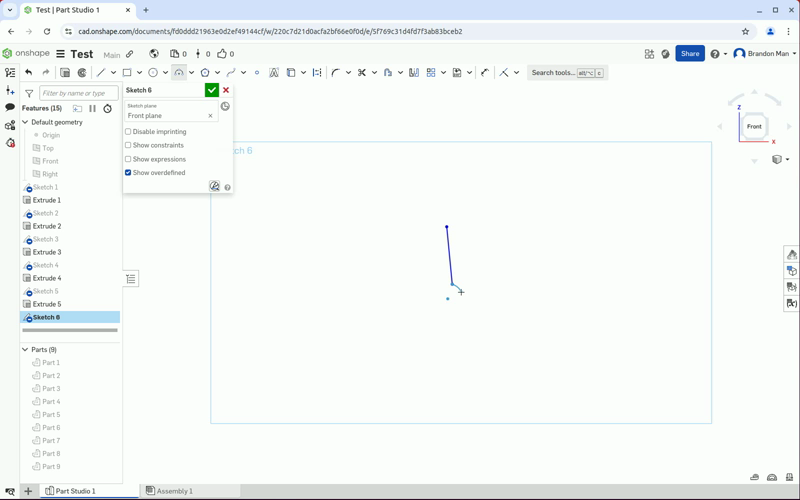
click(461, 291)
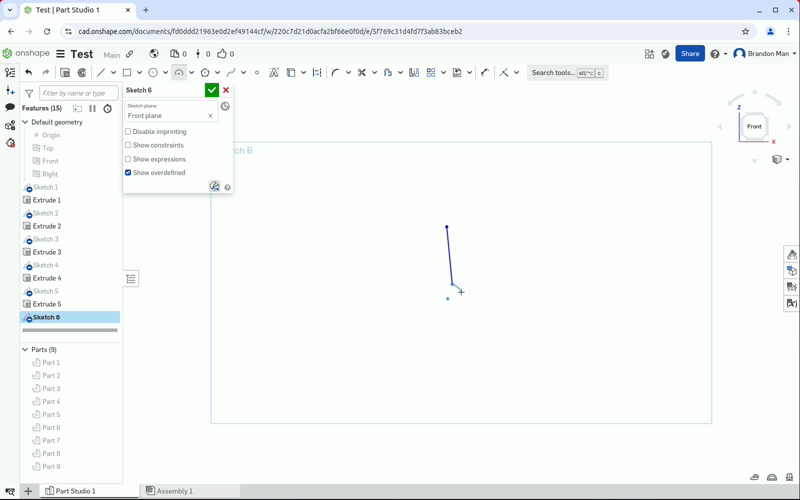
mouse_move(466, 276)
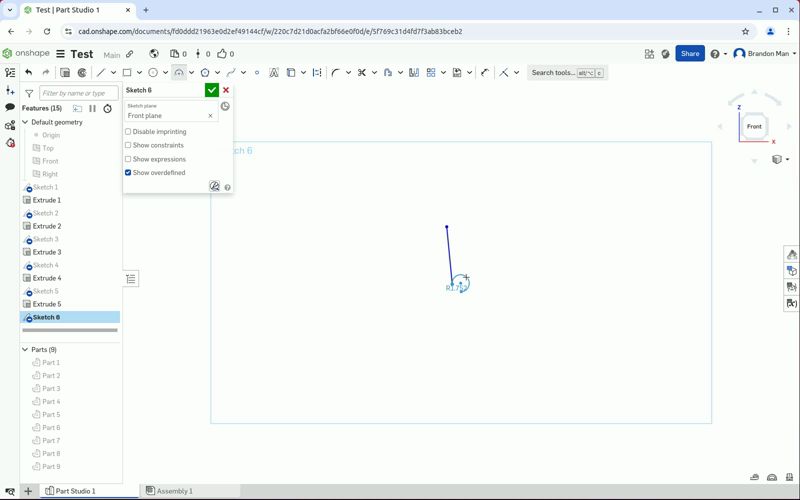
click(466, 276)
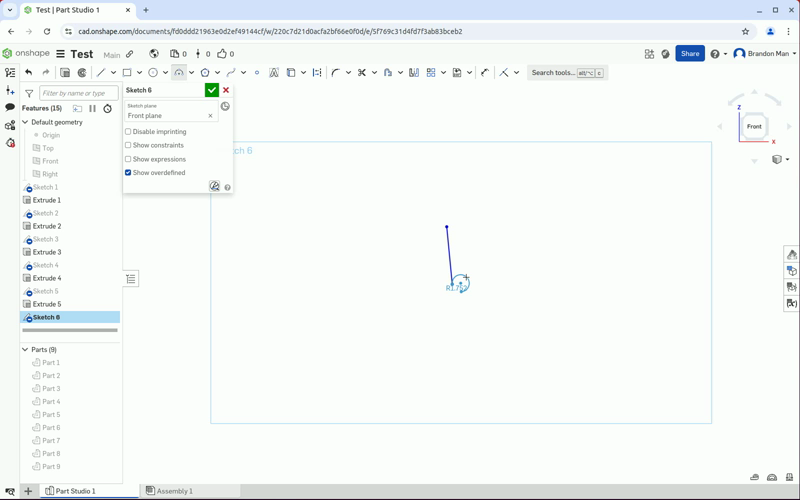
key_up(shift)
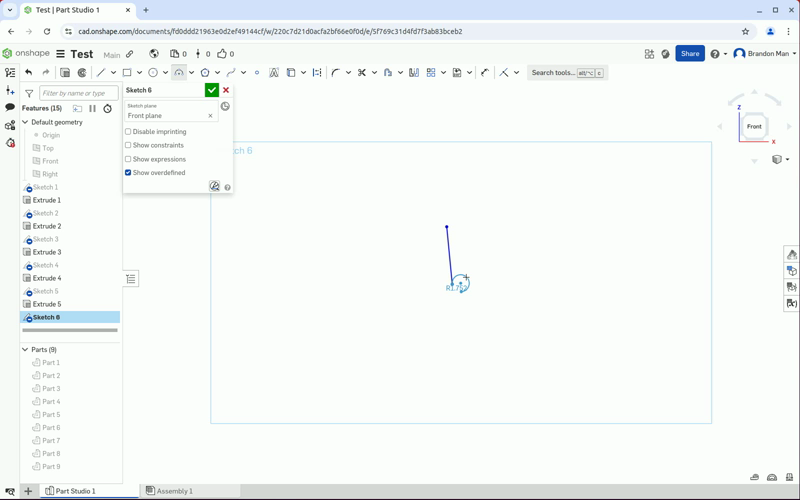
key(esc)
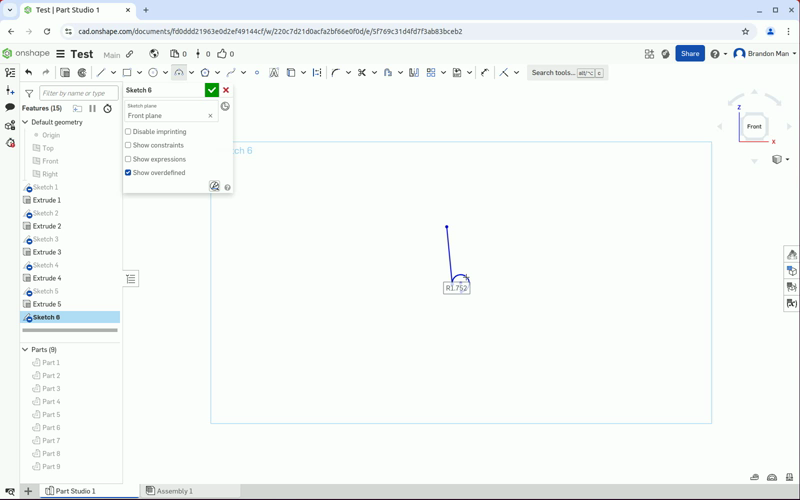
key(l)
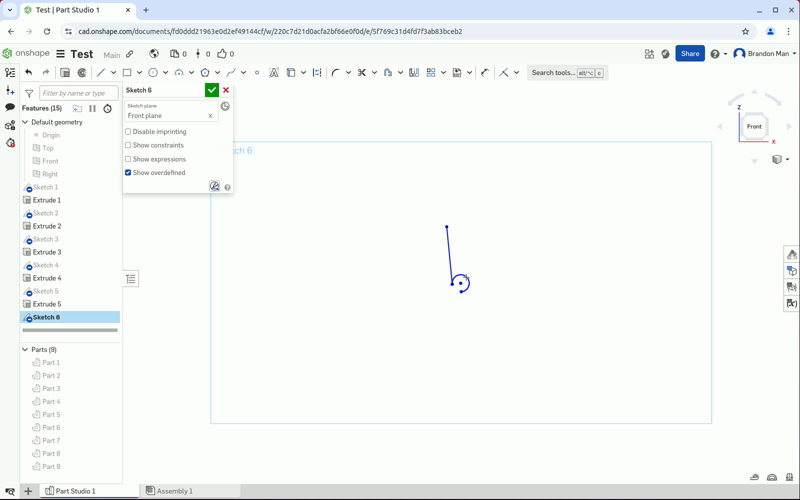
mouse_move(461, 291)
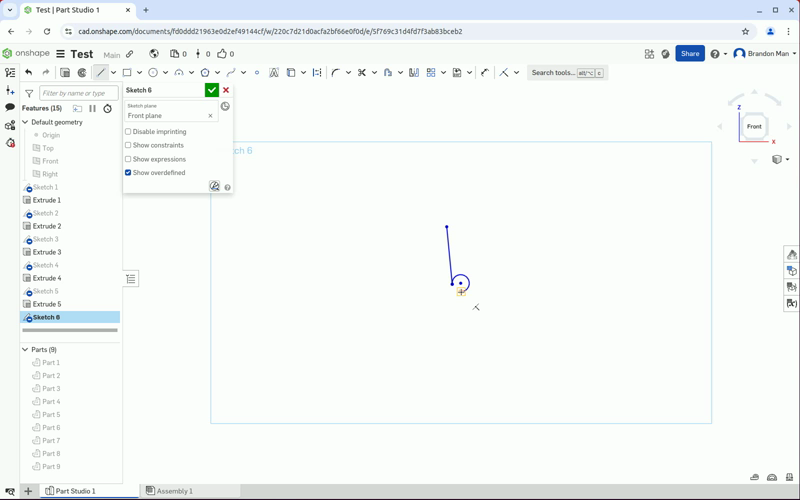
click(461, 291)
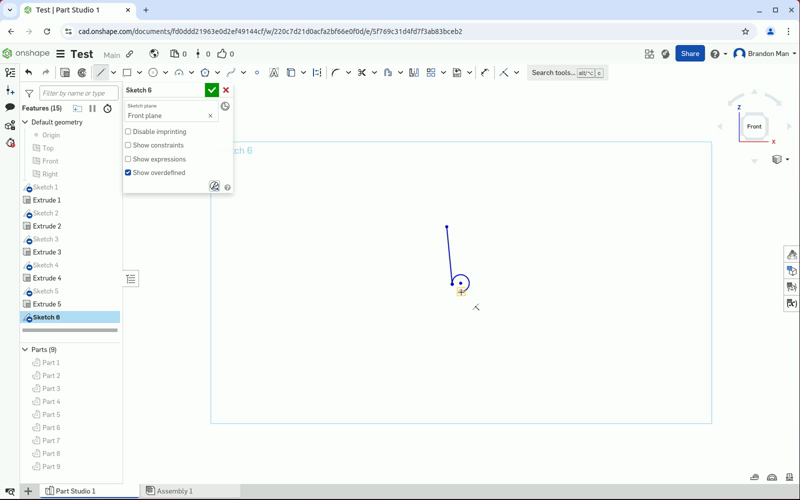
key_down(shift)
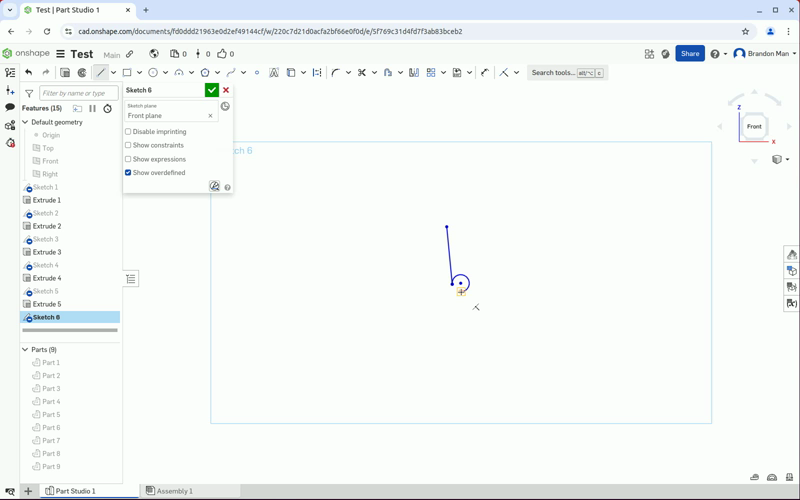
mouse_move(491, 291)
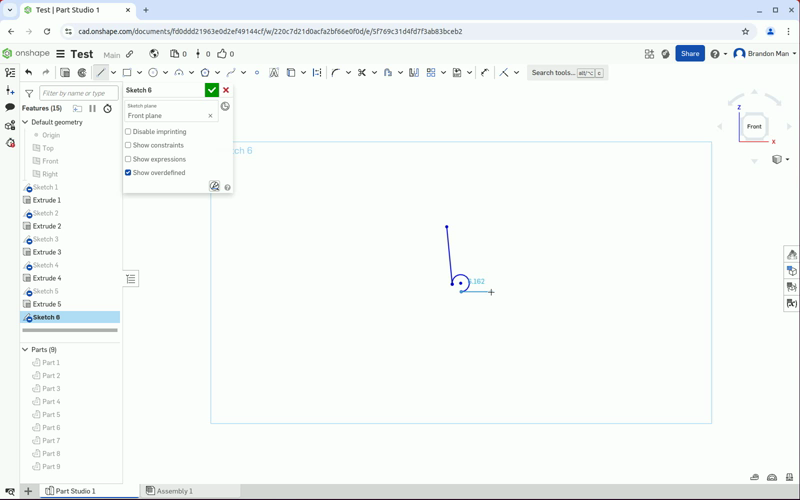
mouse_move(502, 290)
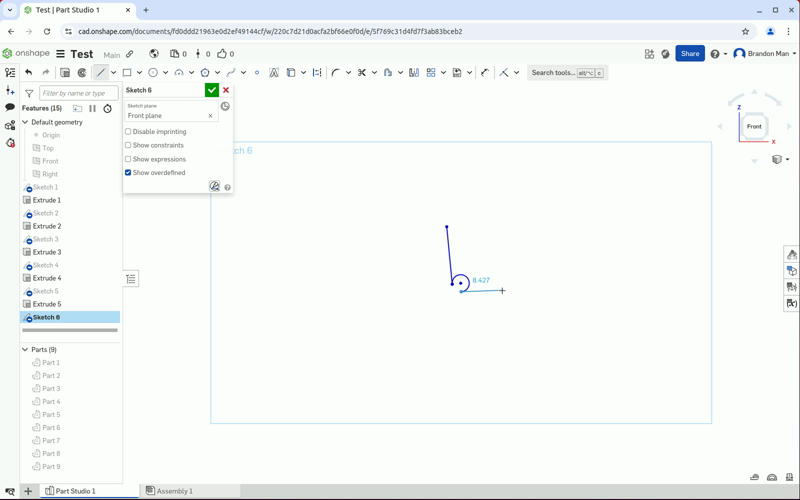
click(502, 290)
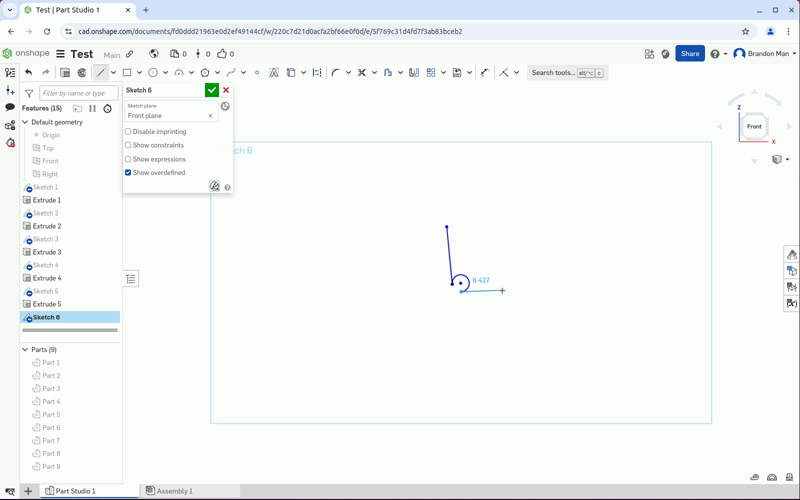
key_up(shift)
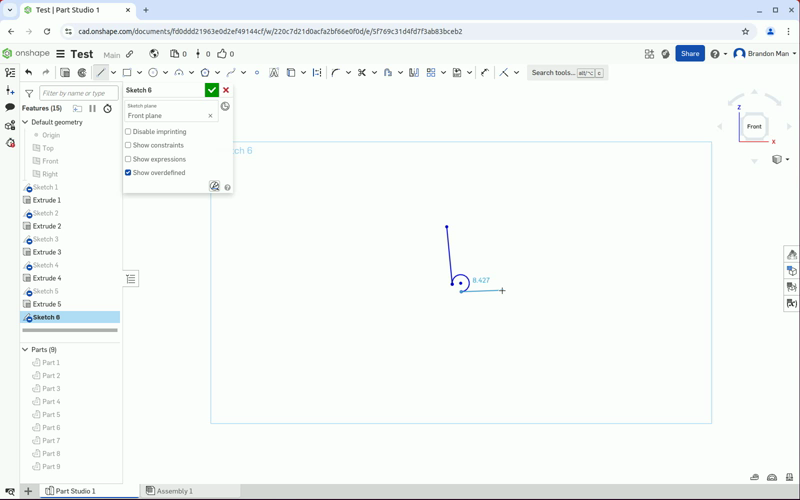
key(esc)
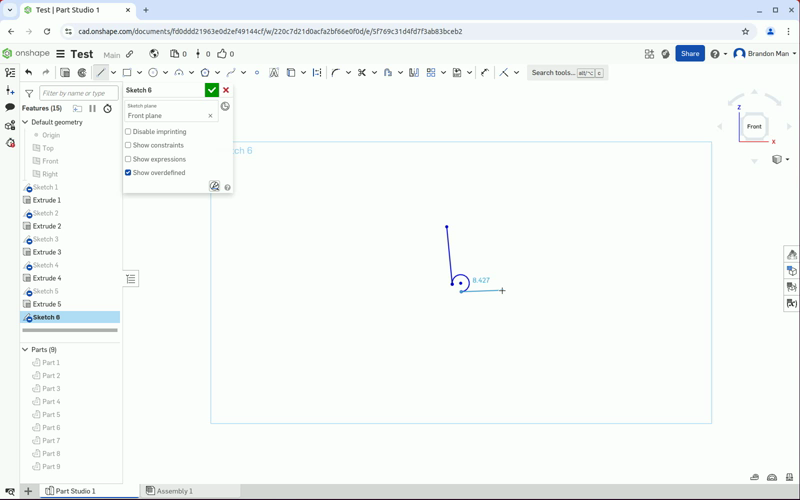
key(a)
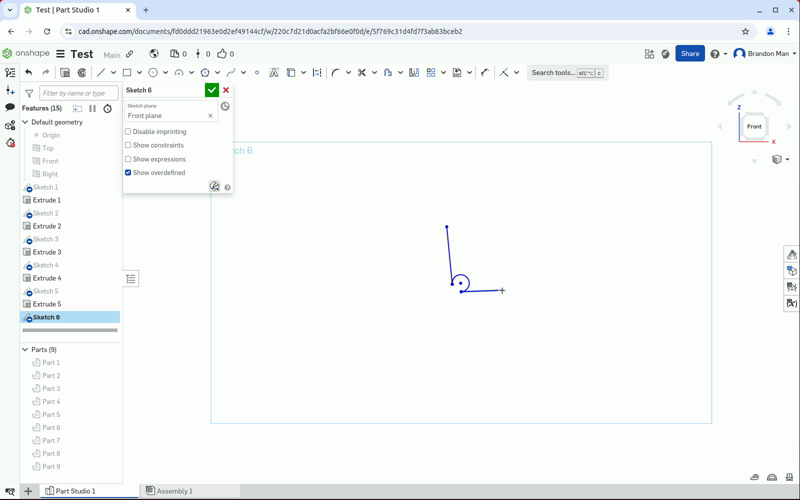
mouse_move(502, 290)
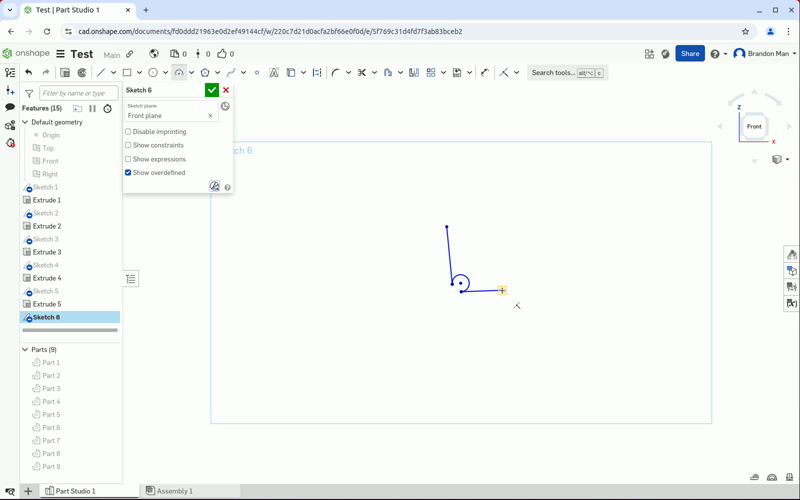
click(502, 290)
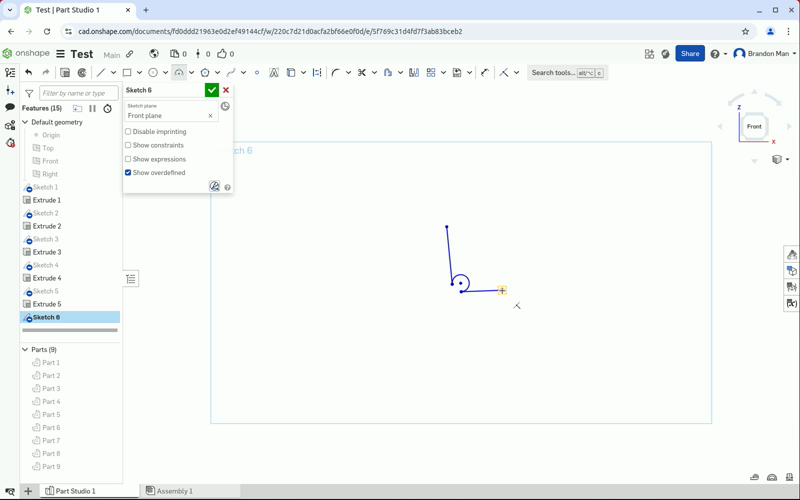
key_down(shift)
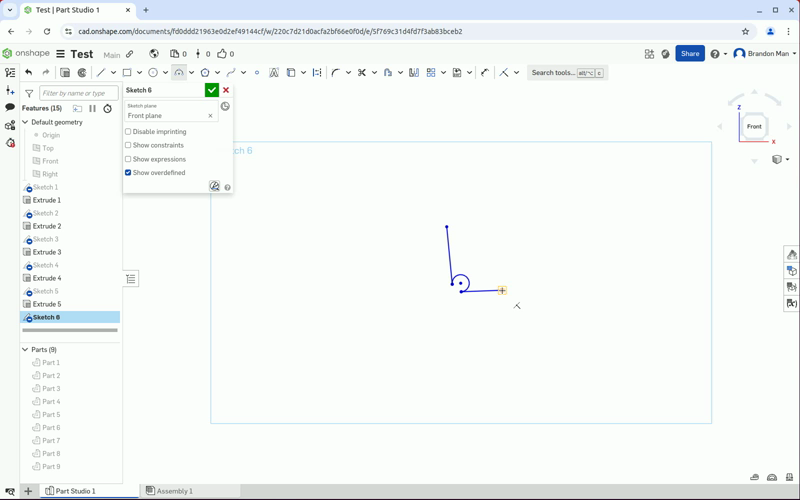
mouse_move(502, 276)
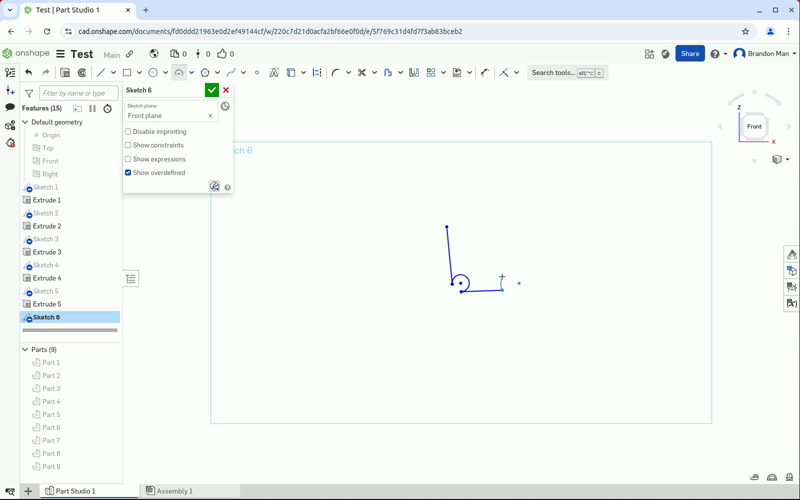
click(502, 276)
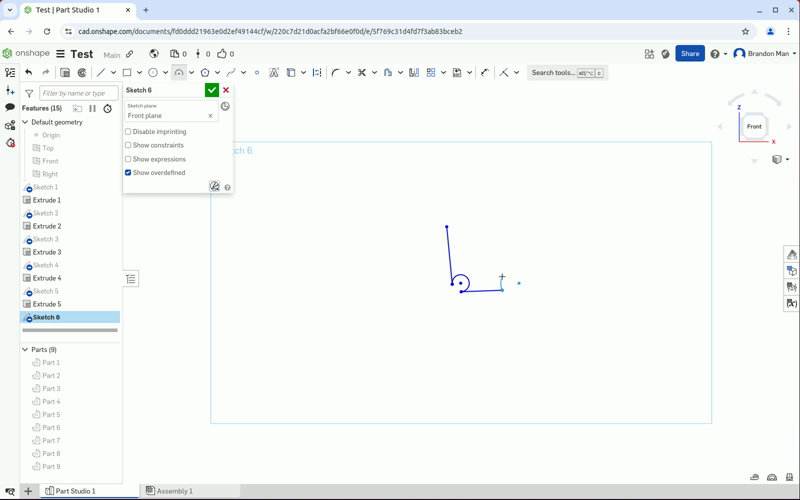
mouse_move(494, 282)
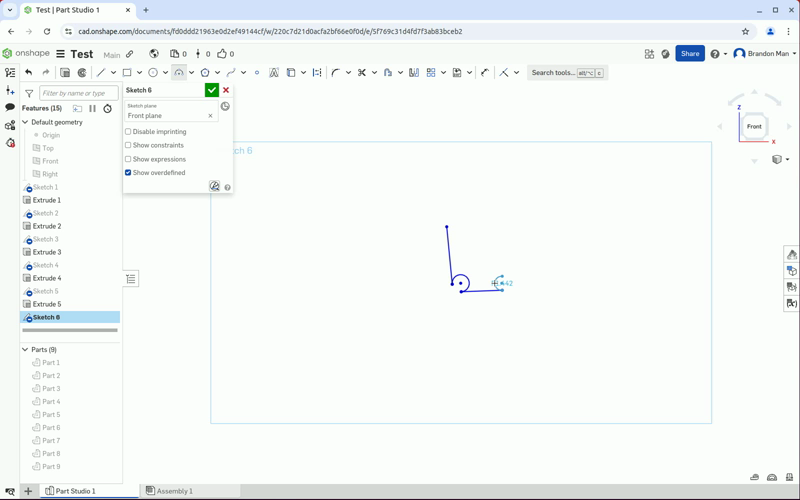
click(494, 282)
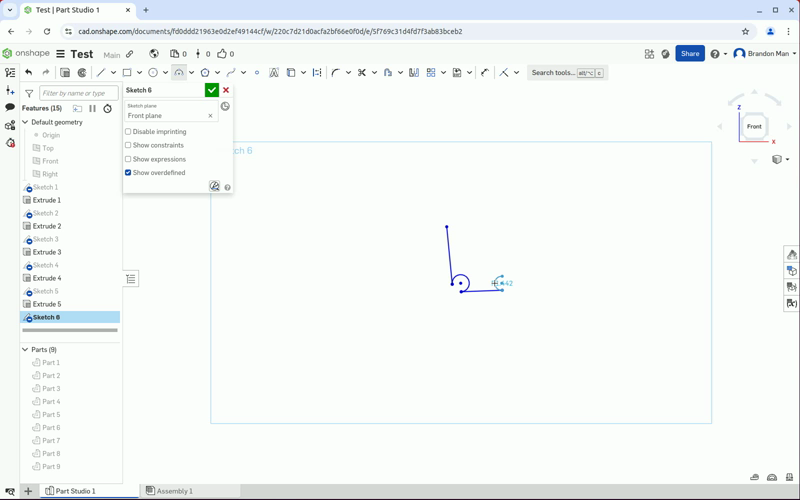
key_up(shift)
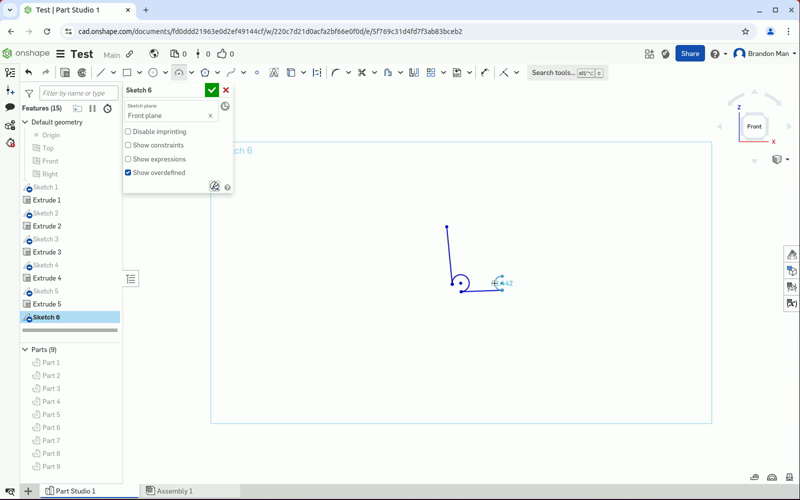
key(esc)
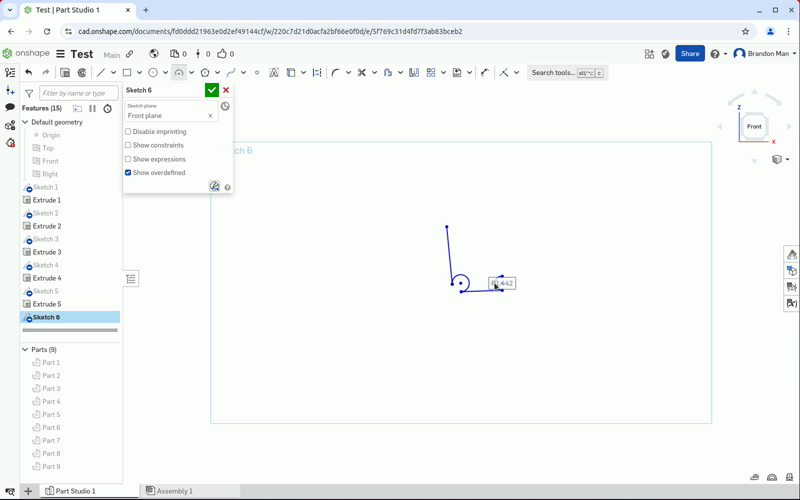
key(l)
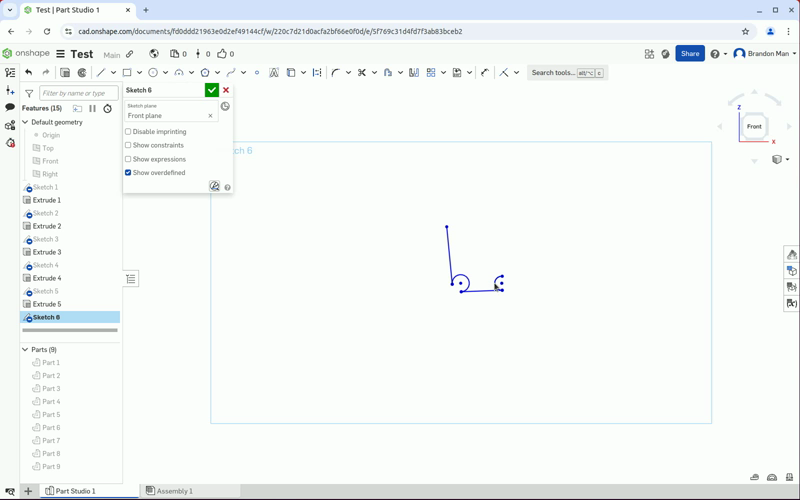
mouse_move(502, 276)
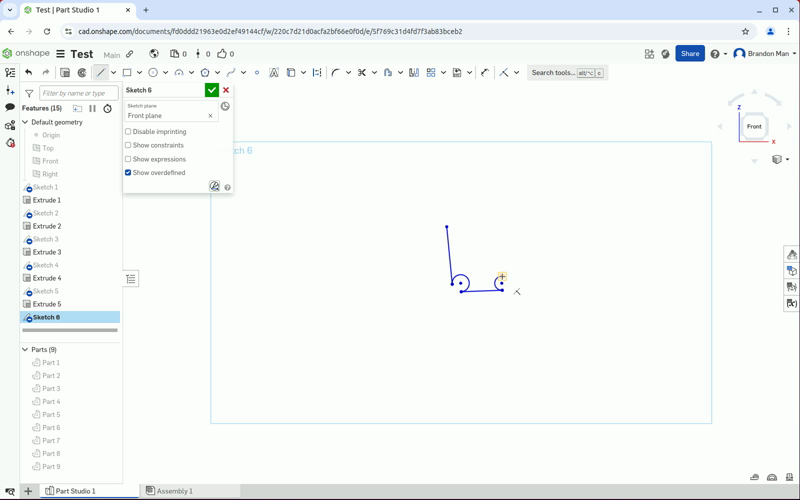
click(502, 276)
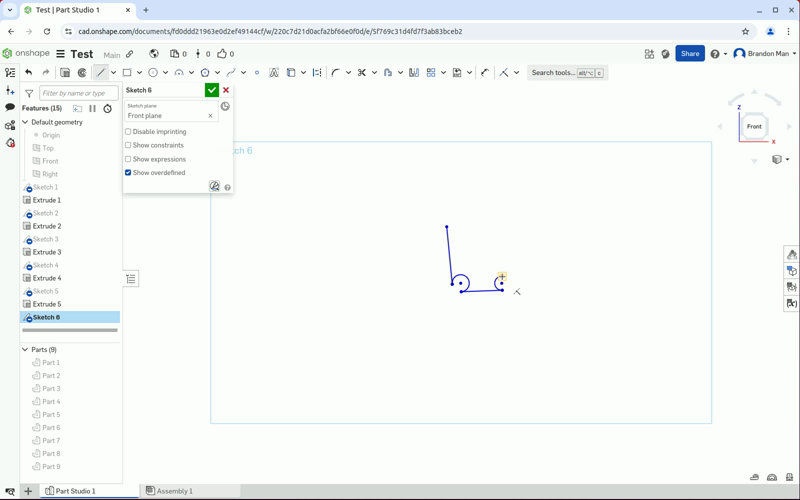
key_down(shift)
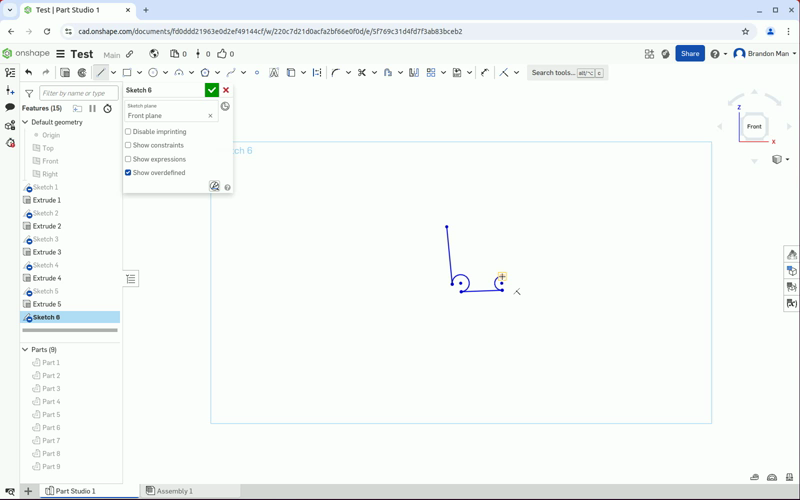
mouse_move(532, 276)
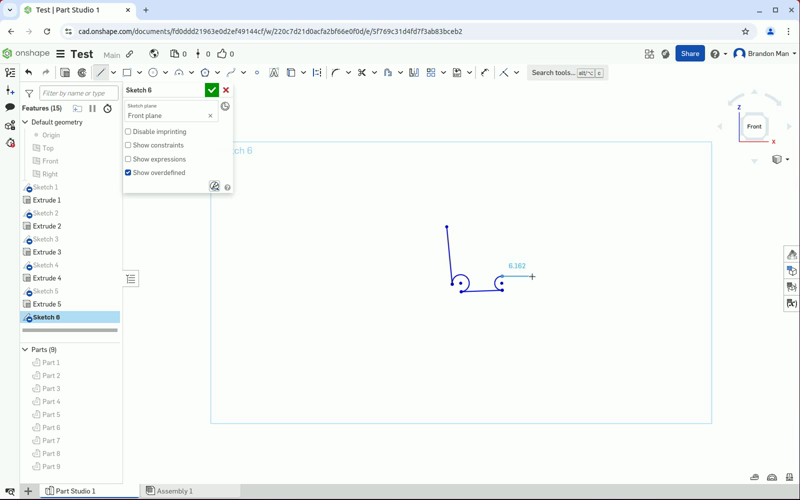
mouse_move(478, 275)
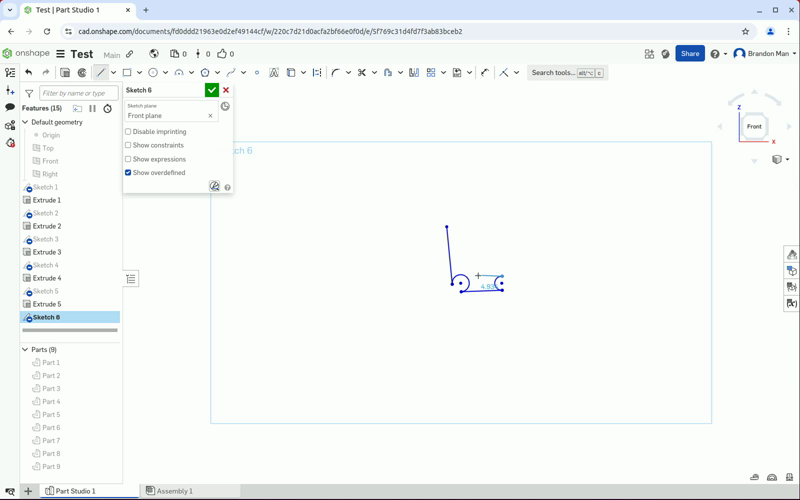
click(478, 275)
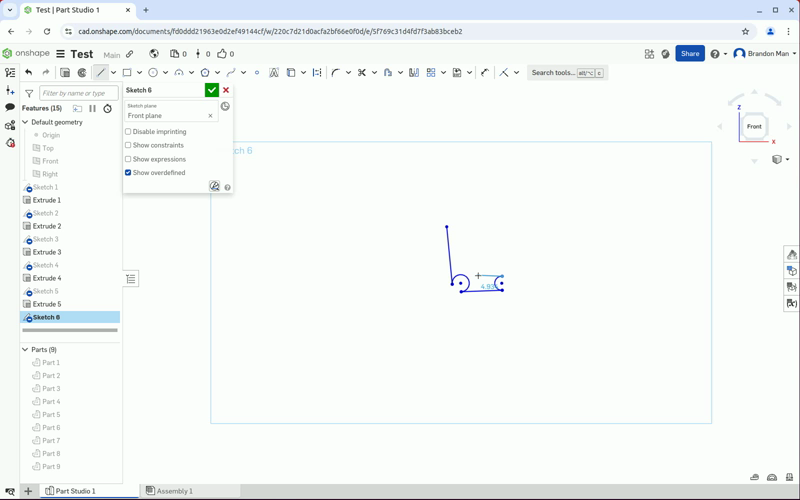
key_up(shift)
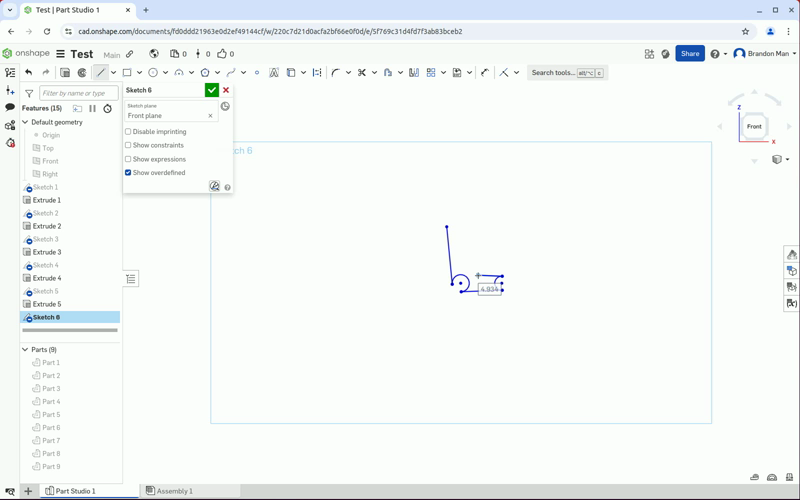
key(esc)
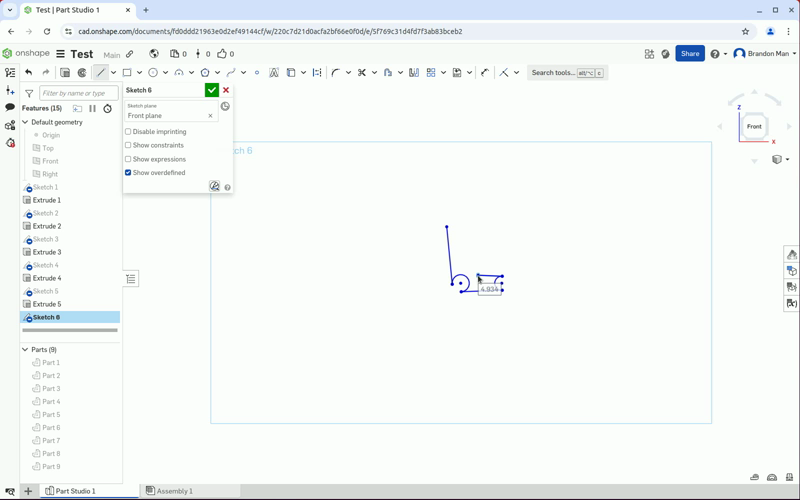
key(a)
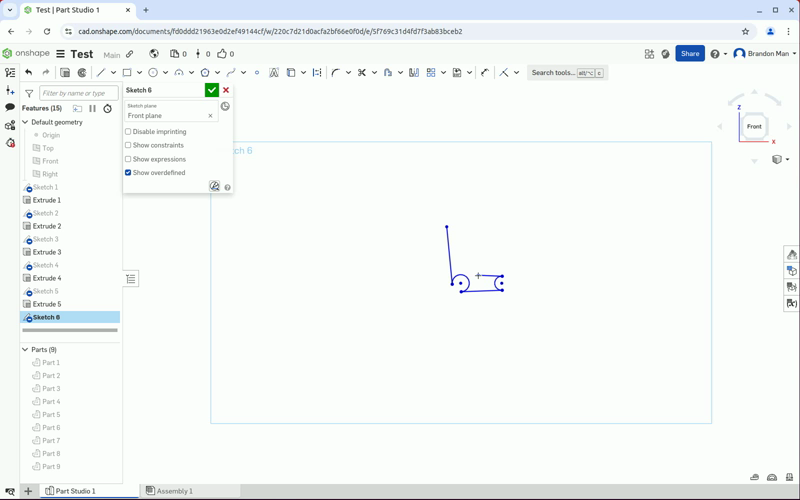
mouse_move(478, 275)
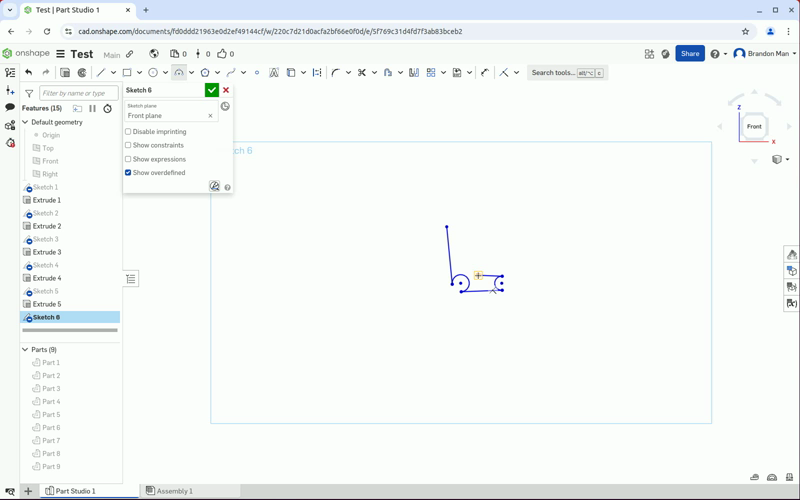
click(478, 275)
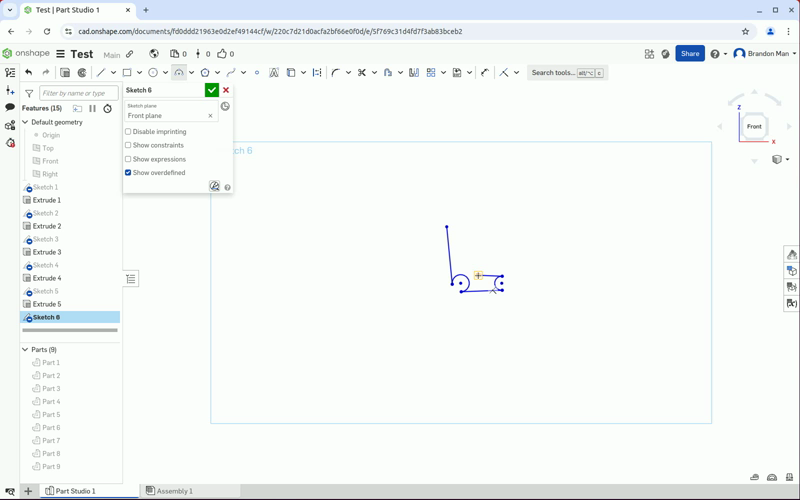
key_down(shift)
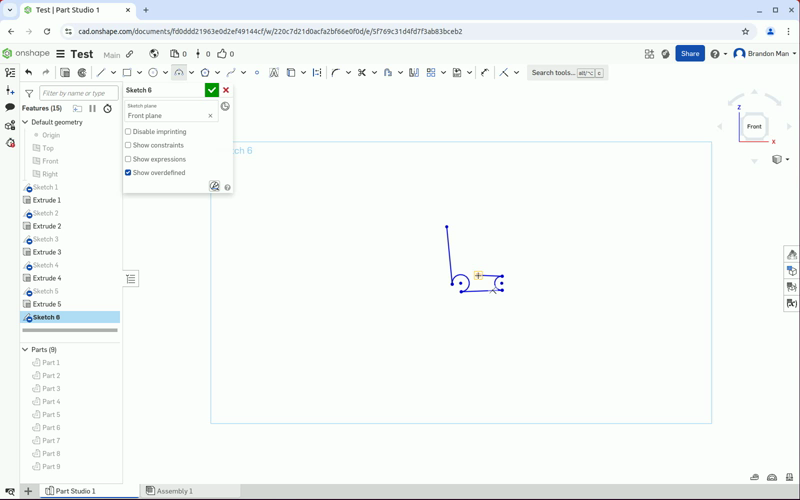
mouse_move(471, 267)
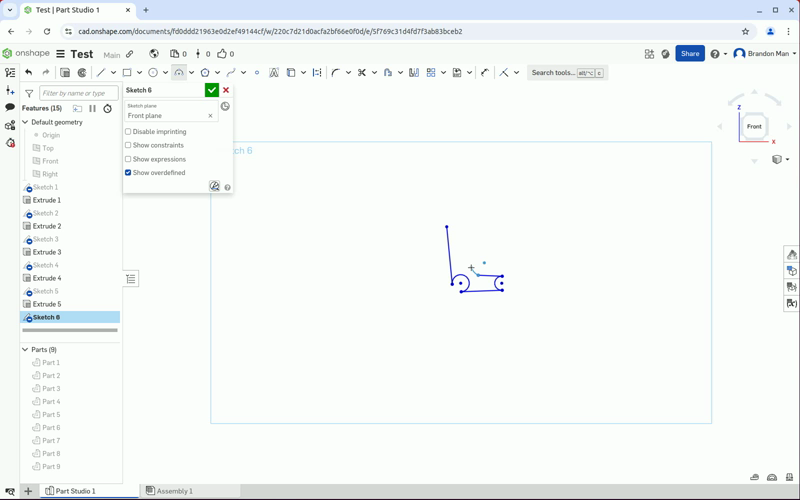
click(471, 267)
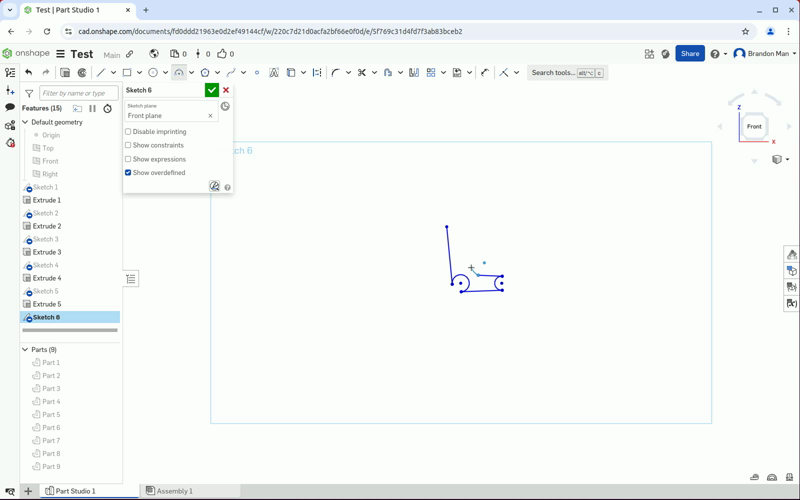
mouse_move(472, 272)
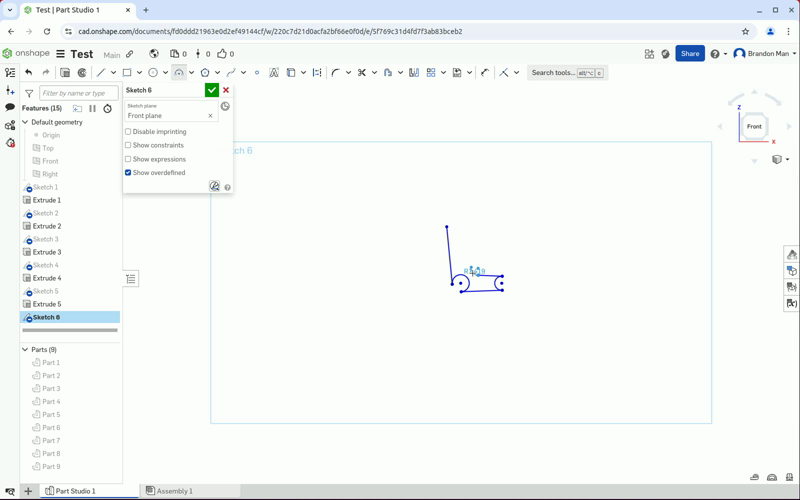
click(472, 272)
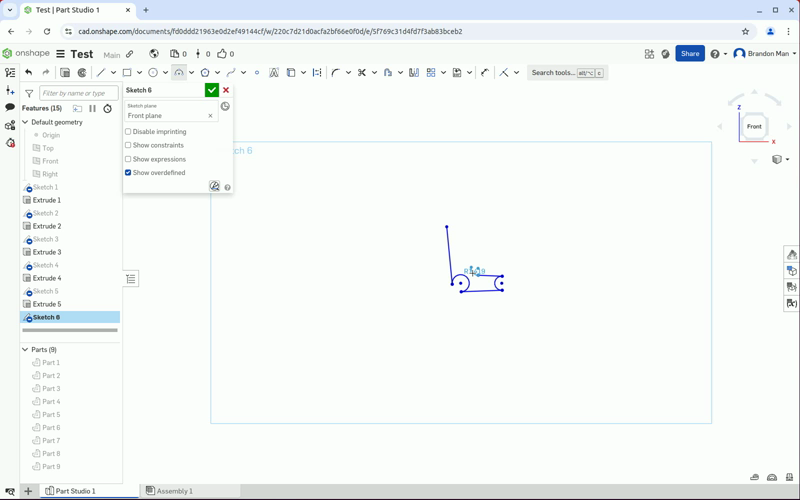
key_up(shift)
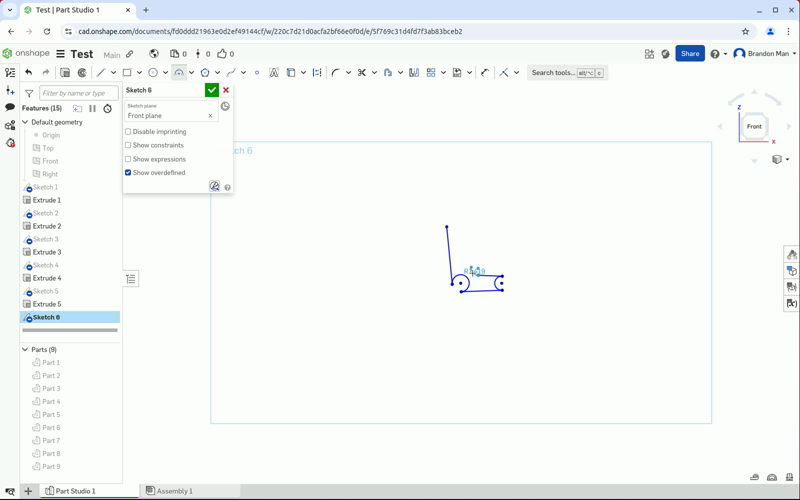
key(esc)
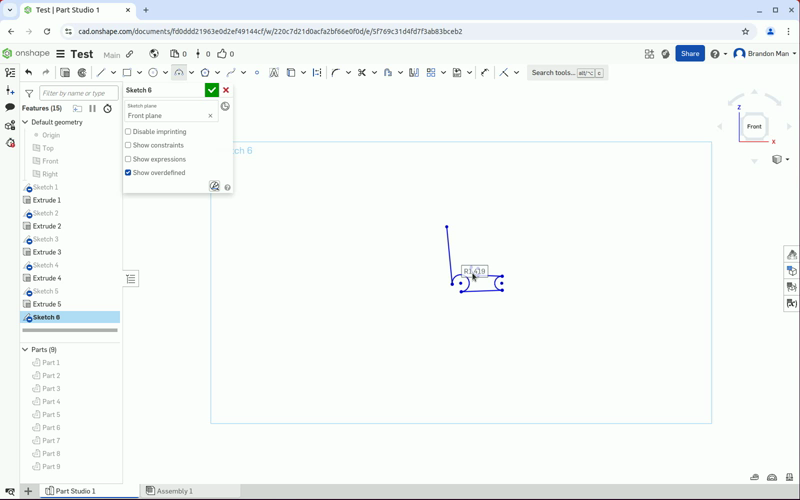
key(l)
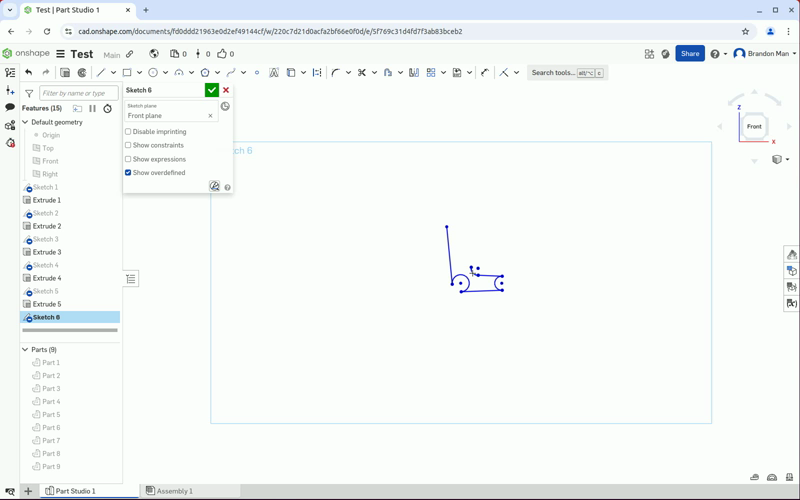
mouse_move(471, 267)
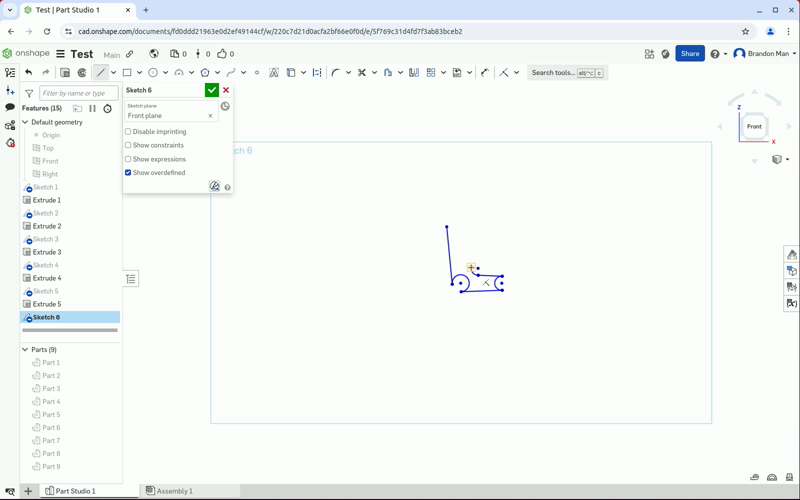
click(471, 267)
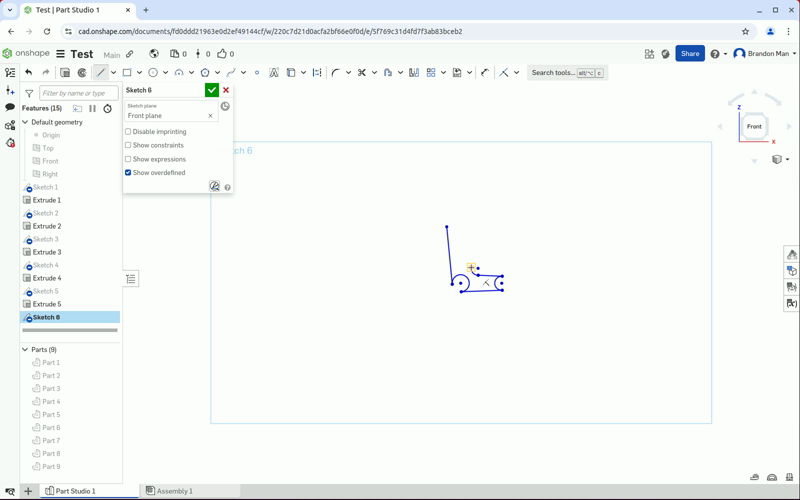
key_down(shift)
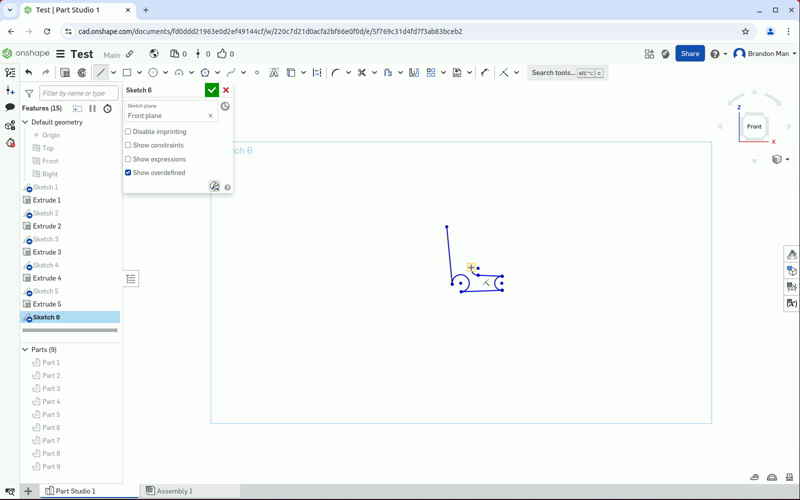
mouse_move(501, 267)
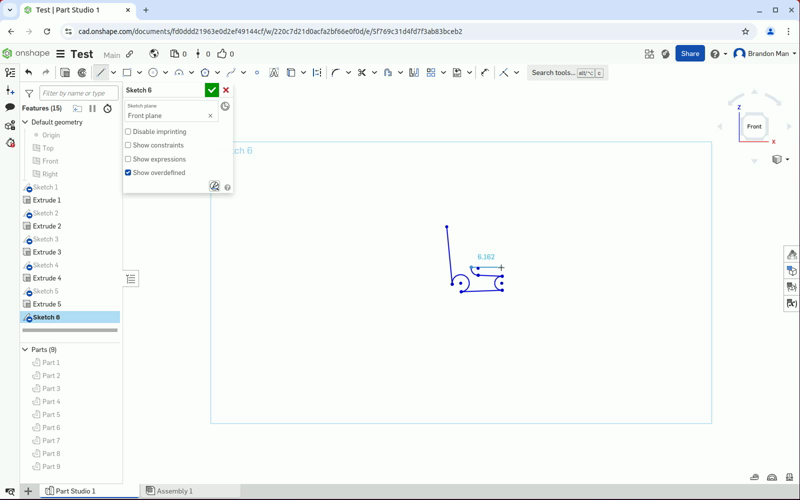
mouse_move(475, 226)
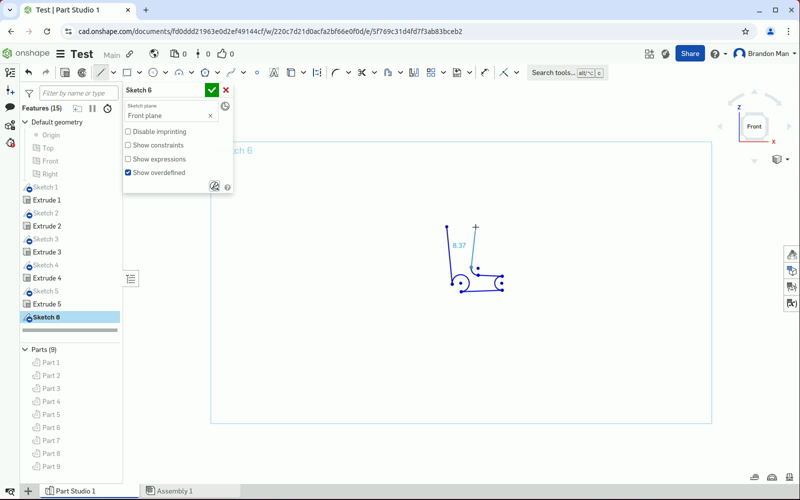
click(475, 226)
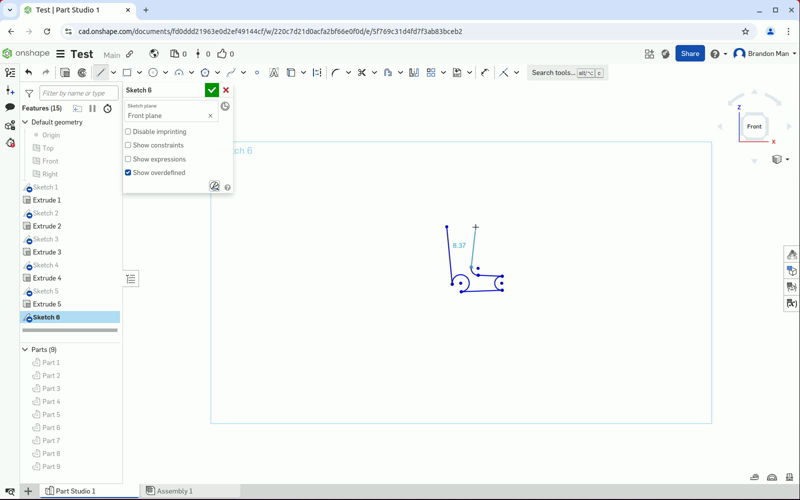
key_up(shift)
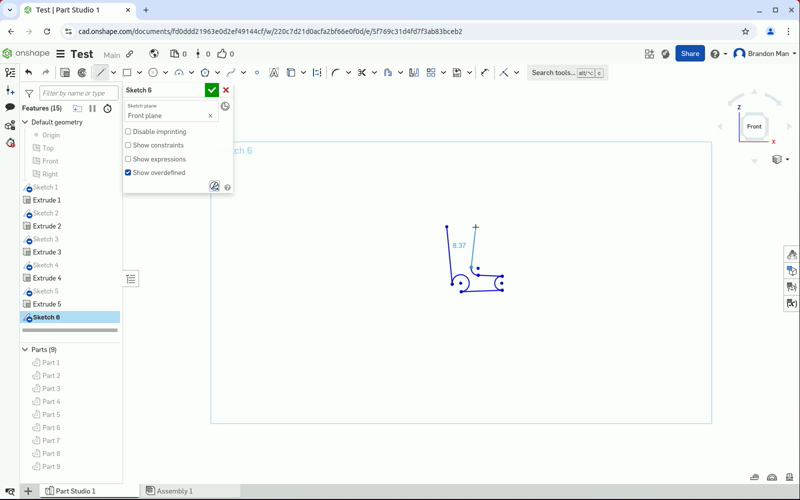
key(esc)
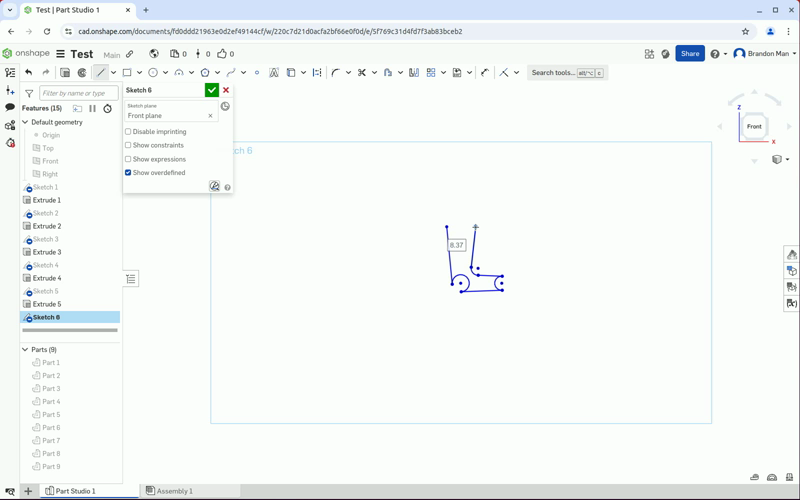
key(a)
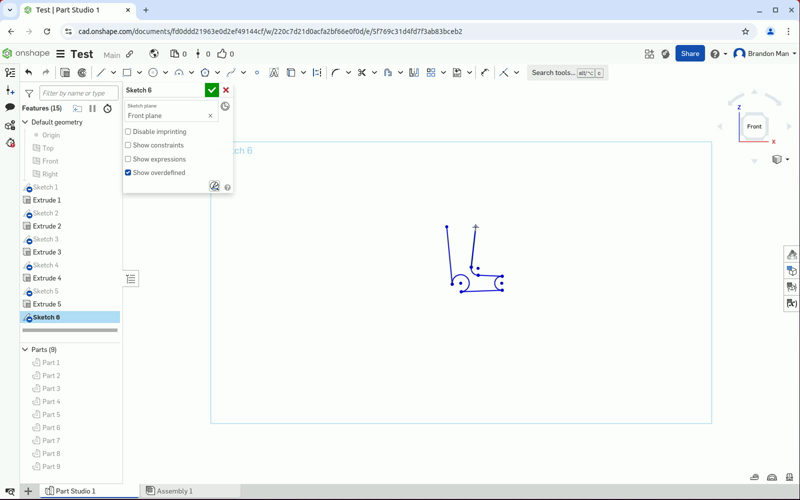
mouse_move(475, 226)
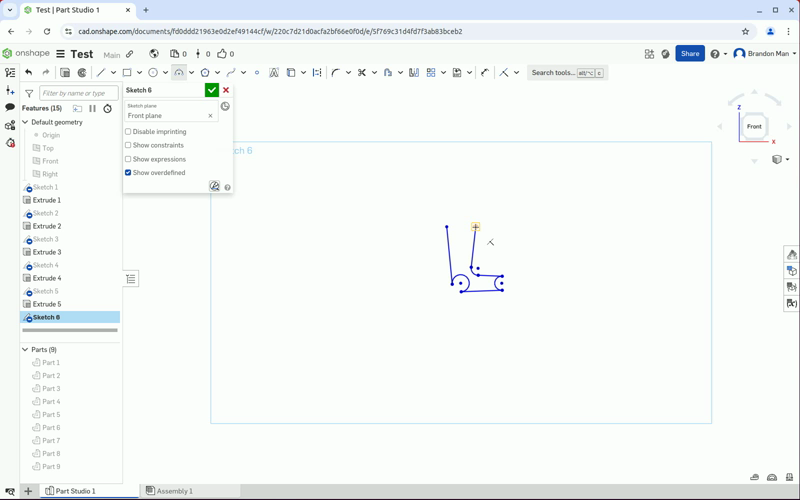
click(475, 226)
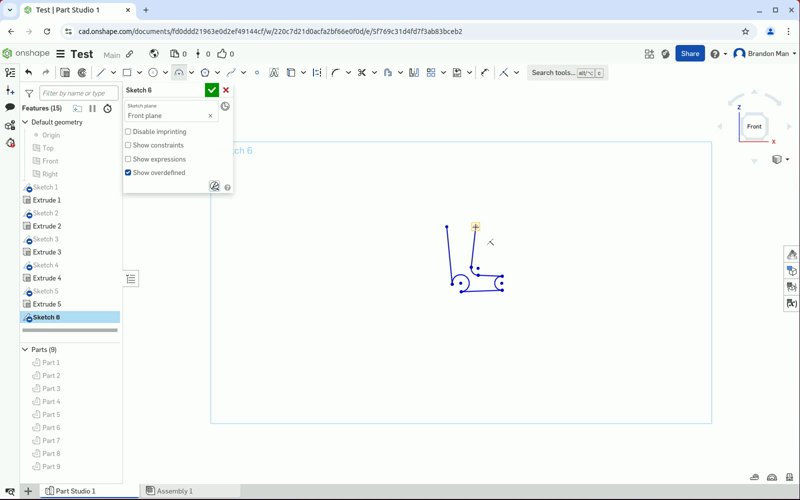
mouse_move(446, 226)
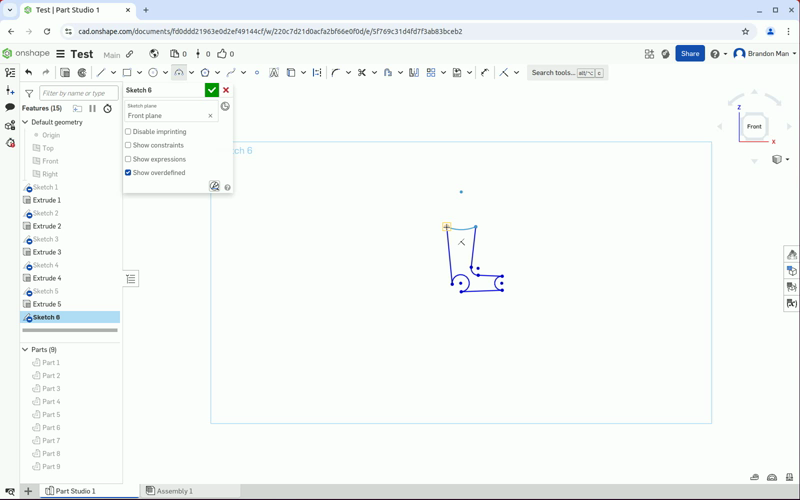
click(446, 226)
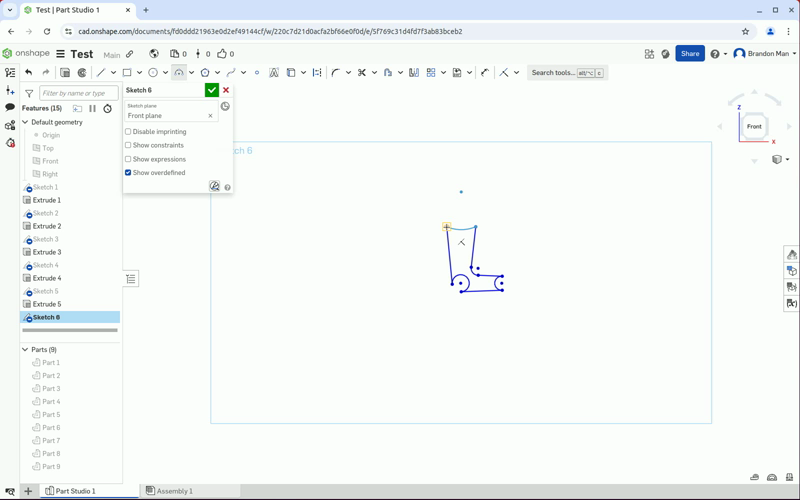
key_down(shift)
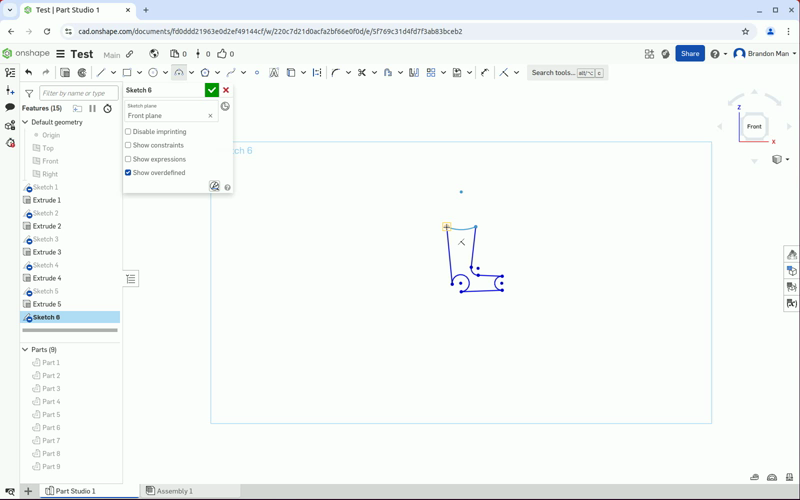
mouse_move(461, 239)
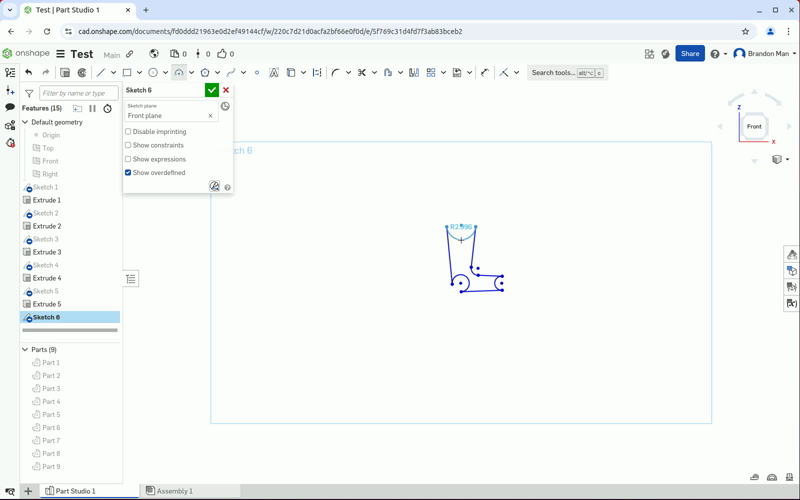
click(461, 239)
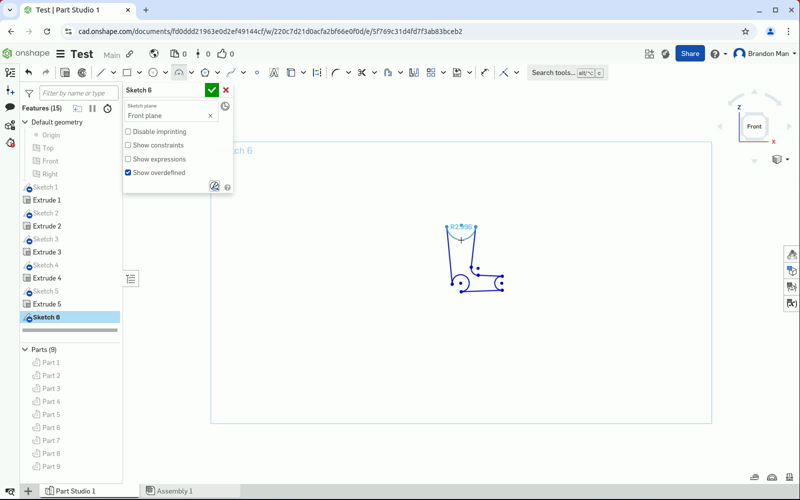
key_up(shift)
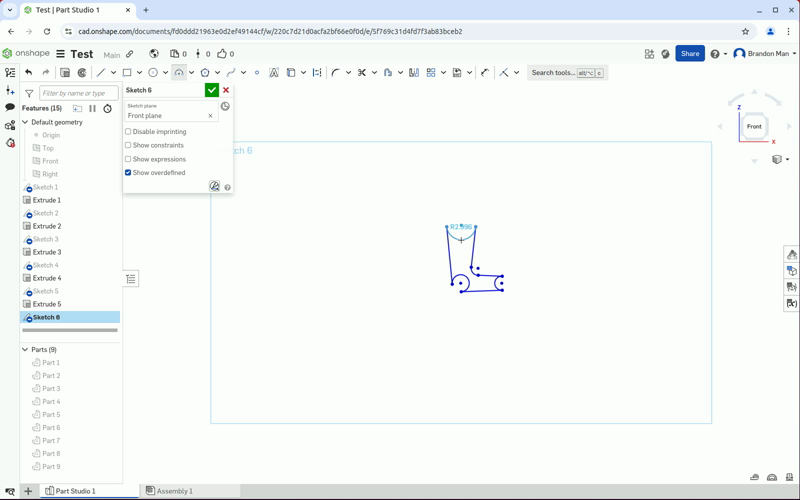
key(esc)
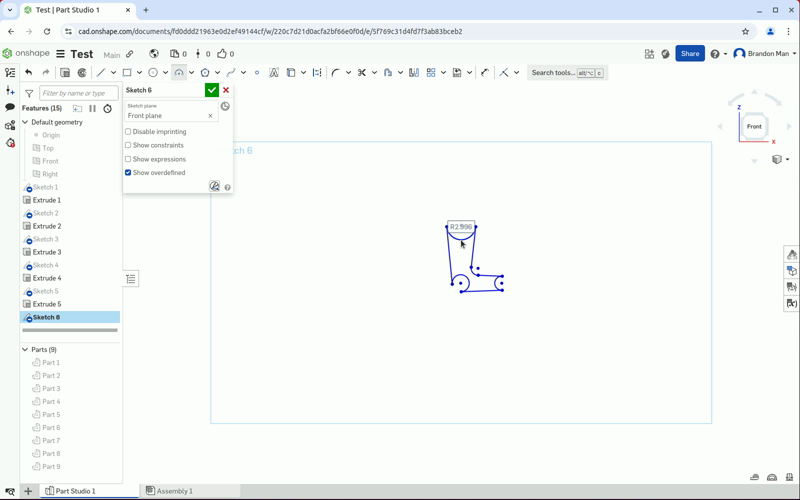
mouse_move(481, 283)
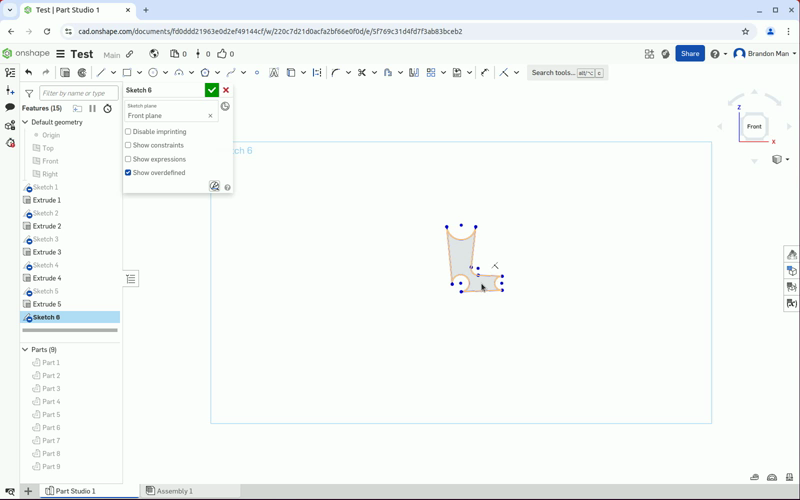
scroll(6)
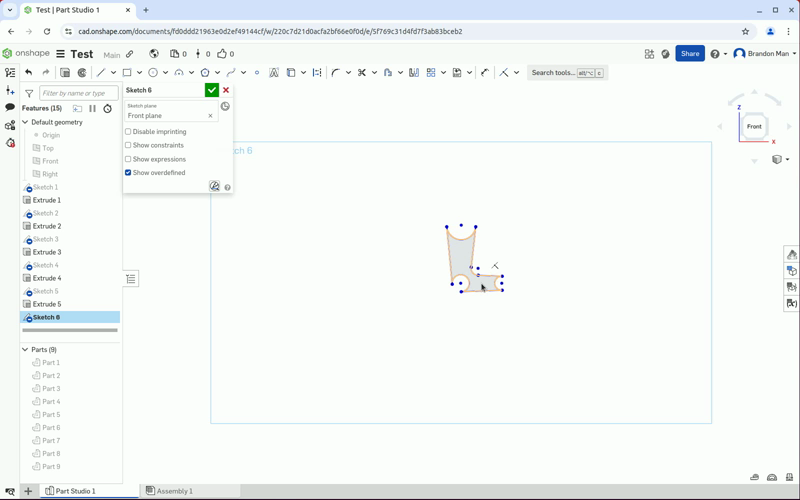
scroll(6)
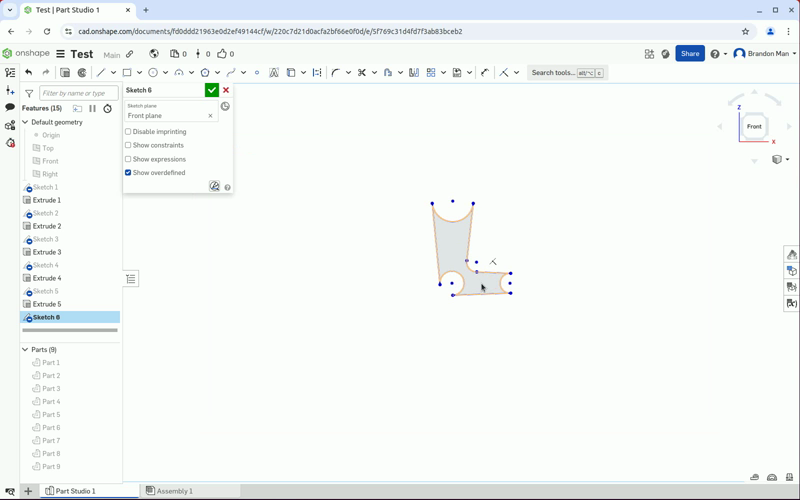
scroll(6)
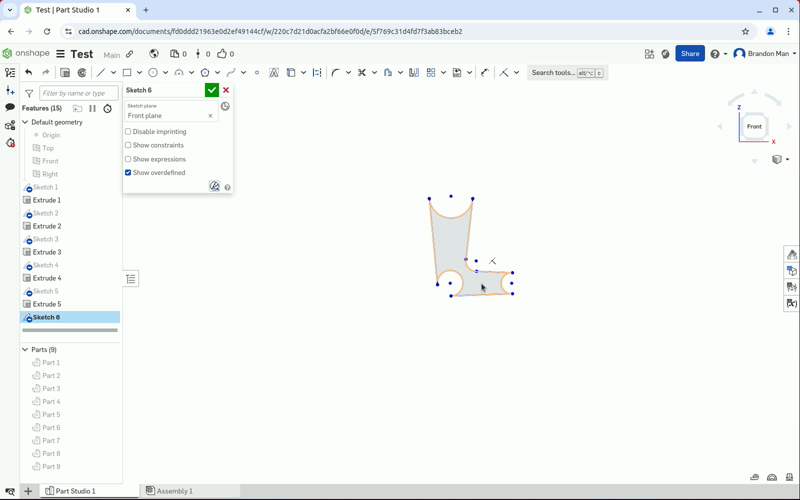
scroll(6)
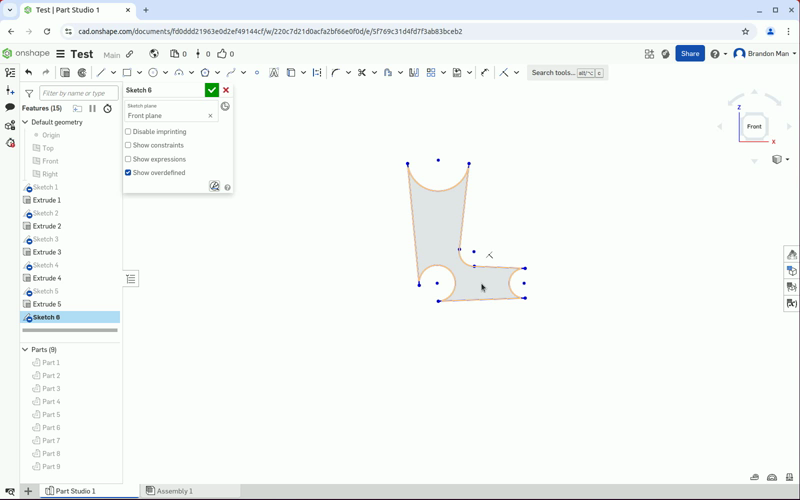
scroll(6)
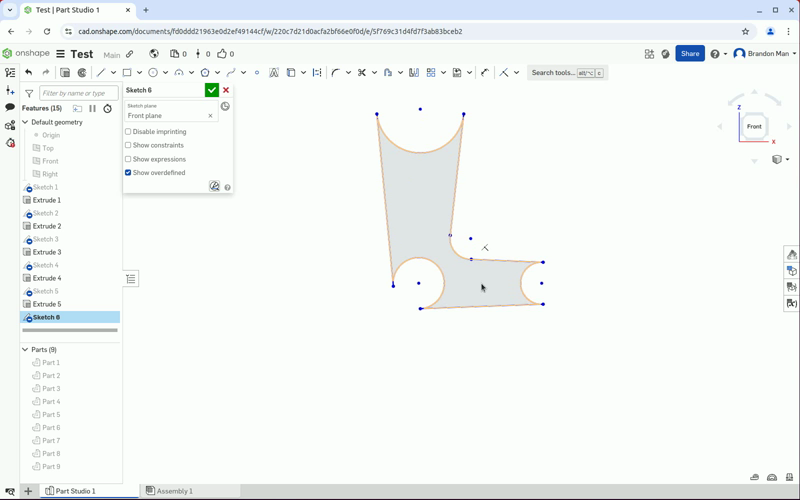
scroll(6)
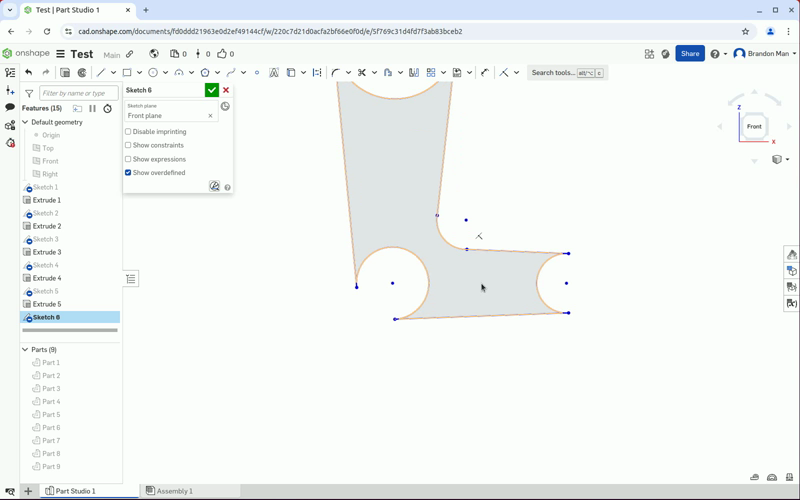
scroll(6)
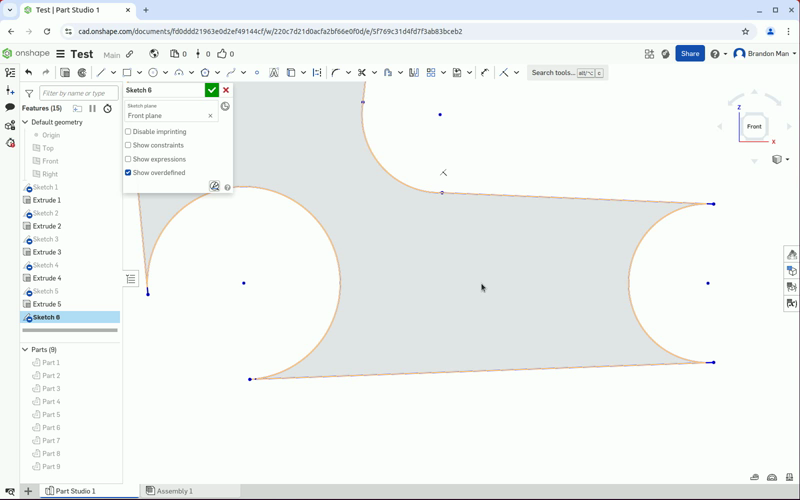
click(481, 283)
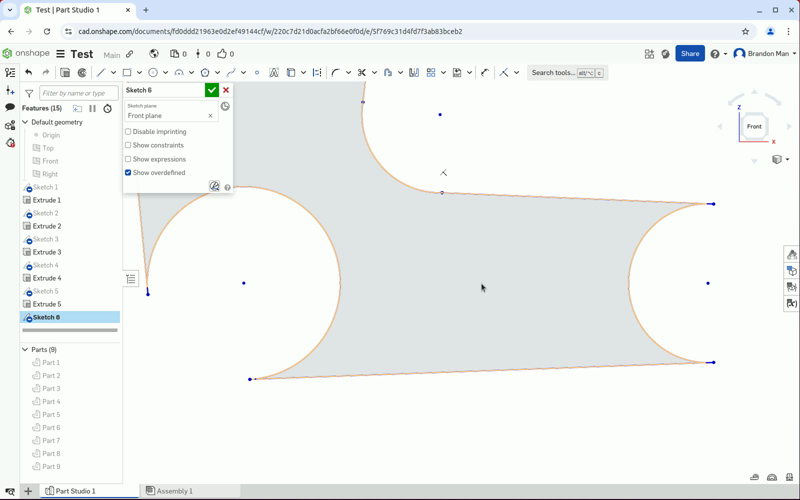
scroll(-6)
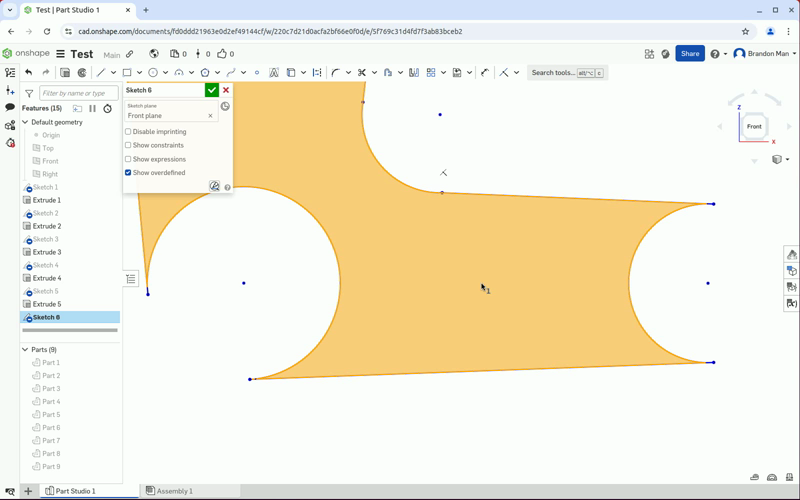
scroll(-6)
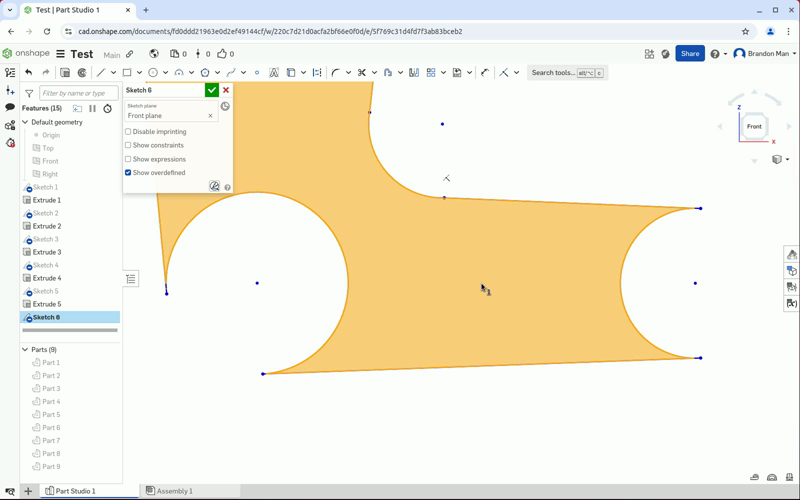
scroll(-6)
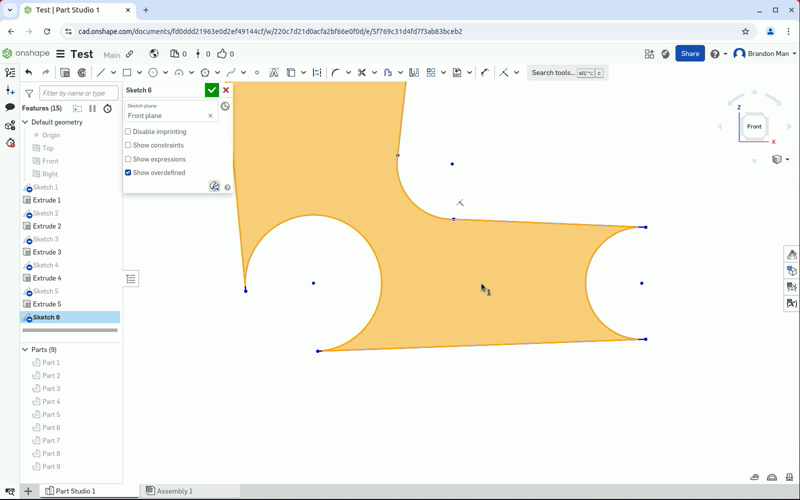
scroll(-6)
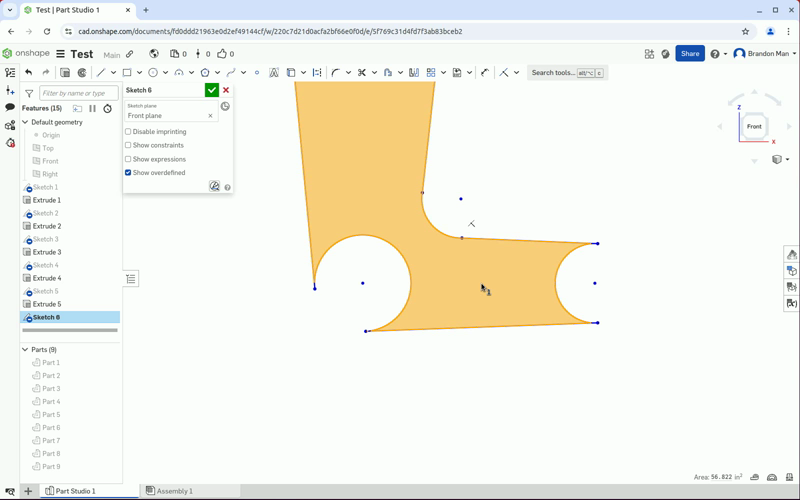
scroll(-6)
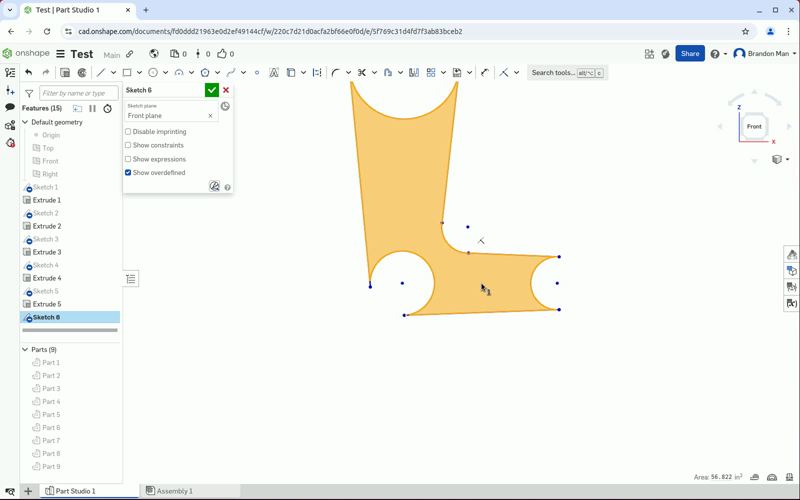
scroll(-6)
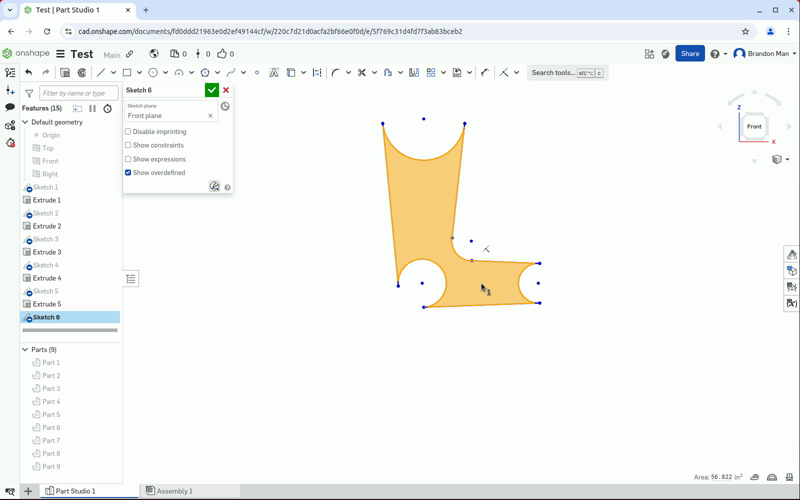
scroll(-6)
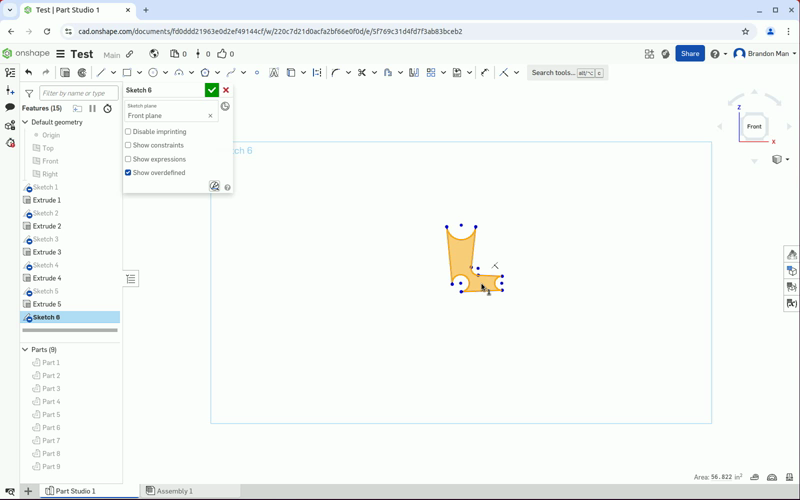
mouse_move(73, 352)
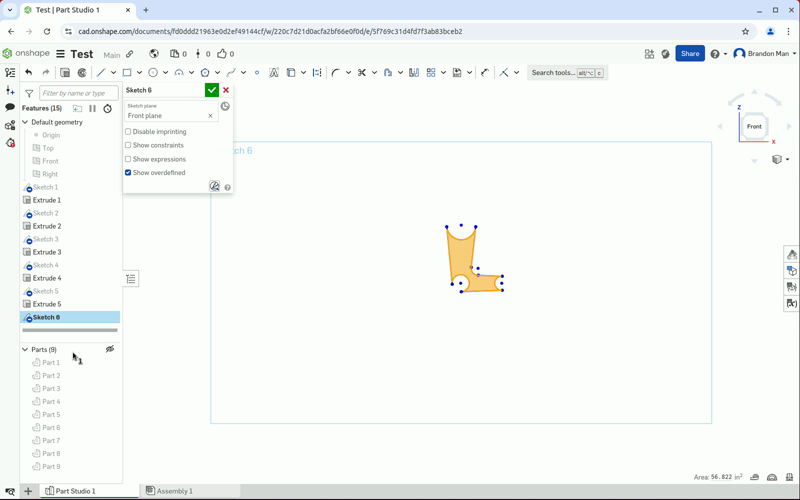
key(shift+y)
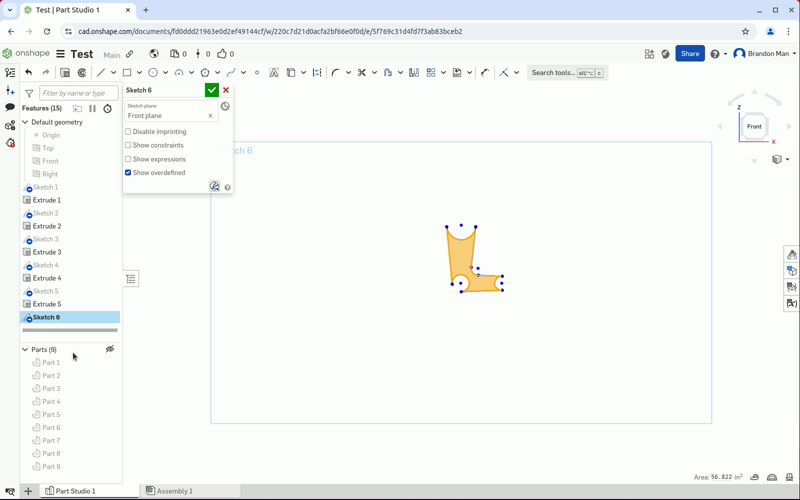
key(shift+e)
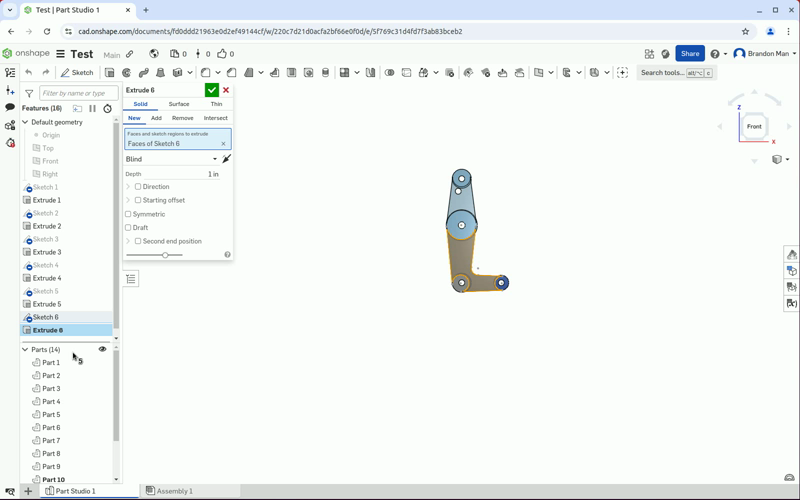
mouse_move(143, 106)
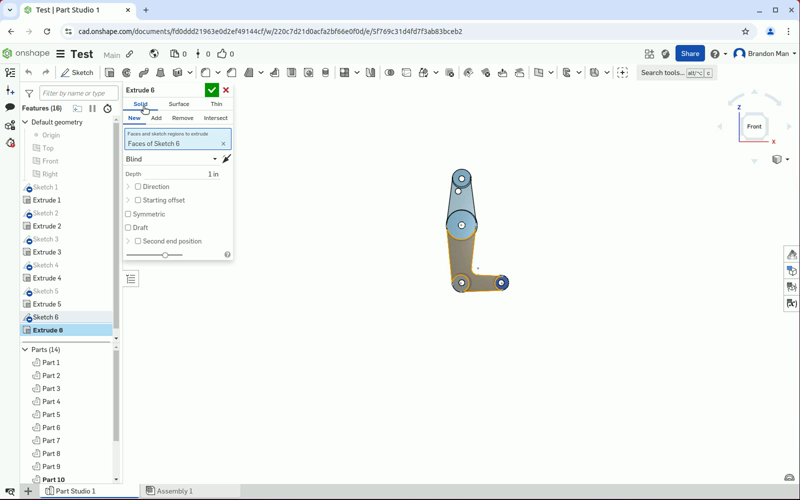
click(143, 106)
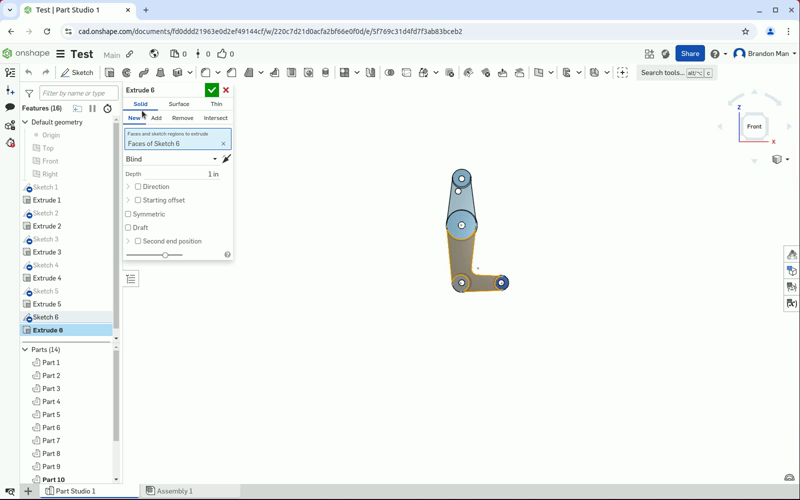
mouse_move(137, 120)
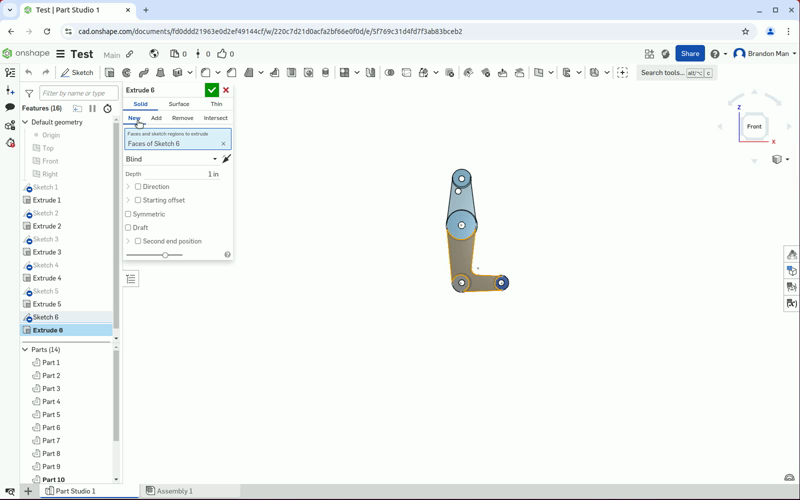
click(137, 120)
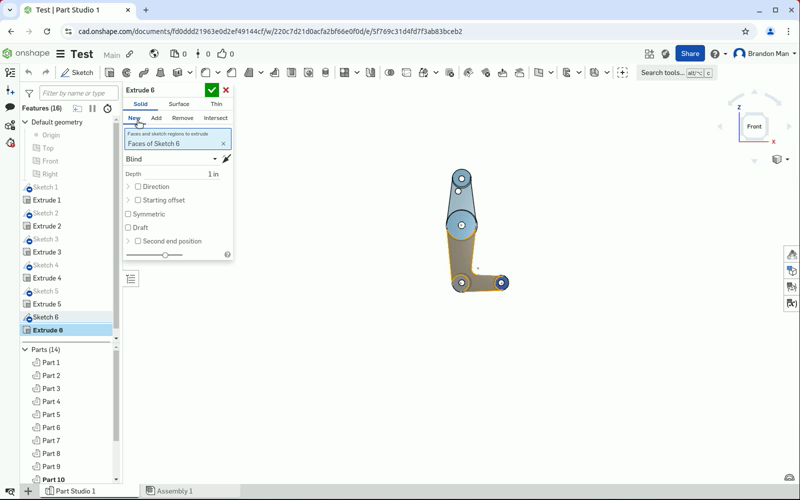
key(tab, 4)
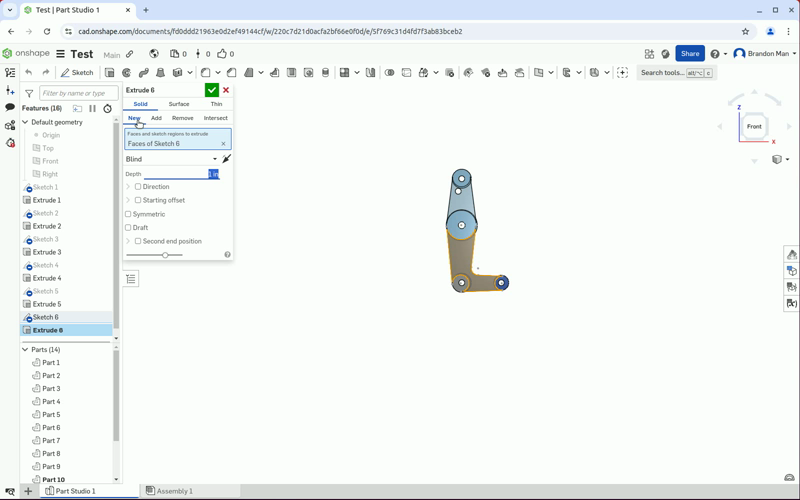
text(0.481)
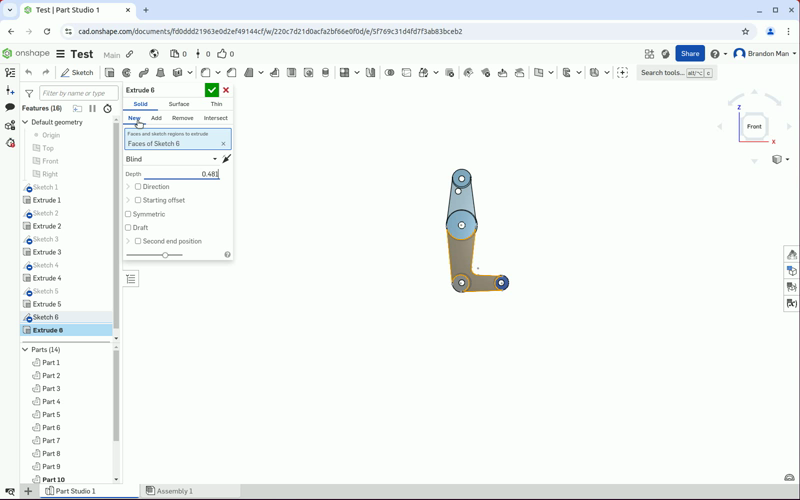
key(enter)
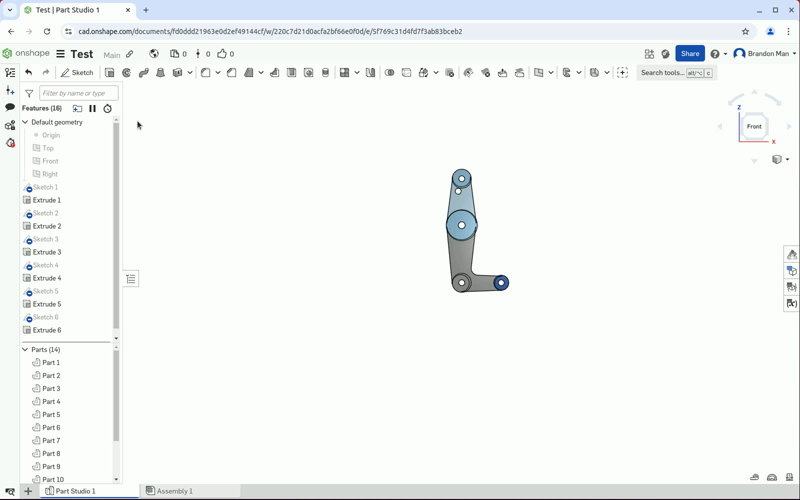
key(shift+h)
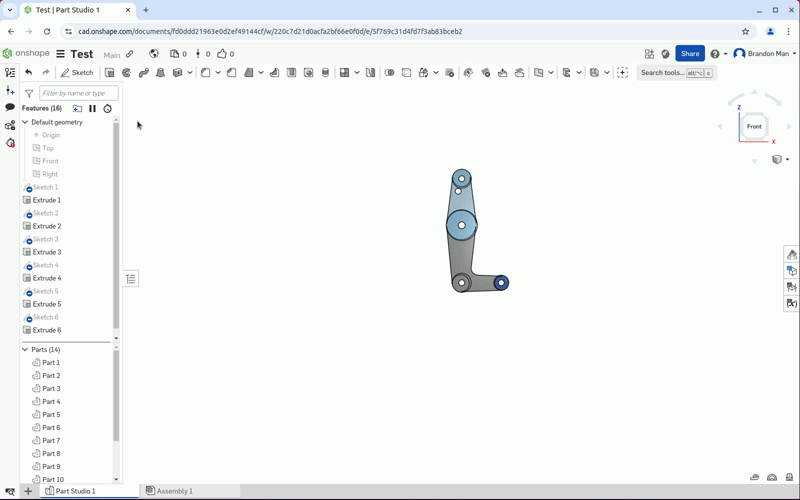
key(shift+h)
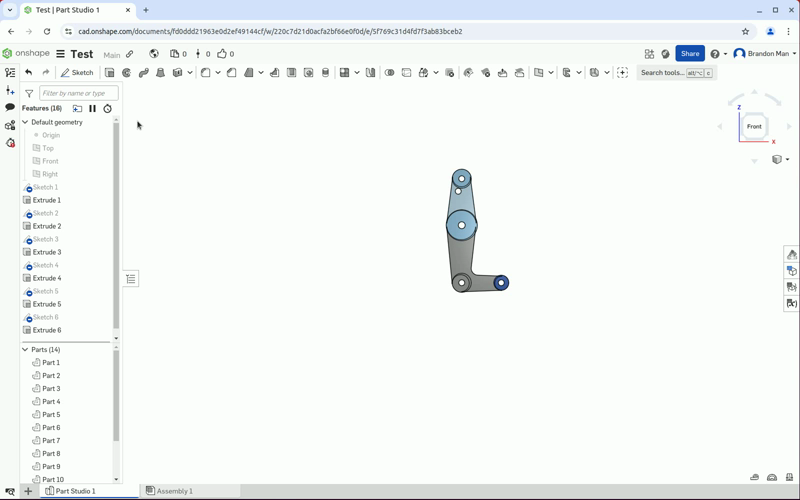
mouse_move(69, 189)
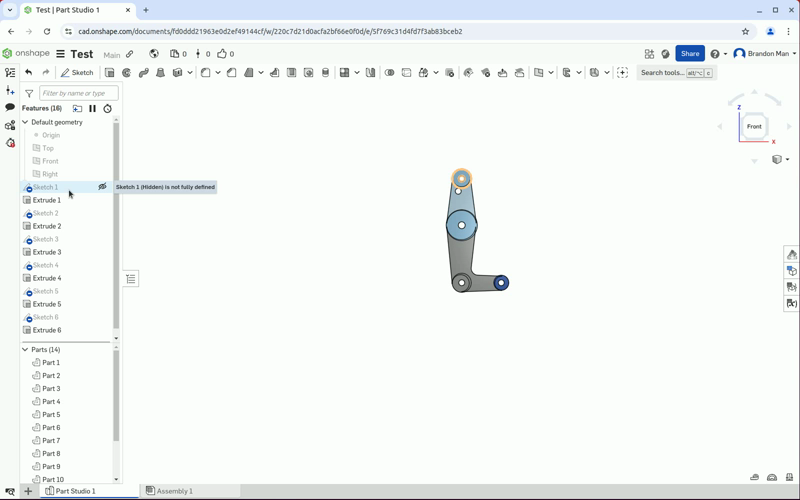
click(69, 189)
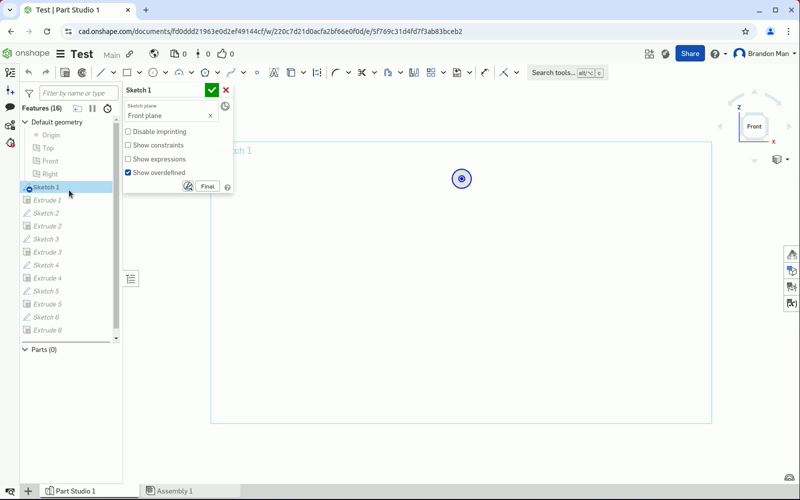
mouse_move(229, 92)
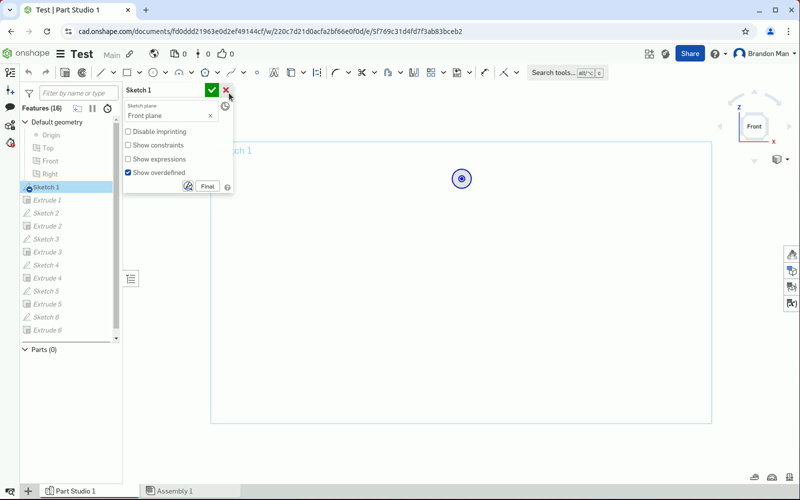
click(229, 92)
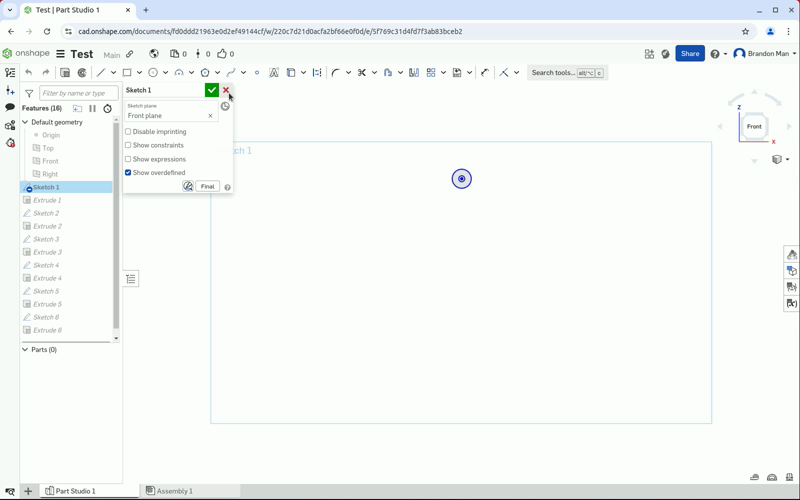
key(shift+s)
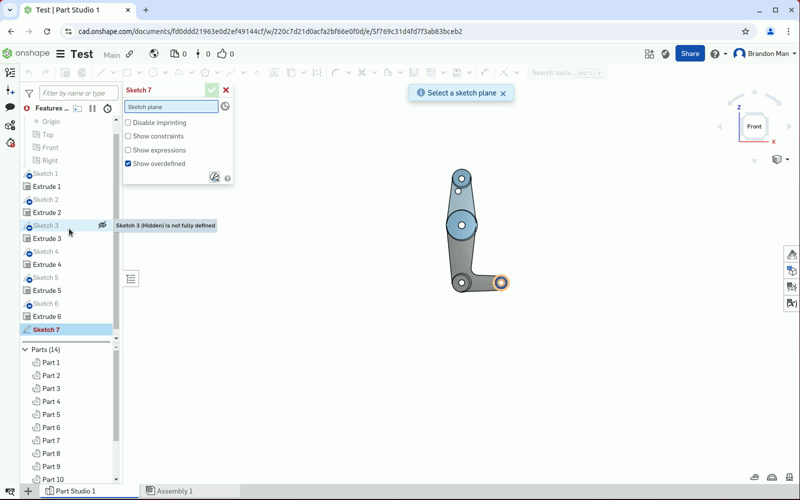
scroll(3)
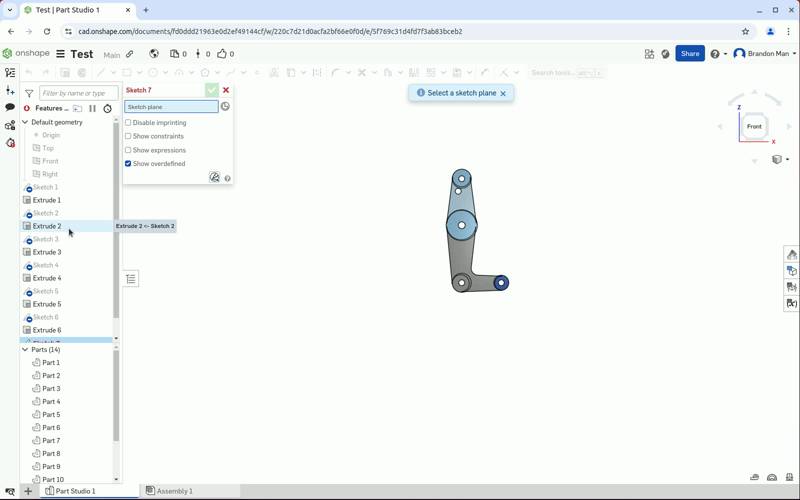
mouse_move(69, 163)
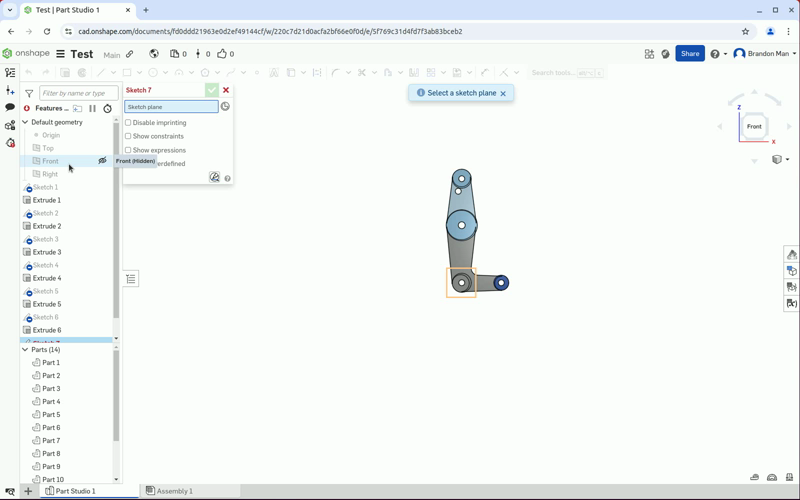
click(69, 163)
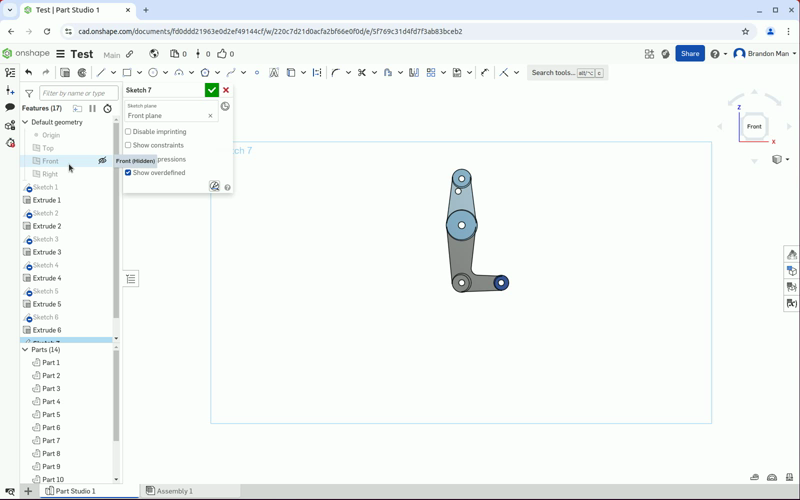
mouse_move(69, 352)
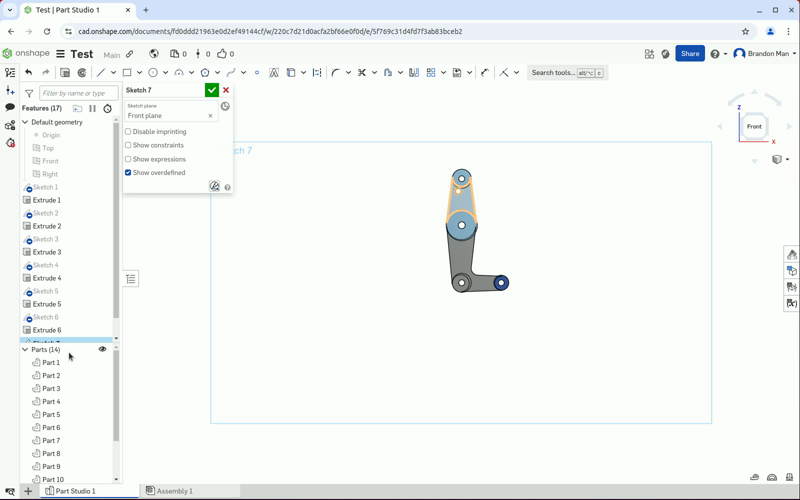
key(y)
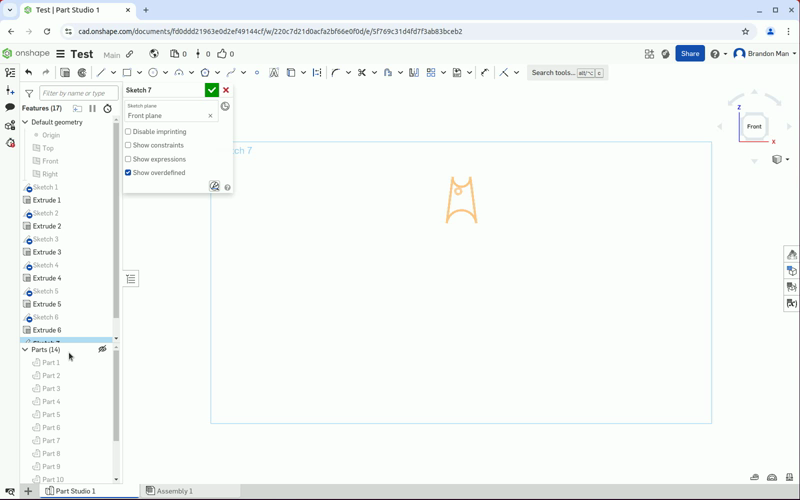
key(c)
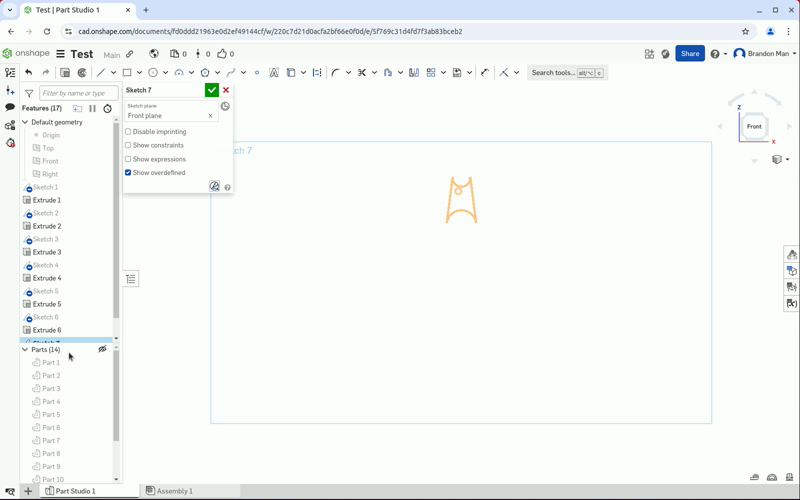
key_down(shift)
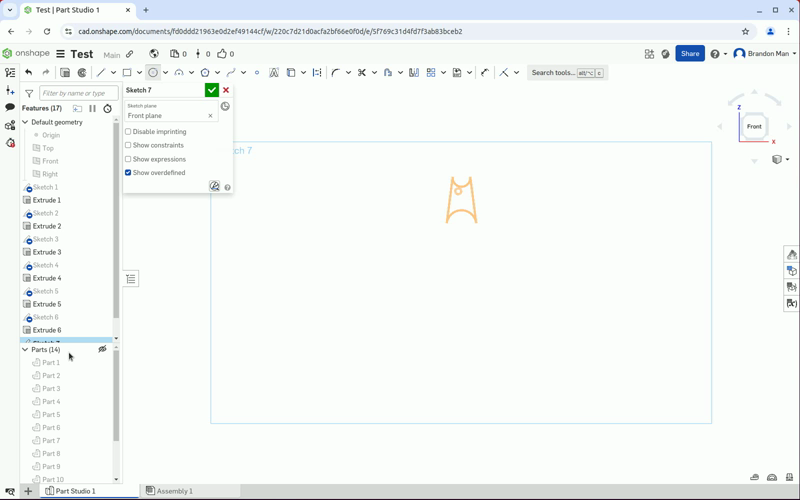
mouse_move(501, 282)
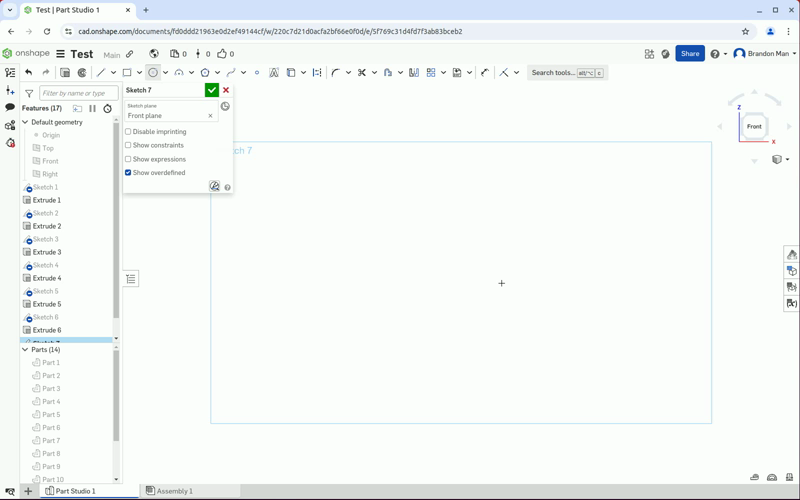
click(501, 282)
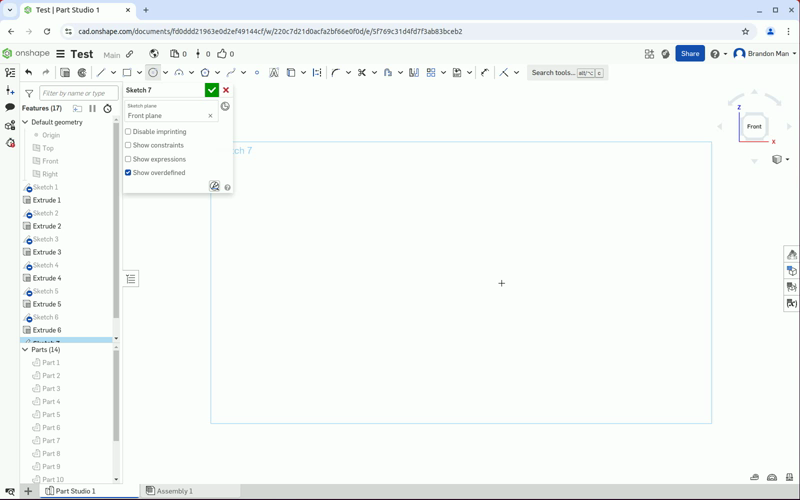
key_up(shift)
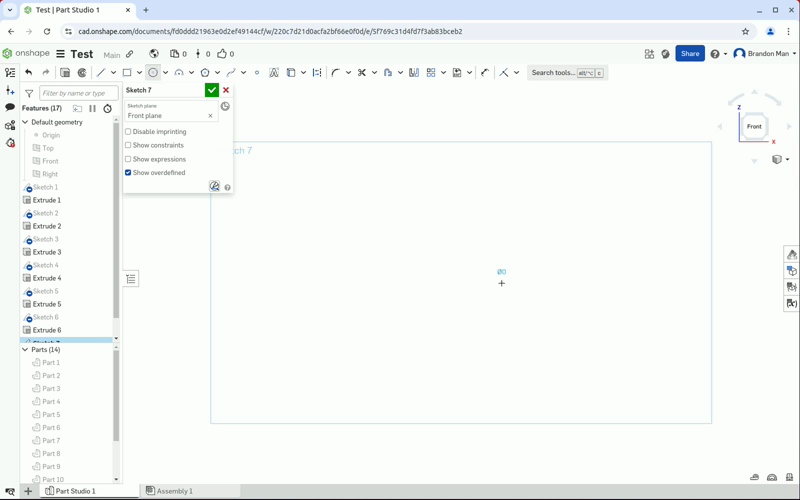
mouse_move(505, 282)
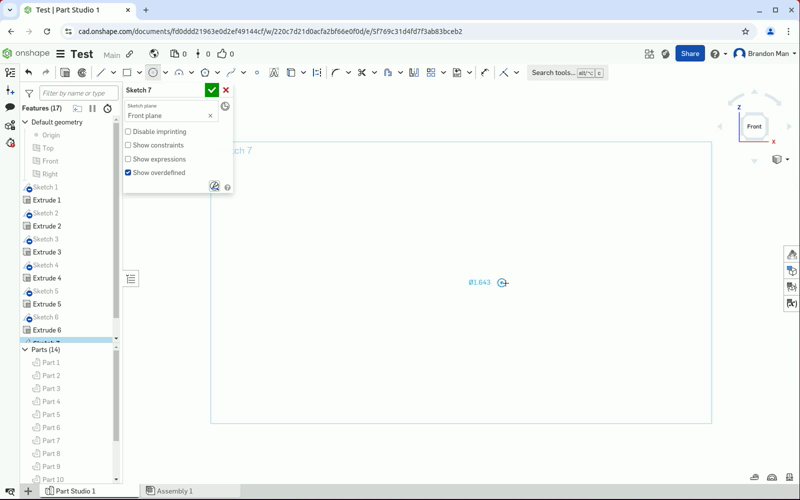
click(505, 282)
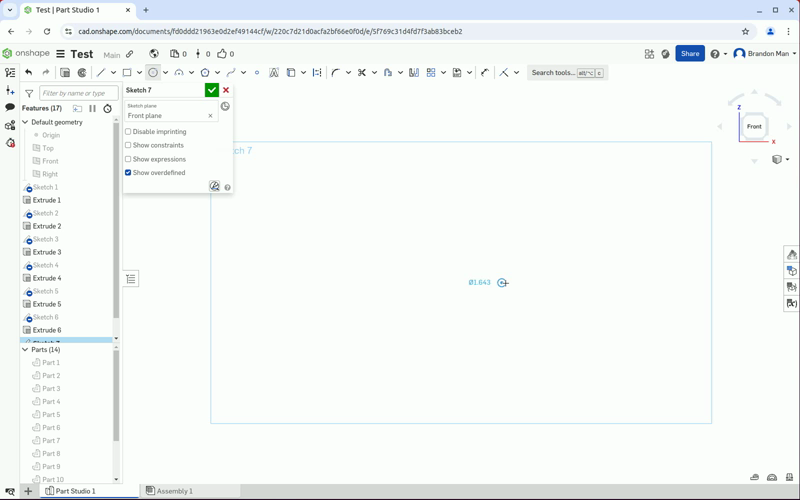
key(esc)
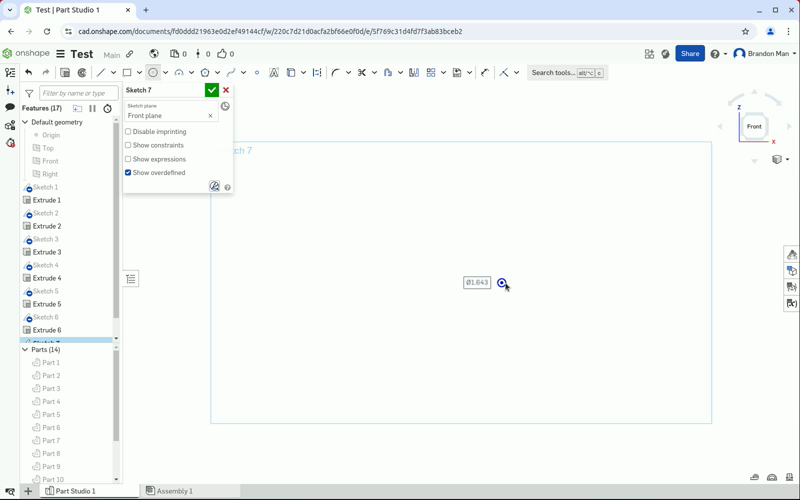
mouse_move(502, 280)
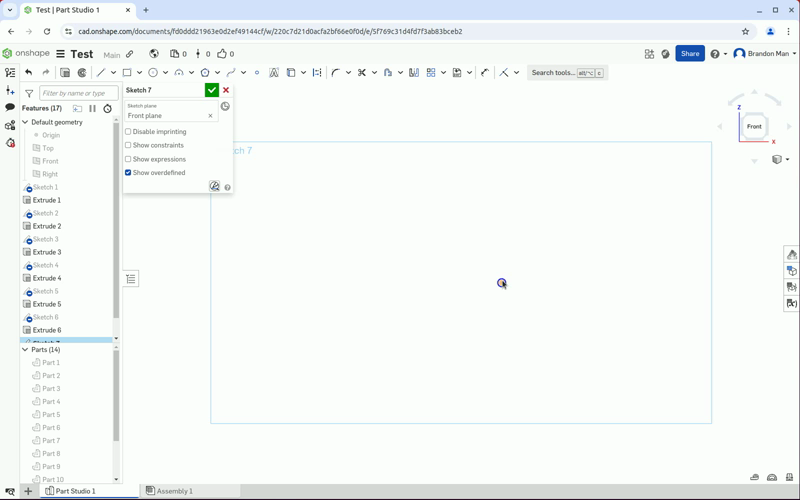
scroll(6)
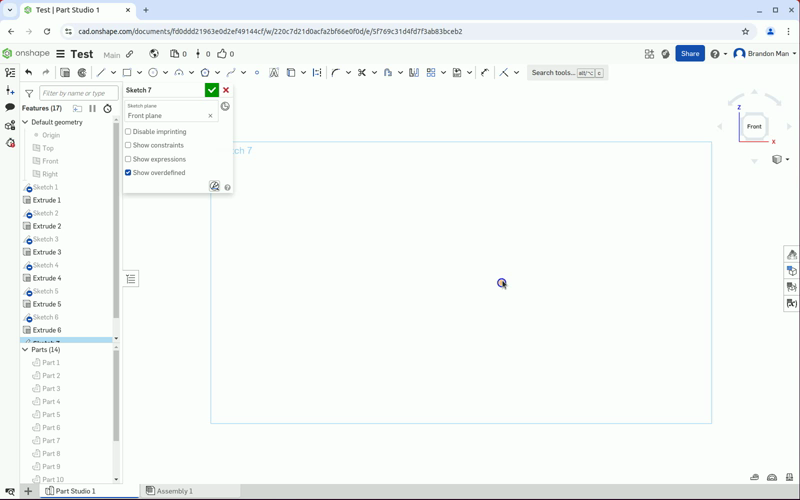
scroll(6)
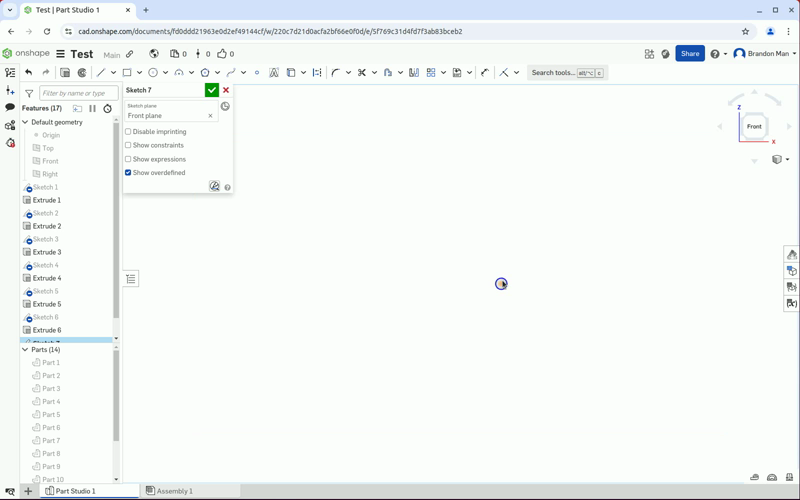
scroll(6)
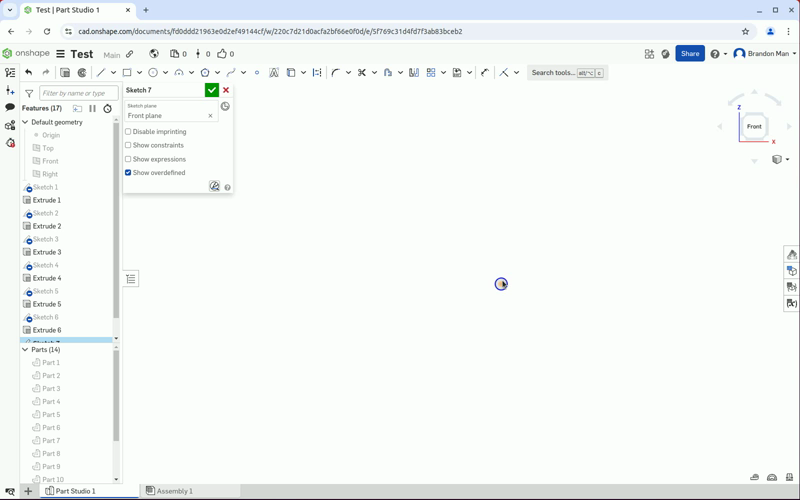
scroll(6)
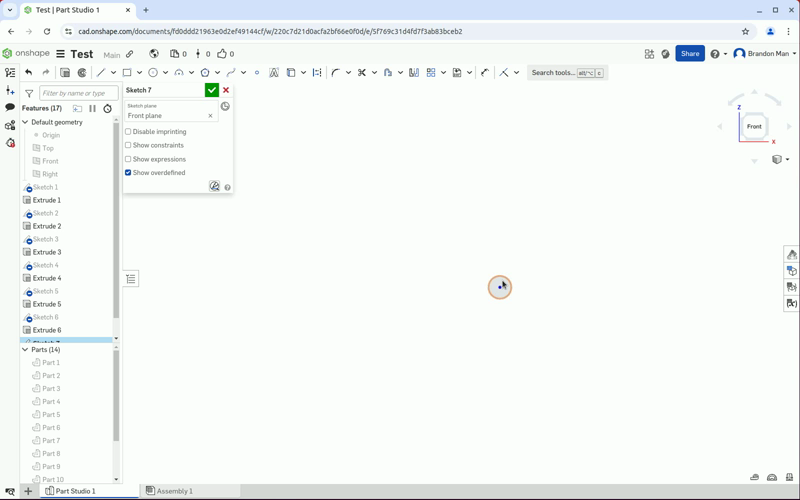
scroll(6)
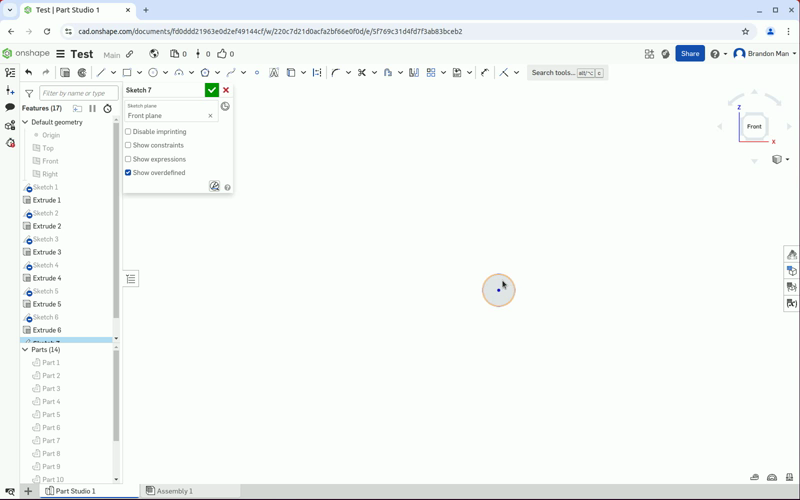
scroll(6)
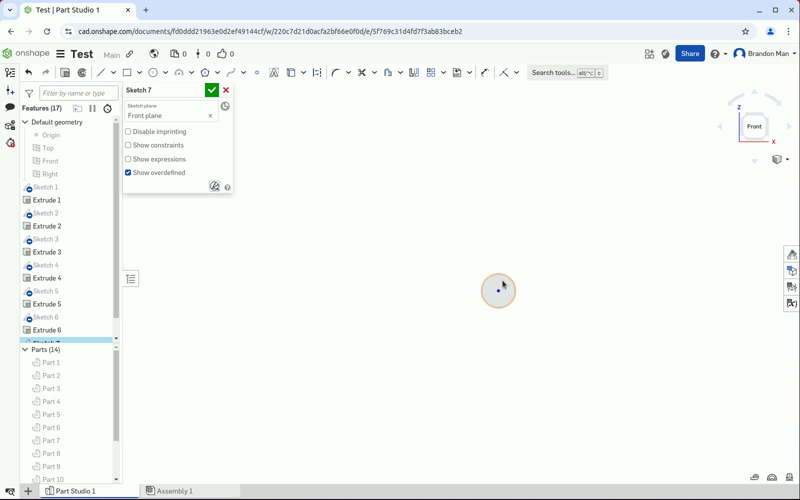
scroll(6)
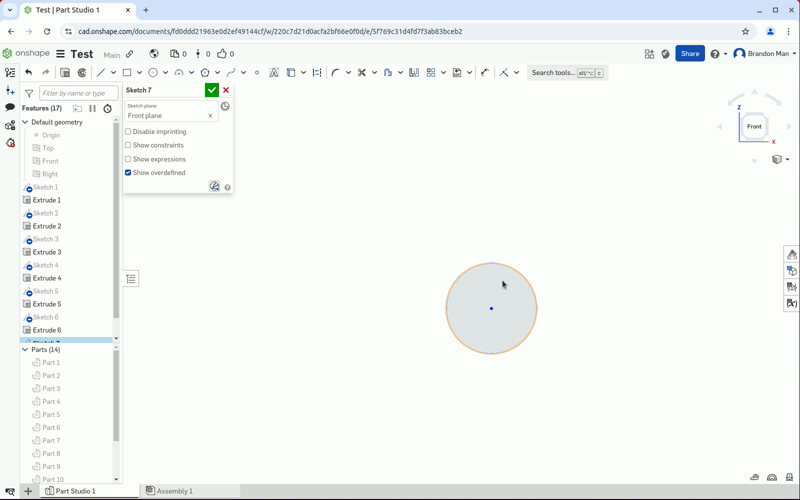
click(502, 280)
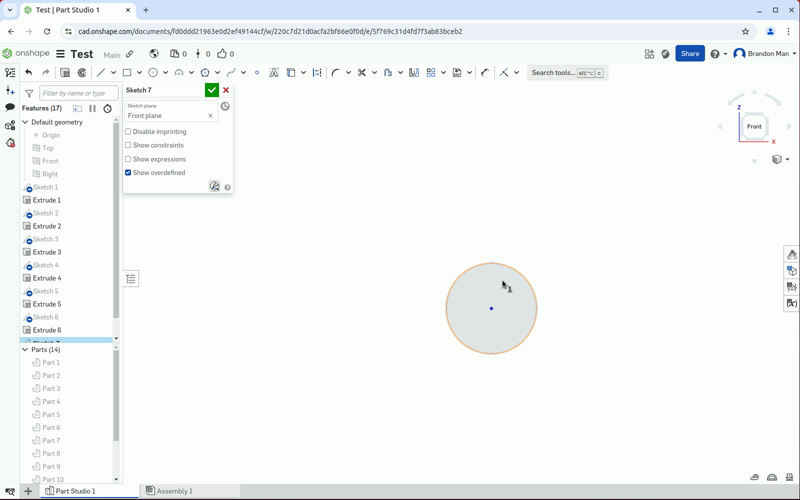
scroll(-6)
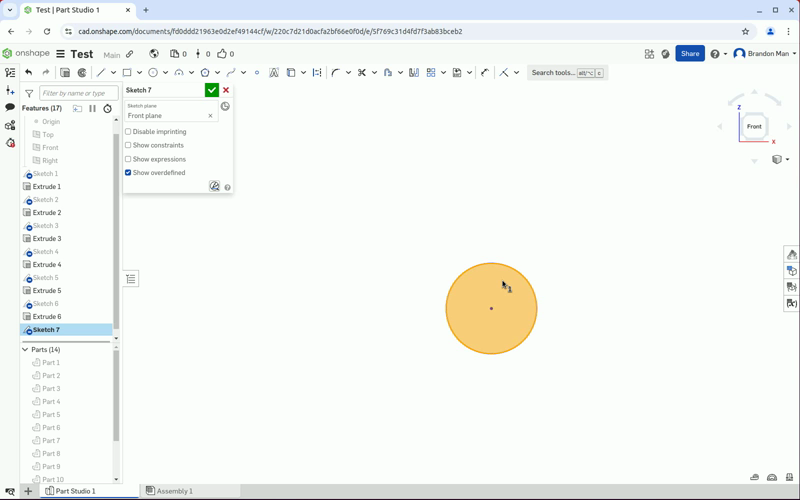
scroll(-6)
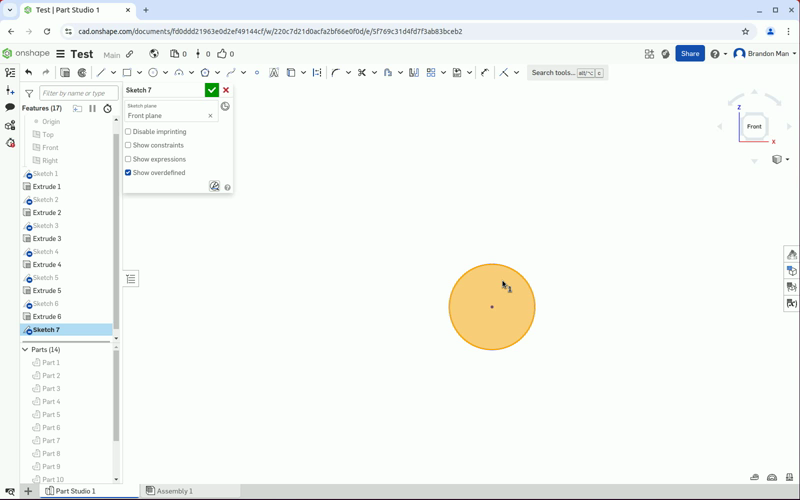
scroll(-6)
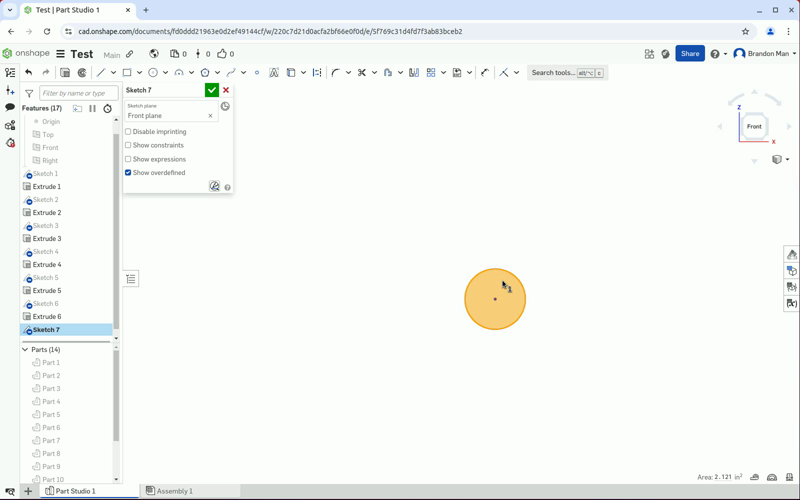
scroll(-6)
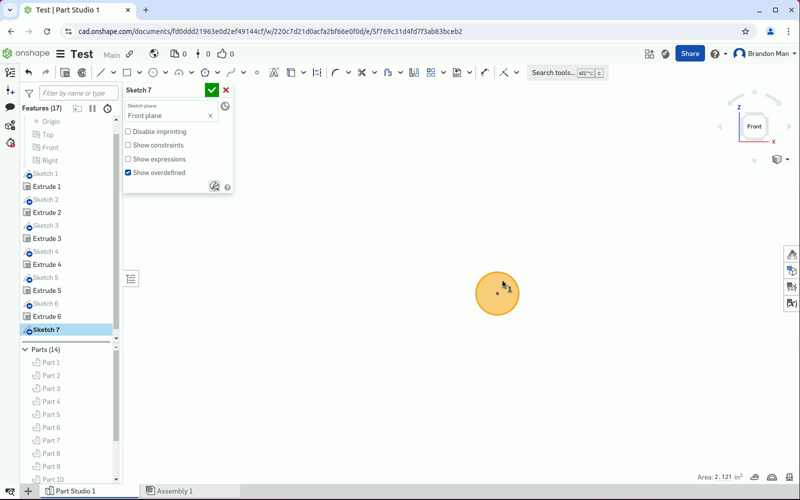
scroll(-6)
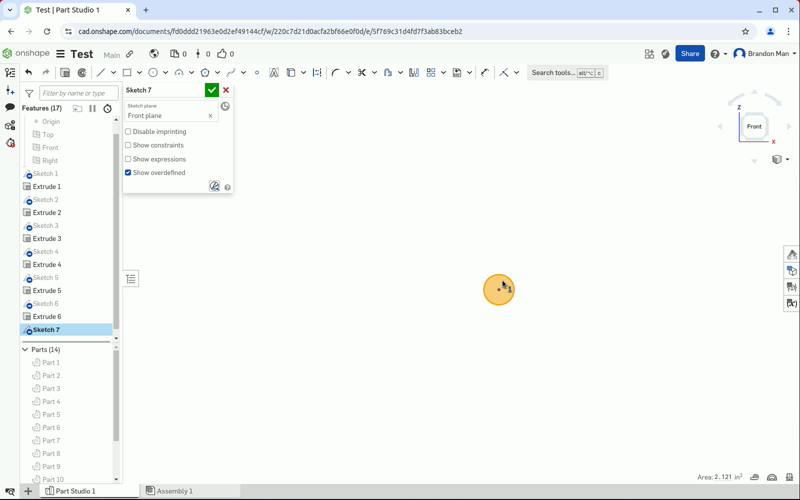
scroll(-6)
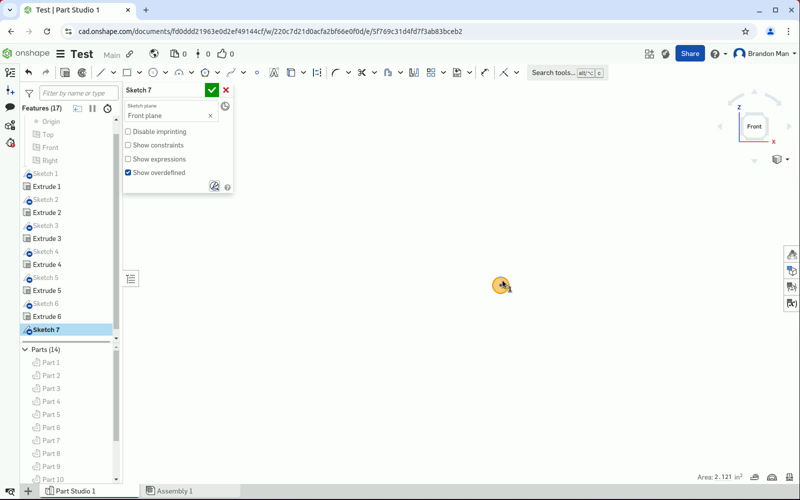
scroll(-6)
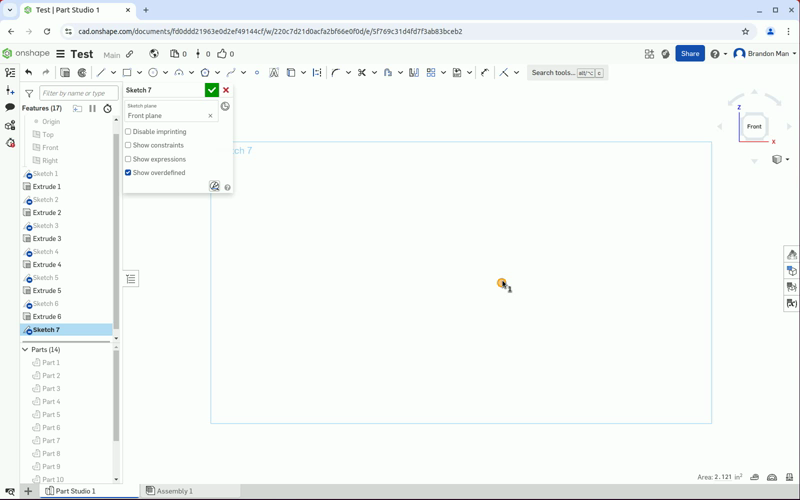
mouse_move(69, 352)
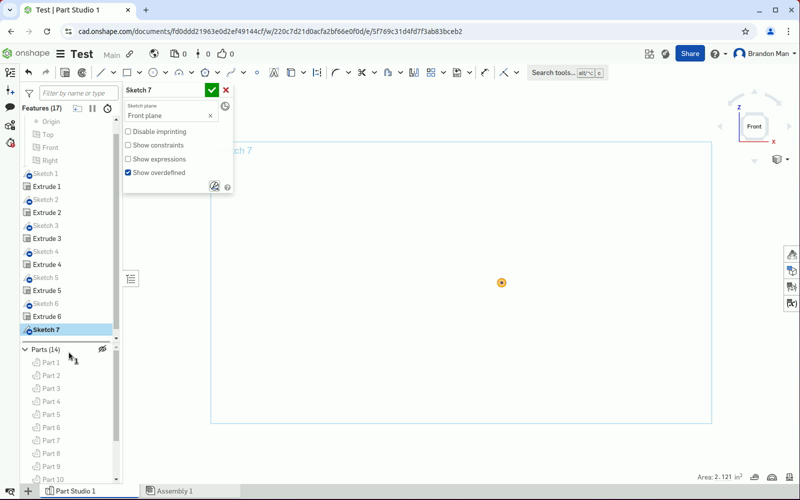
key(shift+y)
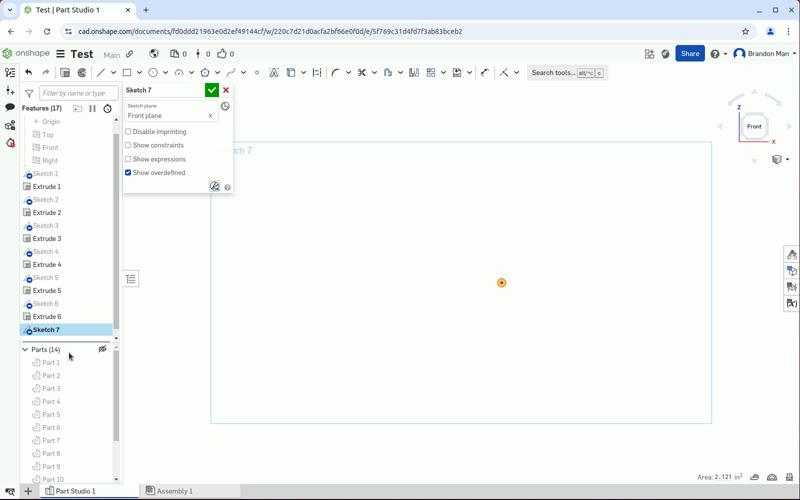
key(shift+e)
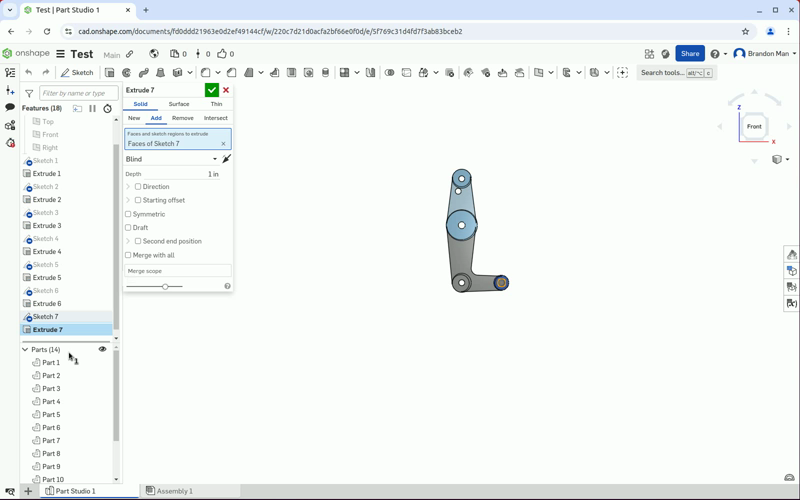
mouse_move(143, 106)
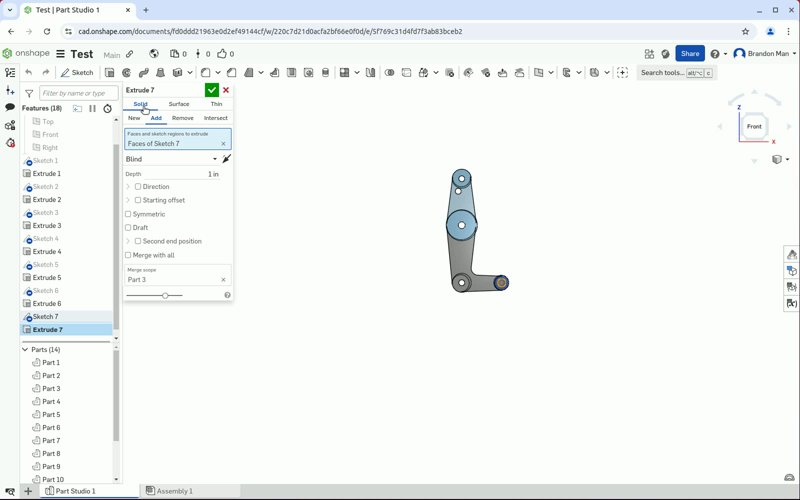
click(143, 106)
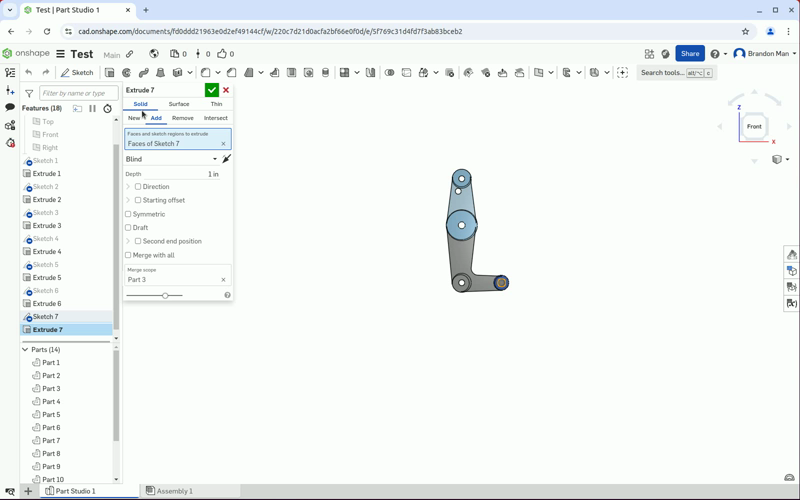
mouse_move(137, 120)
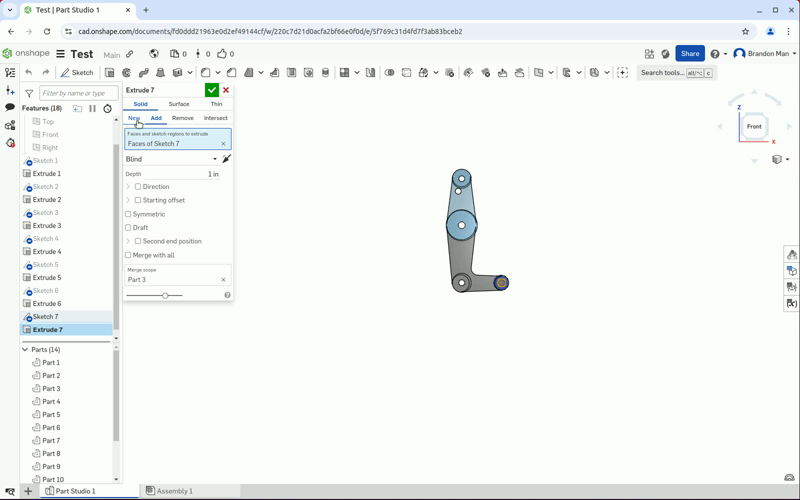
click(137, 120)
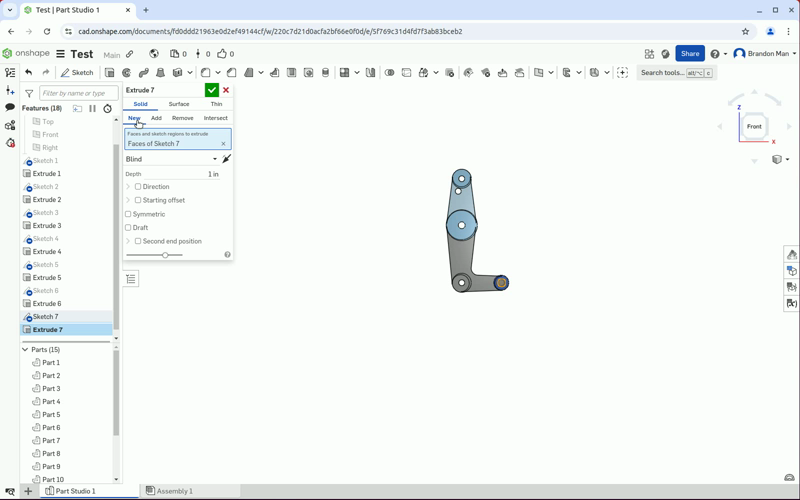
key(tab, 4)
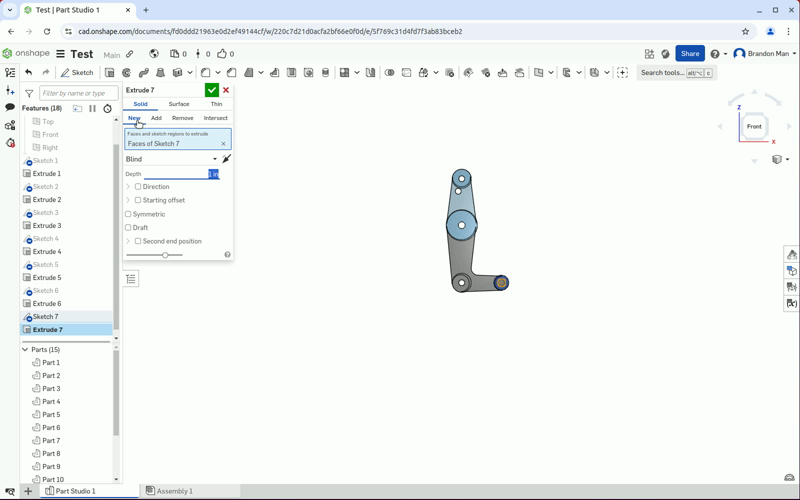
text(0.481)
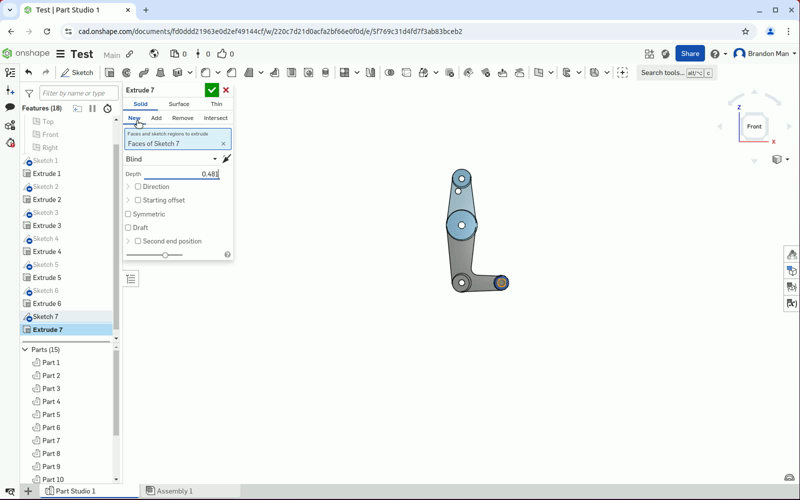
key(enter)
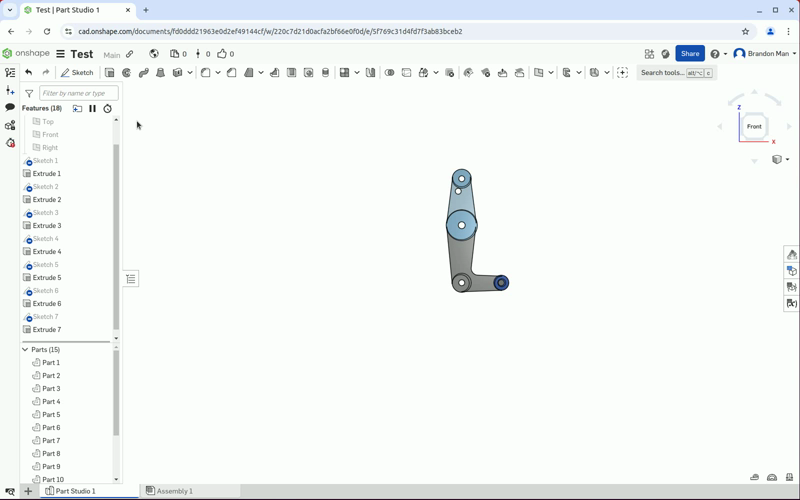
key(shift+h)
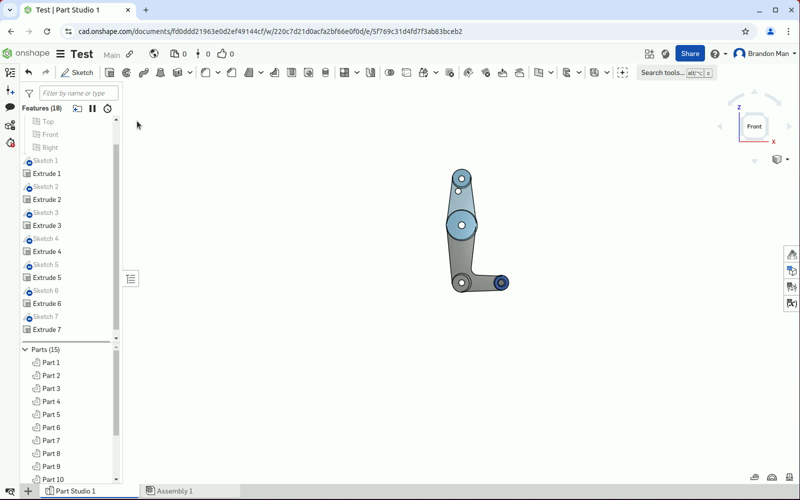
key(shift+h)
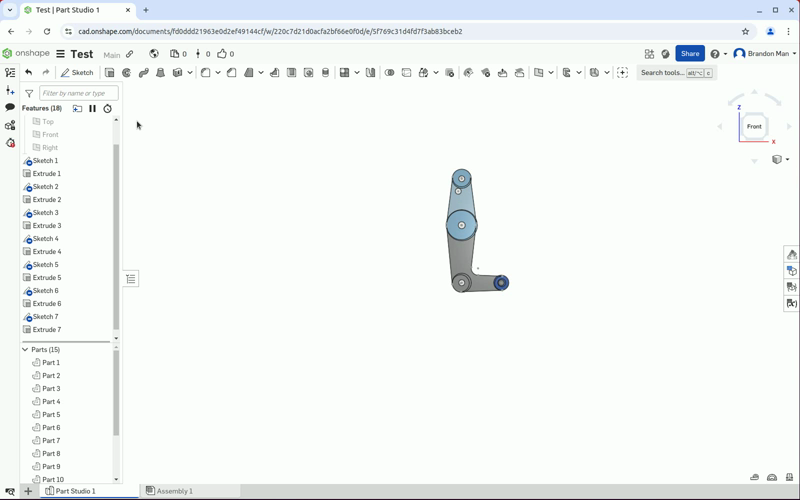
key(shift+7)
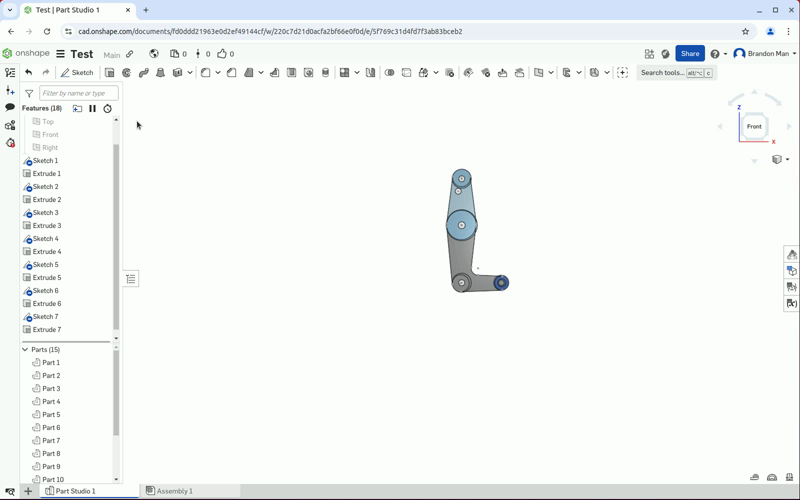
key(left, 2)
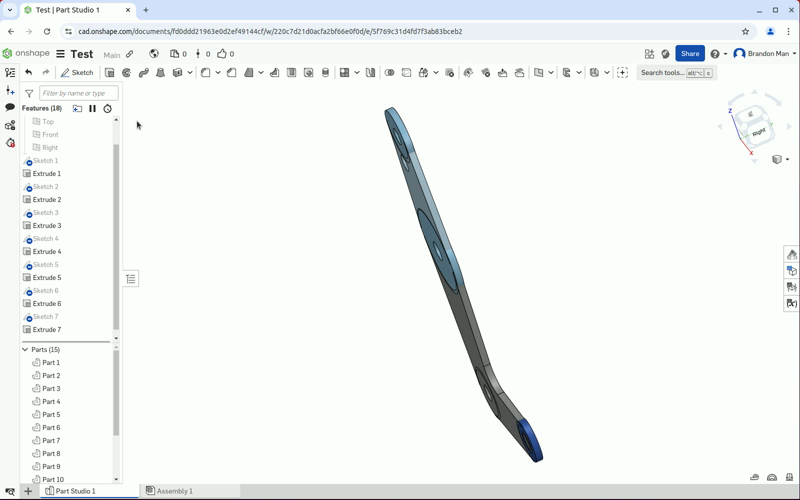
key(down, 2)
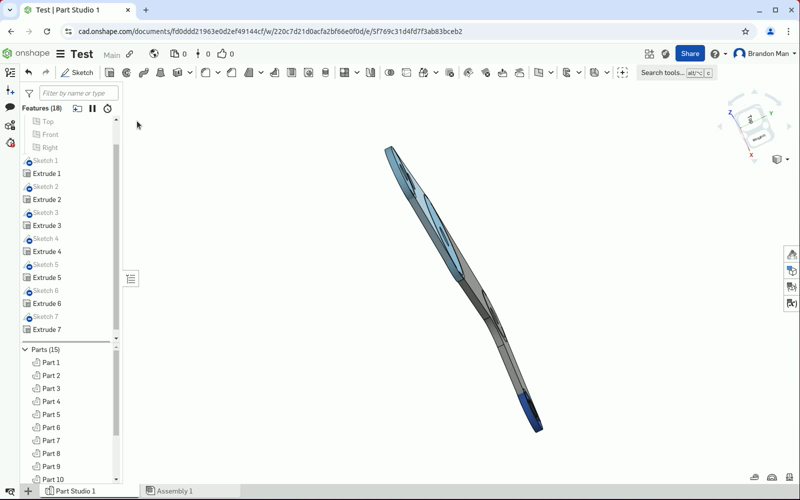
key(up, 2)
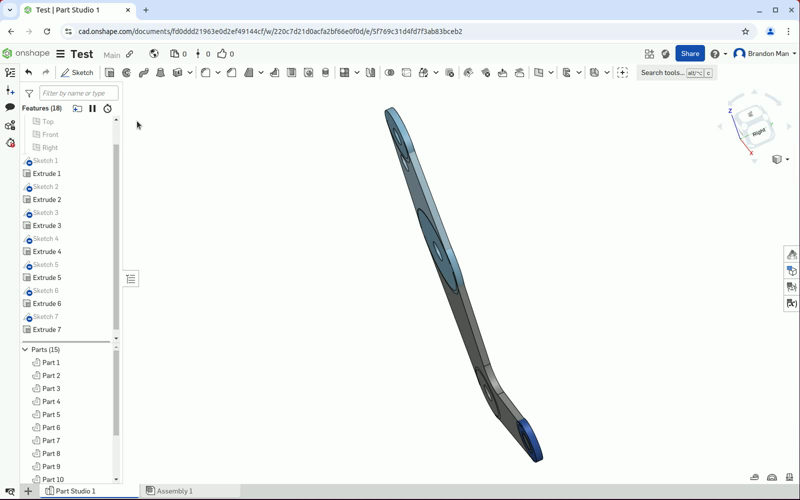
key(right, 2)
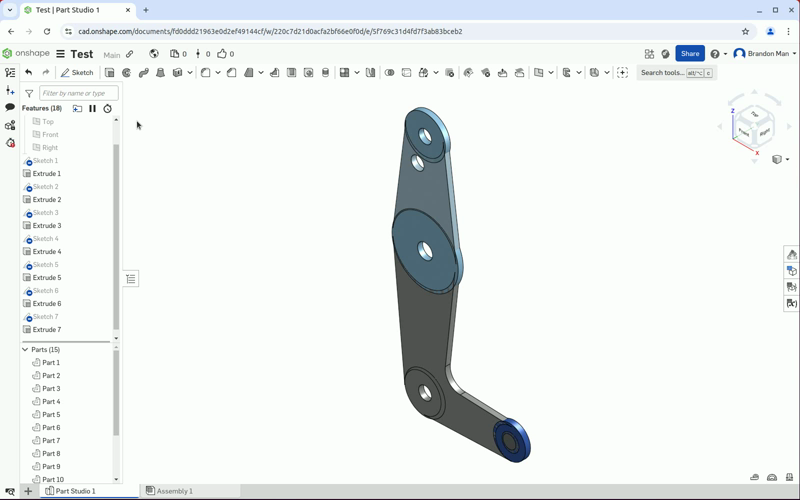
mouse_move(69, 163)
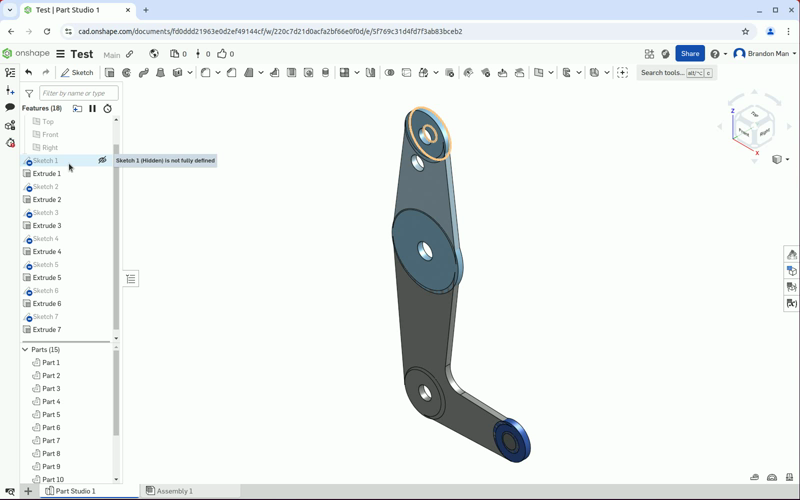
click(69, 163)